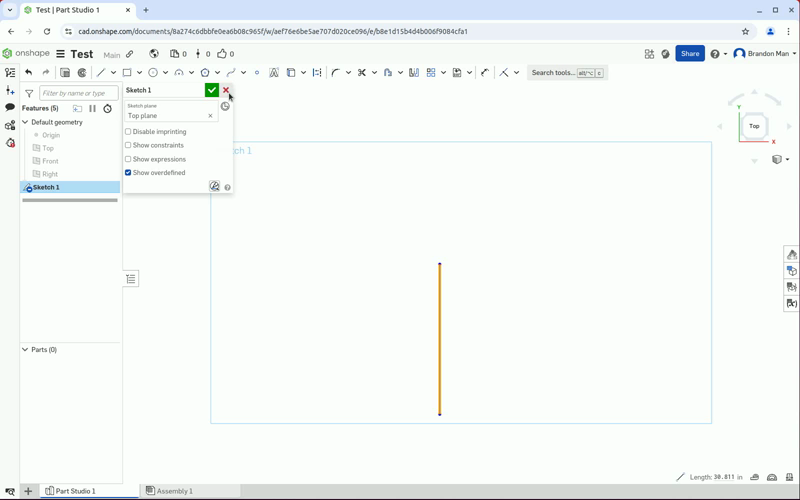
key(shift+h)
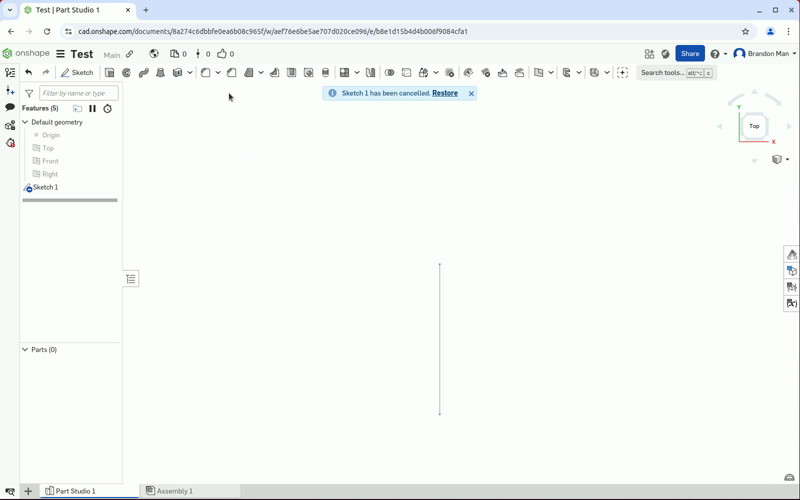
key(shift+s)
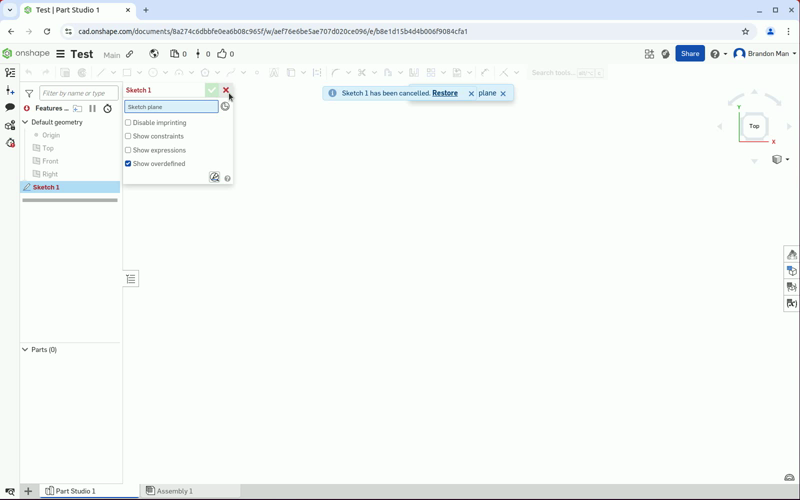
mouse_move(73, 150)
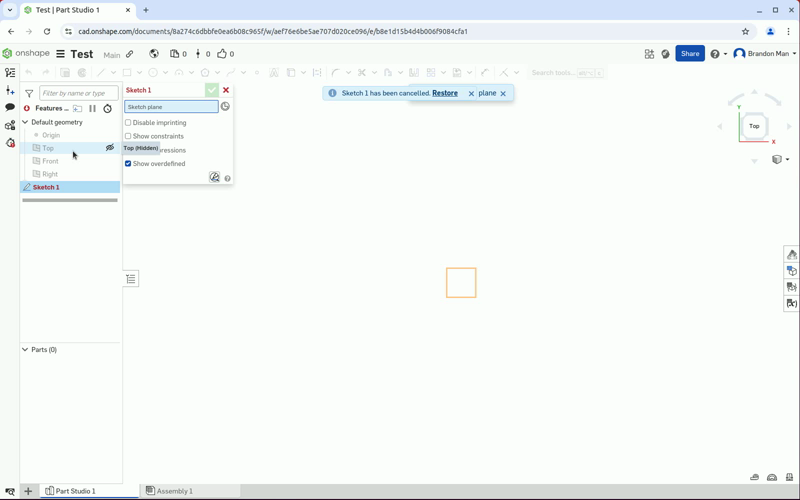
click(73, 150)
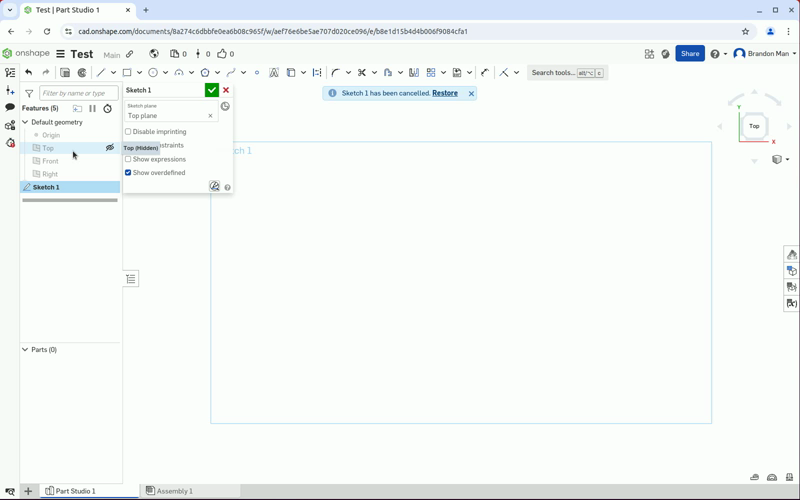
mouse_move(73, 352)
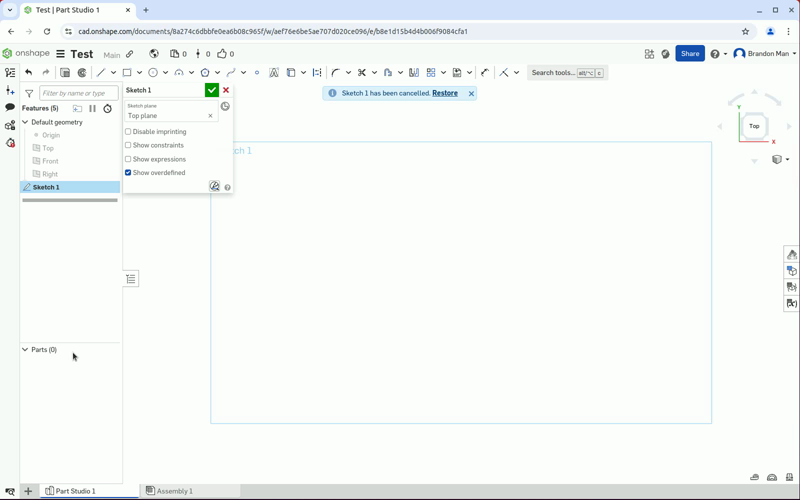
key(y)
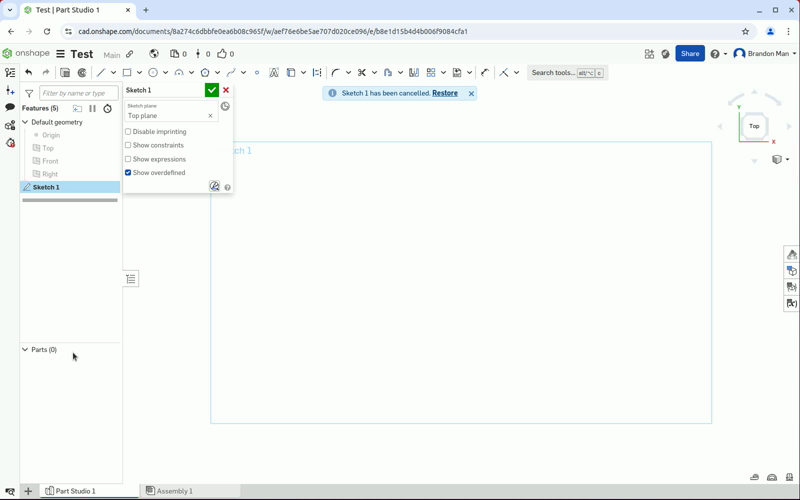
key(l)
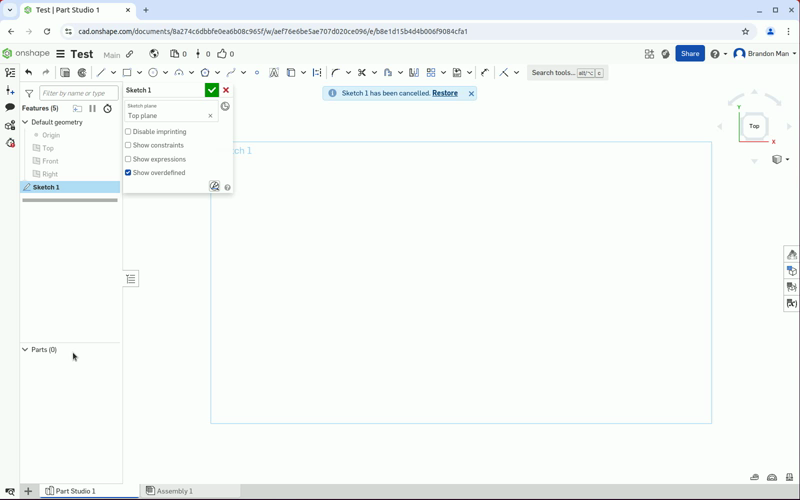
key_down(shift)
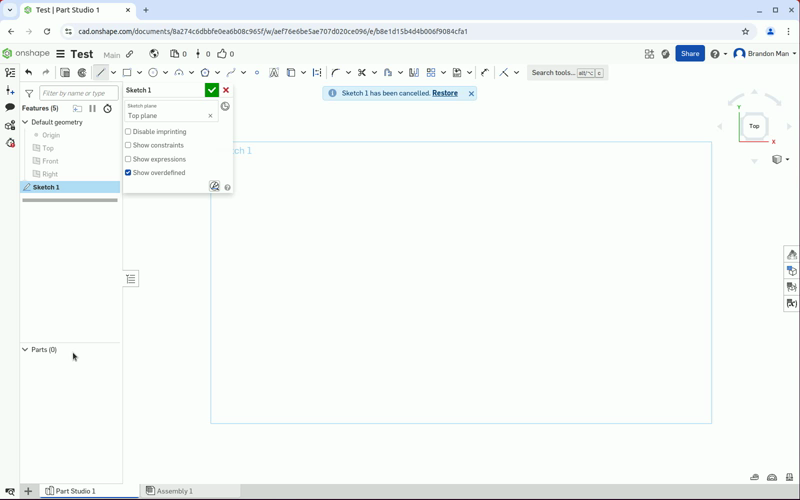
mouse_move(348, 367)
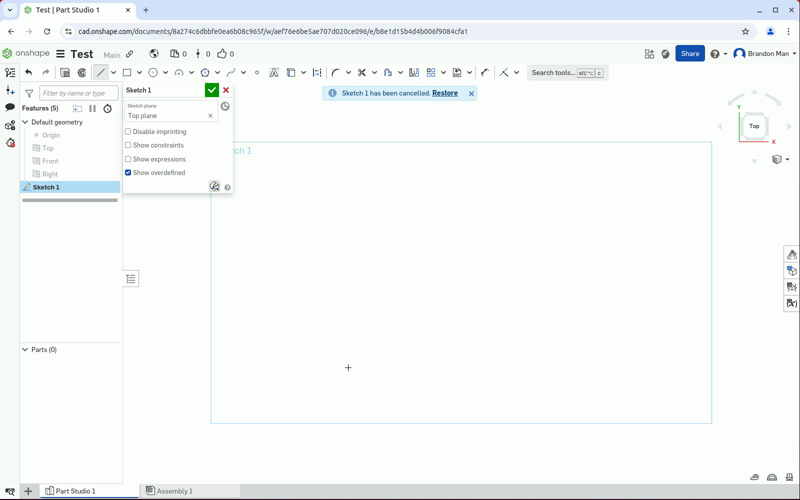
click(348, 367)
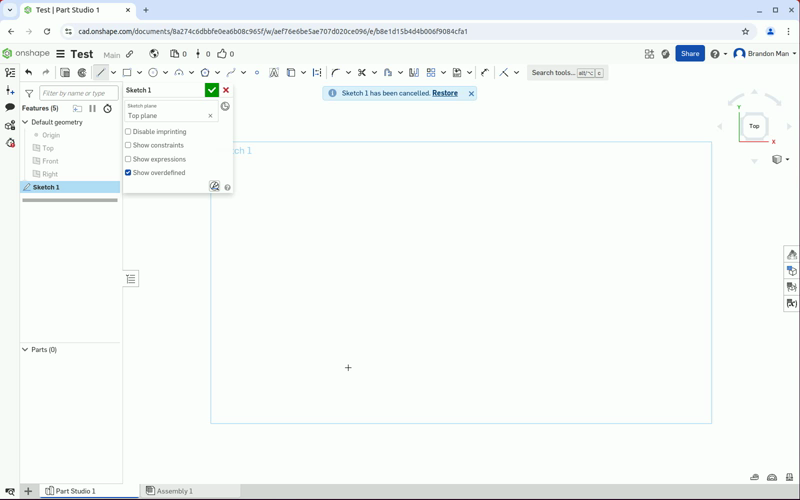
key_up(shift)
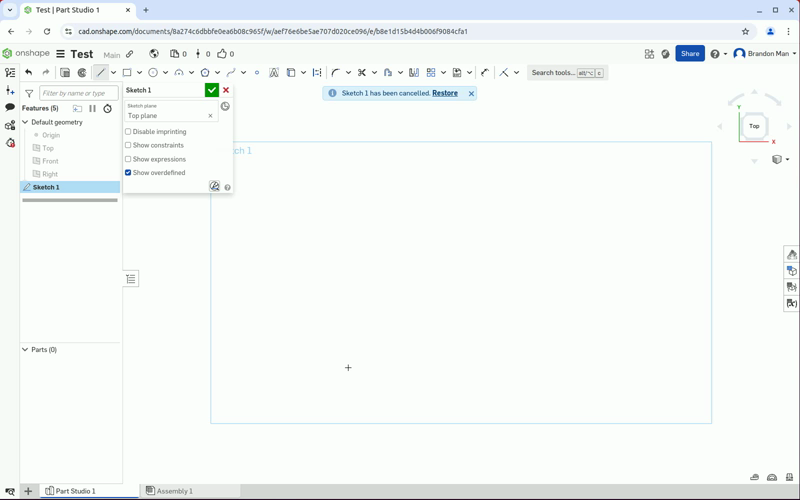
key_down(shift)
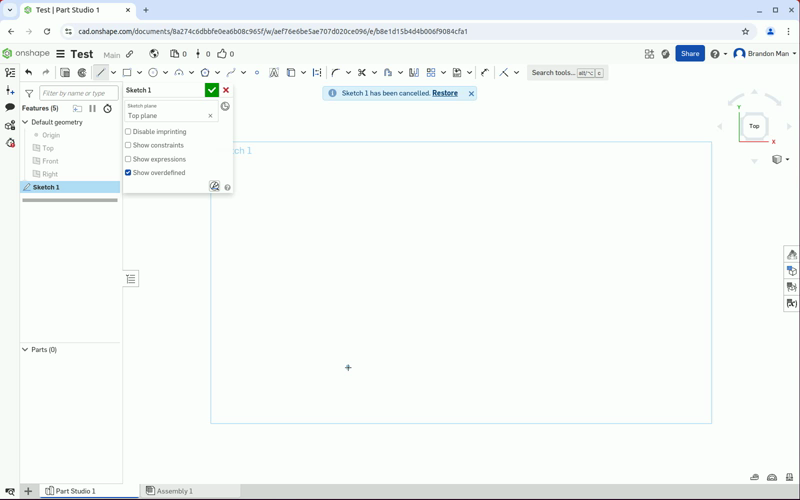
mouse_move(572, 367)
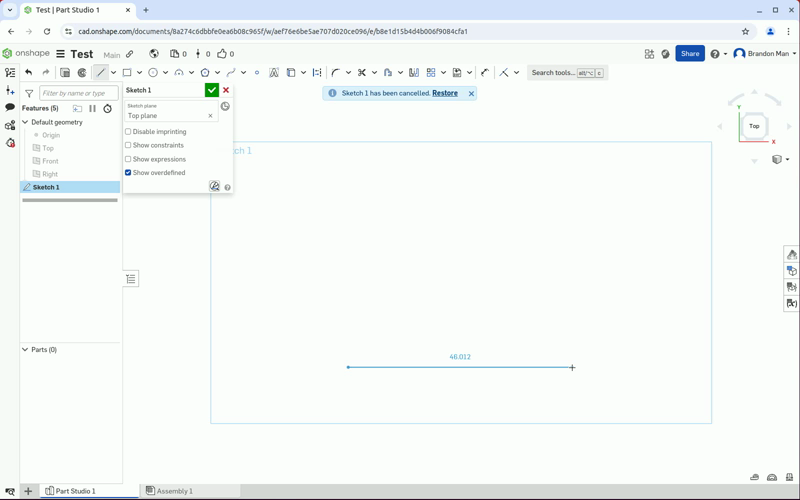
click(572, 367)
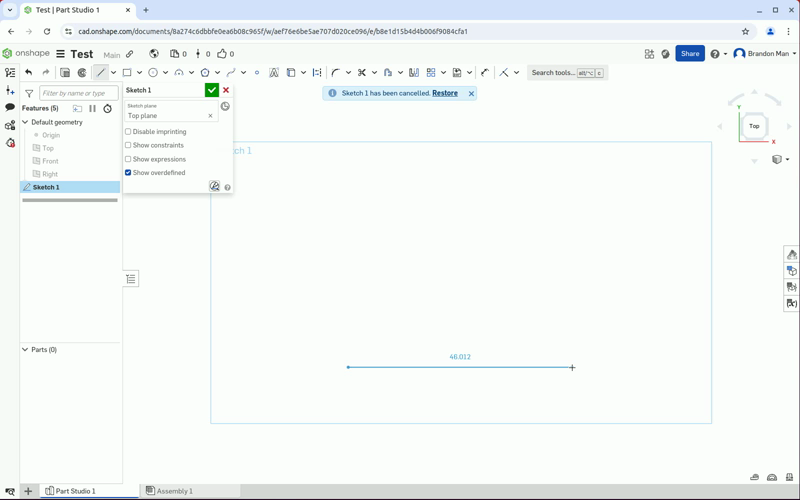
key_up(shift)
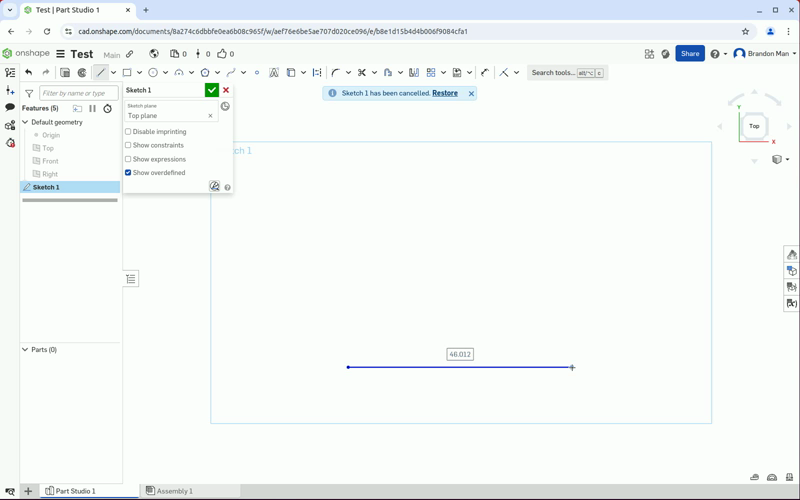
key_down(shift)
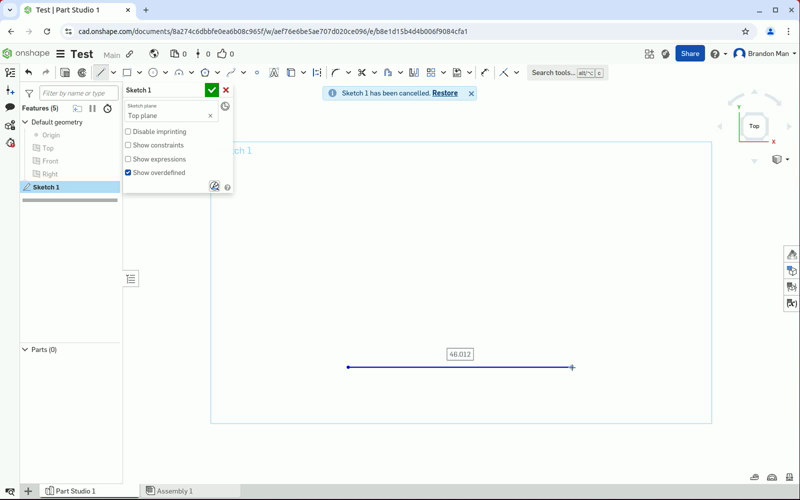
mouse_move(572, 273)
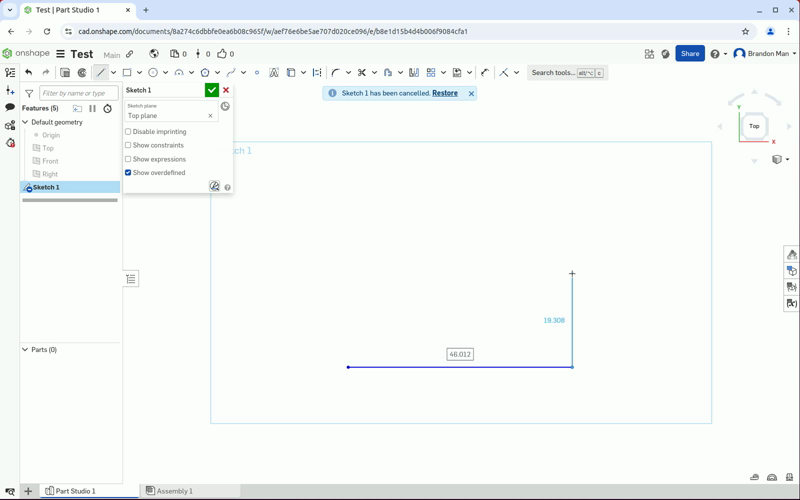
click(572, 273)
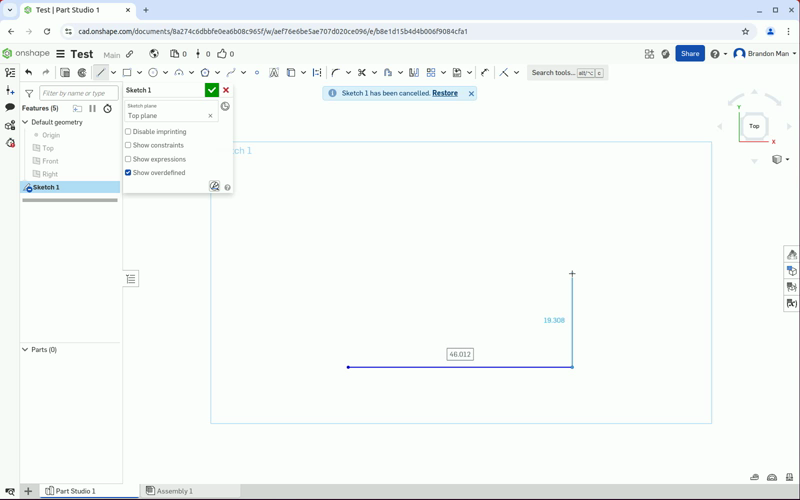
key_up(shift)
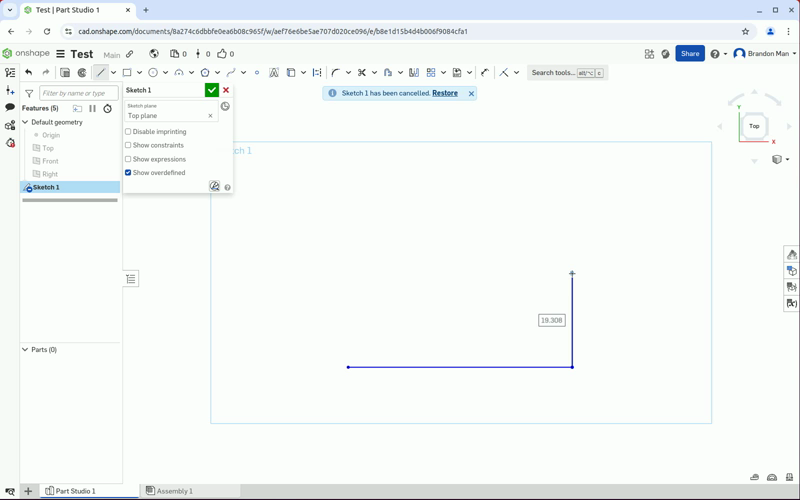
key_down(shift)
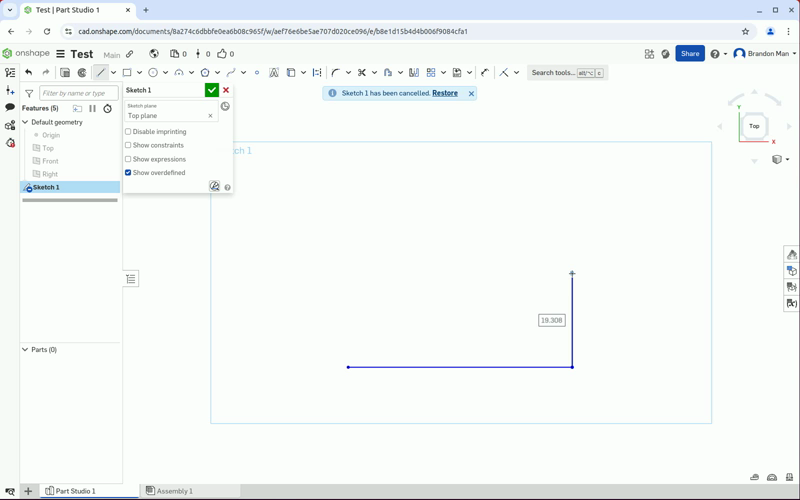
mouse_move(572, 199)
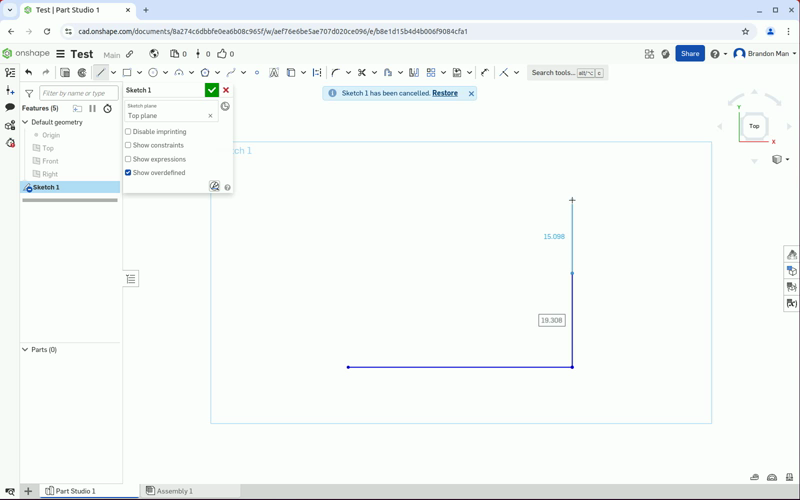
click(572, 199)
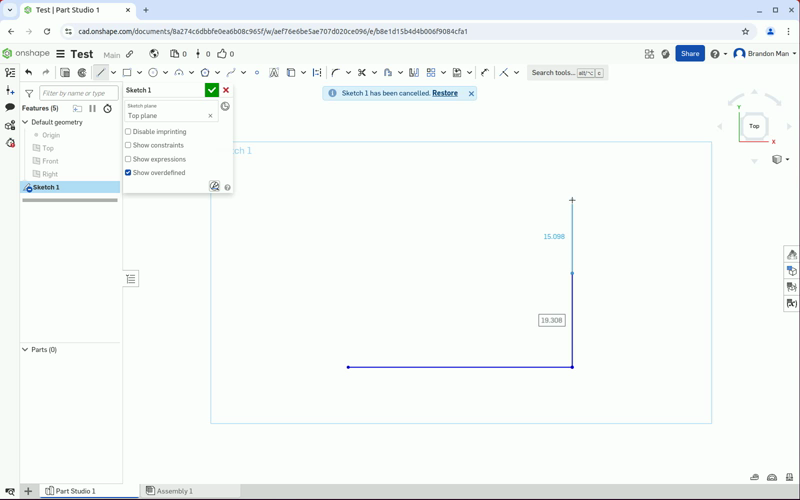
key_up(shift)
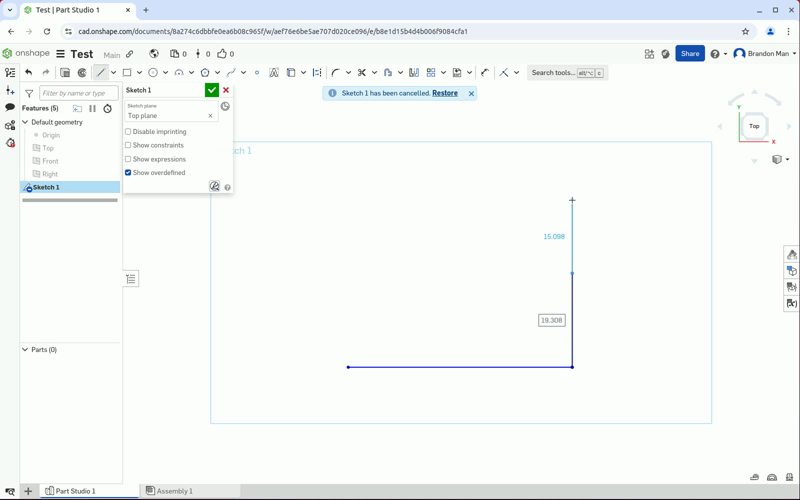
key_down(shift)
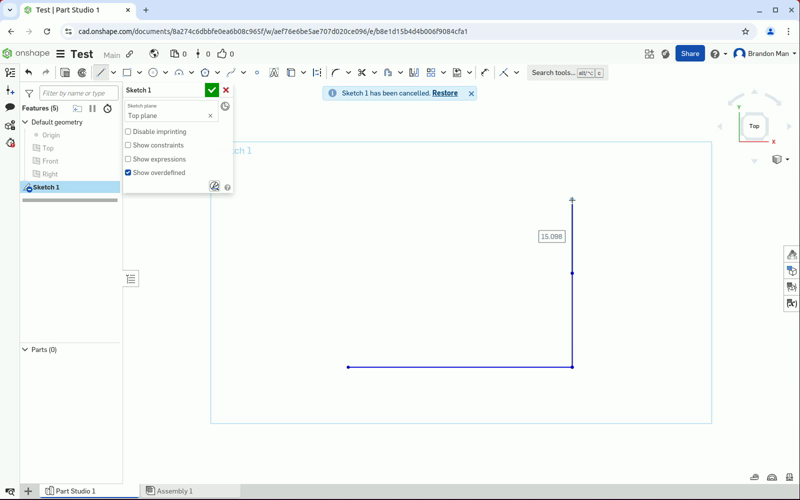
mouse_move(348, 199)
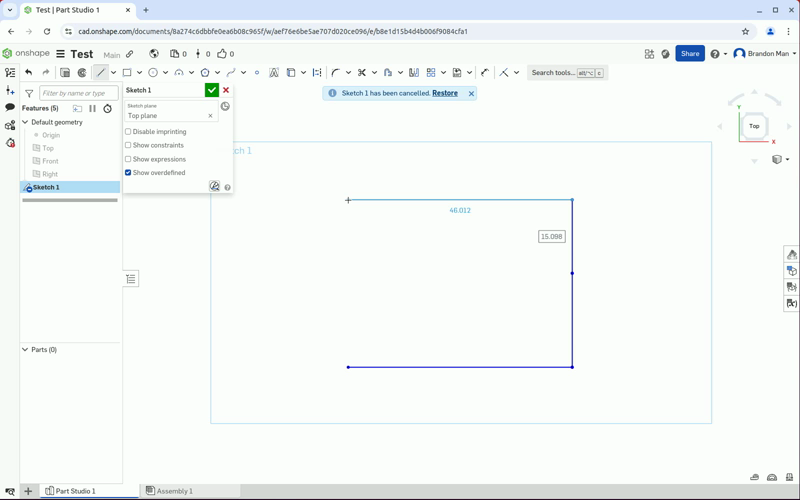
click(348, 199)
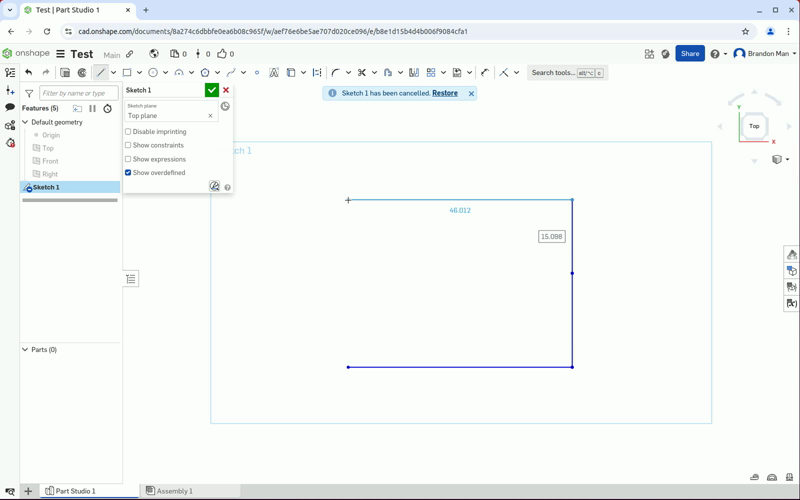
key_up(shift)
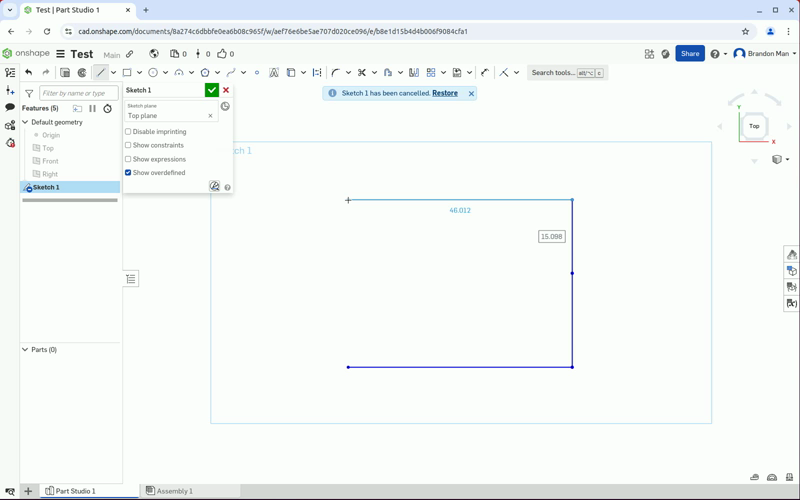
key_down(shift)
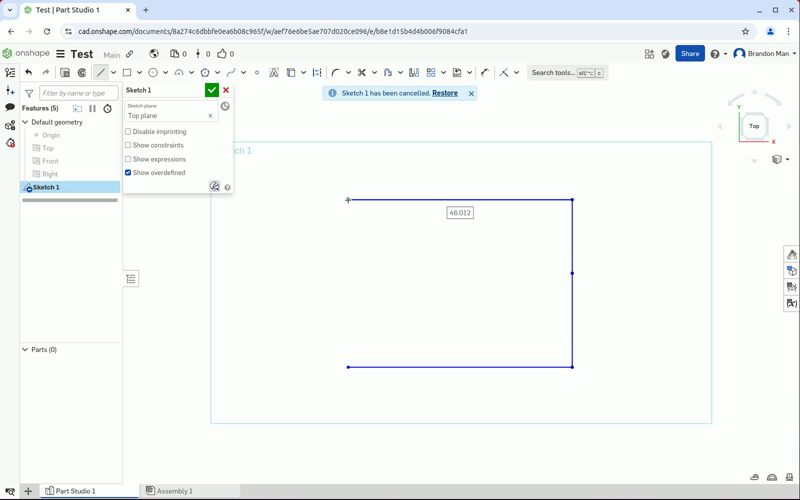
mouse_move(348, 367)
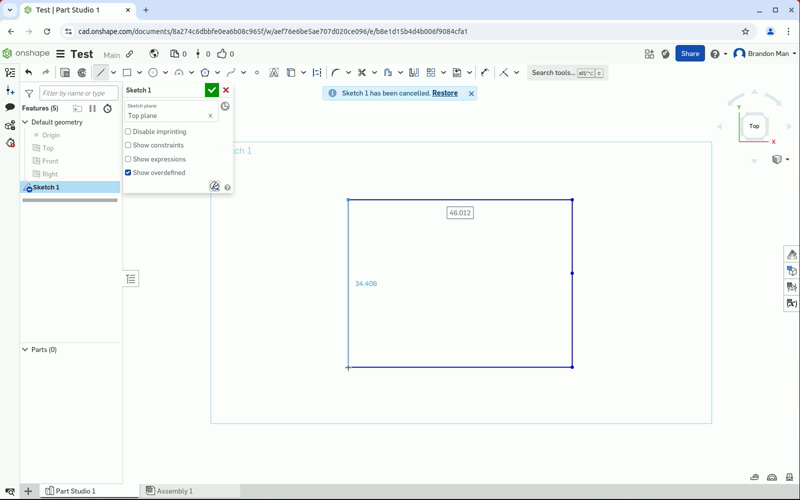
key_up(shift)
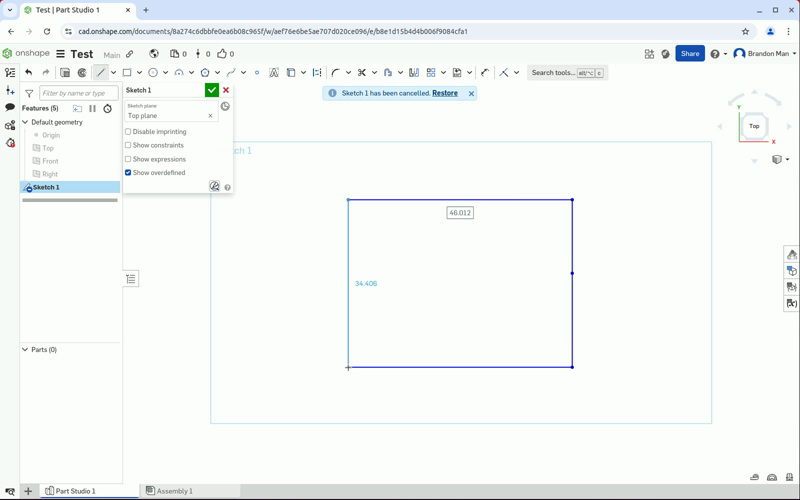
click(348, 367)
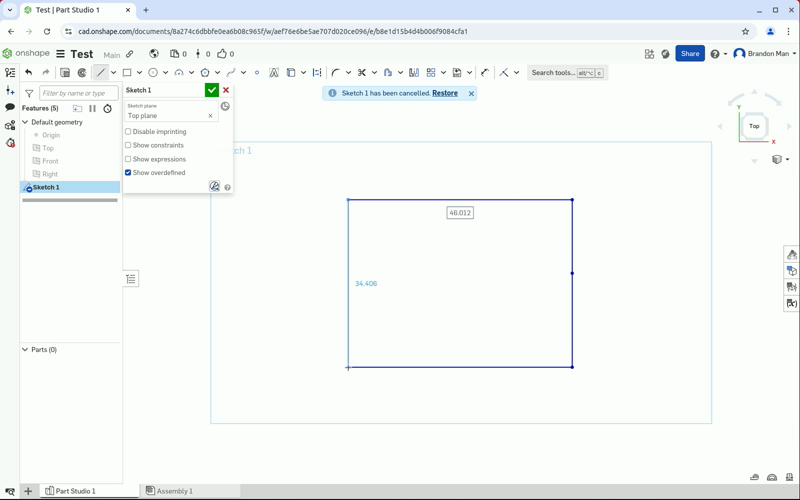
key(esc)
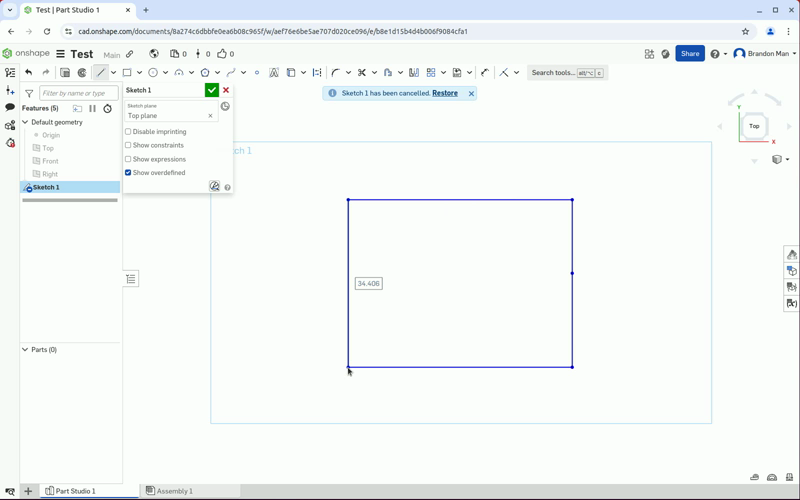
key(l)
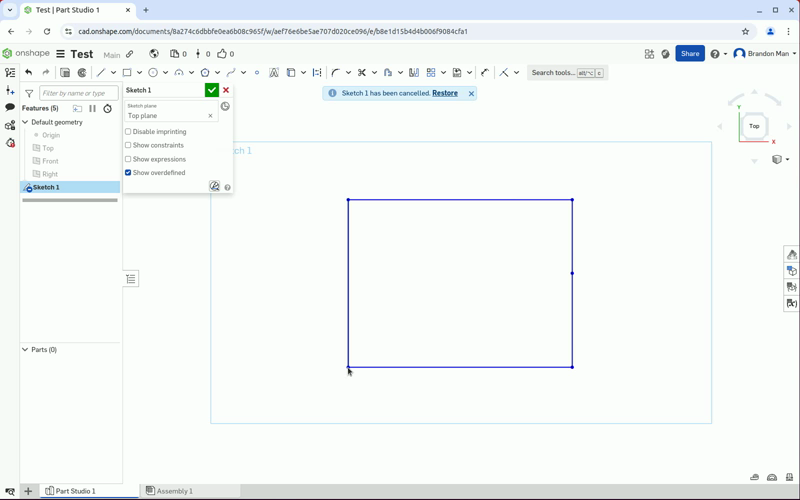
key_down(shift)
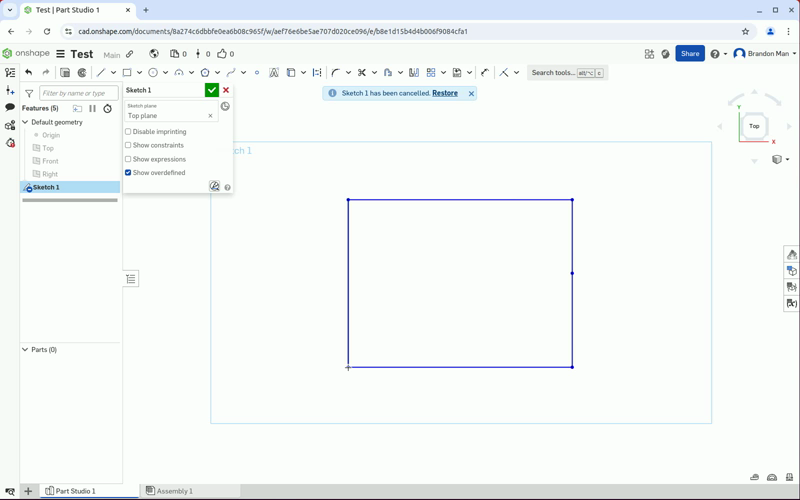
mouse_move(362, 353)
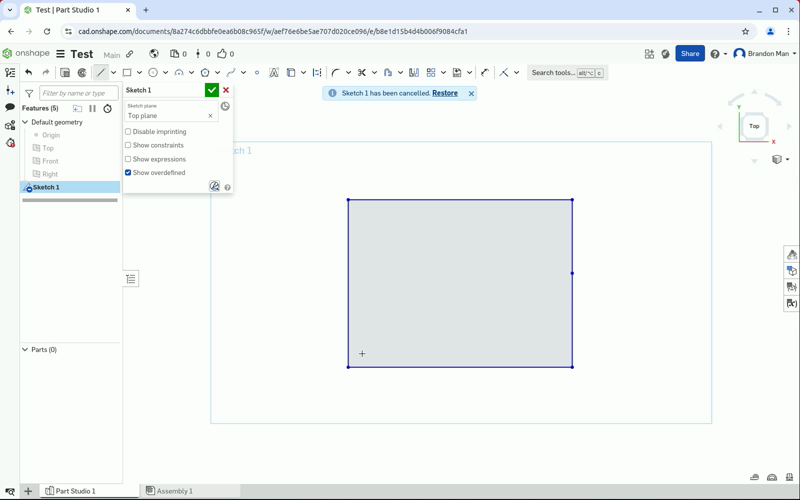
click(362, 353)
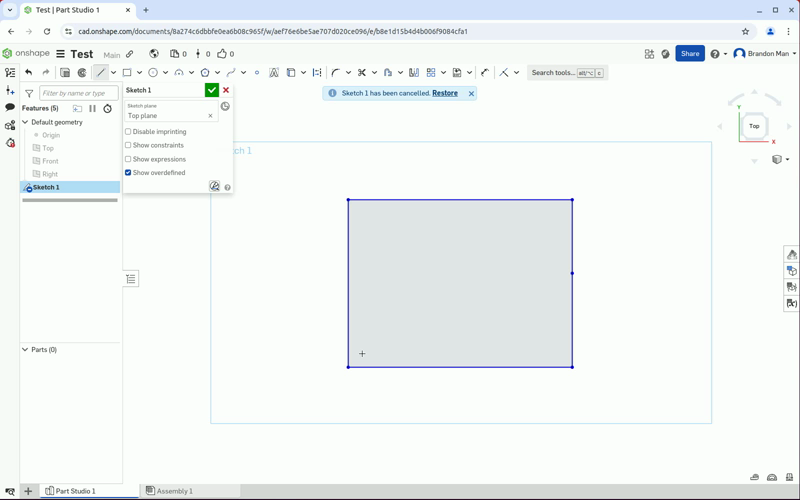
key_up(shift)
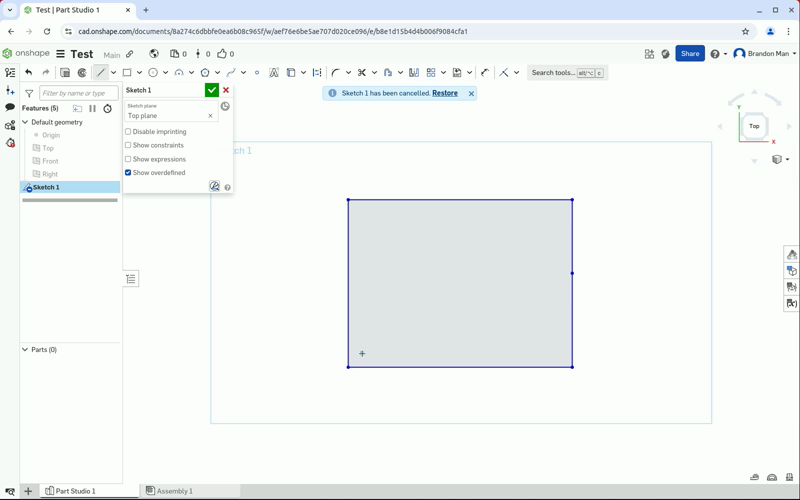
key_down(shift)
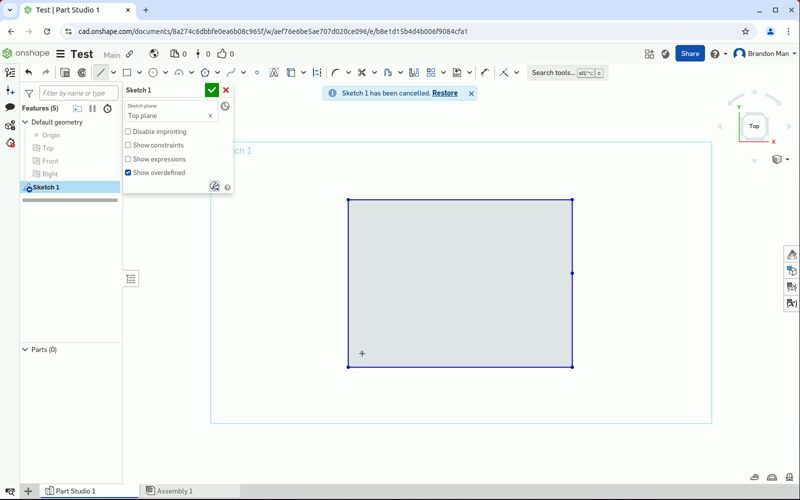
mouse_move(558, 353)
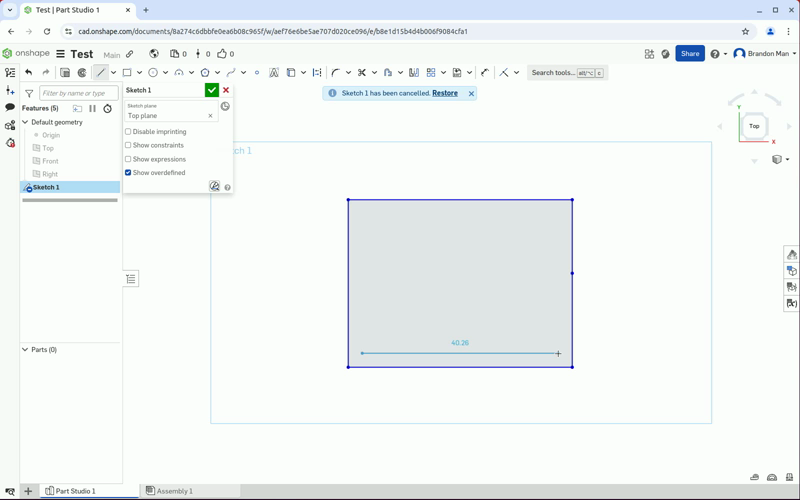
click(558, 353)
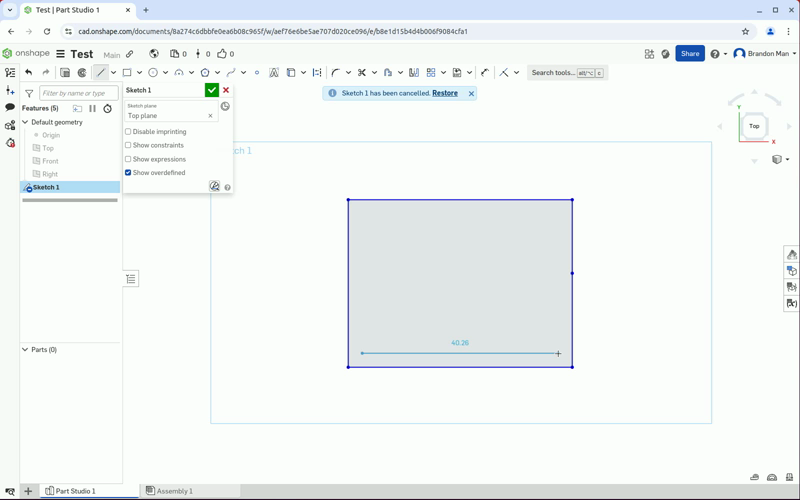
key_up(shift)
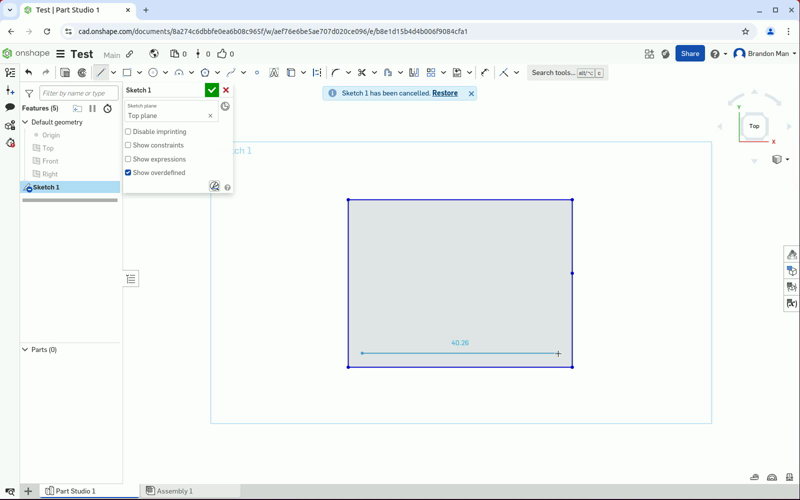
key_down(shift)
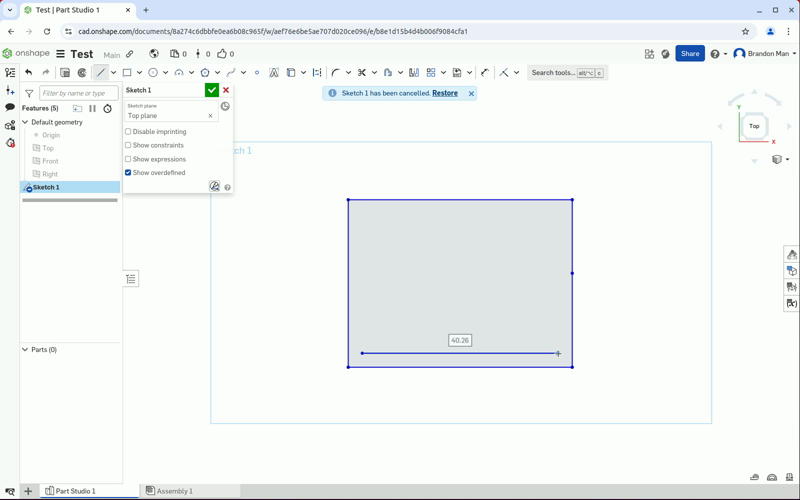
mouse_move(558, 214)
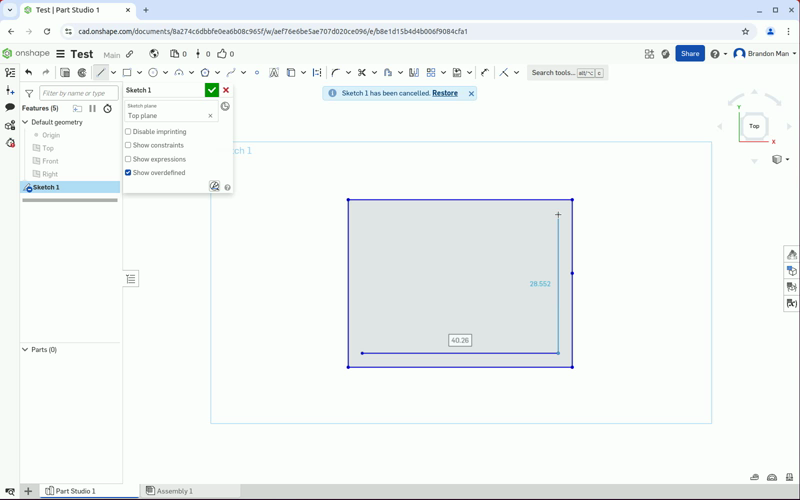
click(558, 214)
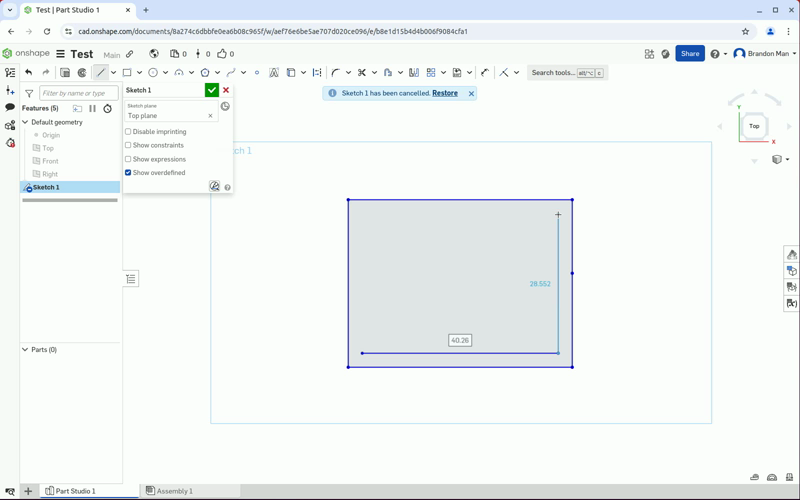
key_up(shift)
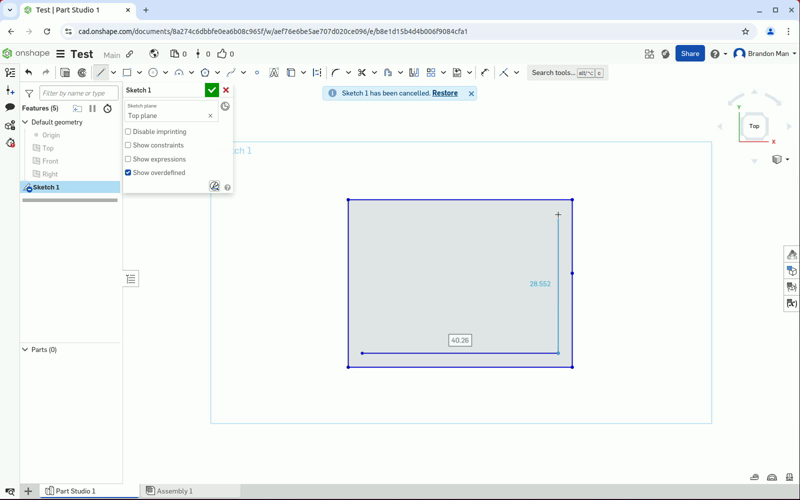
key_down(shift)
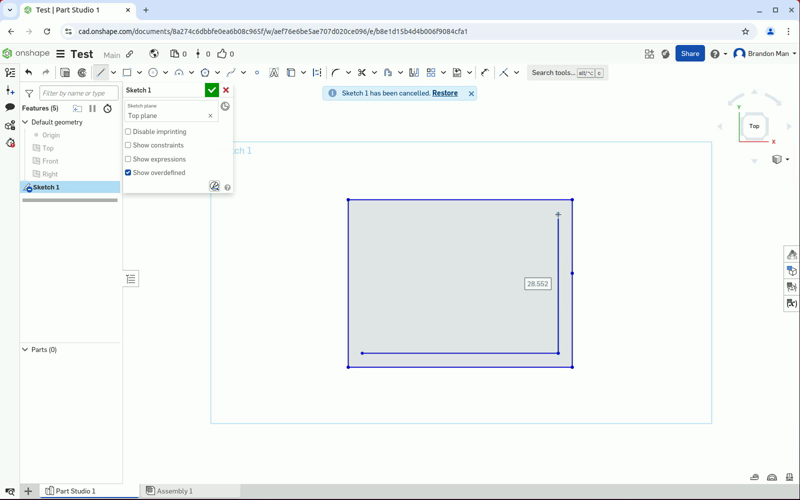
mouse_move(362, 214)
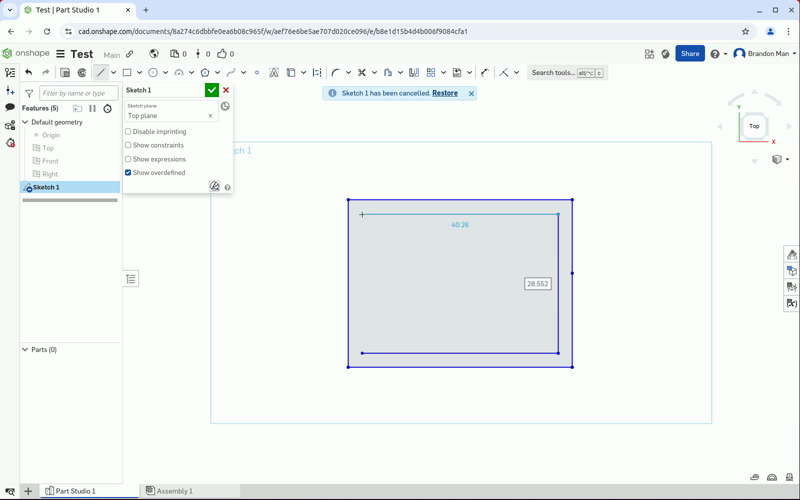
click(362, 214)
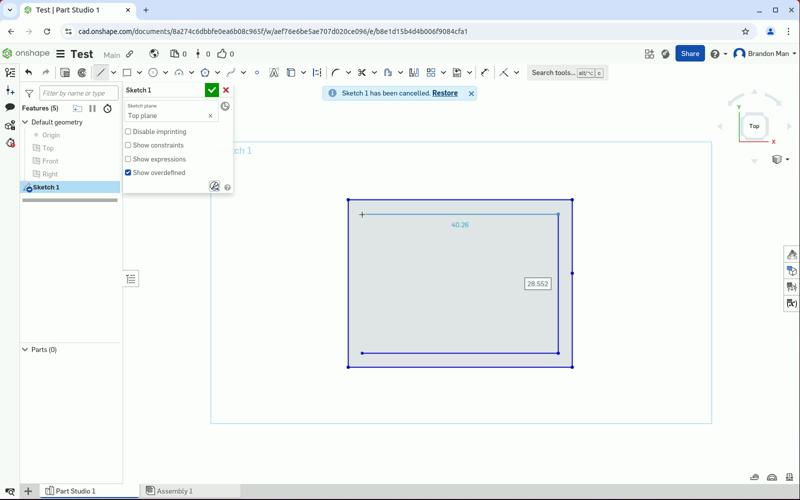
key_up(shift)
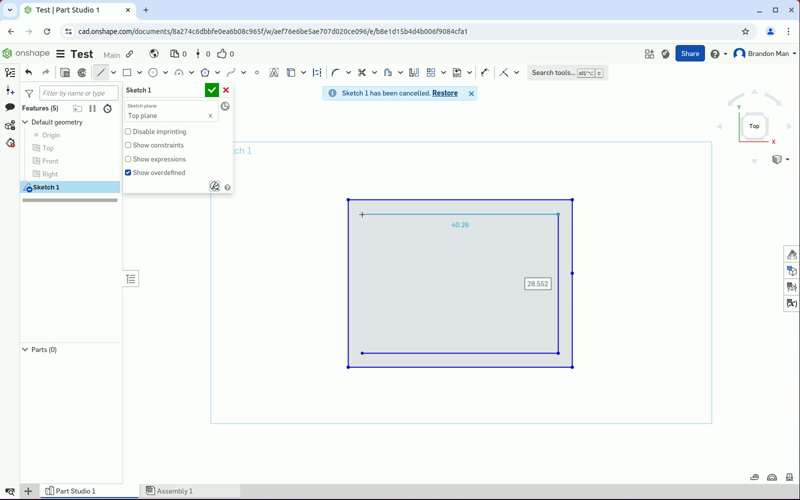
key_down(shift)
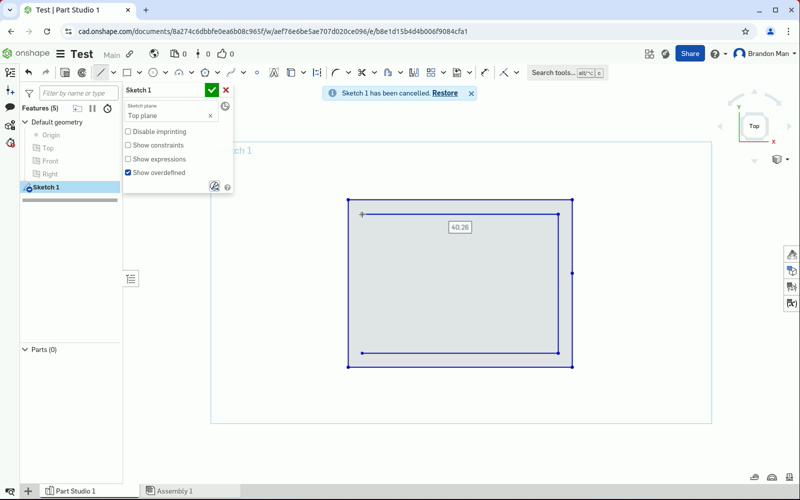
mouse_move(362, 353)
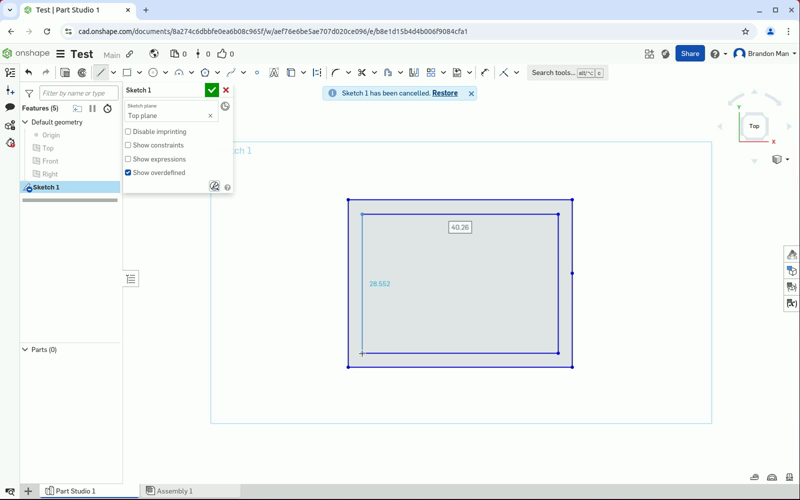
key_up(shift)
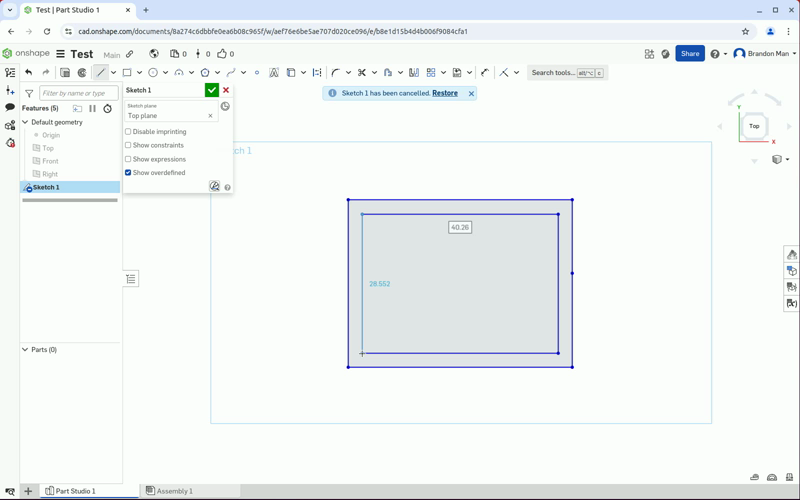
click(362, 353)
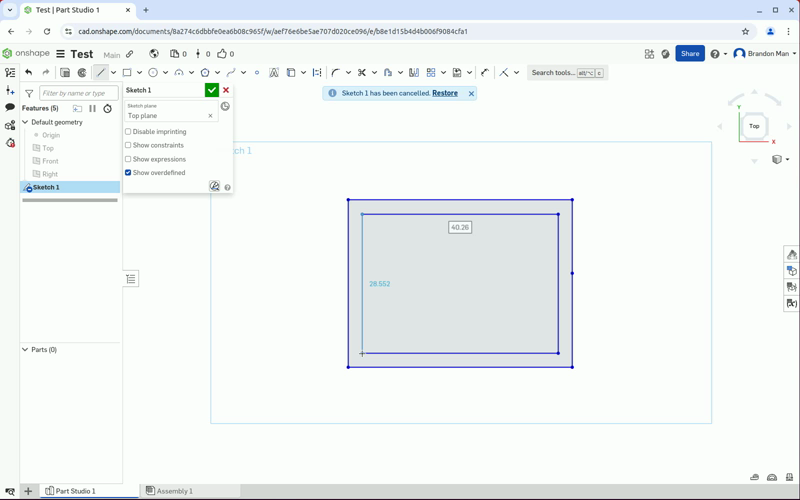
key(esc)
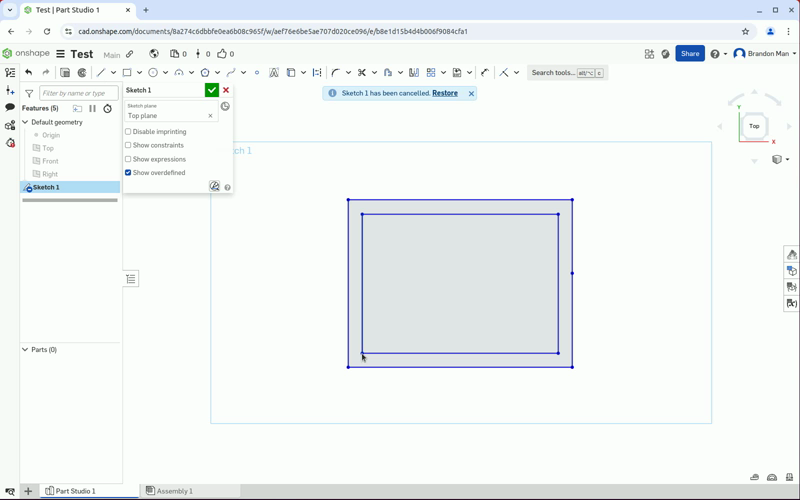
mouse_move(564, 209)
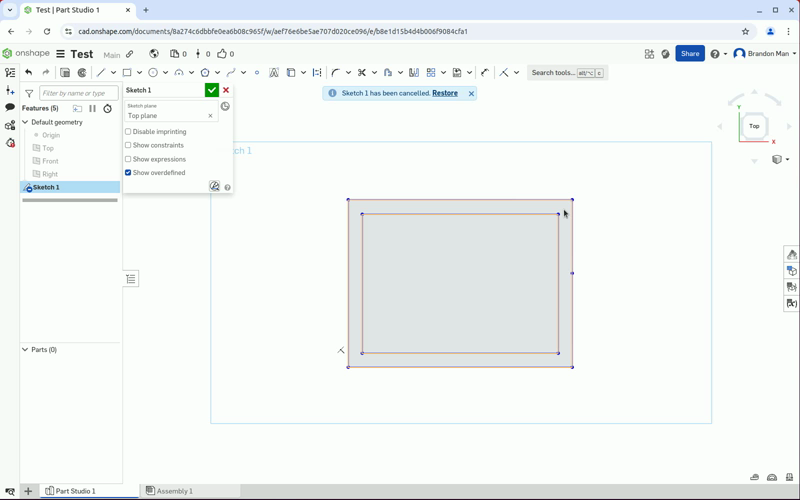
click(564, 209)
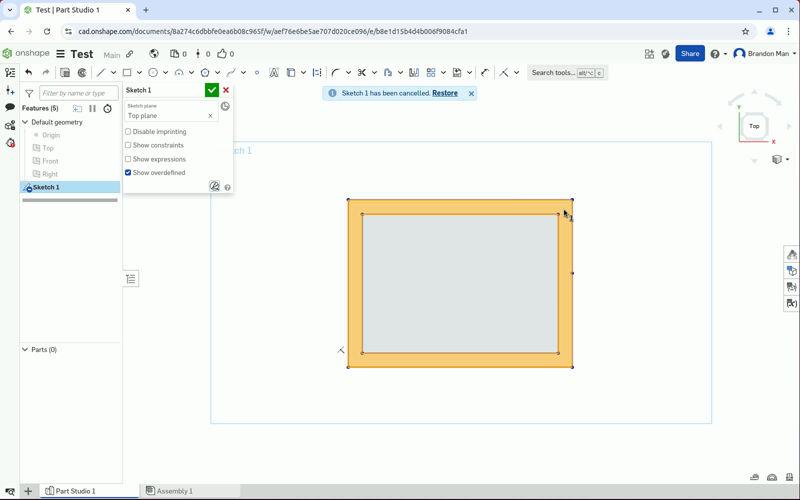
mouse_move(73, 352)
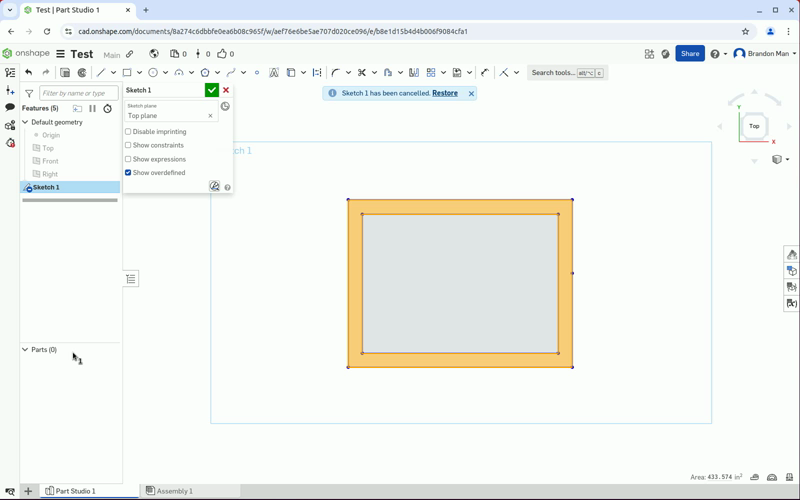
key(shift+y)
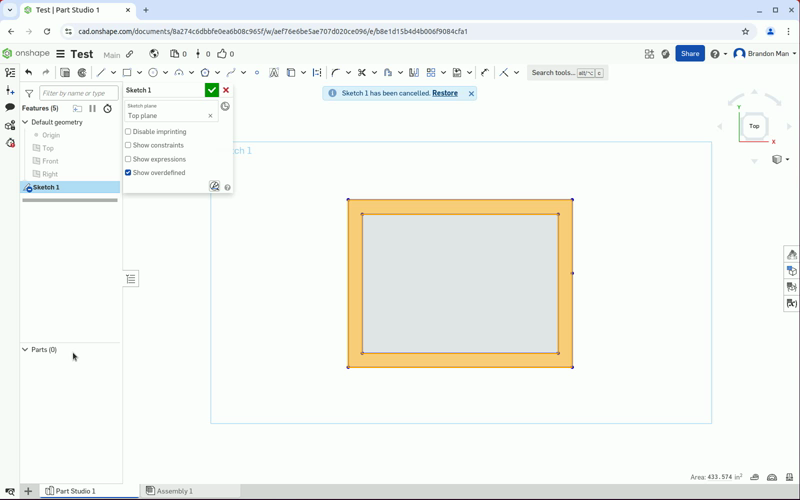
key(shift+e)
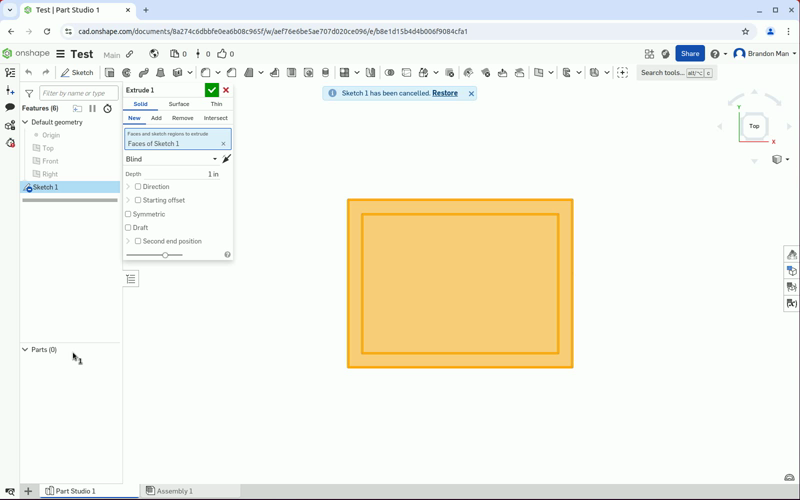
mouse_move(143, 106)
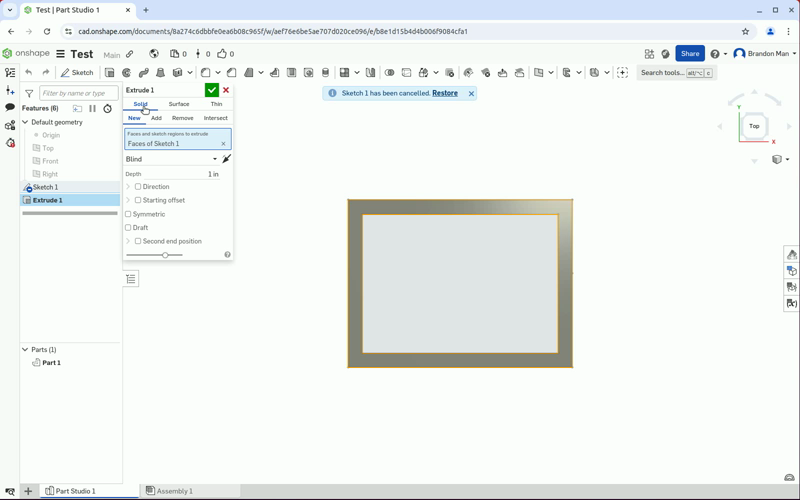
click(143, 106)
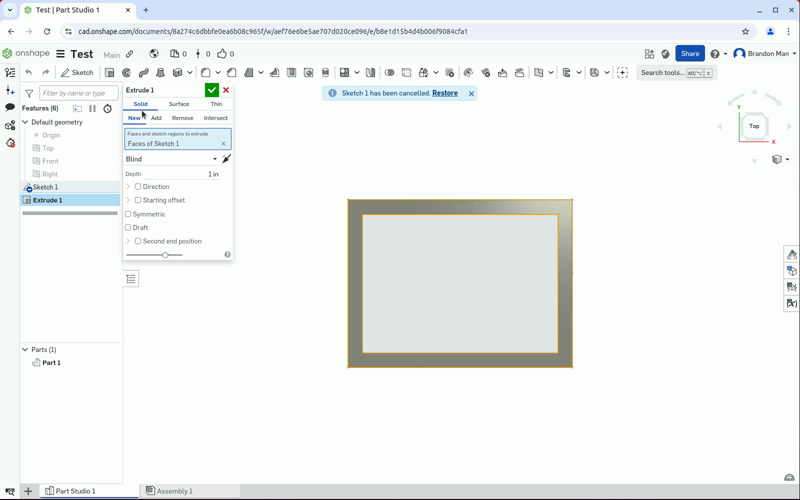
mouse_move(137, 120)
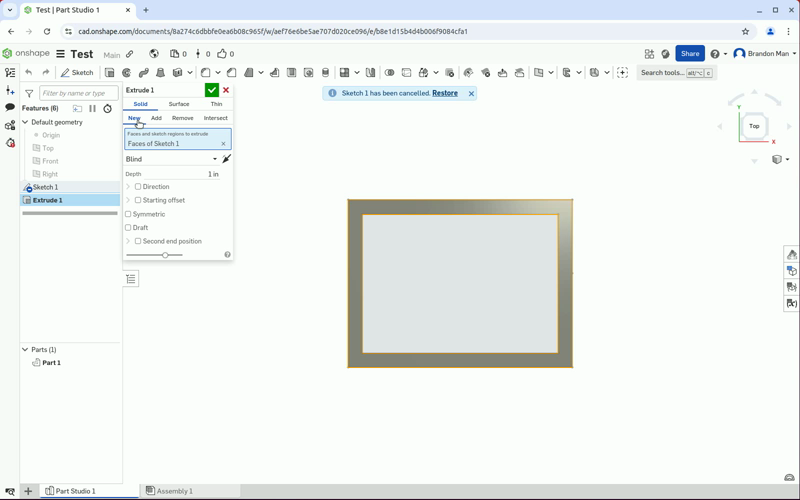
click(137, 120)
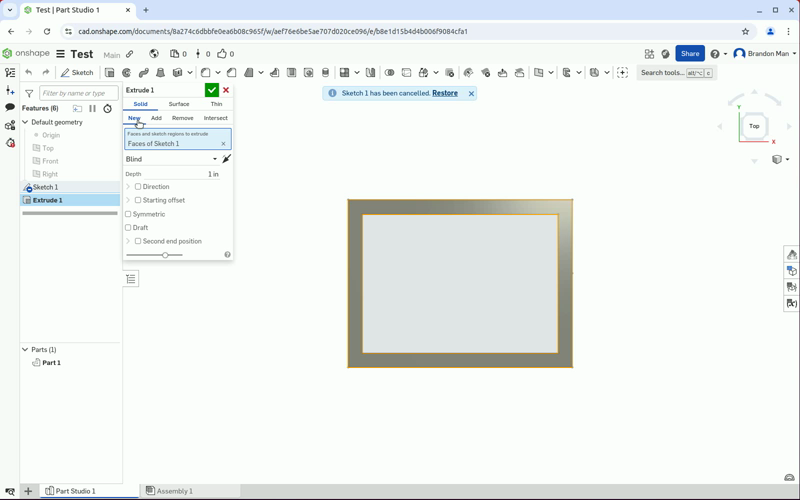
key(tab, 4)
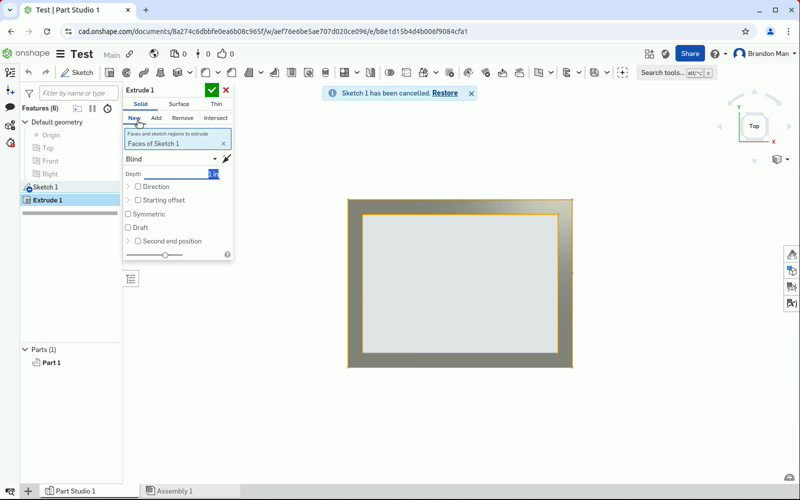
text(3.37)
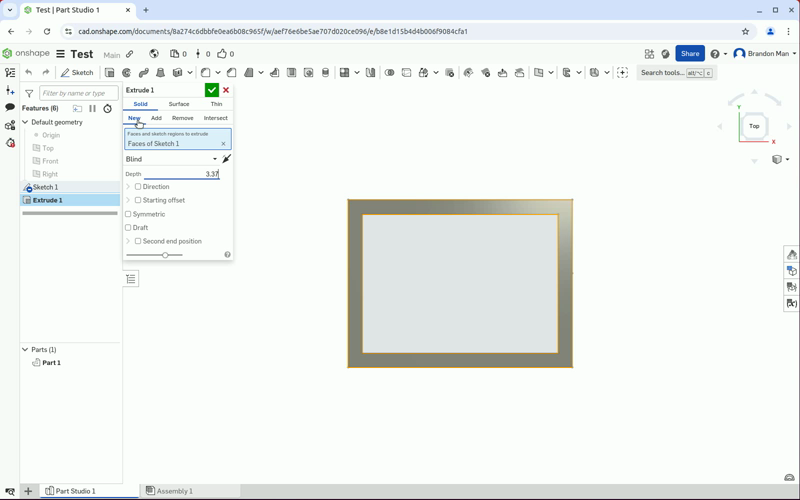
key(enter)
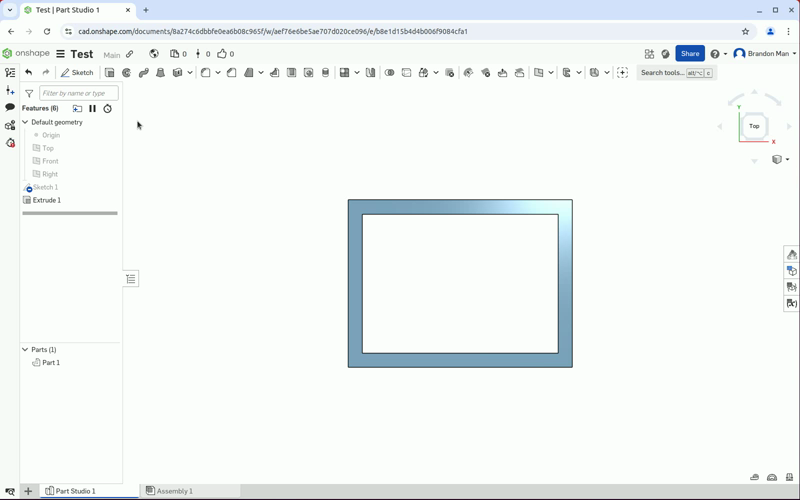
key(shift+h)
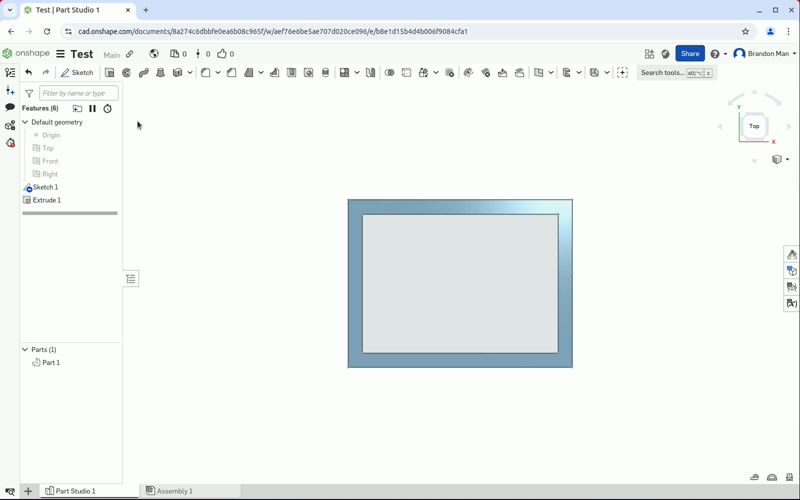
key(shift+h)
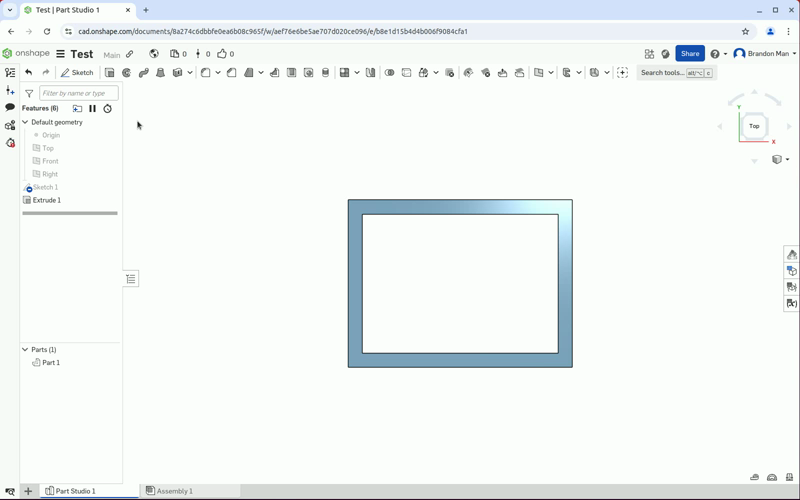
mouse_move(73, 189)
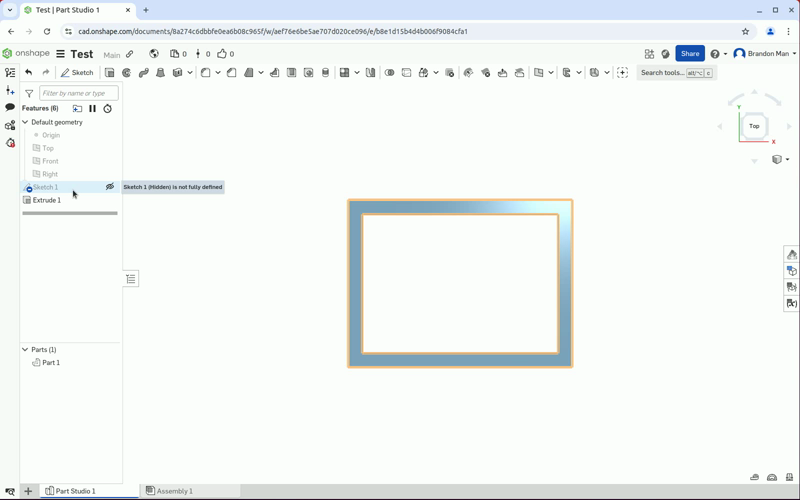
click(73, 189)
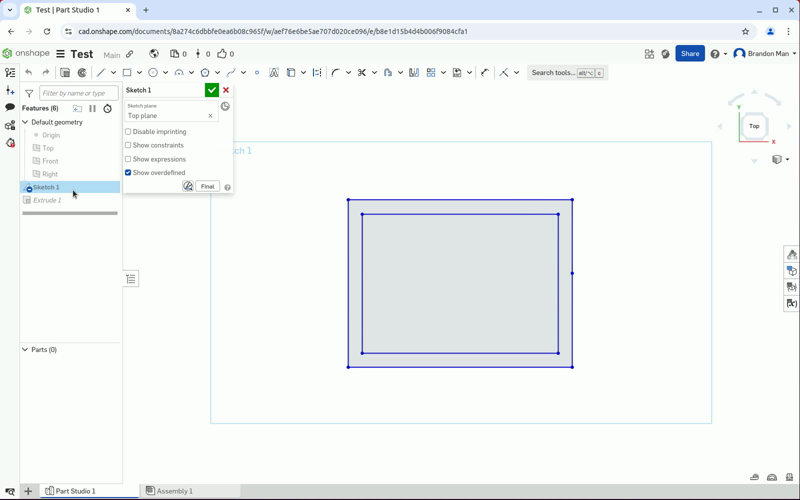
mouse_move(229, 92)
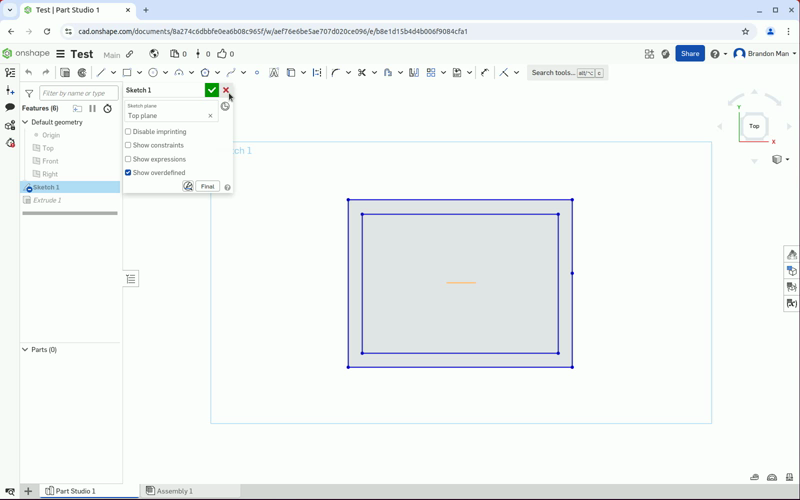
click(229, 92)
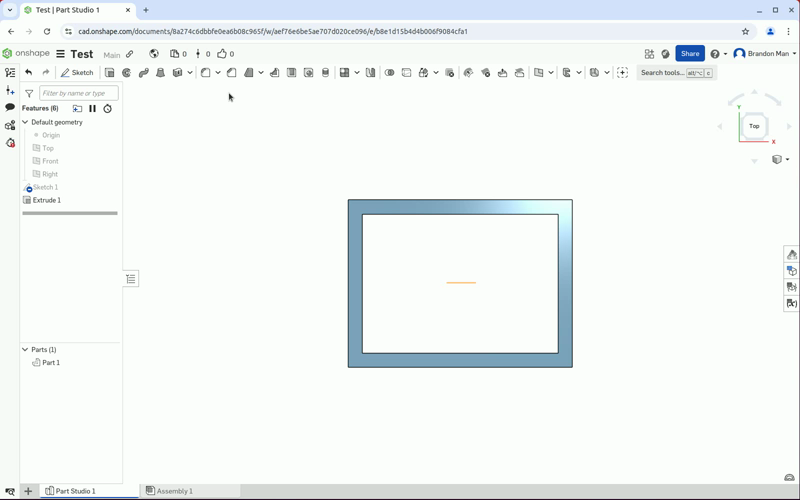
mouse_move(541, 75)
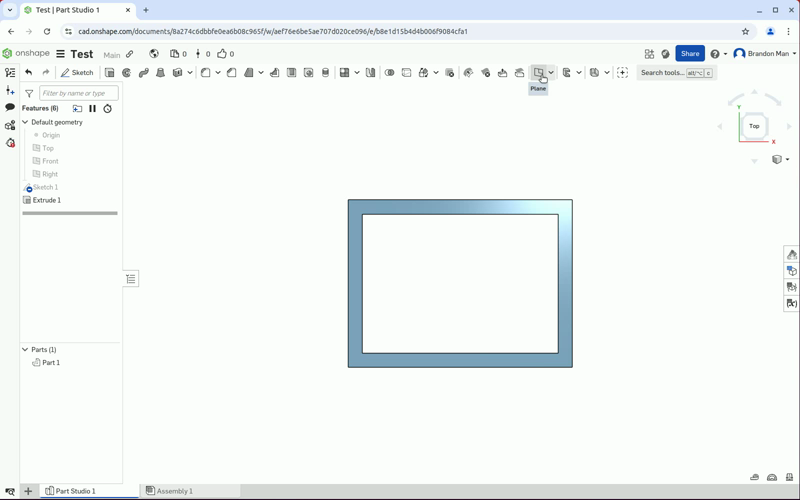
click(541, 75)
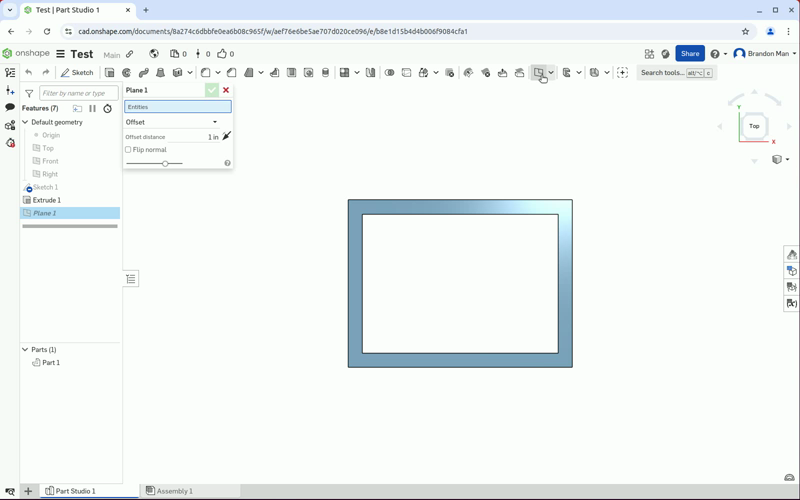
mouse_move(73, 150)
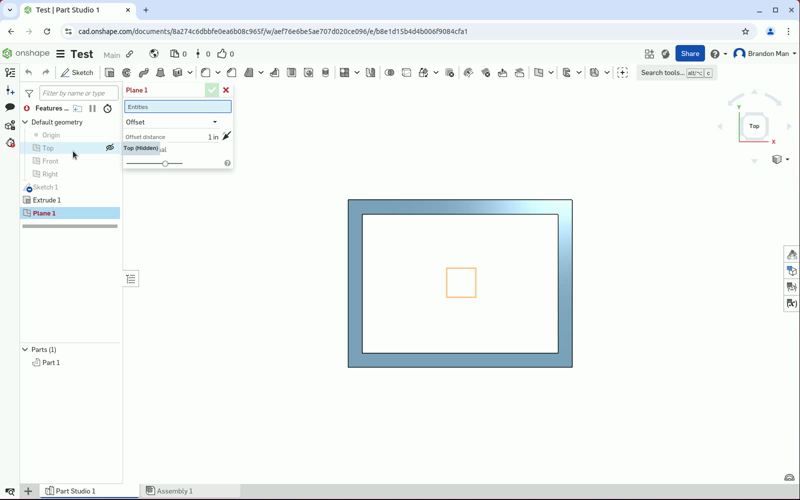
click(73, 150)
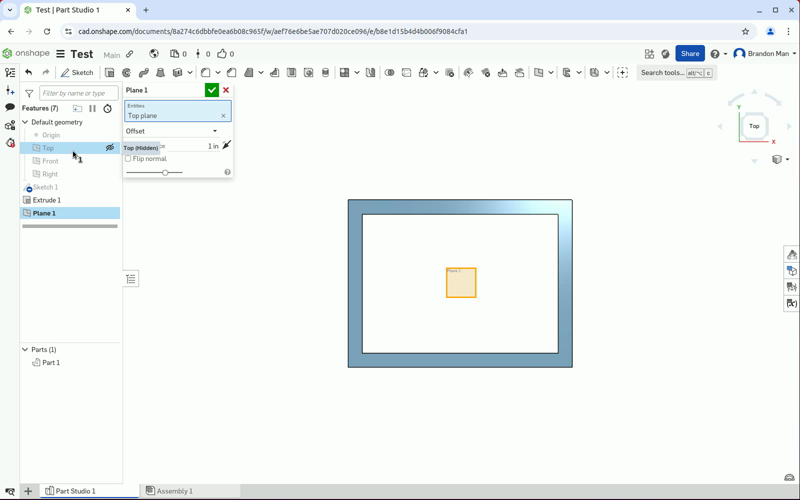
key(tab, 2)
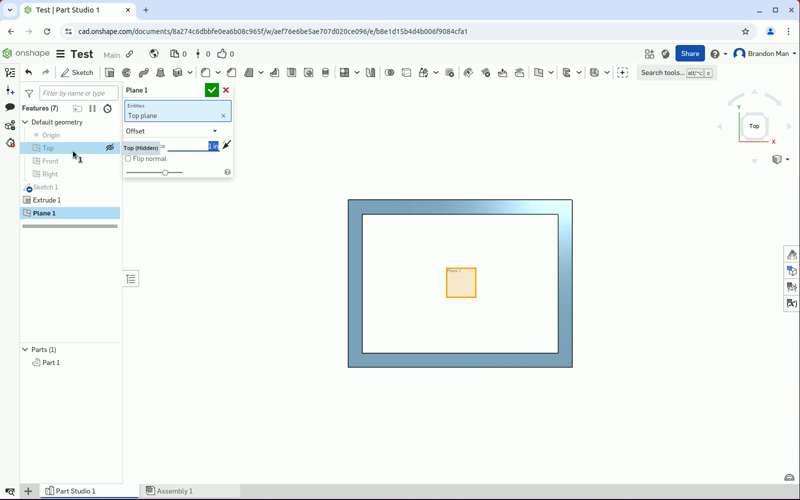
text(3.358)
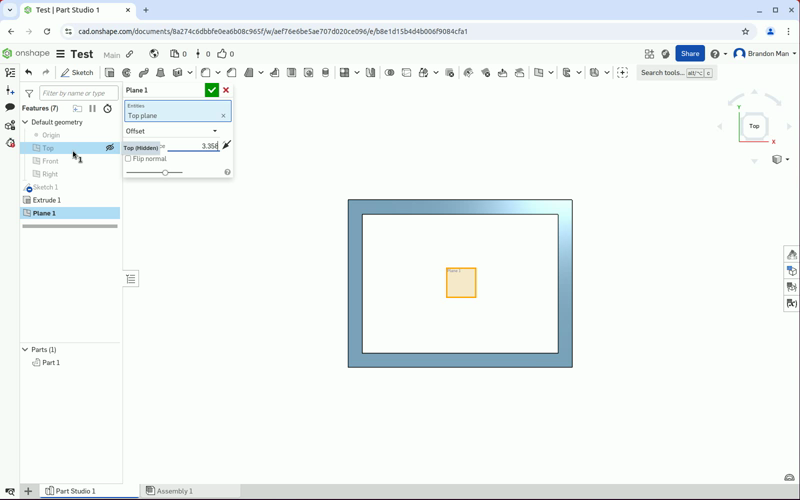
key(enter, 2)
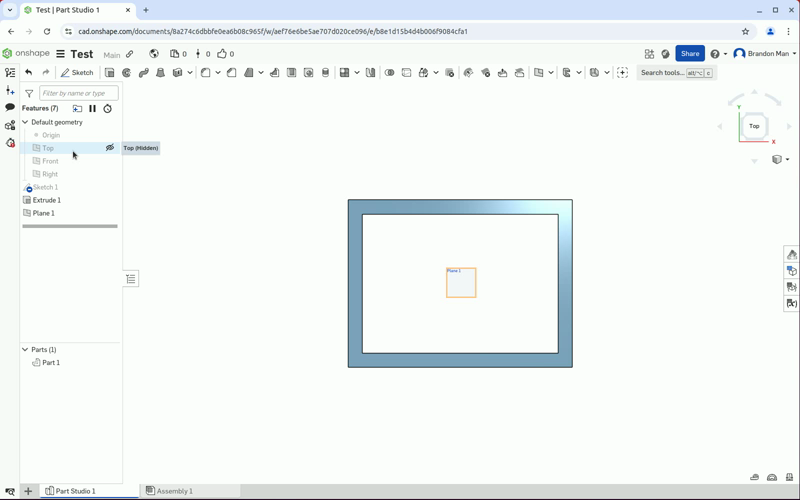
key(shift+s)
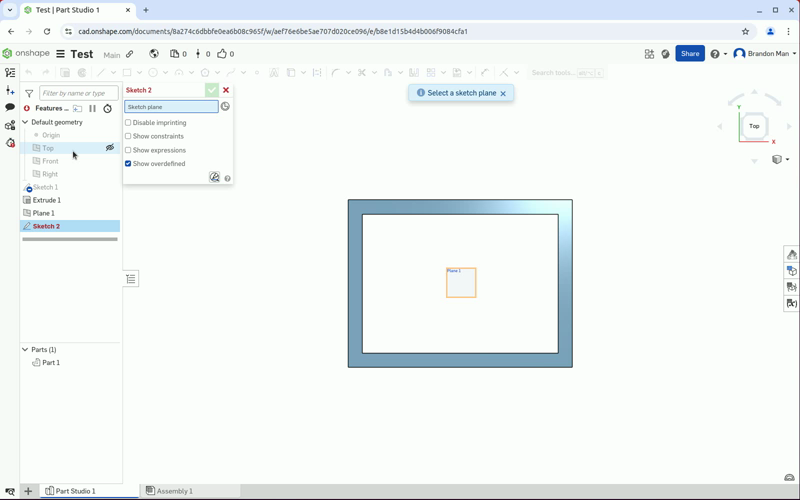
mouse_move(73, 215)
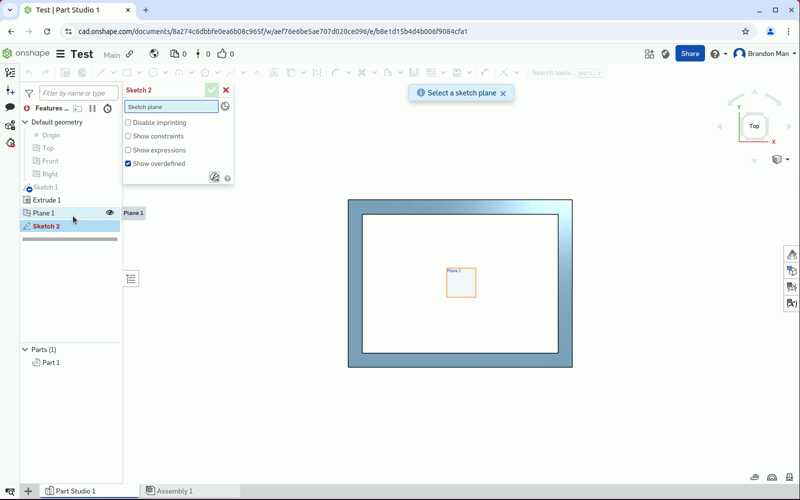
click(73, 215)
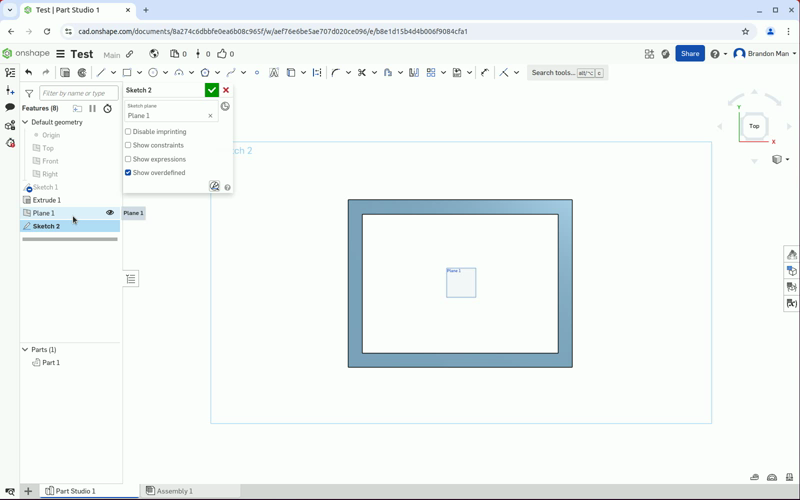
mouse_move(73, 352)
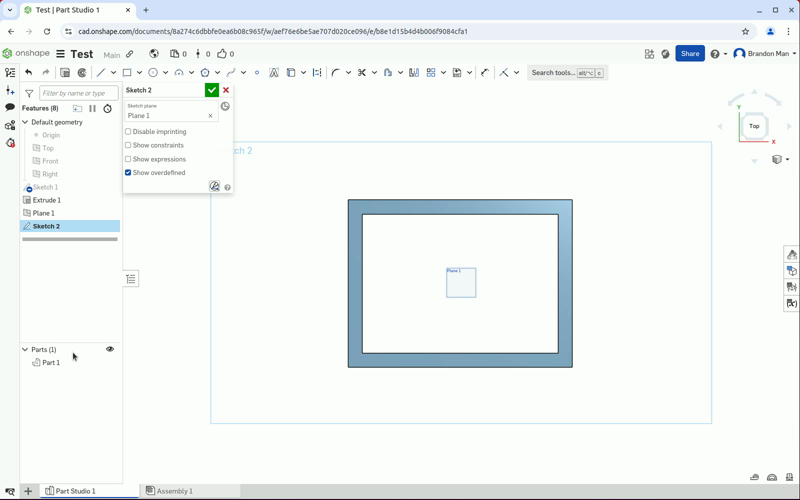
key(y)
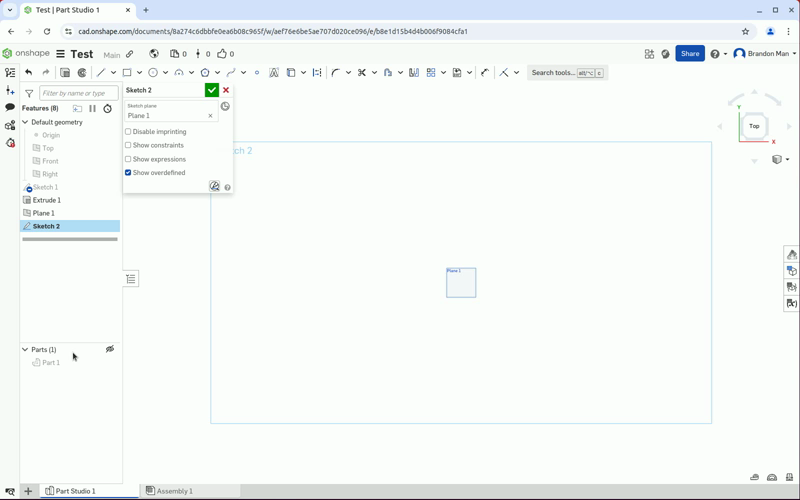
key(l)
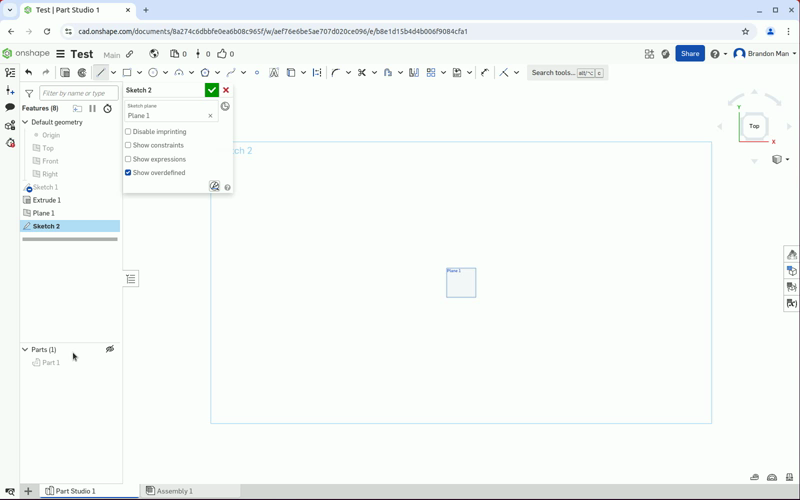
key_down(shift)
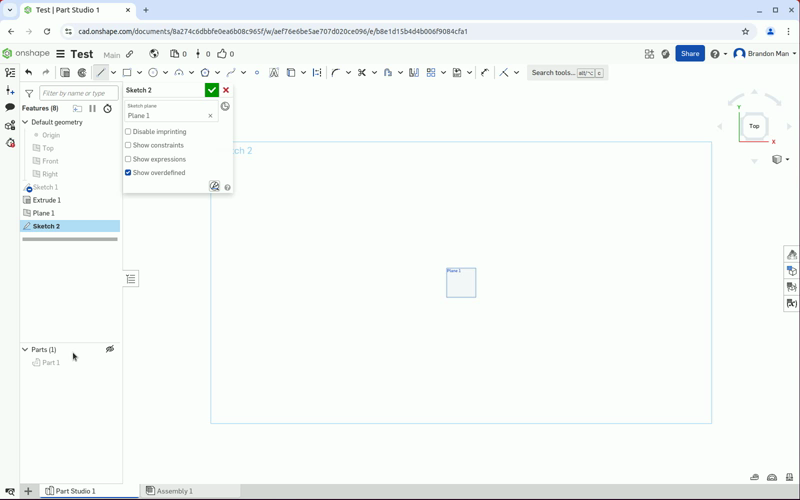
mouse_move(559, 367)
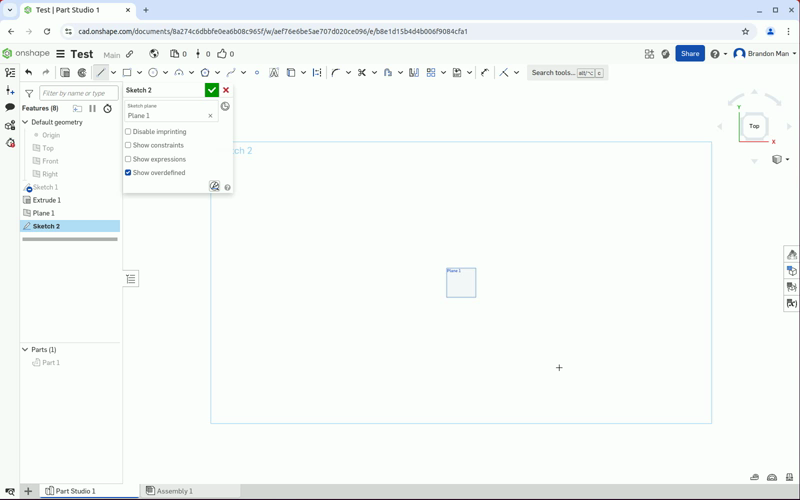
click(559, 367)
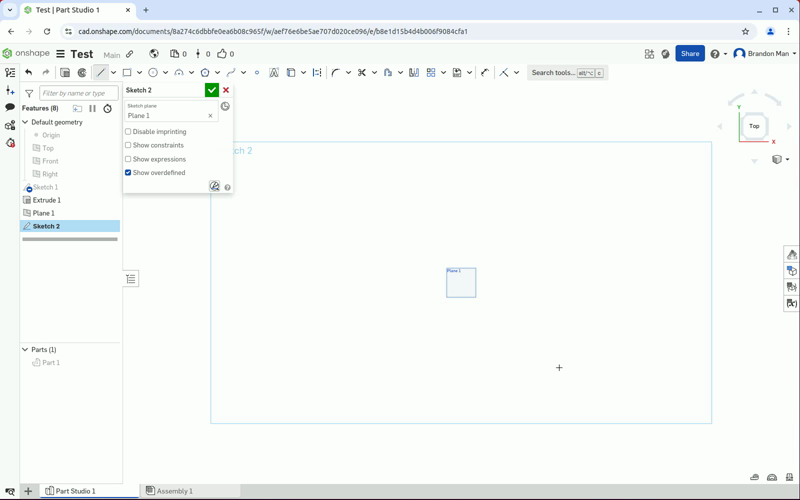
key_up(shift)
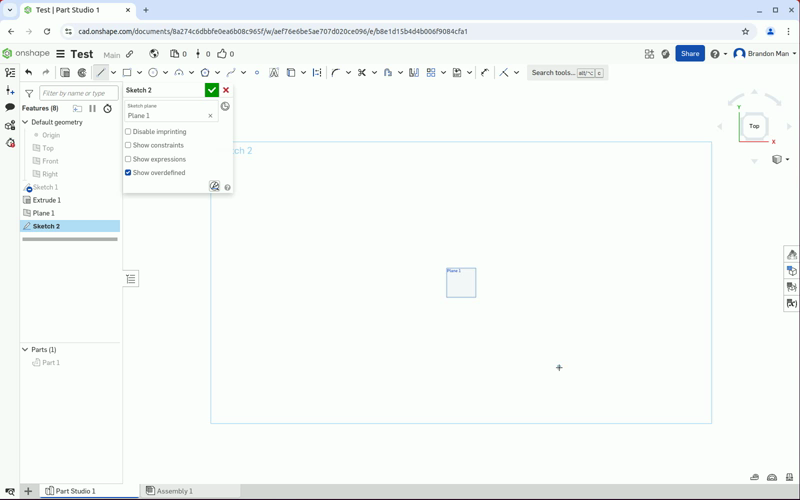
key_down(shift)
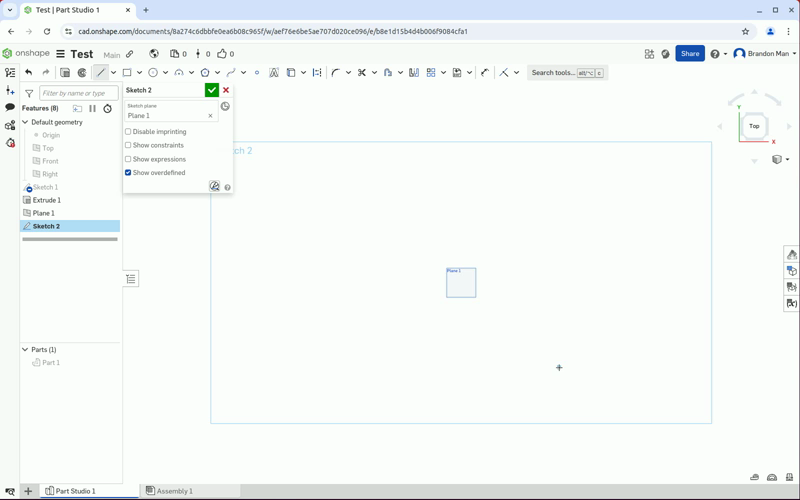
mouse_move(589, 367)
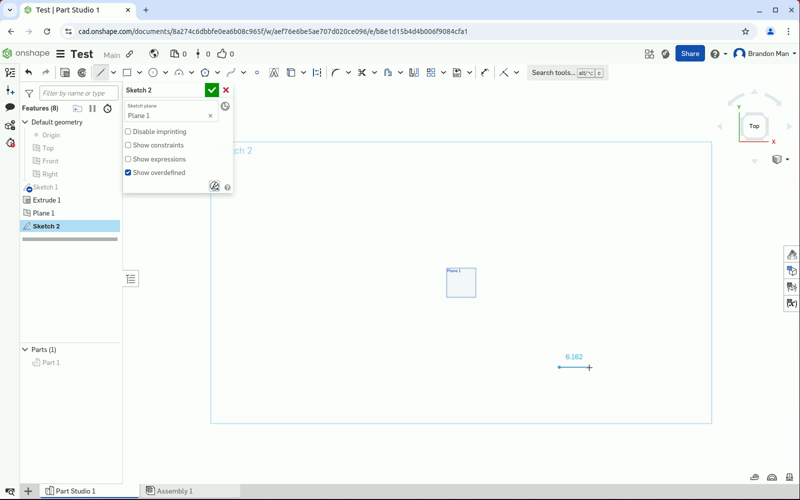
mouse_move(574, 367)
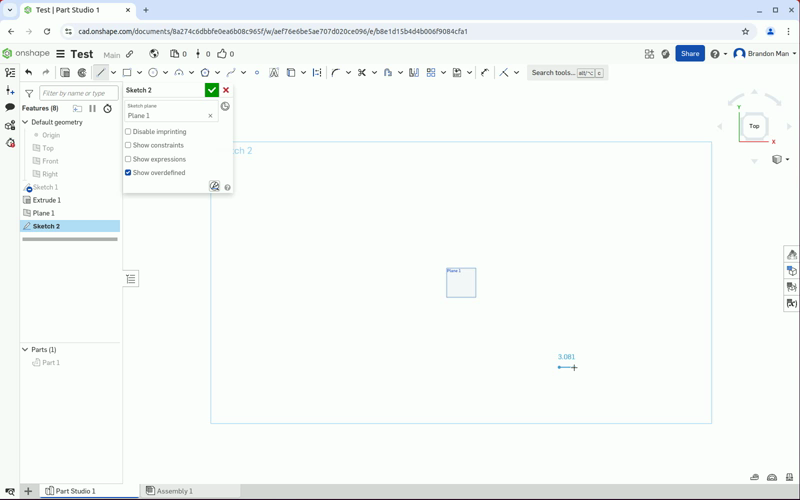
click(574, 367)
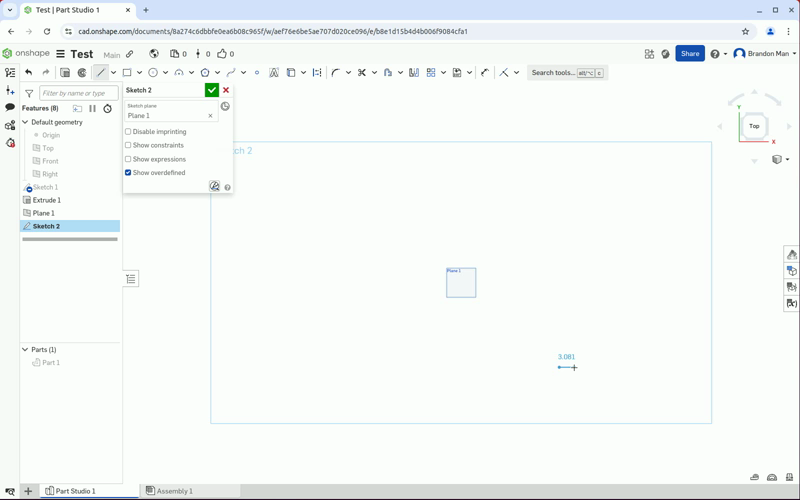
key_up(shift)
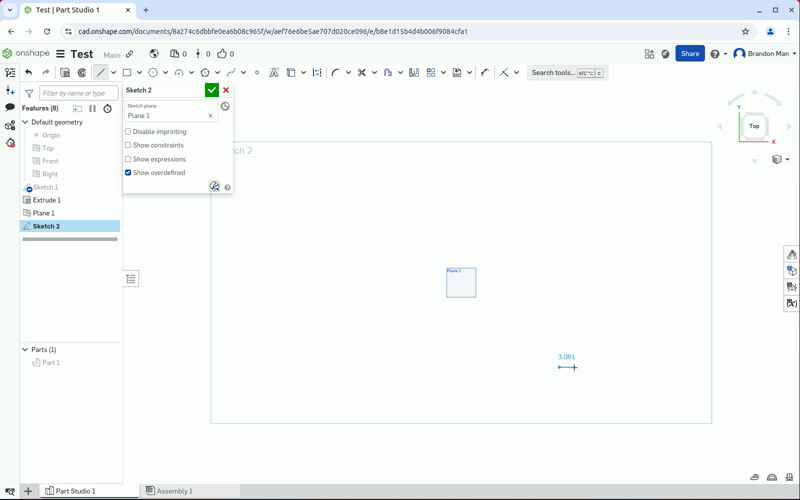
key_down(shift)
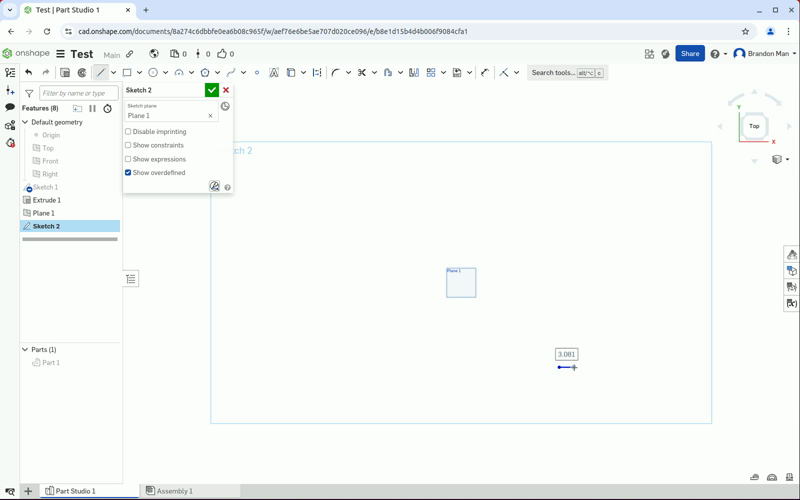
mouse_move(589, 367)
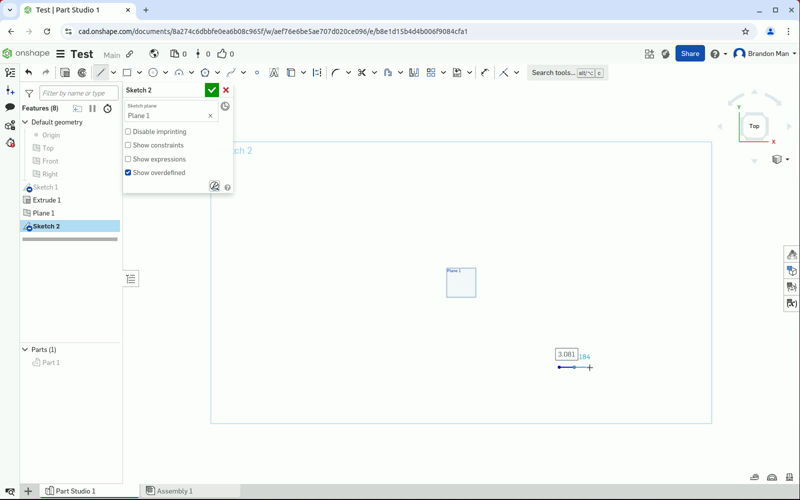
mouse_move(574, 352)
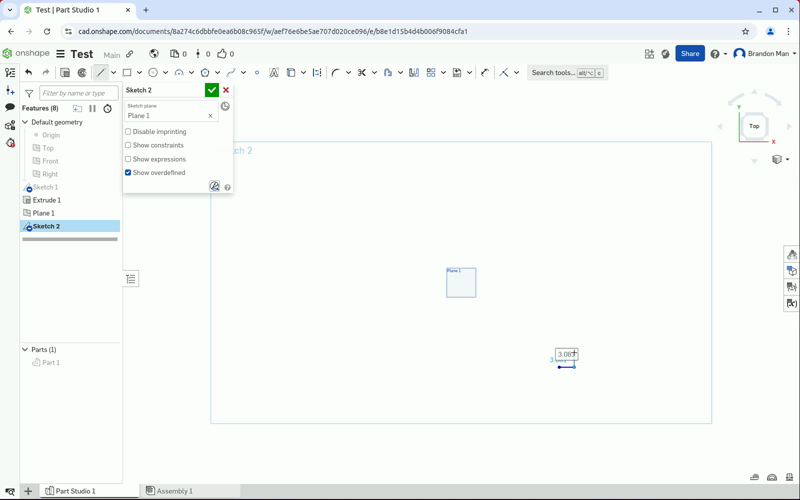
click(574, 352)
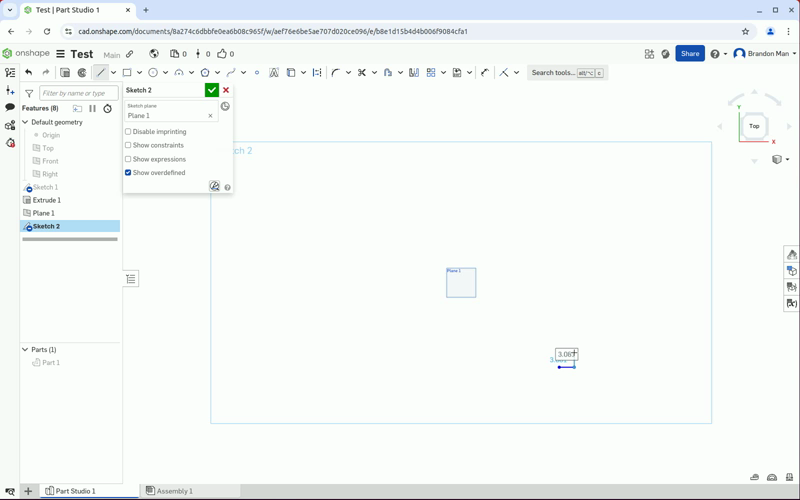
key_up(shift)
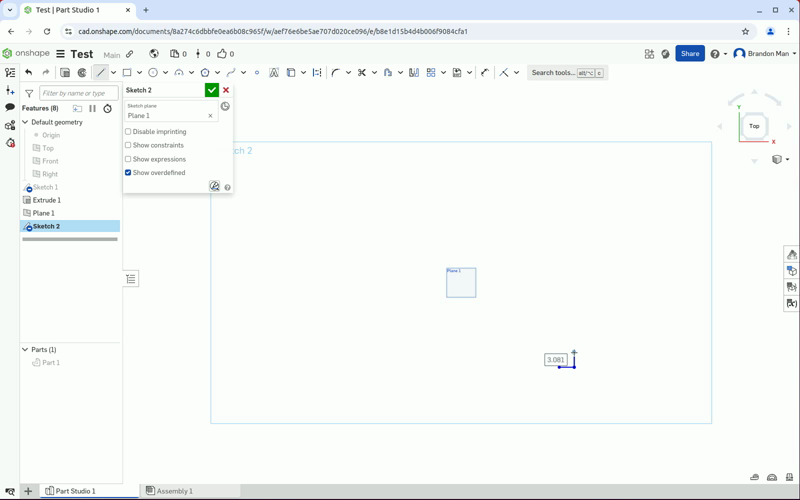
key_down(shift)
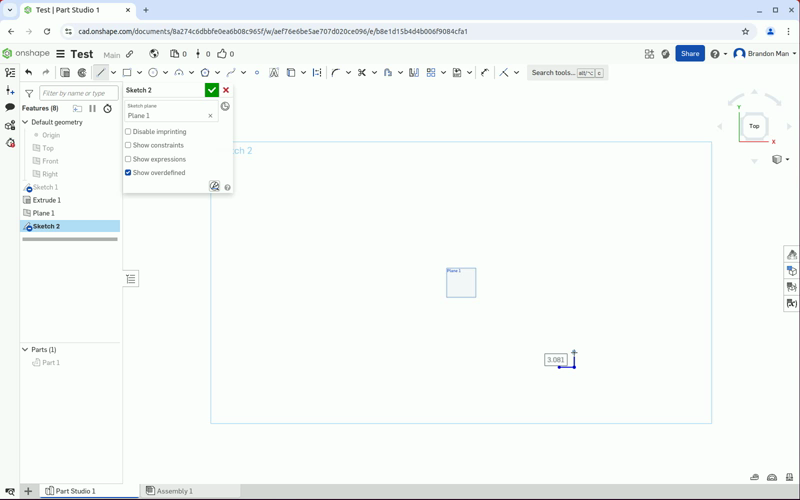
mouse_move(589, 352)
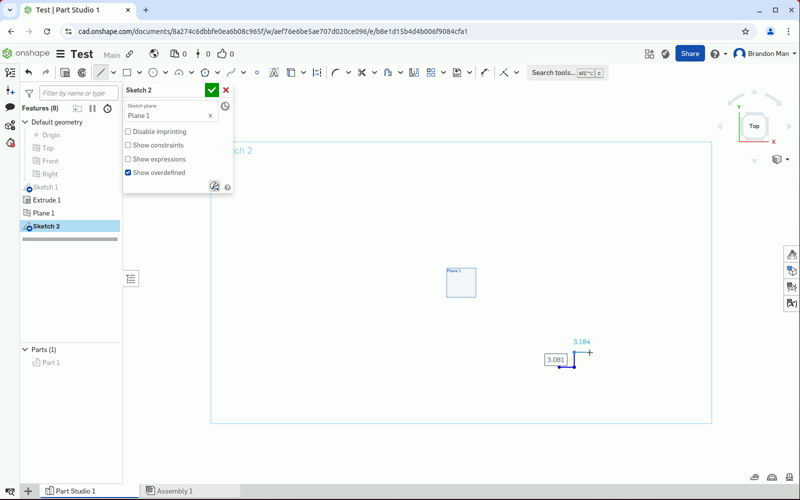
mouse_move(559, 352)
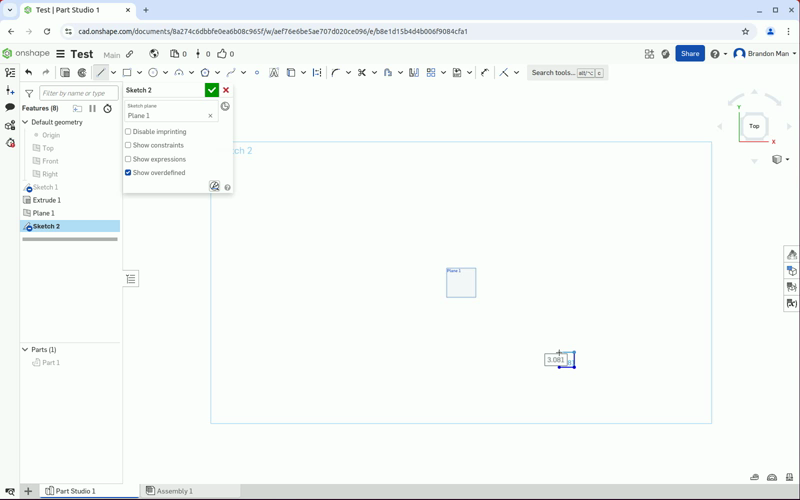
click(559, 352)
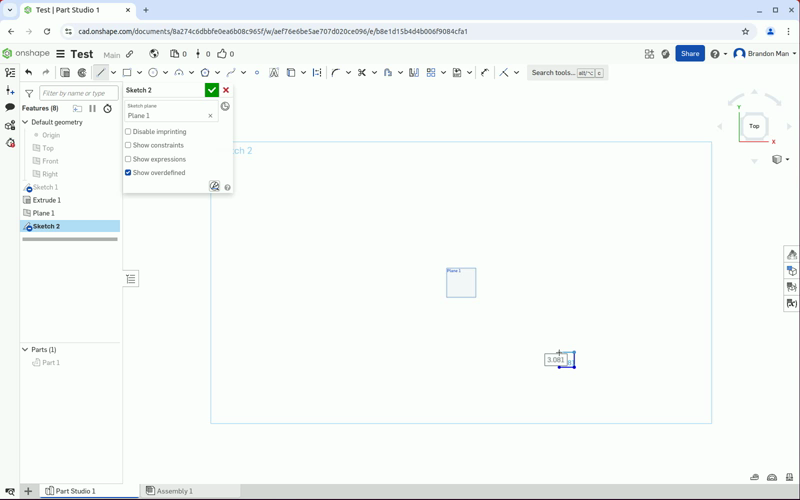
key_up(shift)
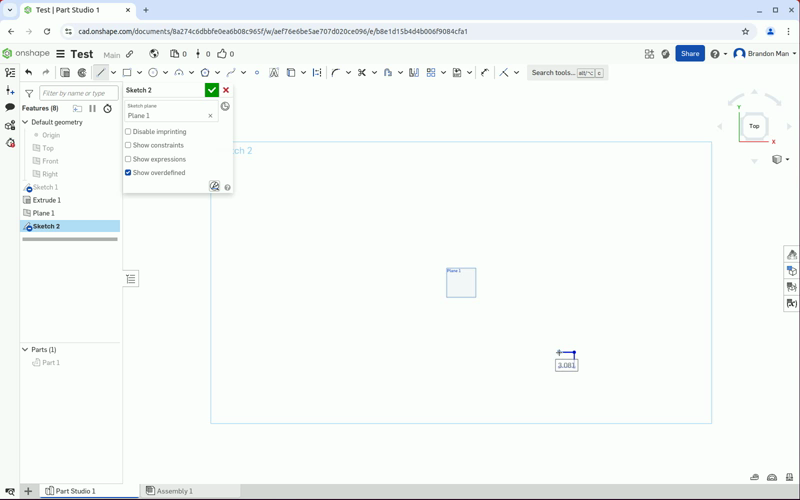
mouse_move(589, 352)
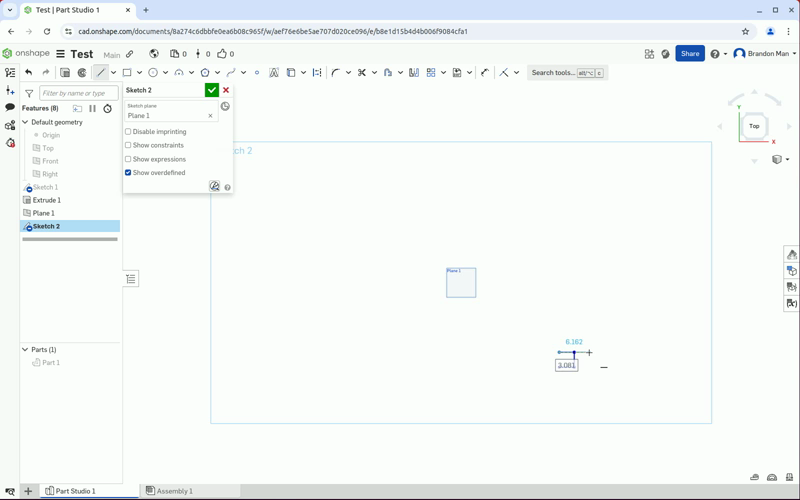
key_down(shift)
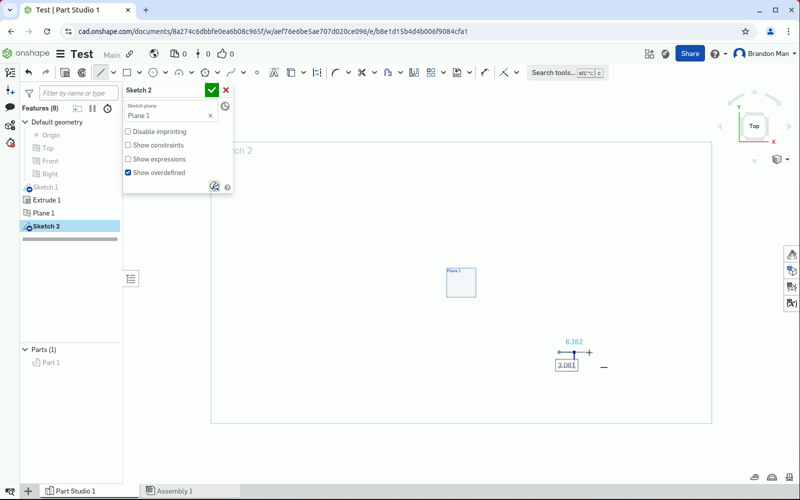
mouse_move(559, 367)
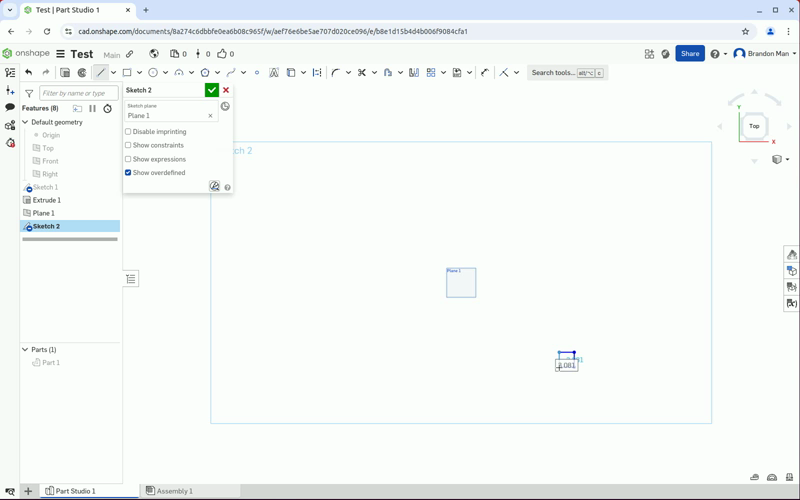
key_up(shift)
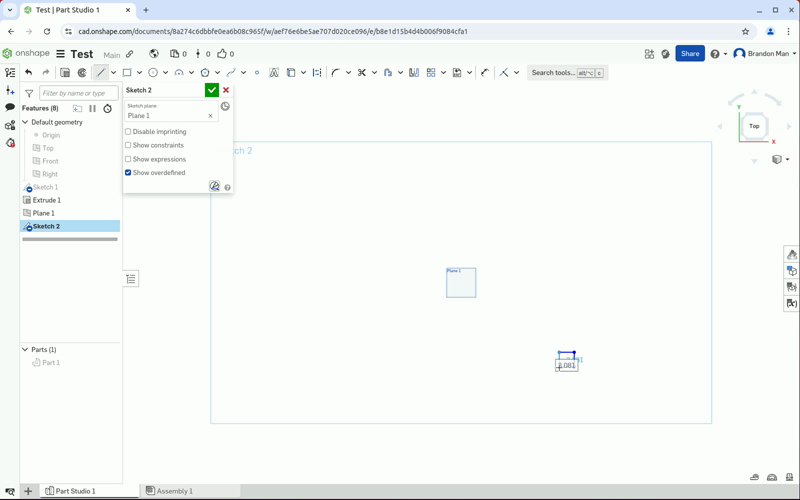
click(559, 367)
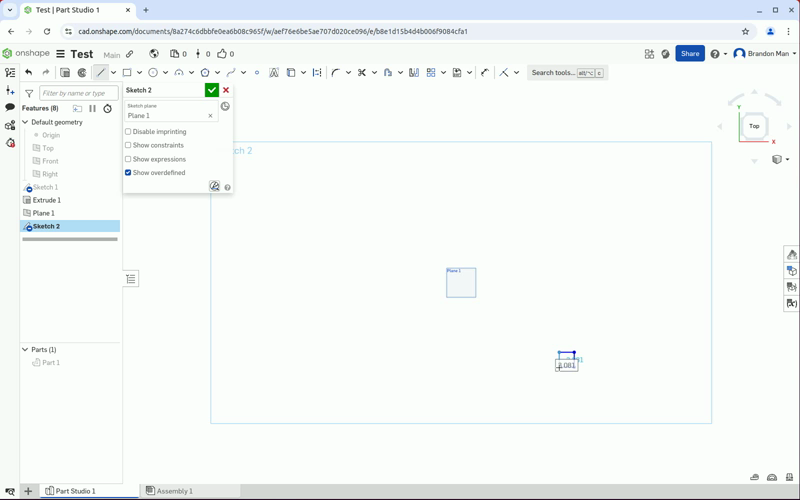
key(esc)
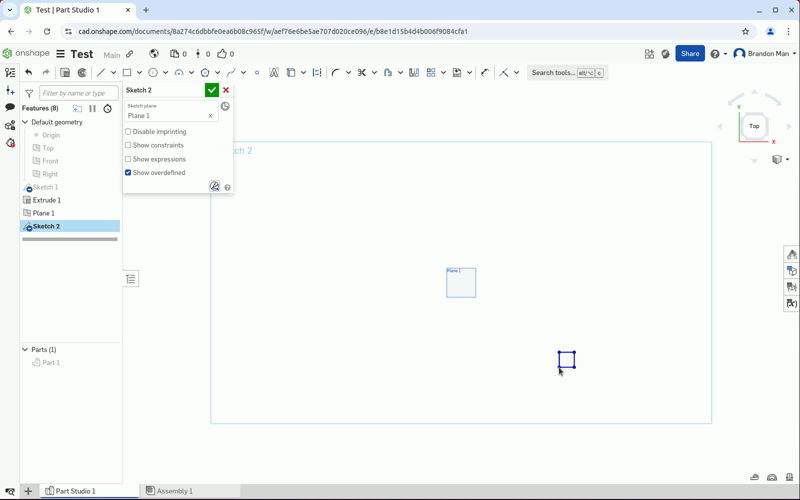
mouse_move(564, 361)
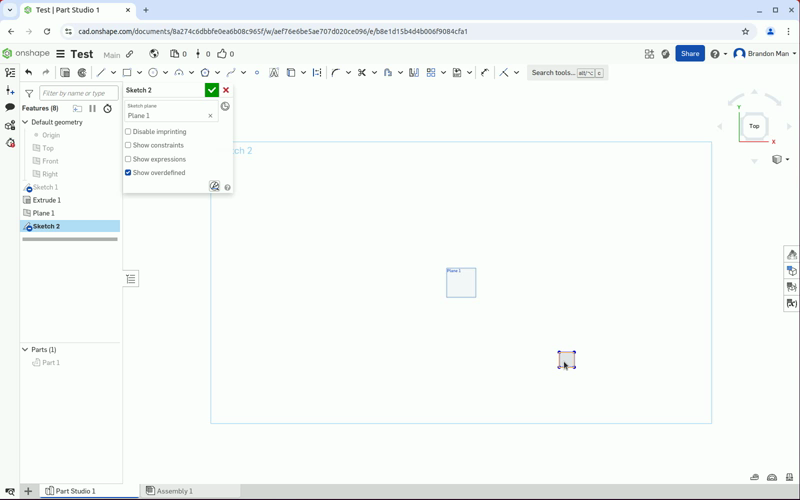
scroll(6)
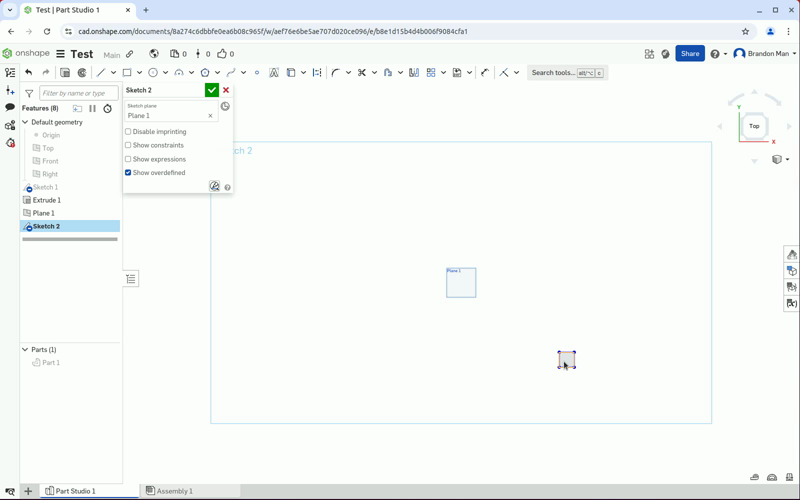
scroll(6)
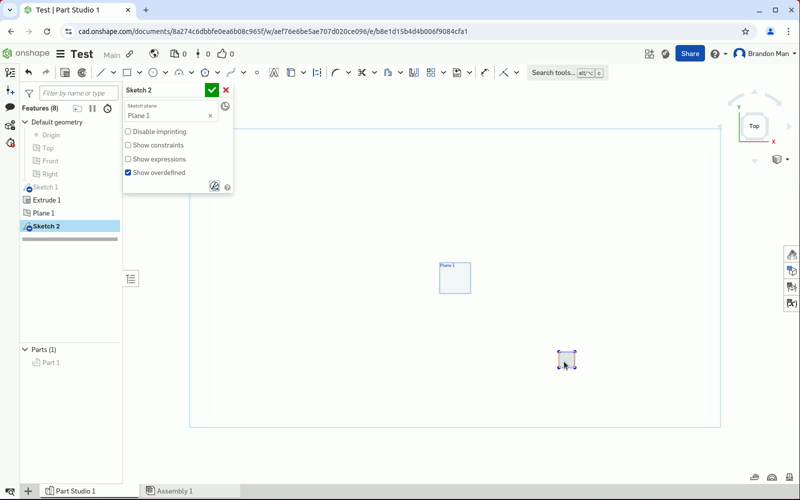
scroll(6)
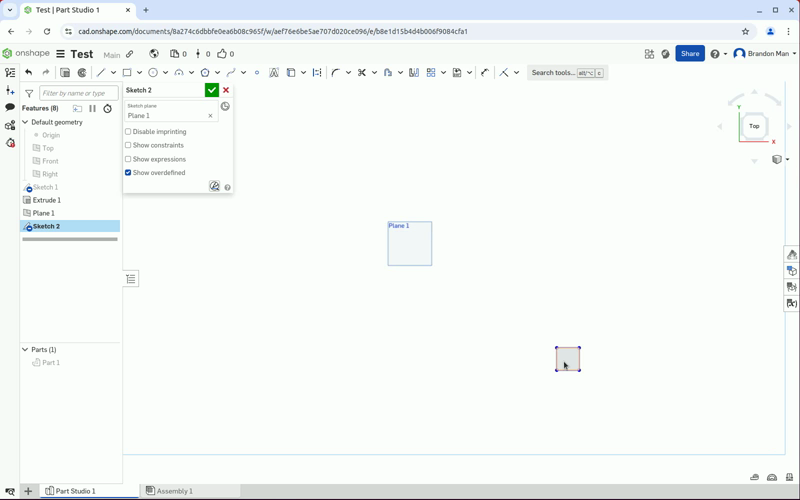
scroll(6)
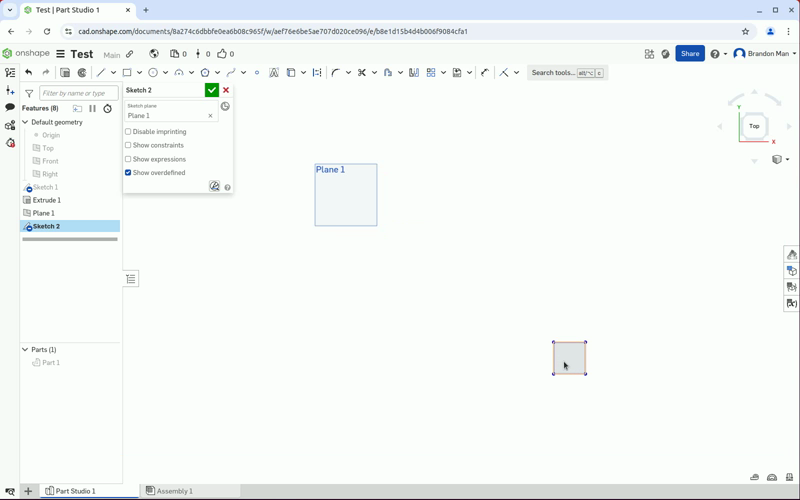
scroll(6)
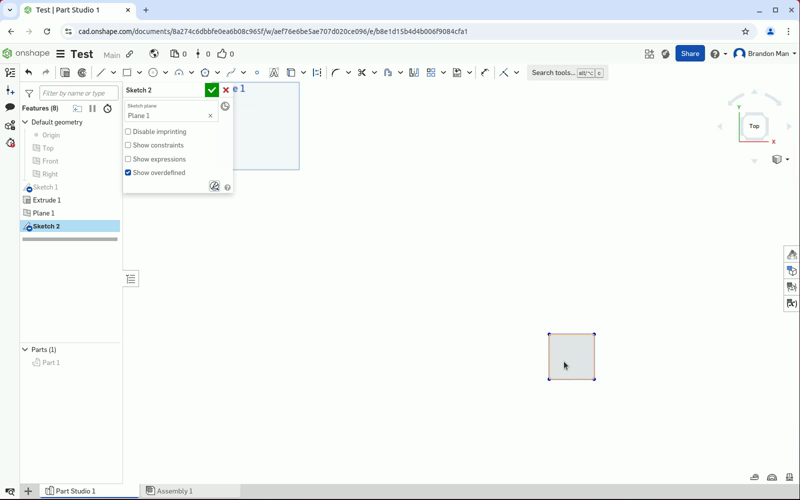
scroll(6)
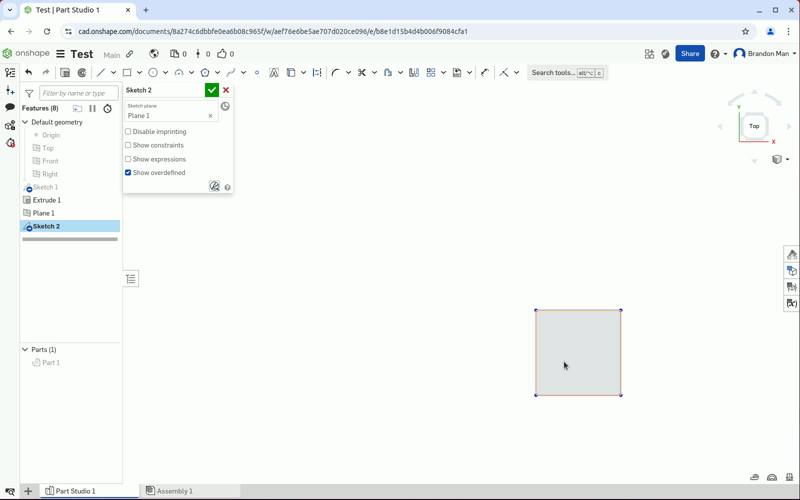
scroll(6)
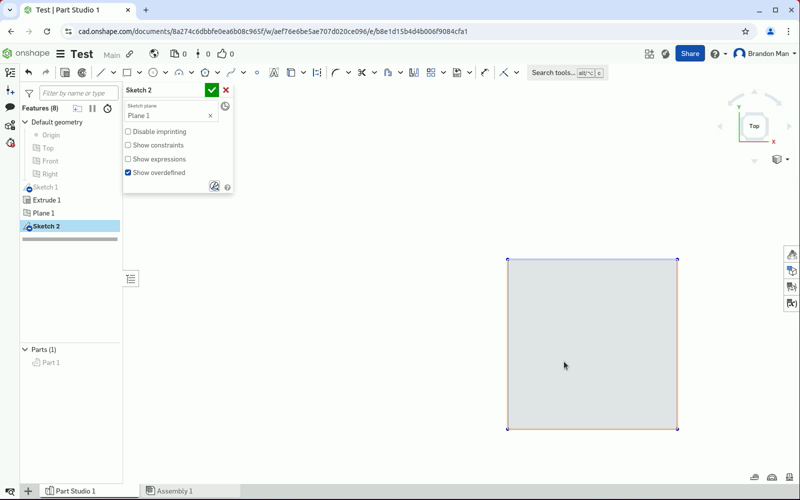
click(564, 361)
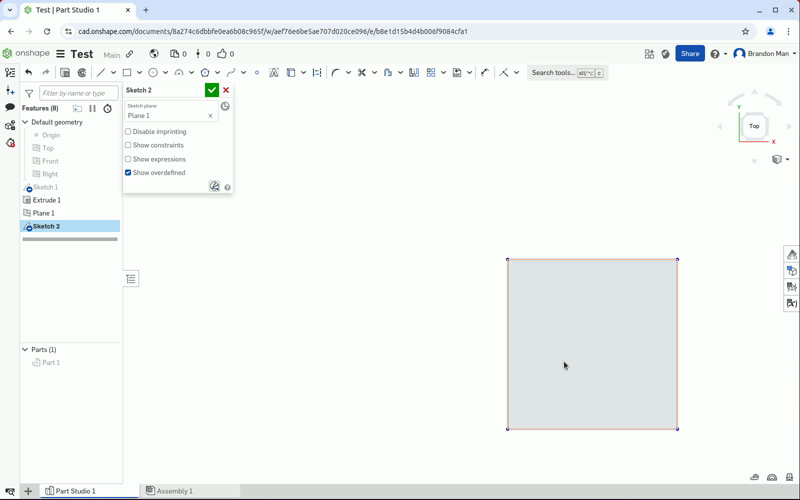
scroll(-6)
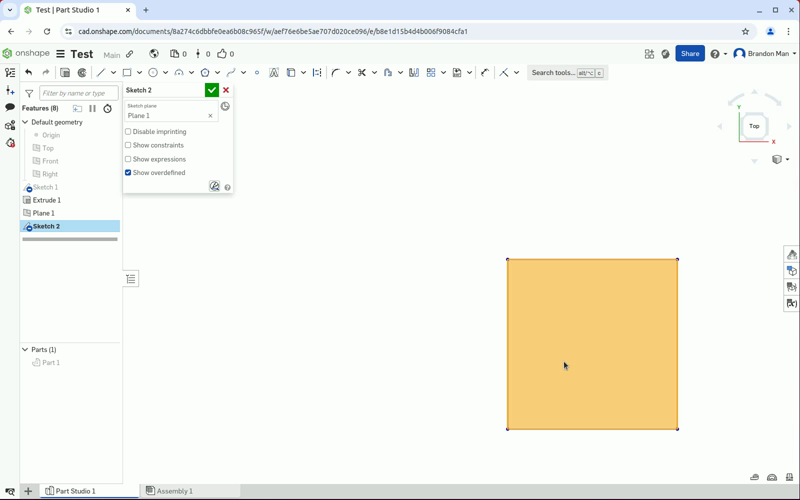
scroll(-6)
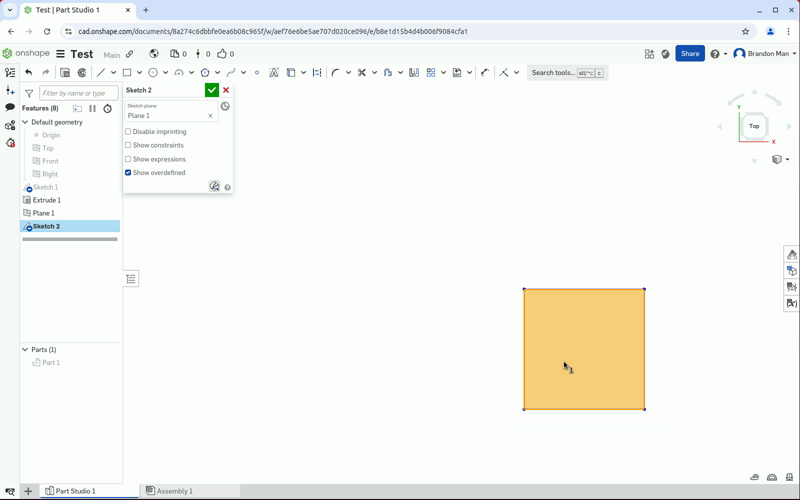
scroll(-6)
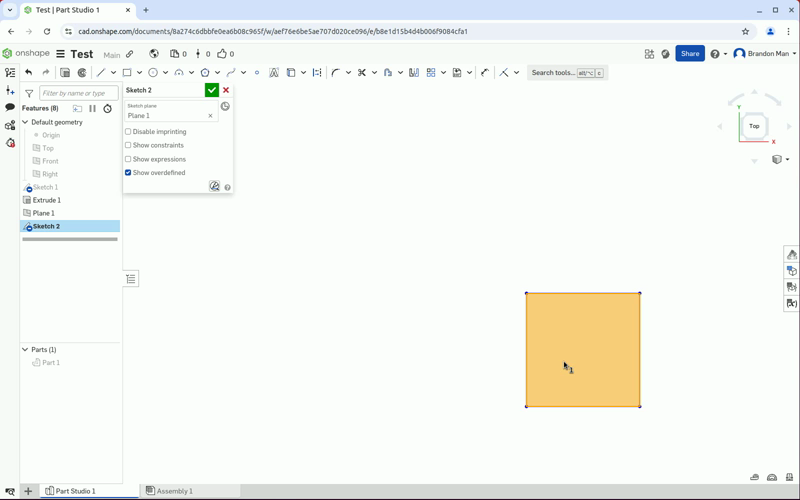
scroll(-6)
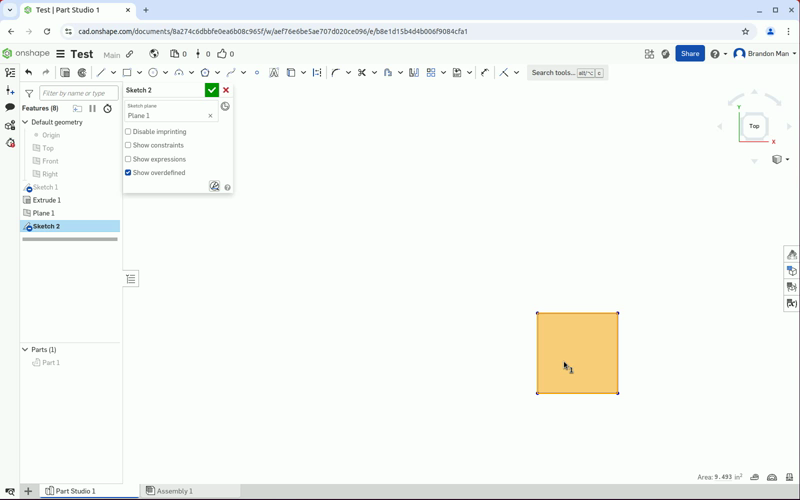
scroll(-6)
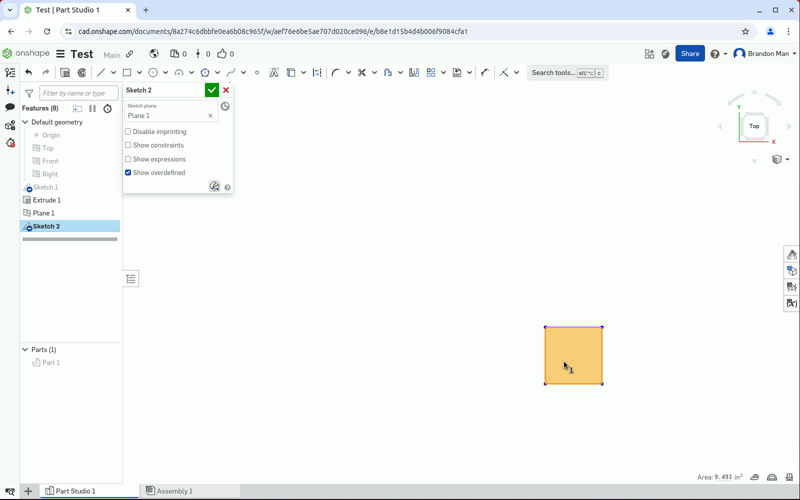
scroll(-6)
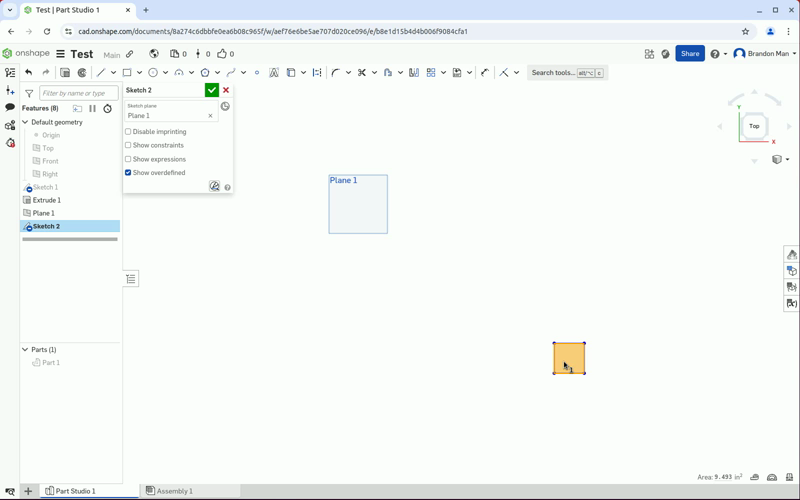
scroll(-6)
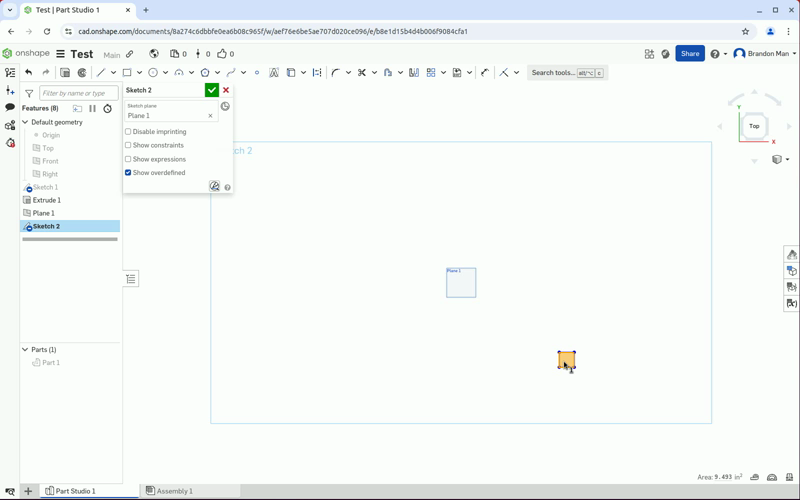
mouse_move(73, 352)
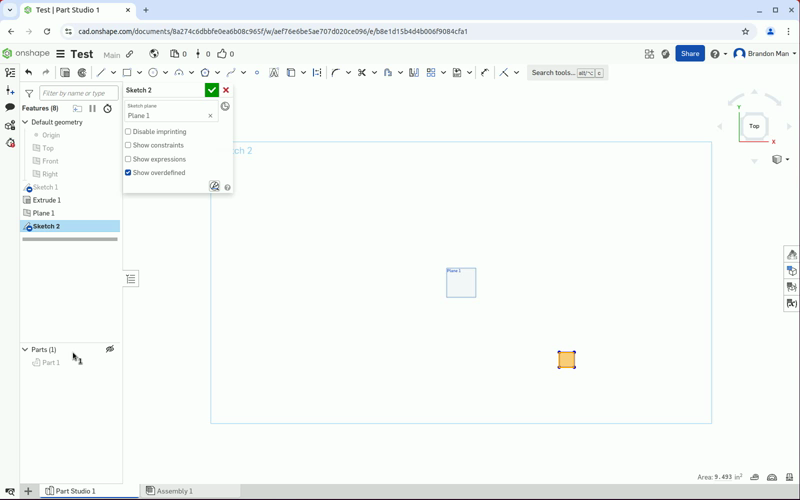
key(shift+y)
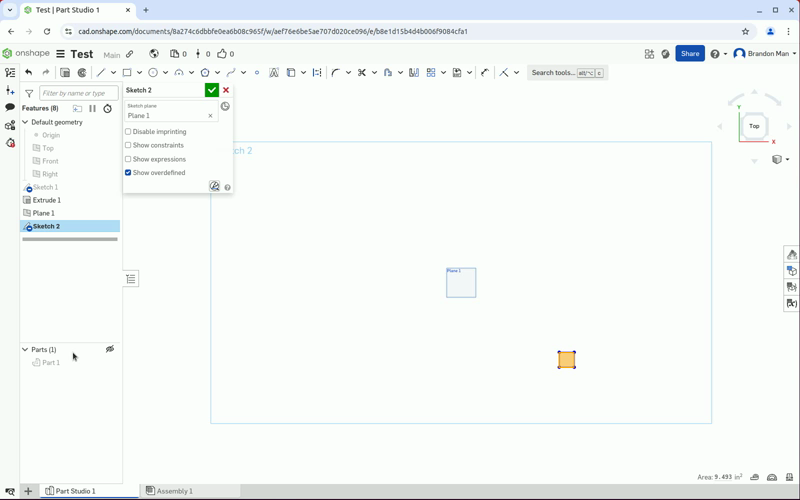
key(shift+e)
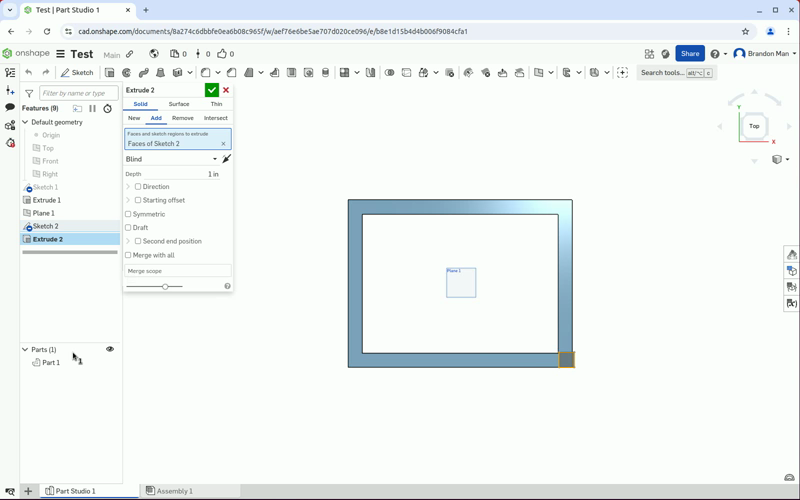
mouse_move(143, 106)
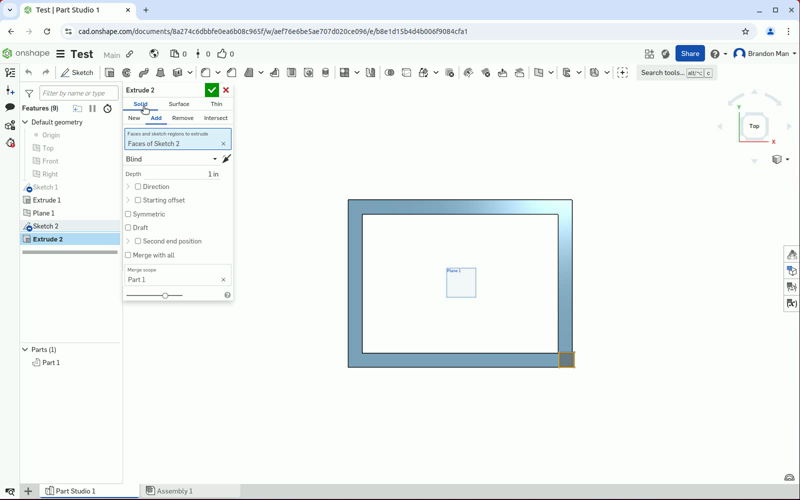
click(143, 106)
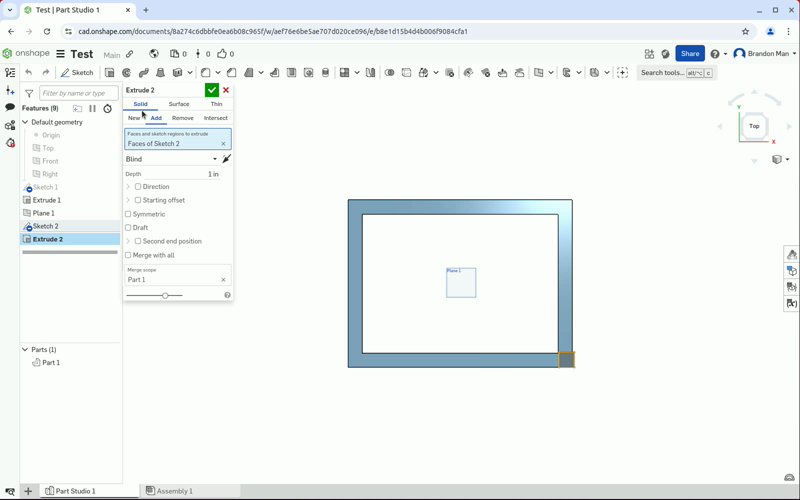
mouse_move(137, 120)
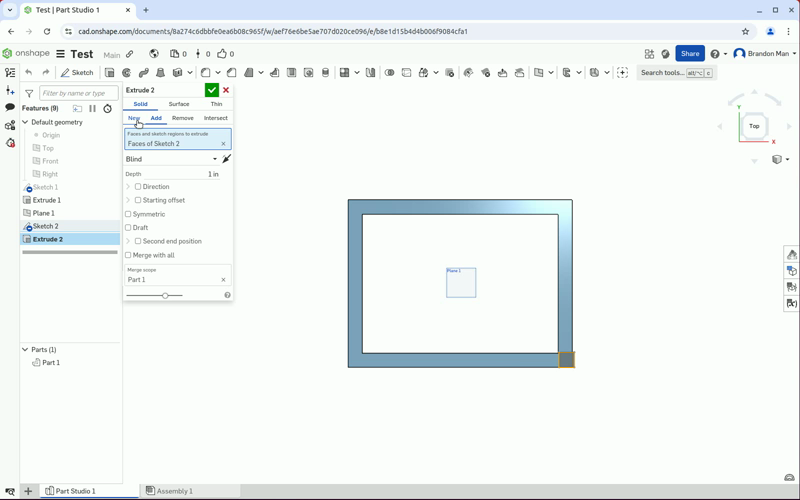
click(137, 120)
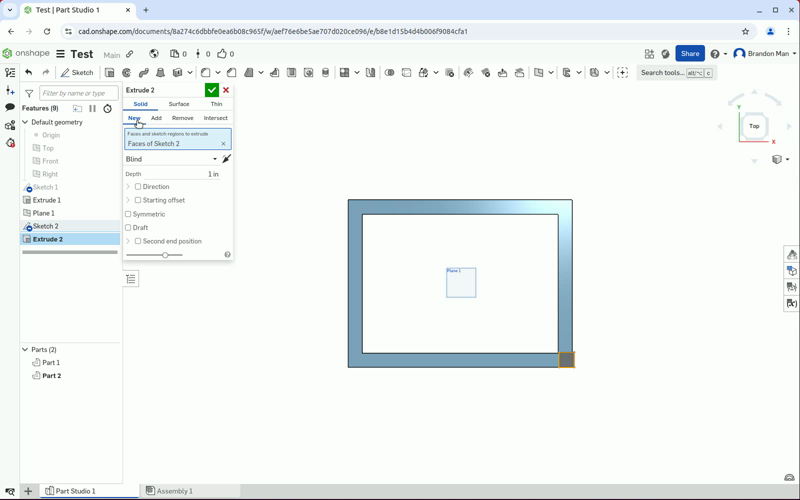
key(tab, 4)
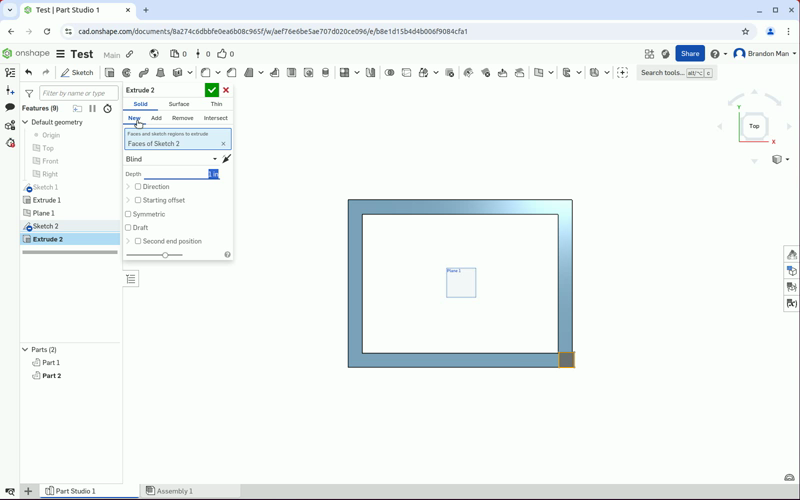
text(11.554)
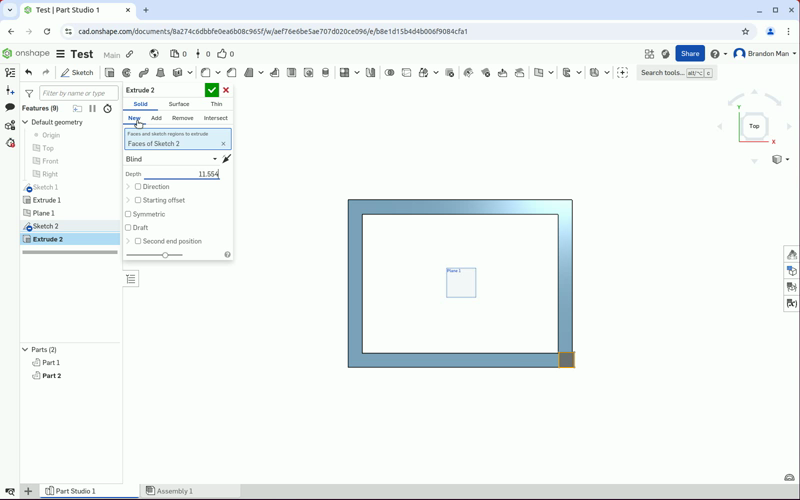
key(enter)
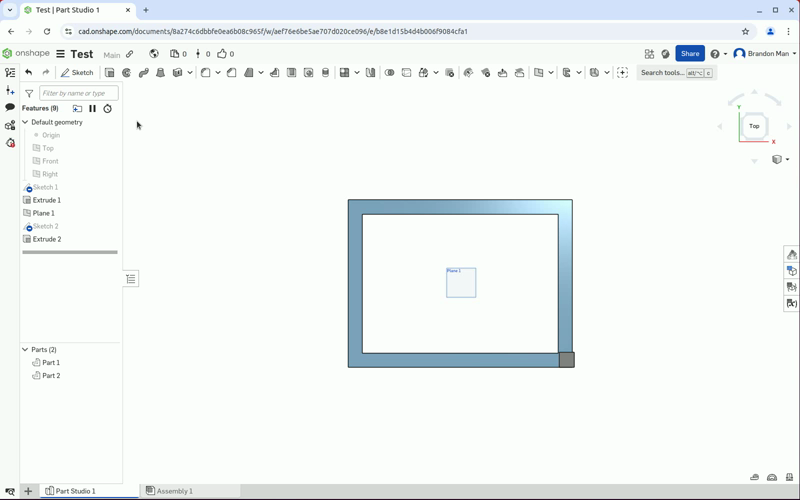
key(shift+h)
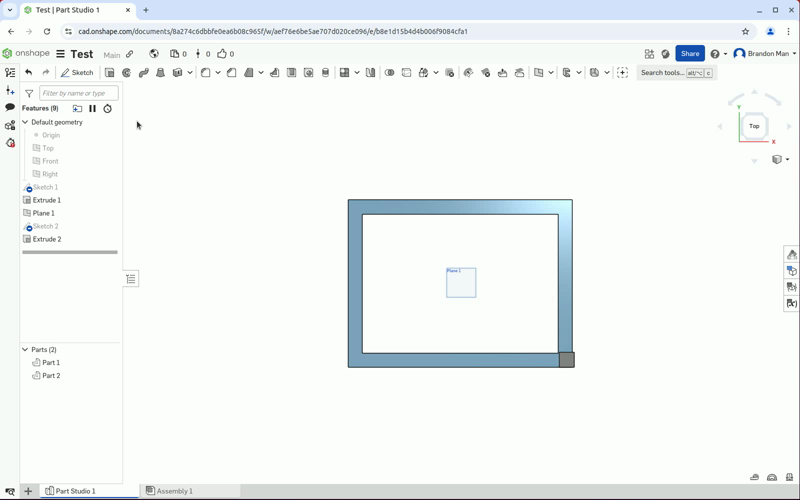
key(shift+h)
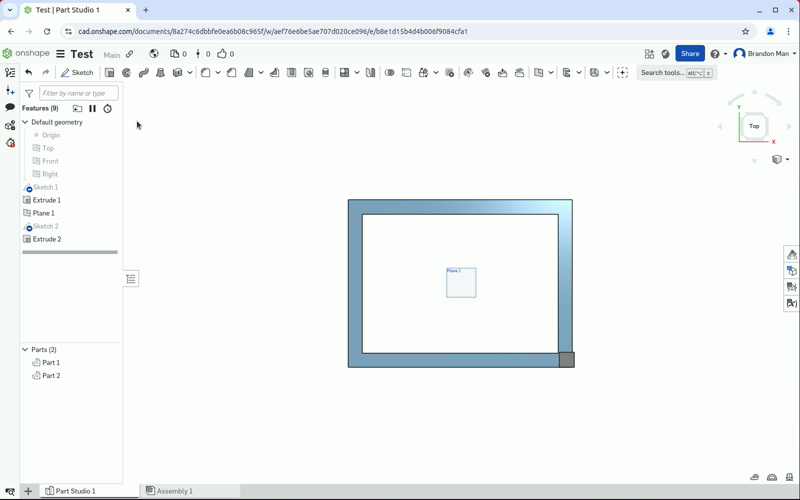
mouse_move(73, 189)
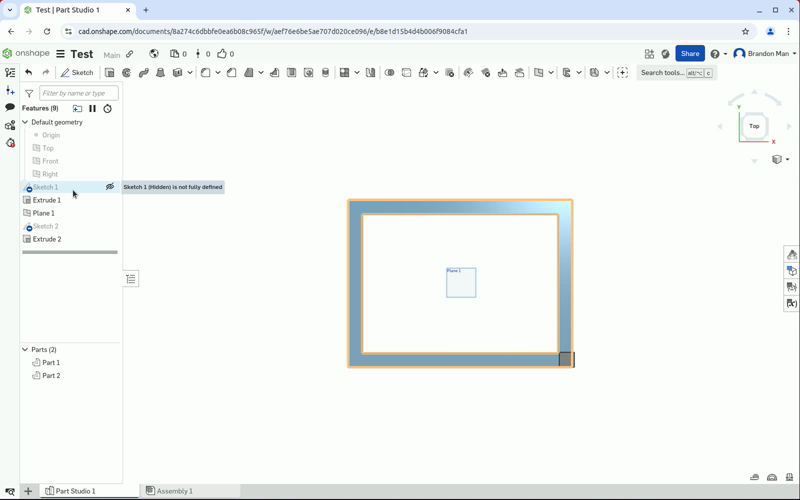
click(73, 189)
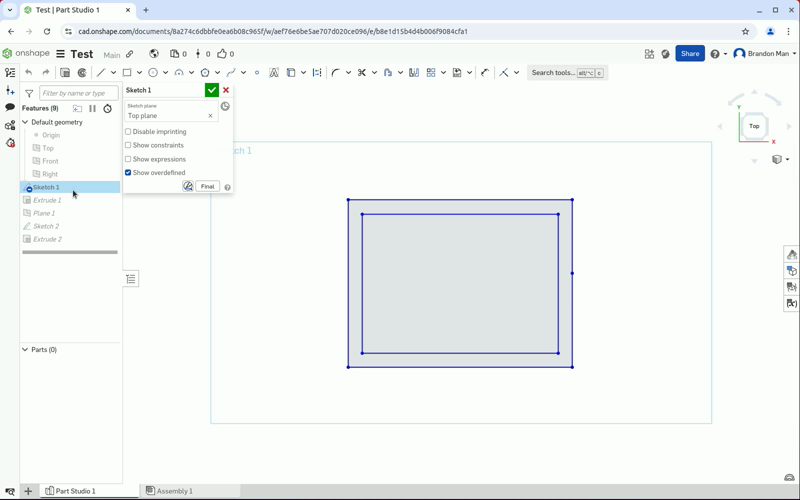
mouse_move(229, 92)
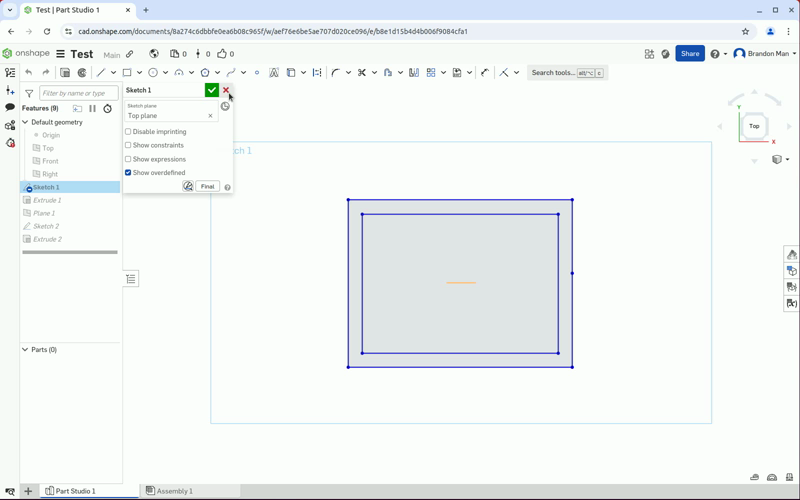
click(229, 92)
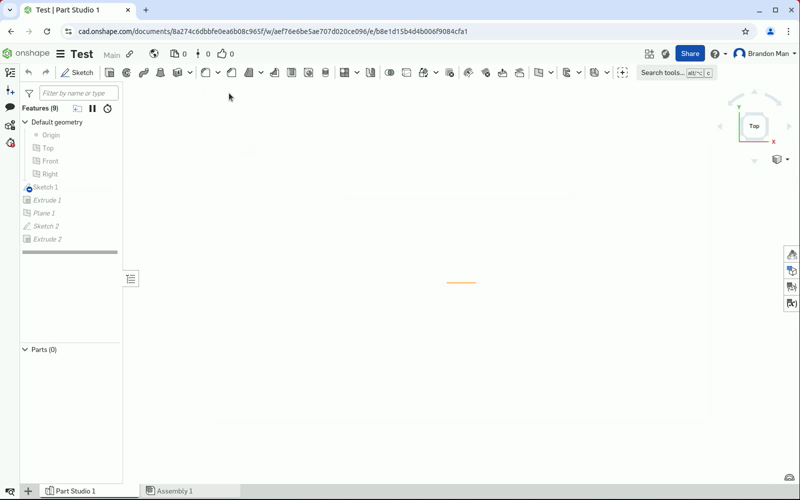
key(shift+s)
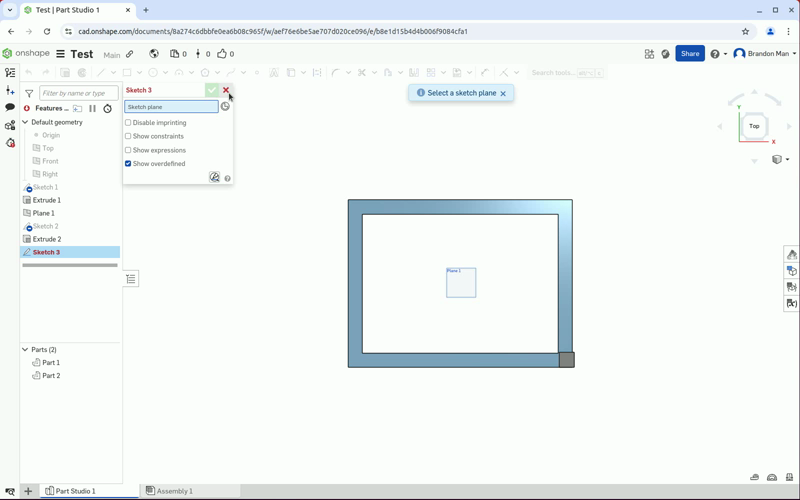
mouse_move(73, 215)
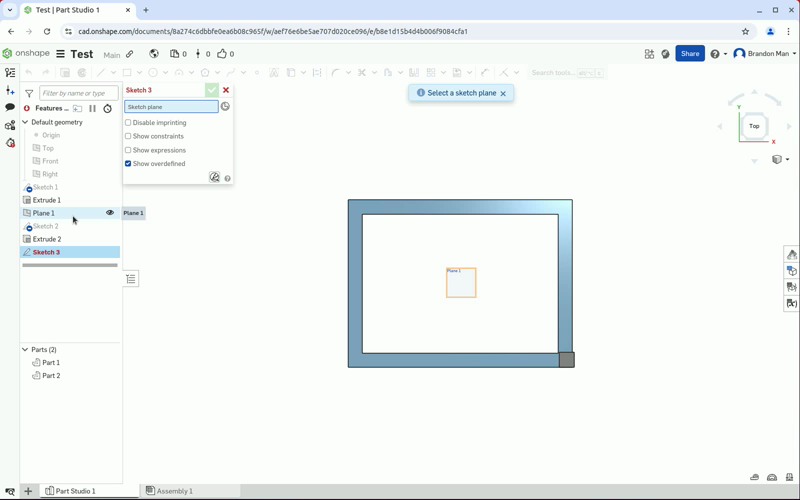
click(73, 215)
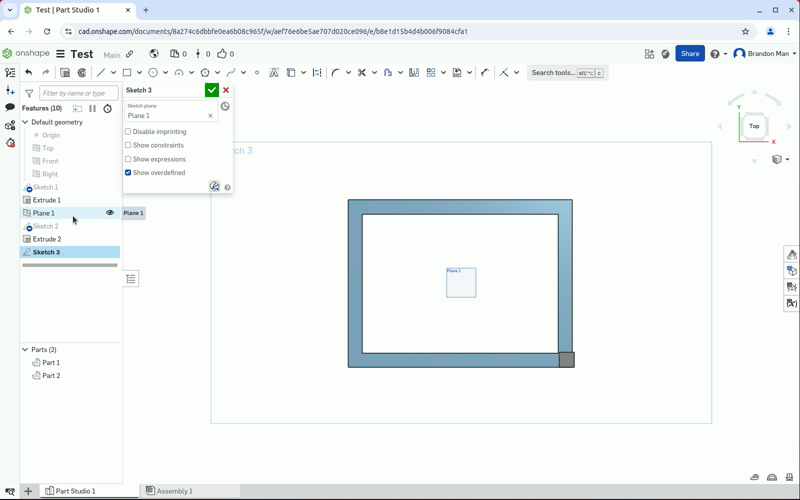
mouse_move(73, 352)
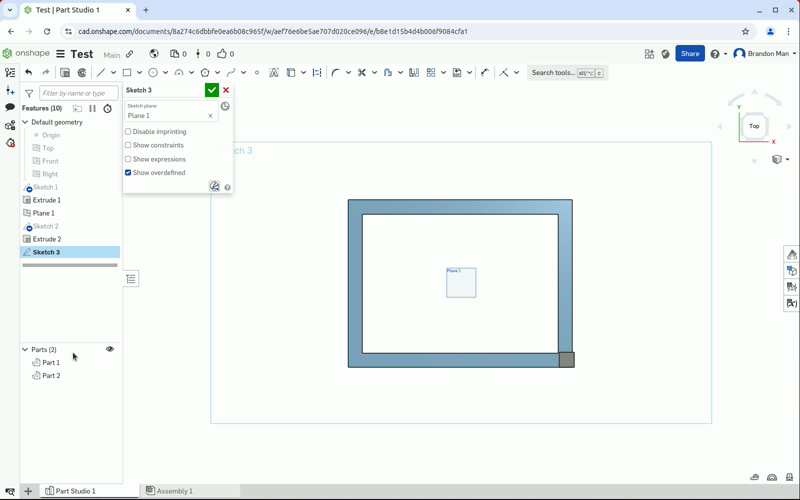
key(y)
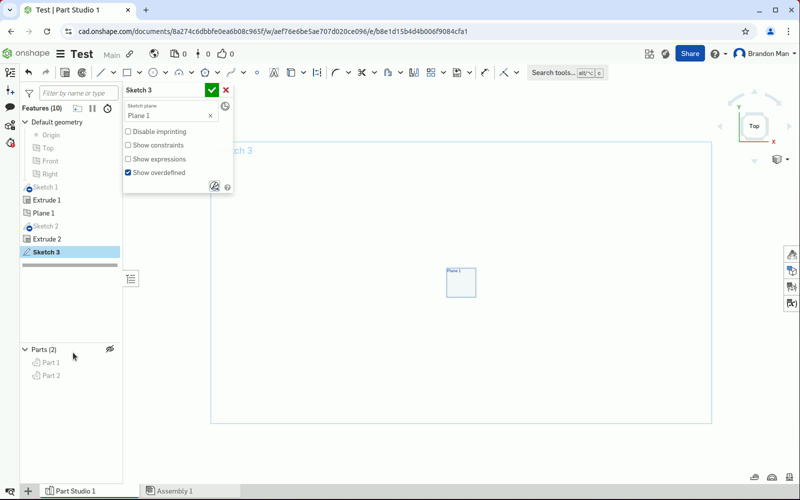
key(l)
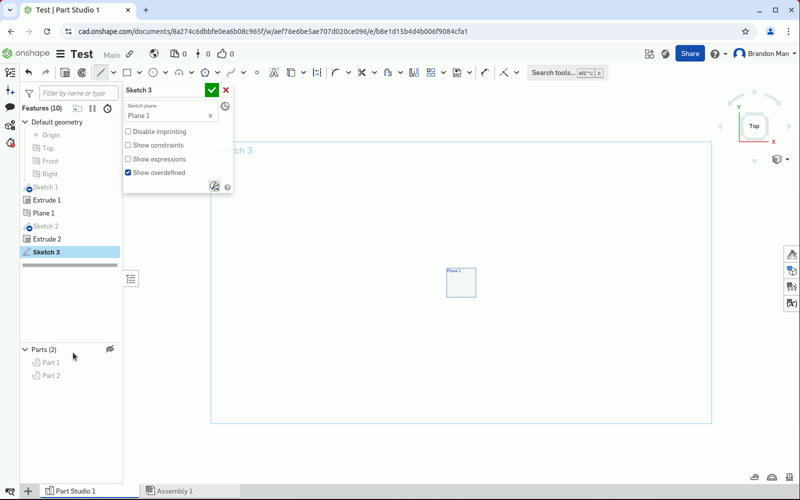
key_down(shift)
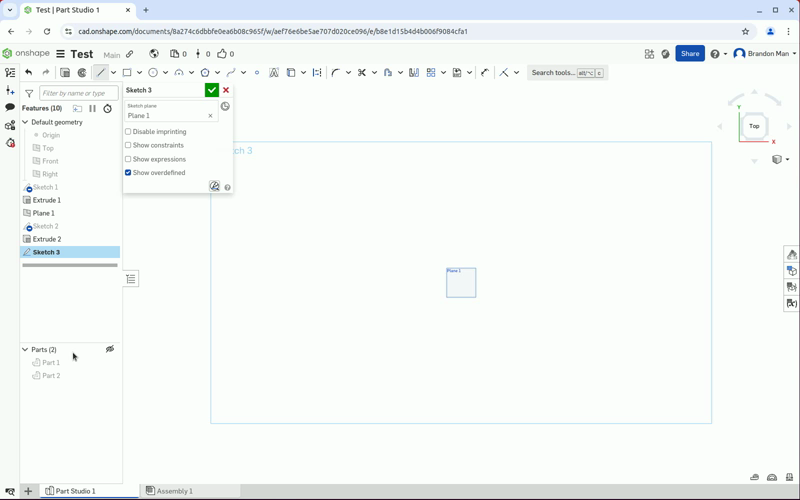
mouse_move(559, 212)
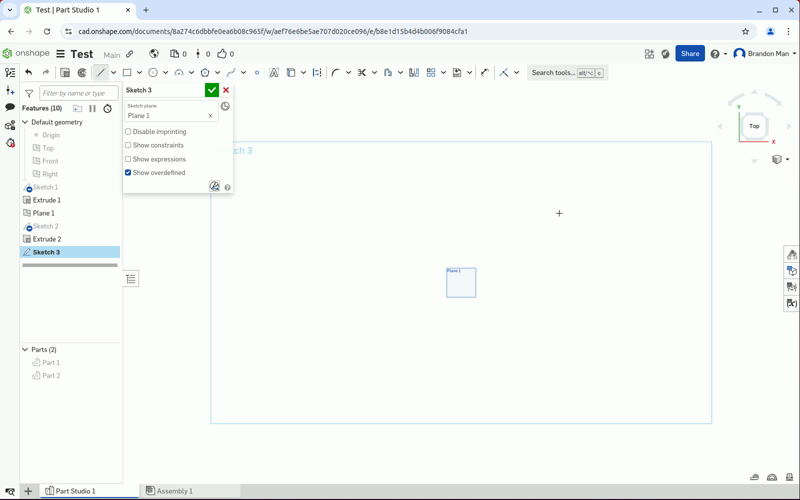
click(559, 212)
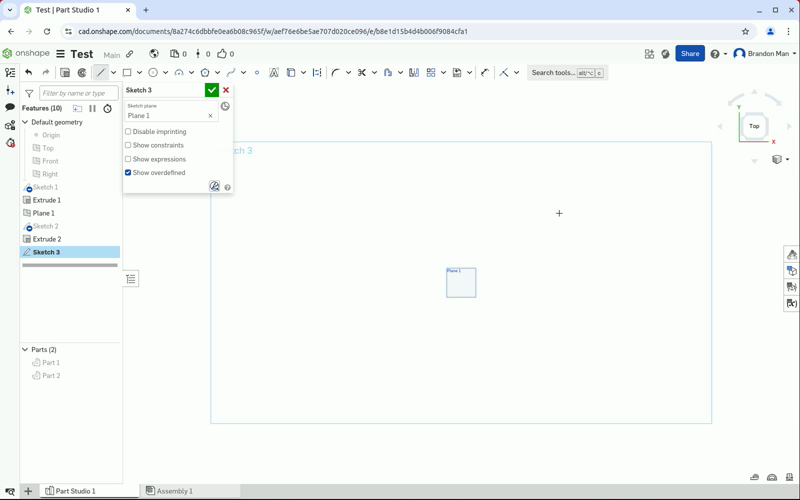
key_up(shift)
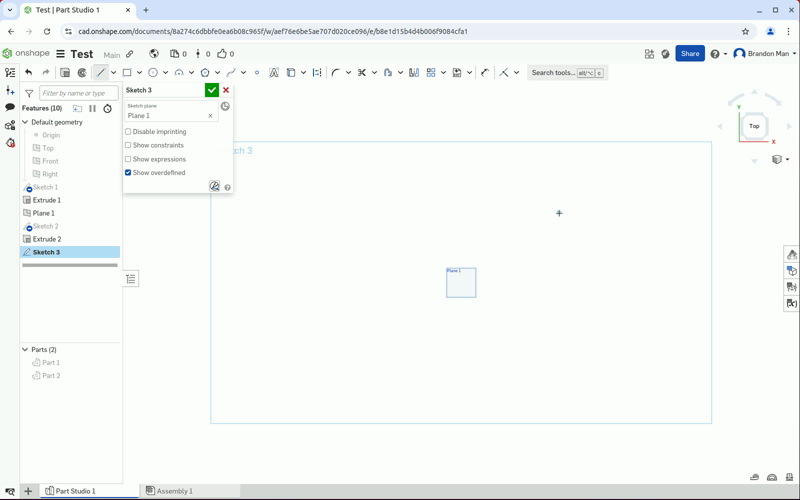
key_down(shift)
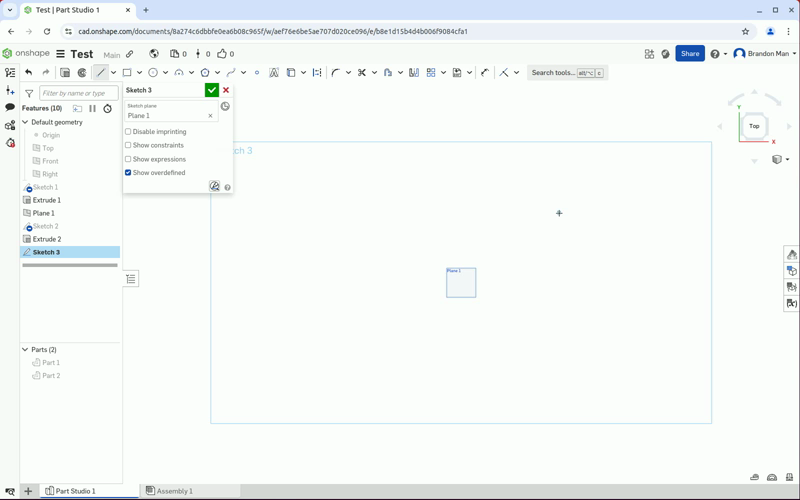
mouse_move(589, 212)
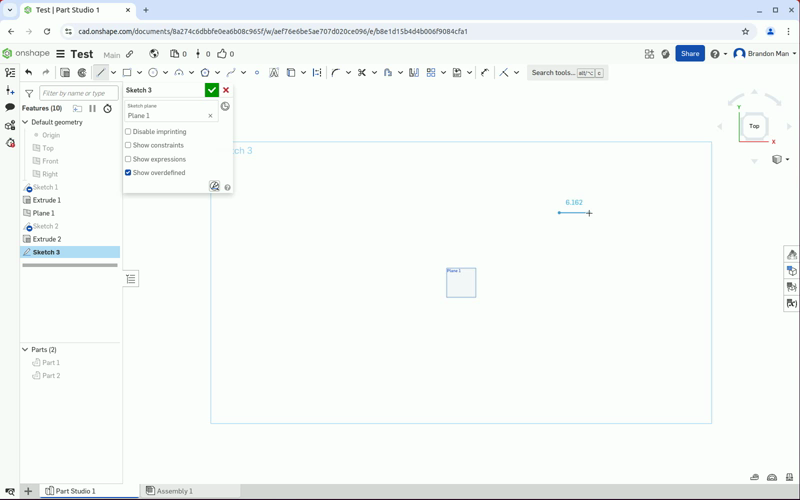
mouse_move(574, 212)
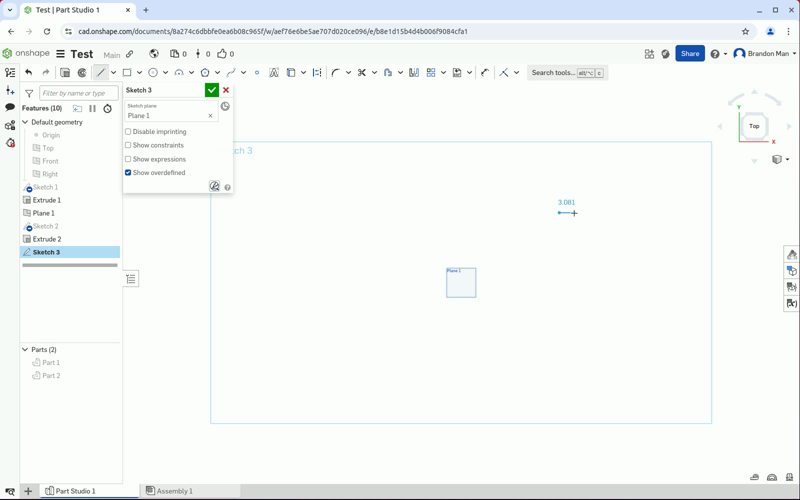
click(574, 212)
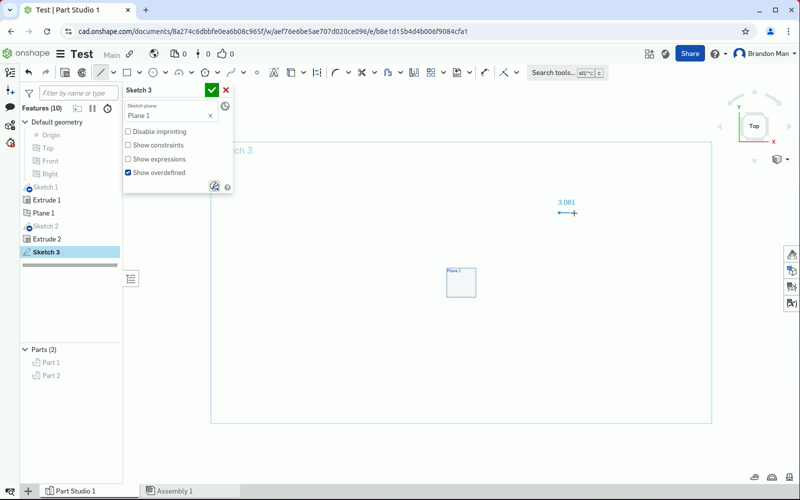
key_up(shift)
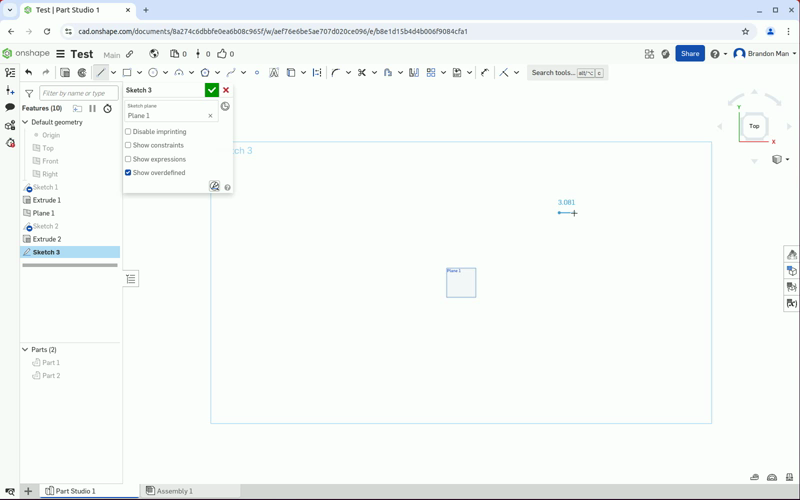
key_down(shift)
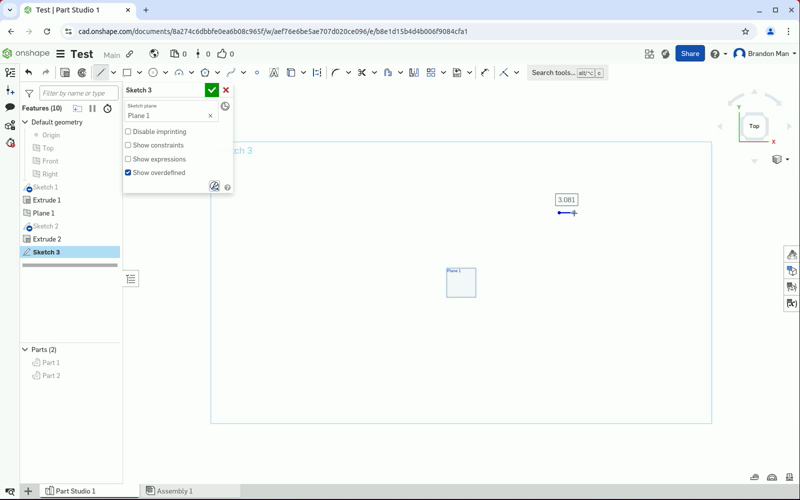
mouse_move(589, 212)
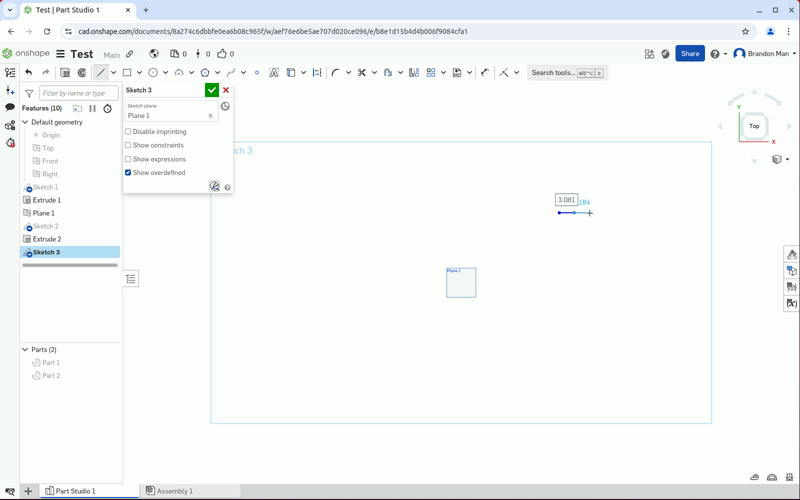
mouse_move(574, 197)
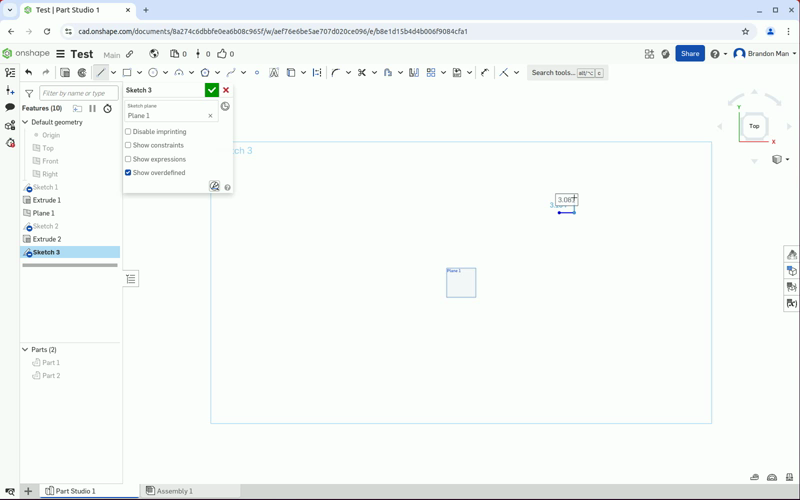
click(574, 197)
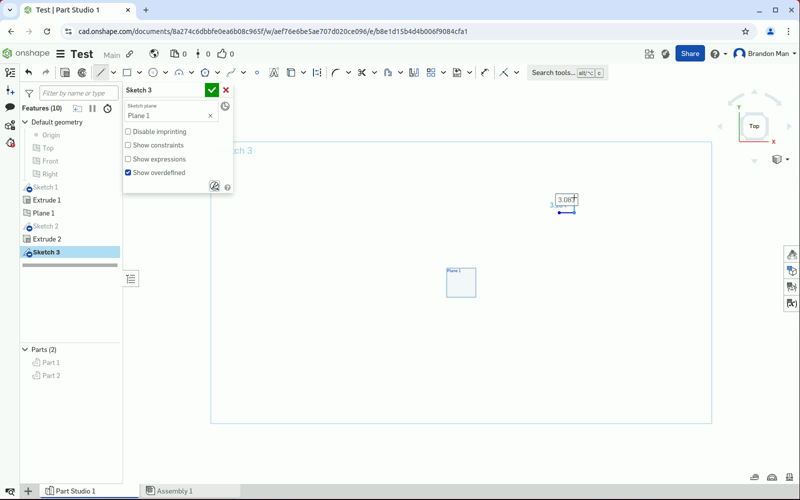
key_up(shift)
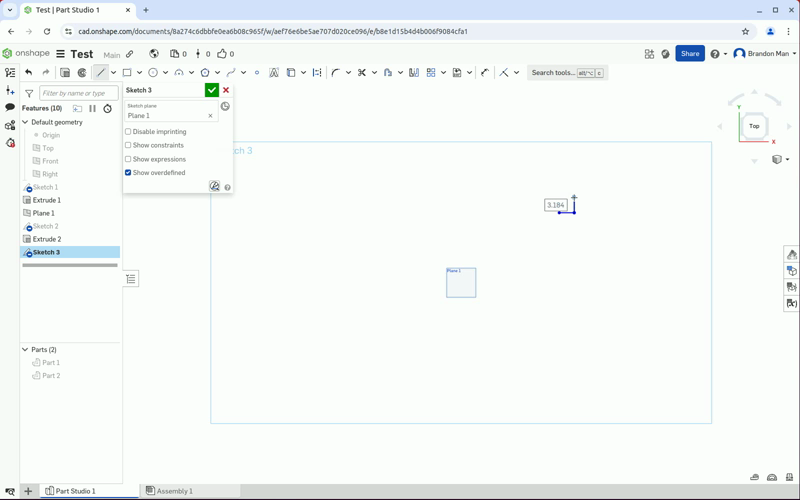
key_down(shift)
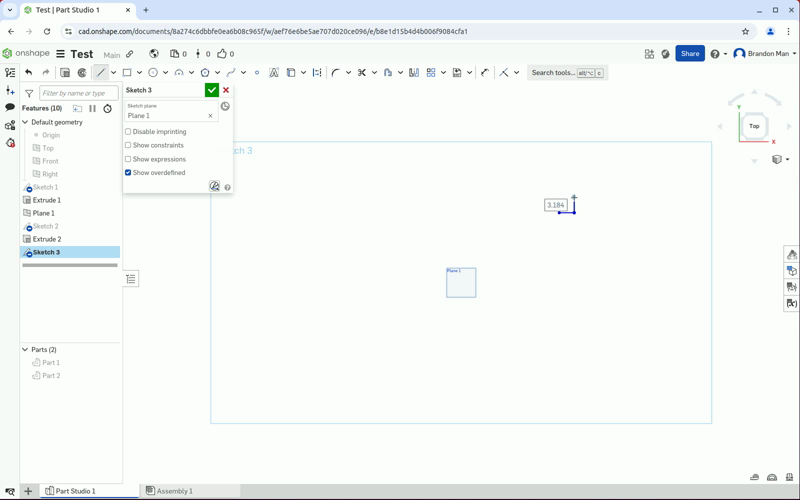
mouse_move(589, 197)
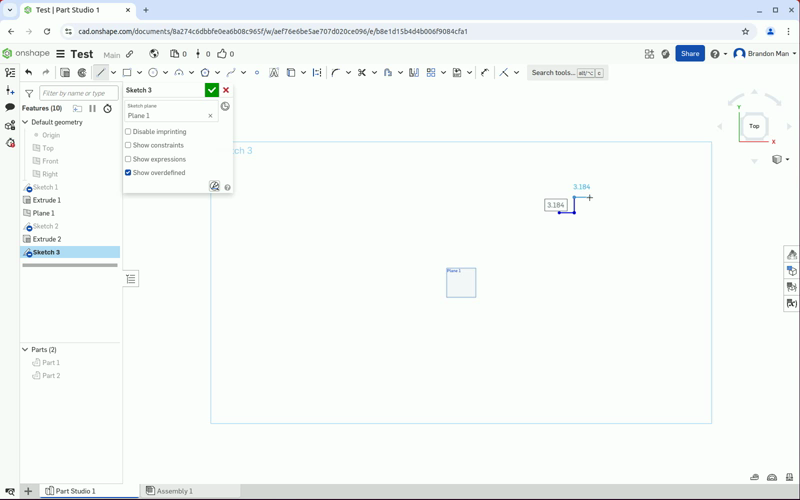
mouse_move(559, 197)
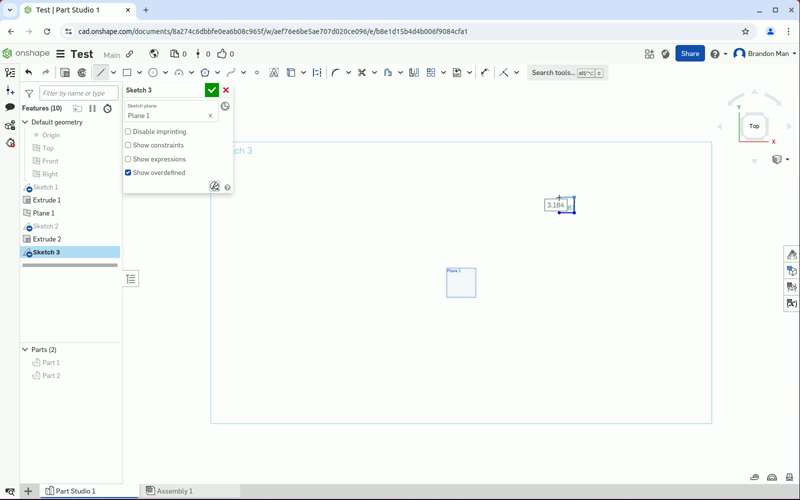
click(559, 197)
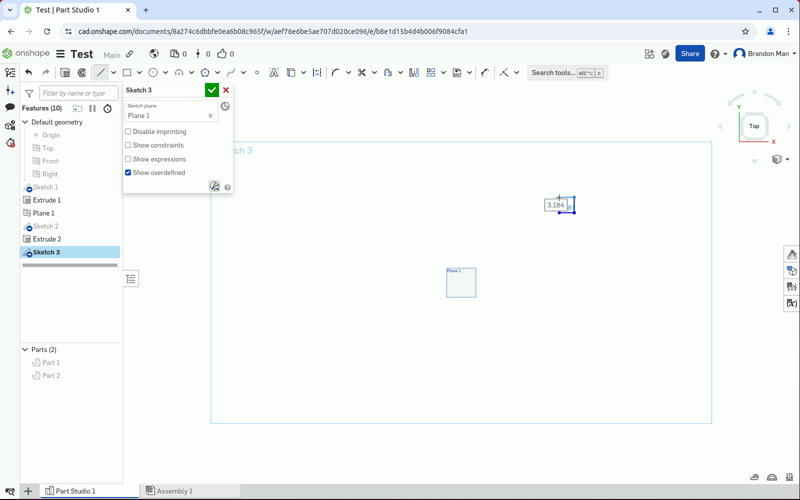
key_up(shift)
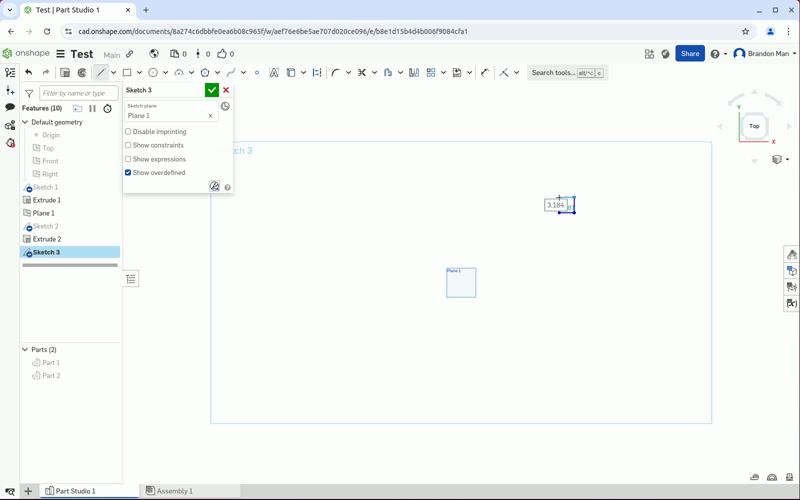
mouse_move(589, 197)
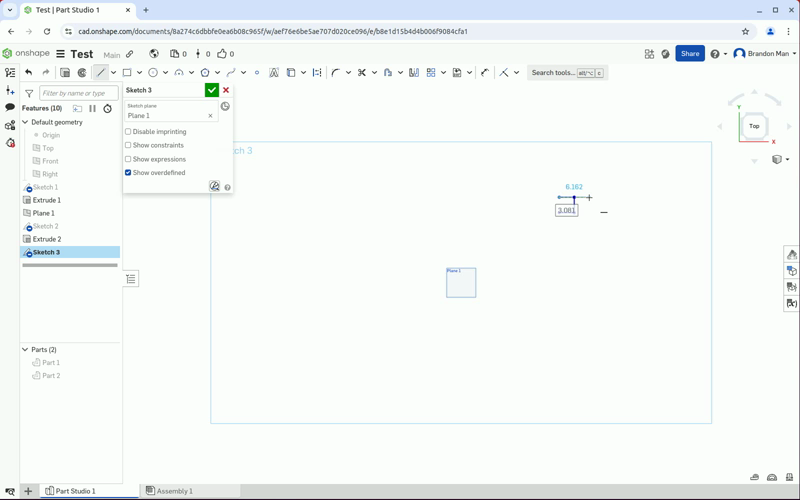
key_down(shift)
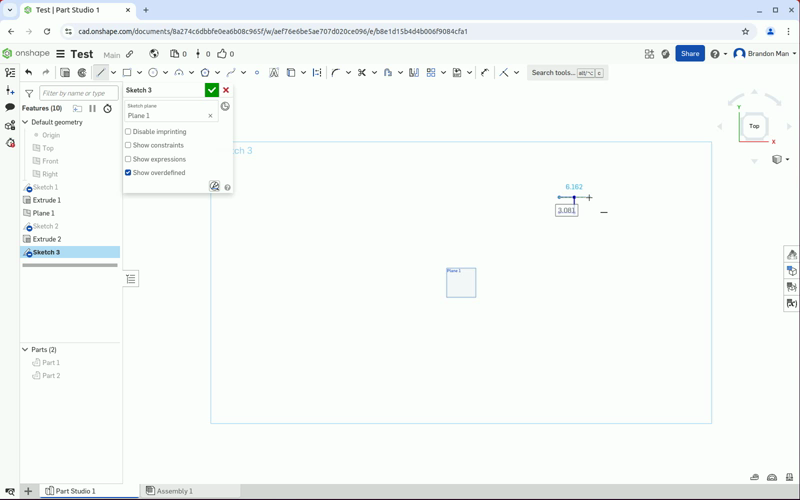
mouse_move(559, 212)
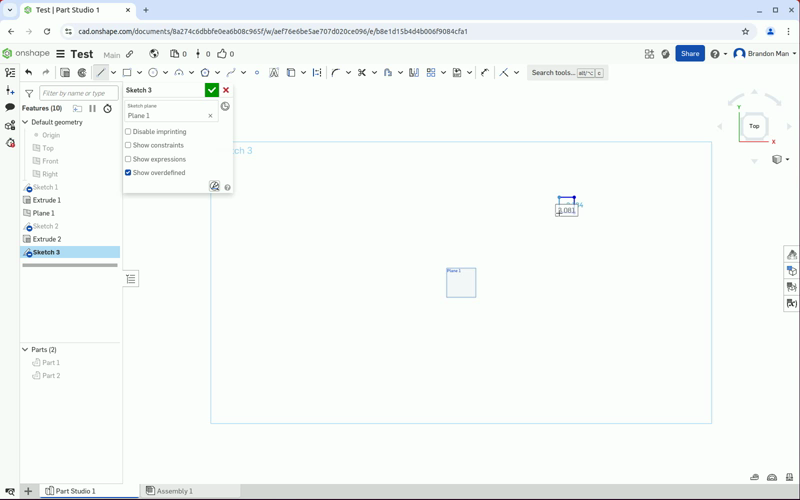
key_up(shift)
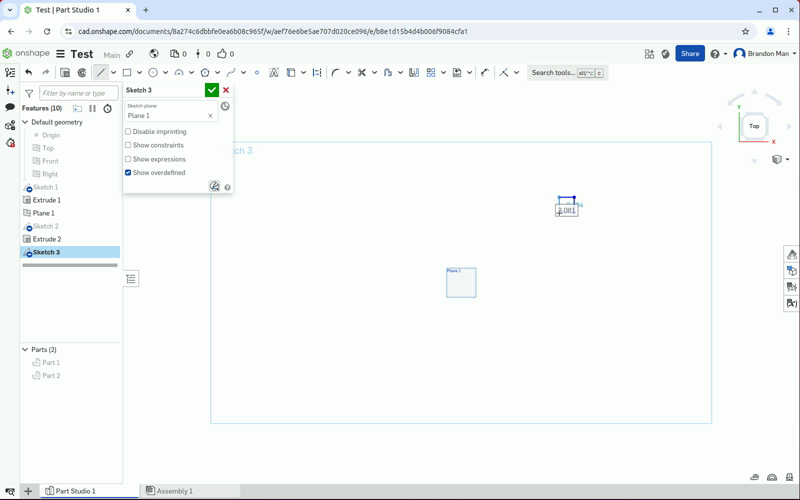
click(559, 212)
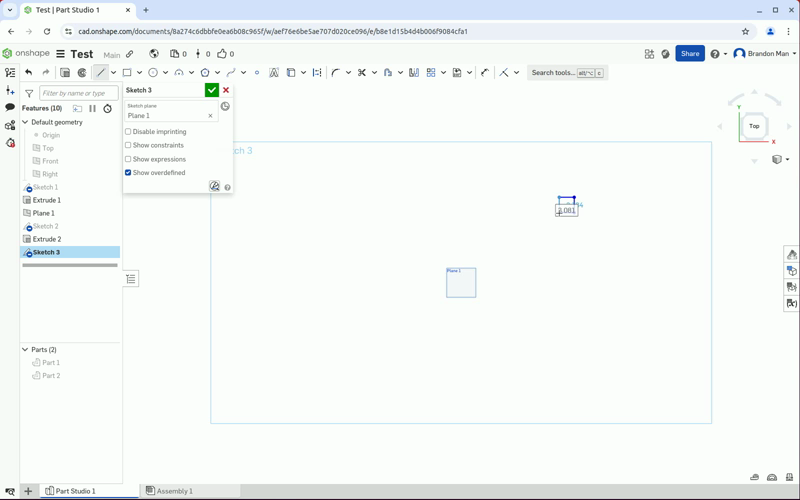
key(esc)
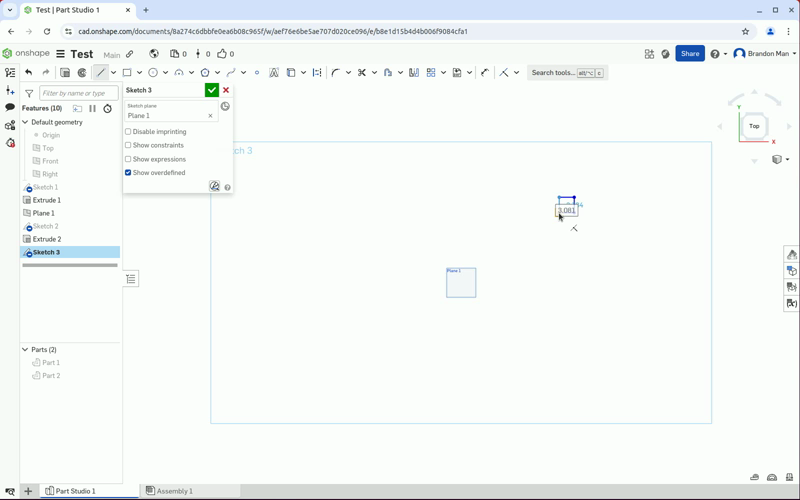
mouse_move(571, 203)
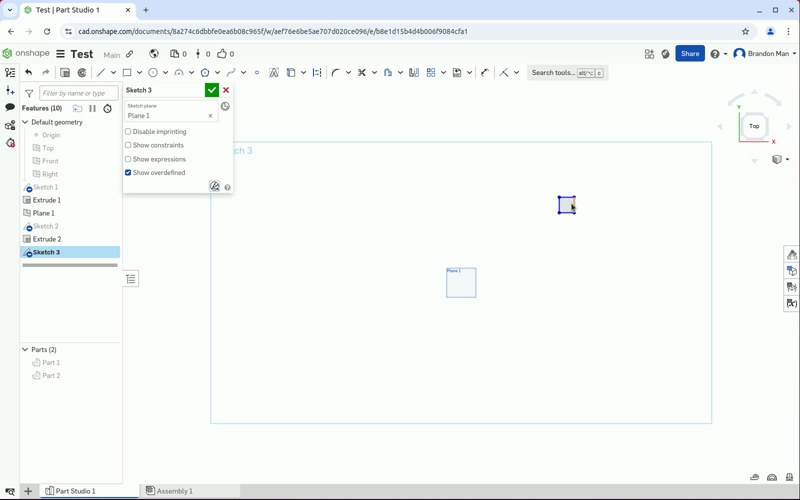
scroll(6)
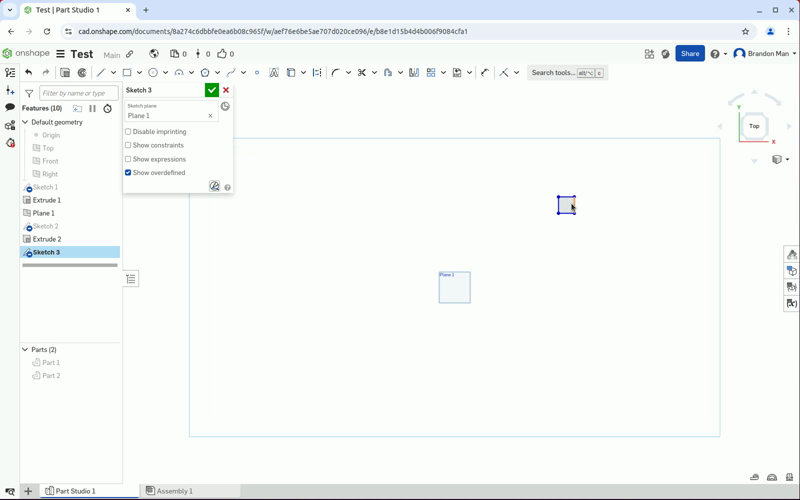
scroll(6)
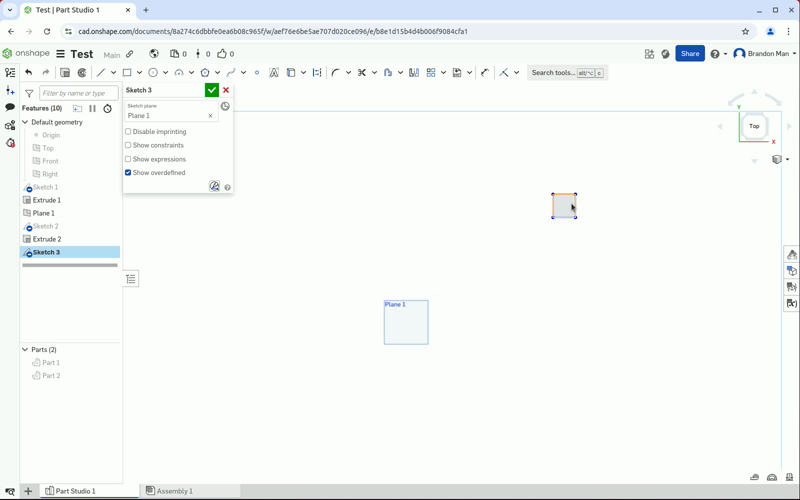
scroll(6)
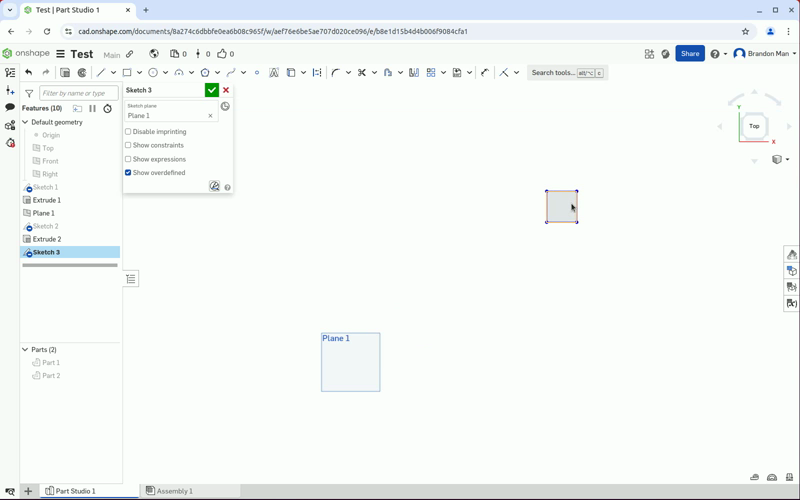
scroll(6)
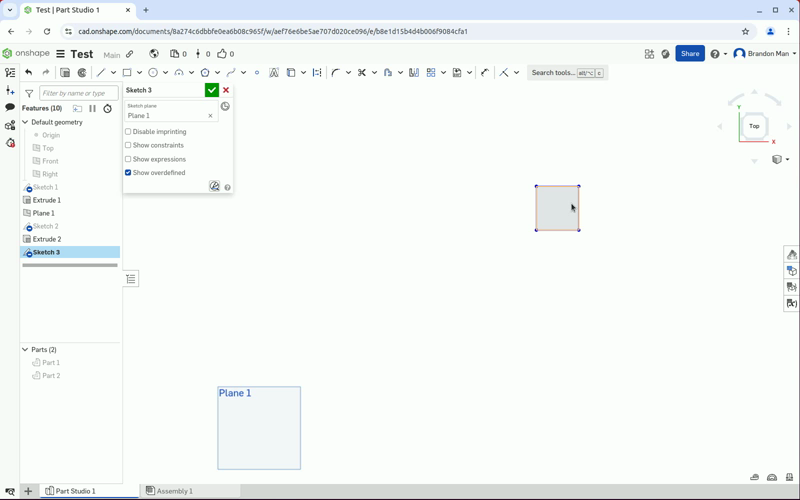
scroll(6)
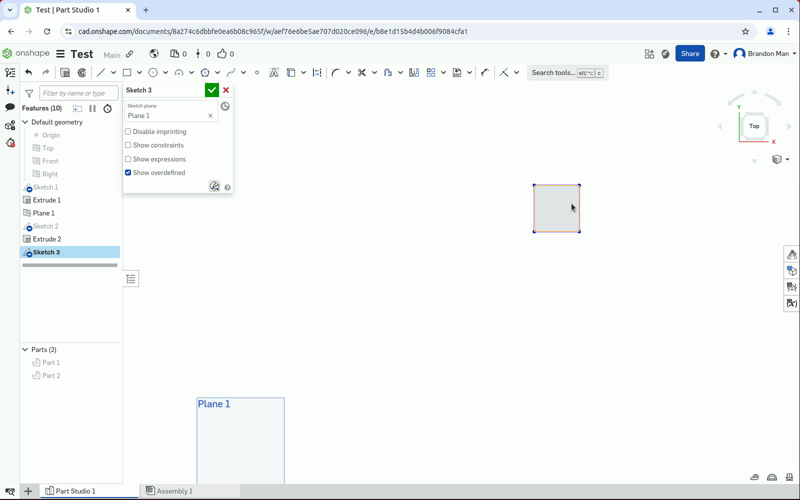
scroll(6)
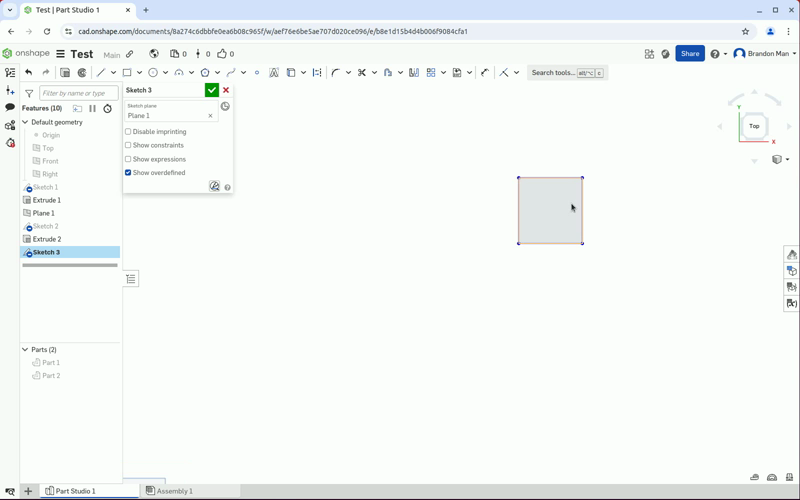
scroll(6)
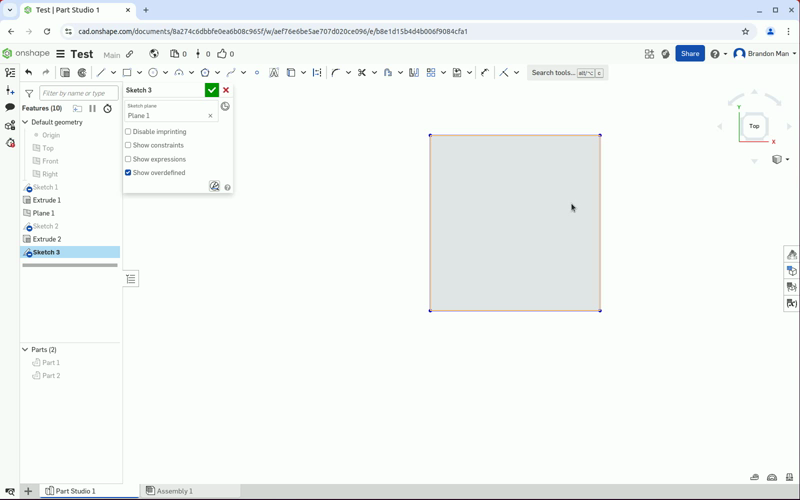
click(571, 203)
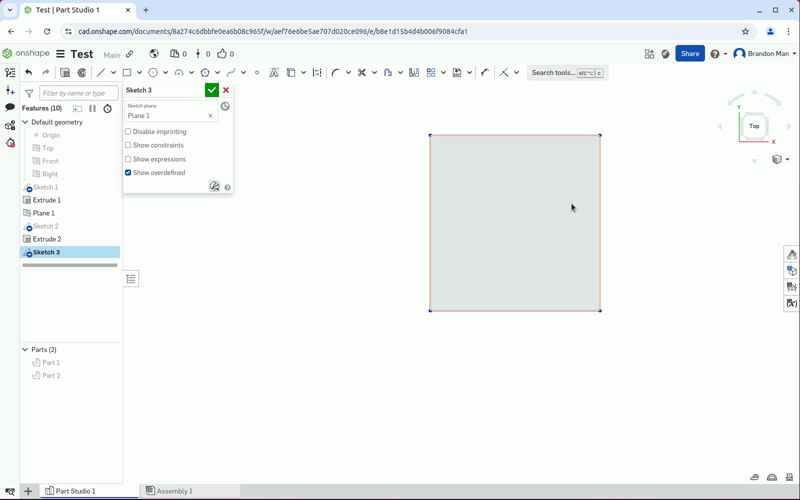
scroll(-6)
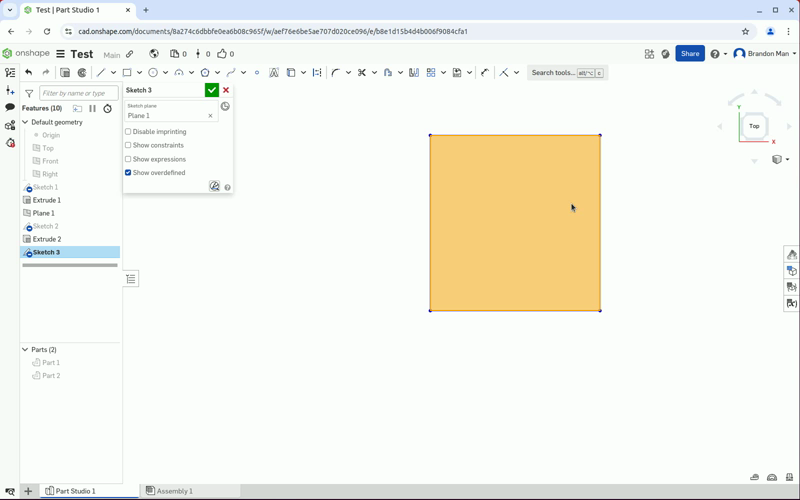
scroll(-6)
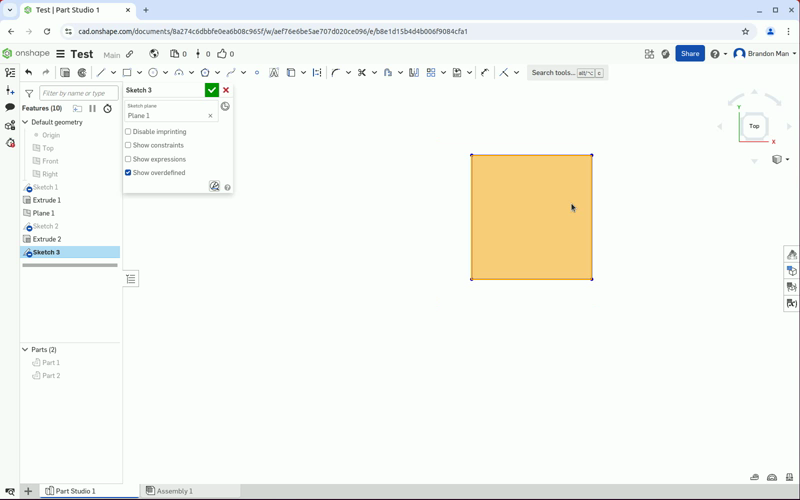
scroll(-6)
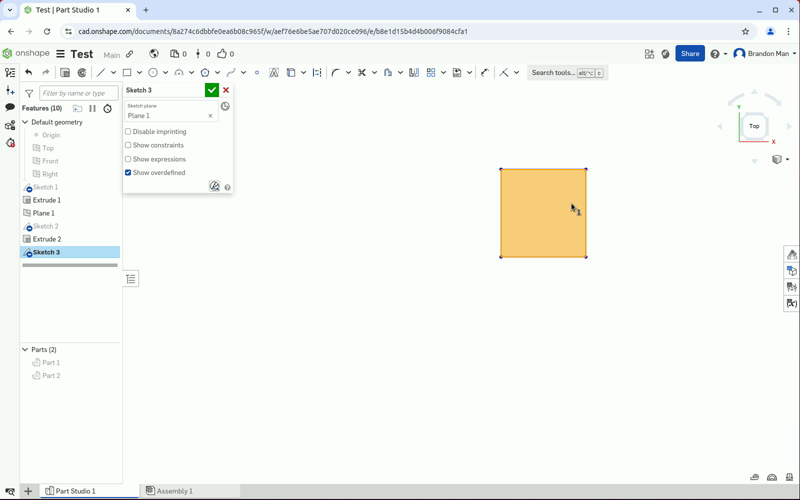
scroll(-6)
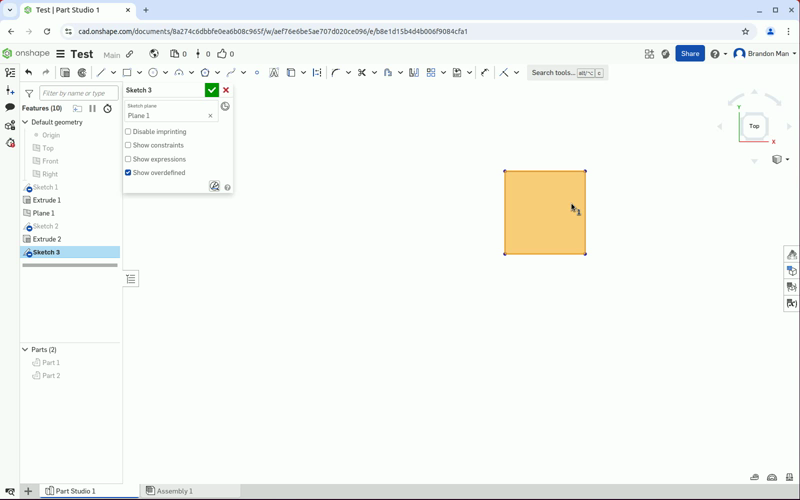
scroll(-6)
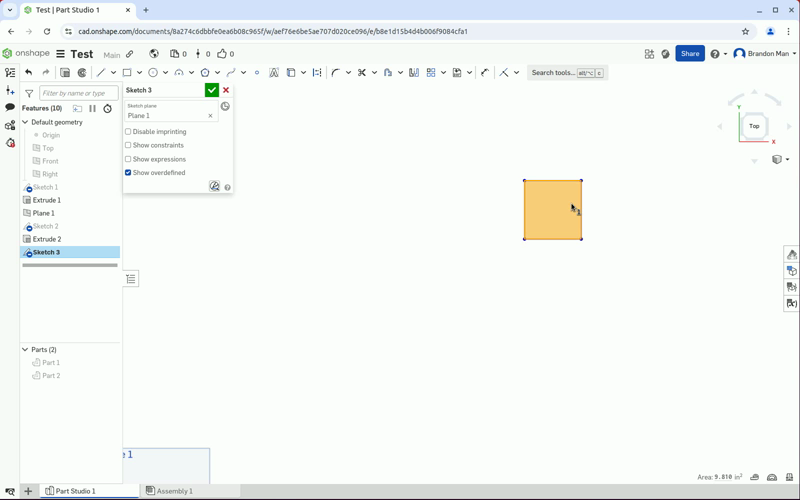
scroll(-6)
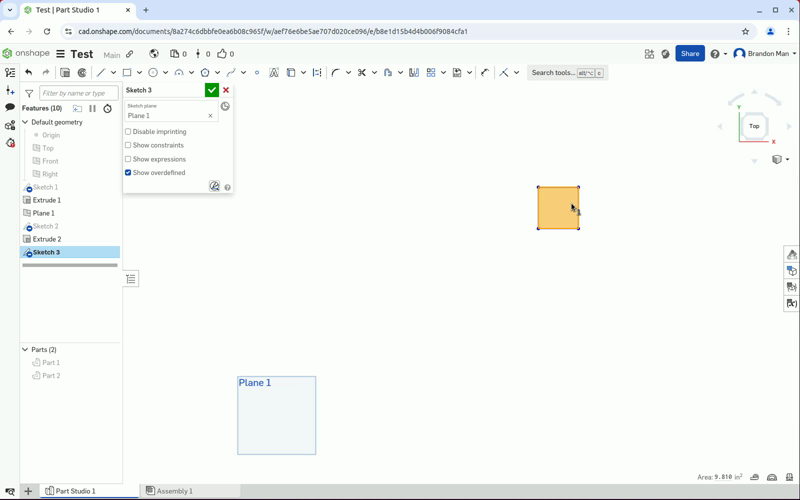
scroll(-6)
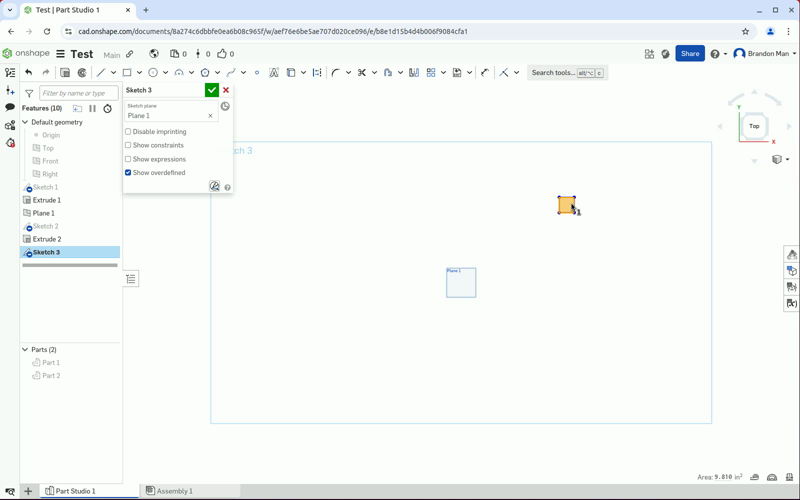
mouse_move(73, 352)
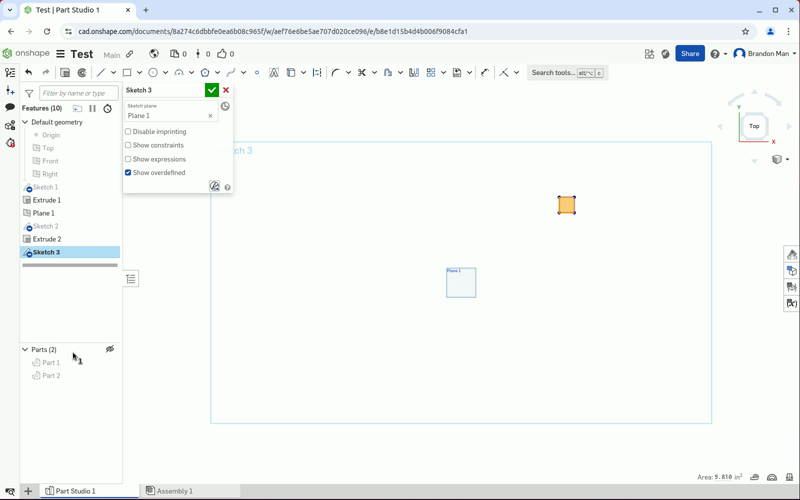
key(shift+y)
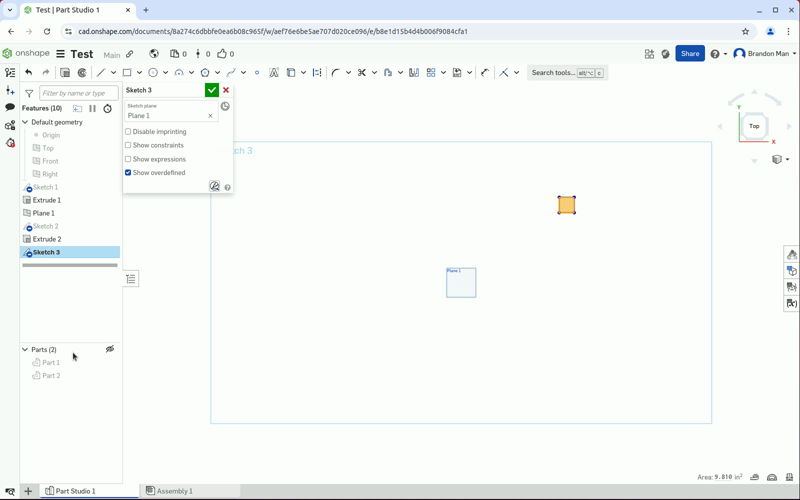
key(shift+e)
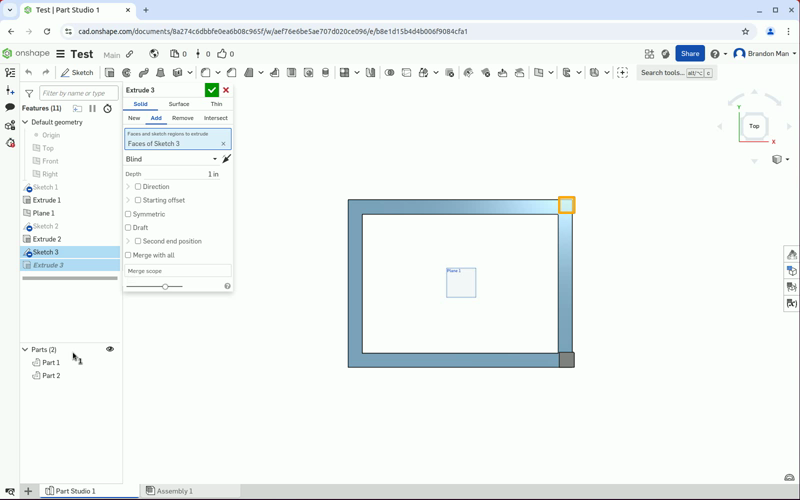
mouse_move(143, 106)
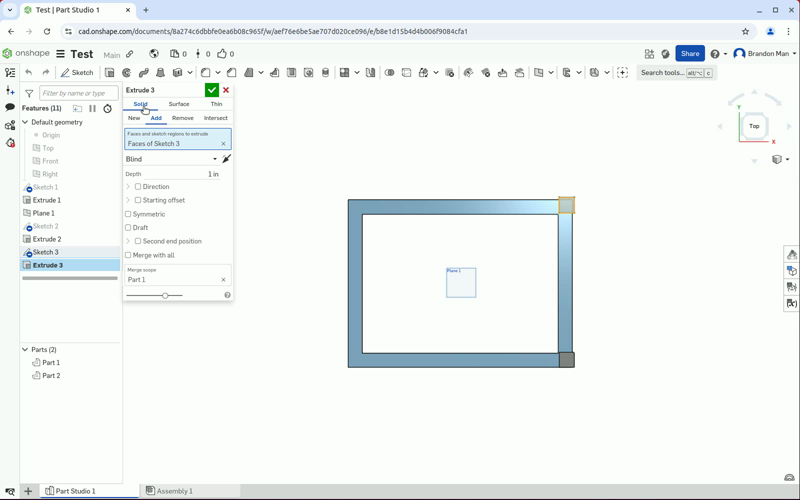
click(143, 106)
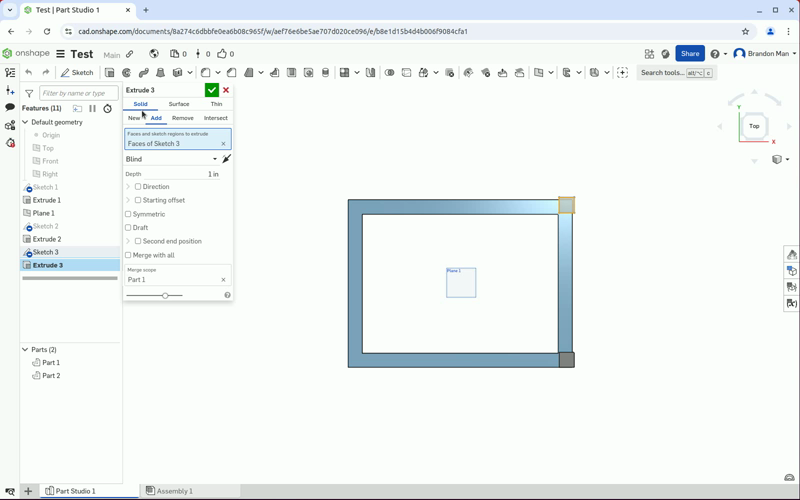
mouse_move(137, 120)
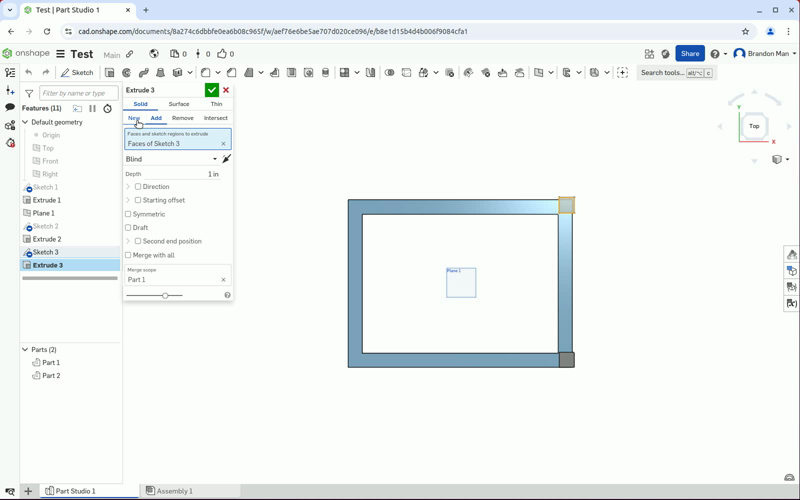
click(137, 120)
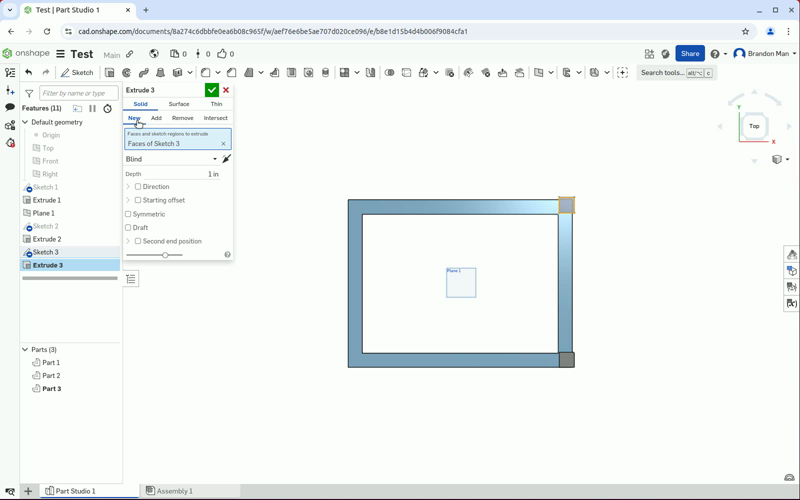
key(tab, 4)
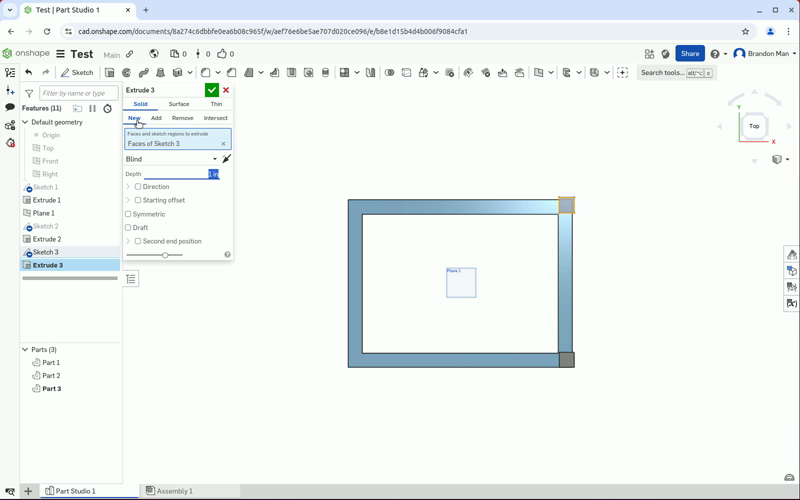
text(11.554)
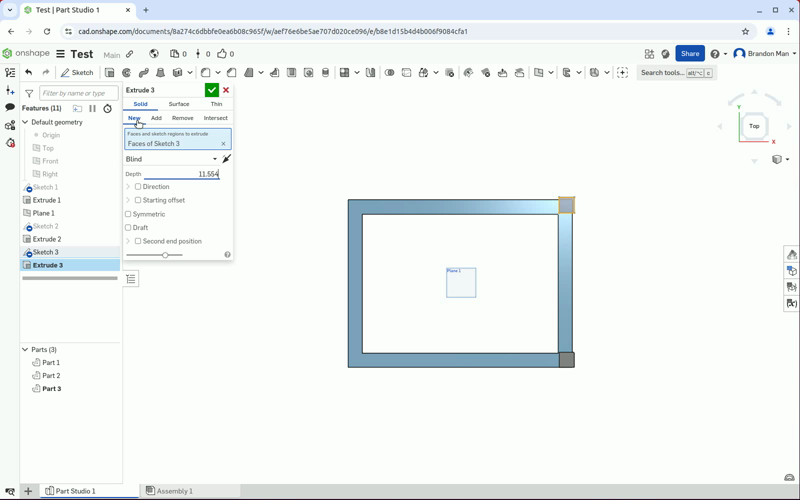
key(enter)
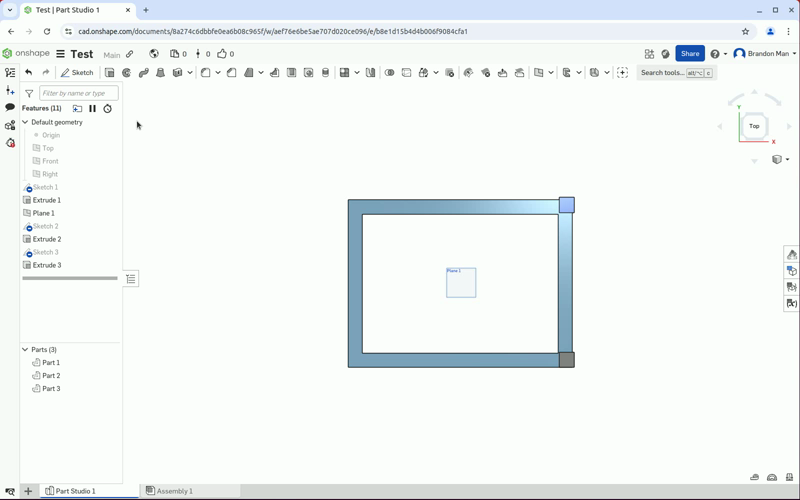
key(shift+h)
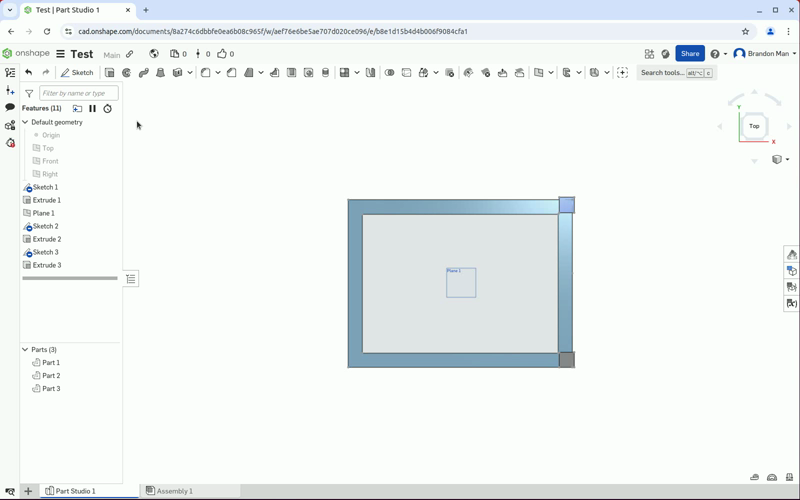
key(shift+h)
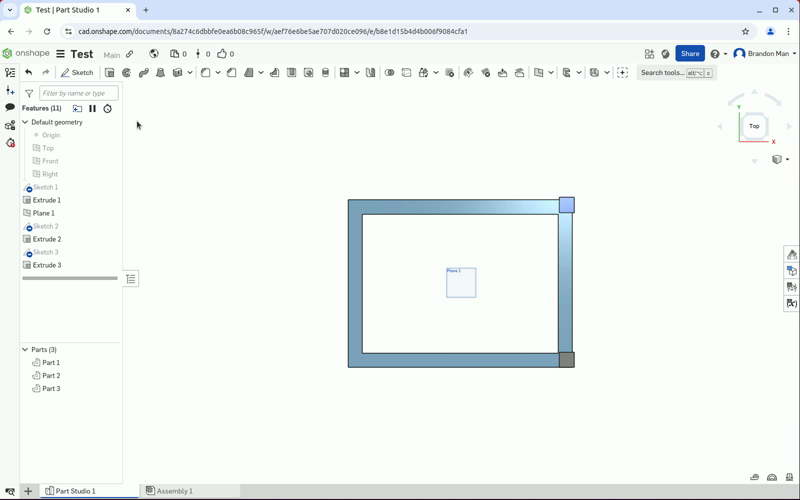
mouse_move(73, 189)
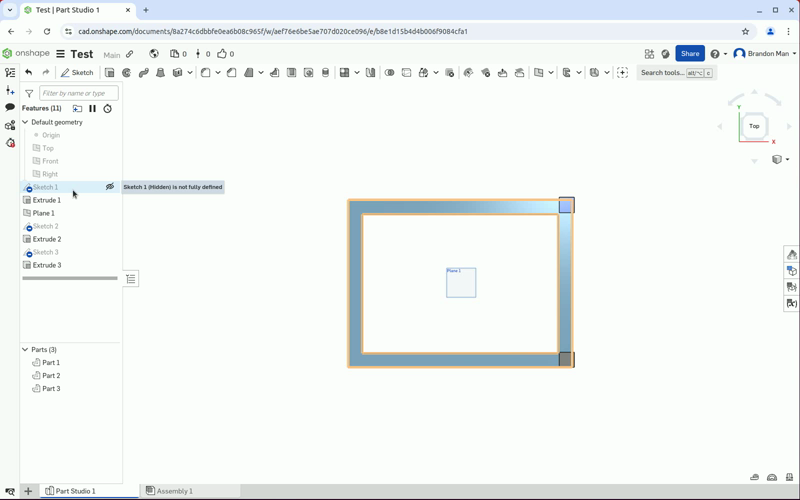
click(73, 189)
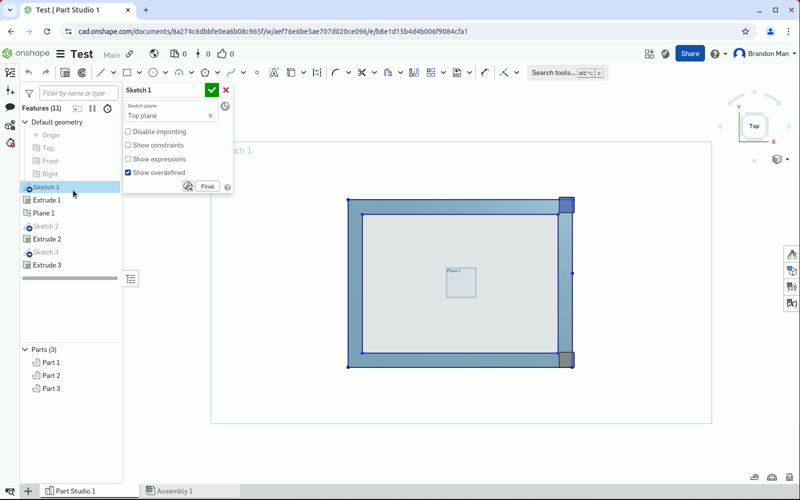
mouse_move(229, 92)
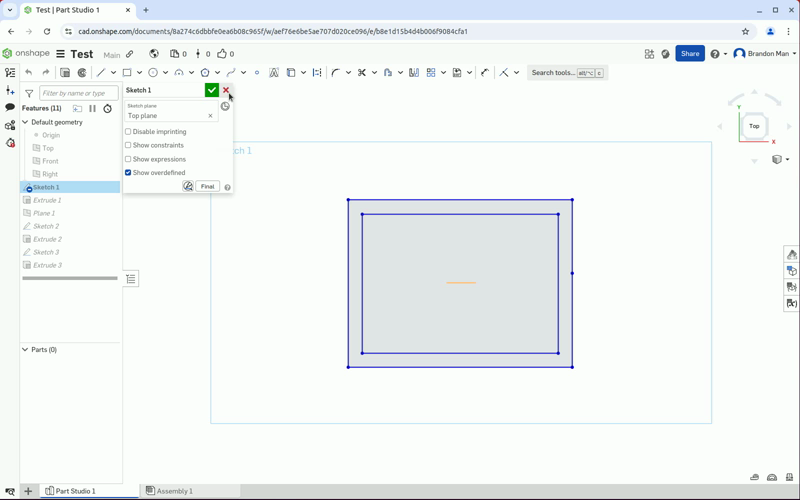
click(229, 92)
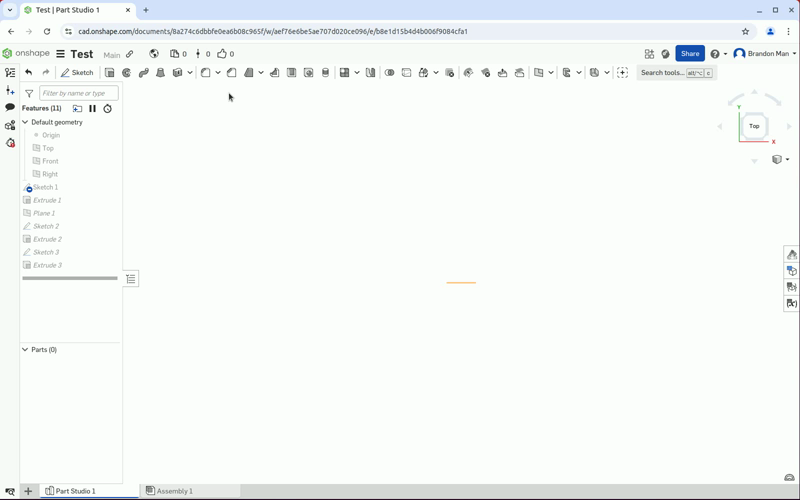
mouse_move(73, 352)
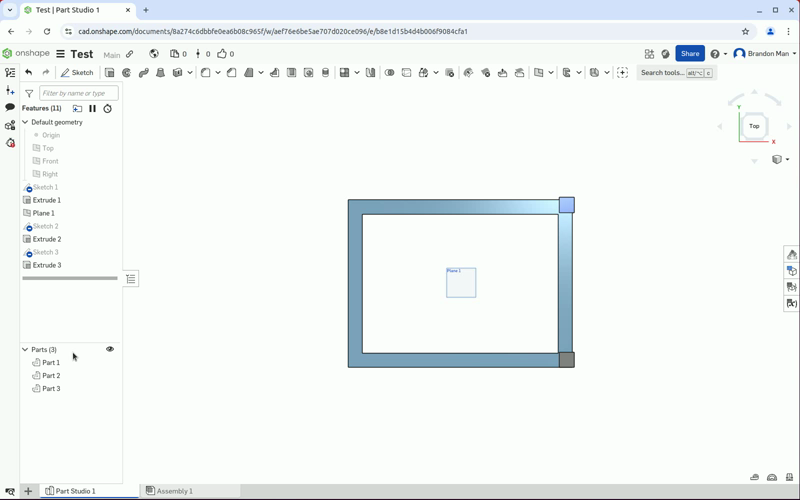
key(y)
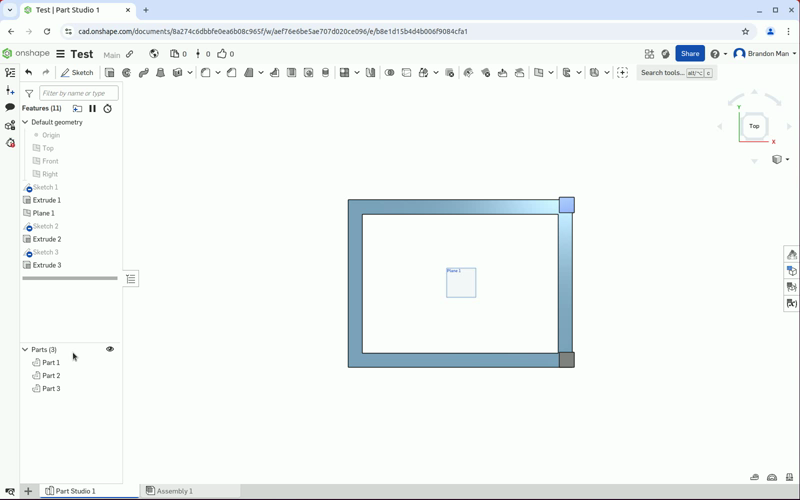
key(shift+p)
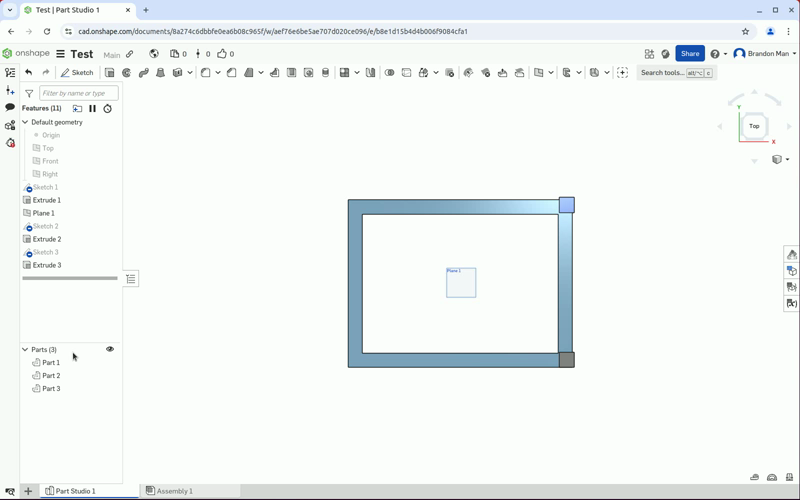
key(space)
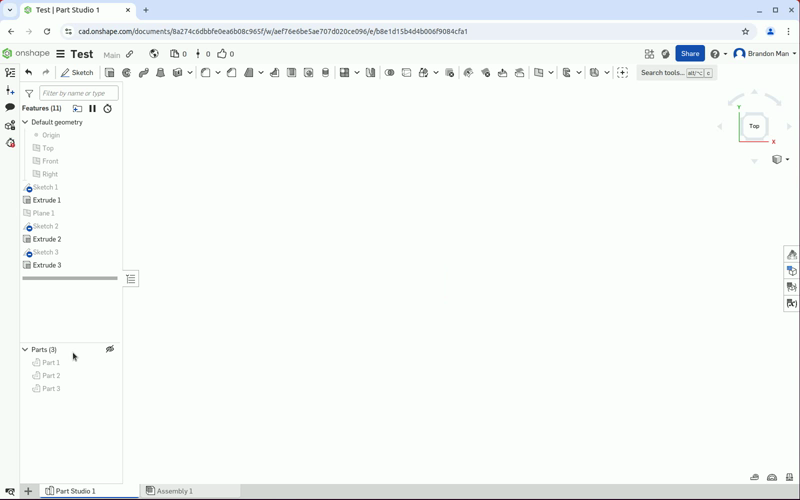
key_down(shift)
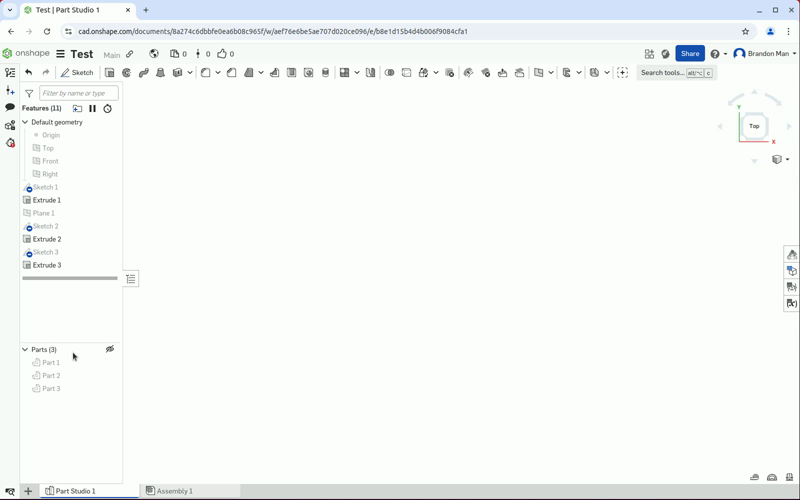
key(up)
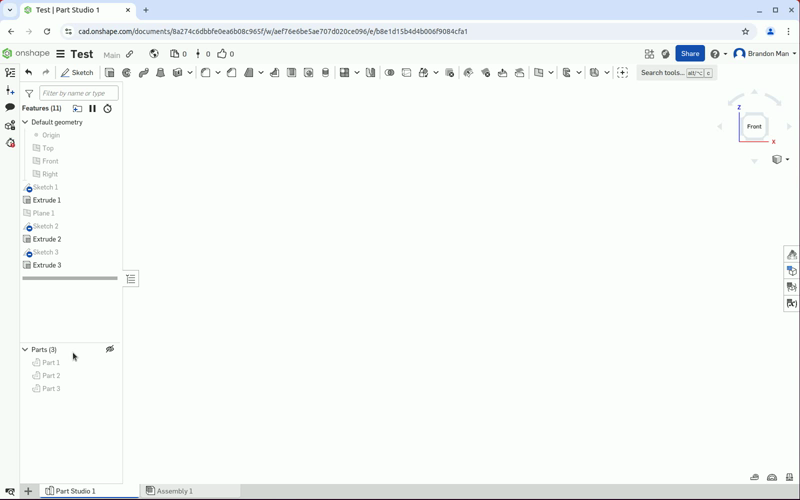
key_up(shift)
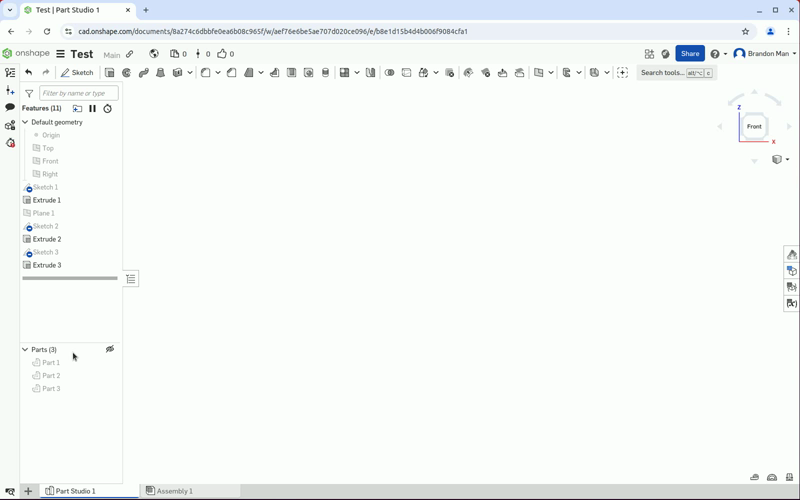
key(space)
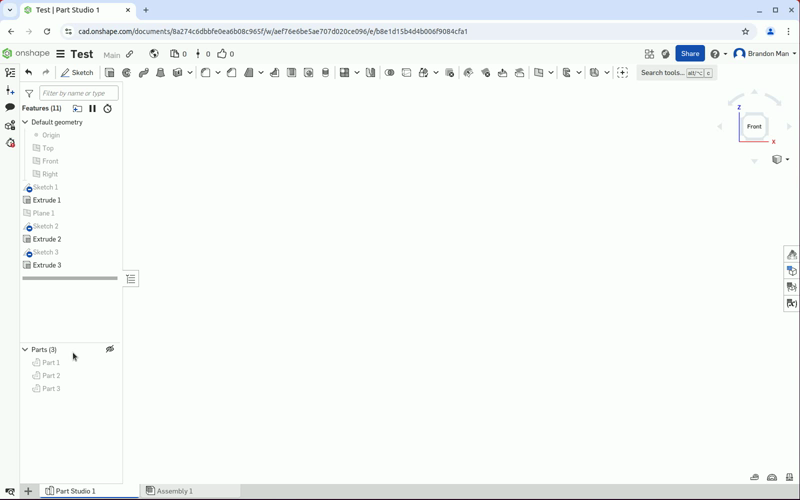
key_down(shift)
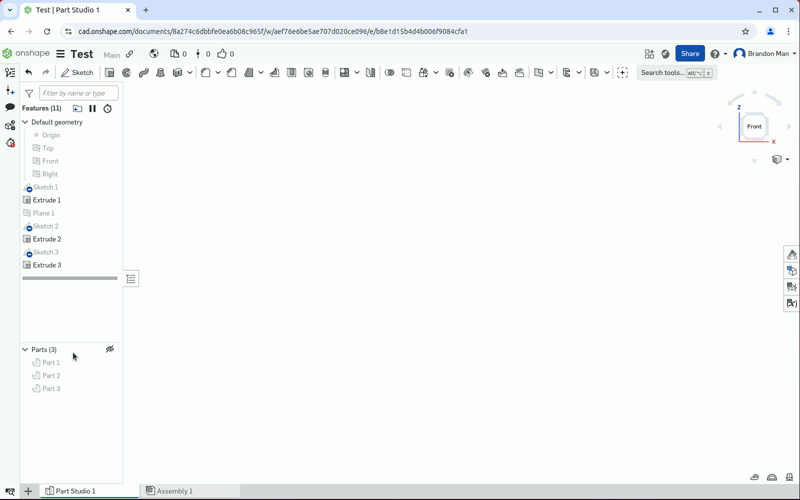
key(left)
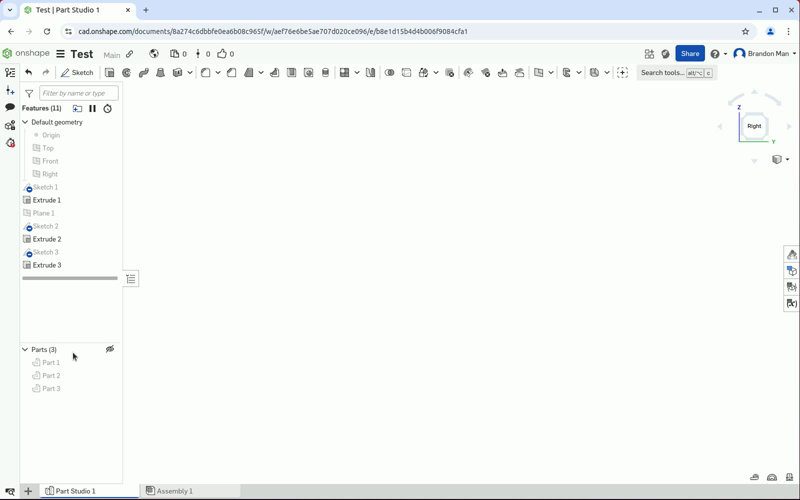
key_up(shift)
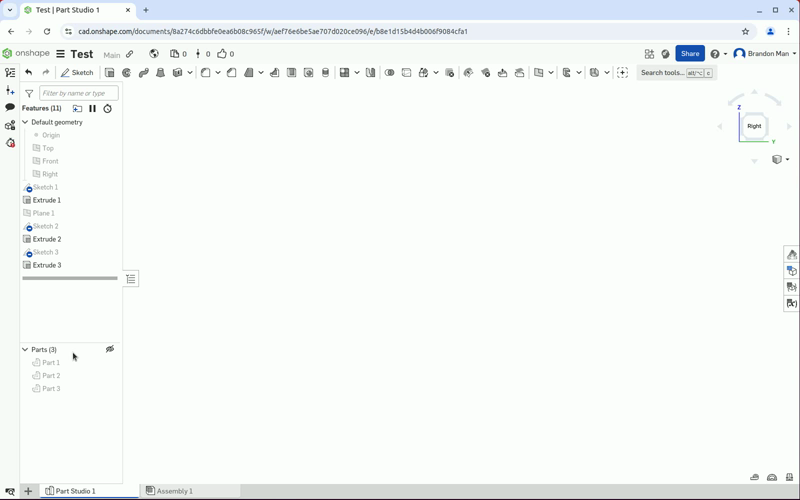
mouse_move(73, 352)
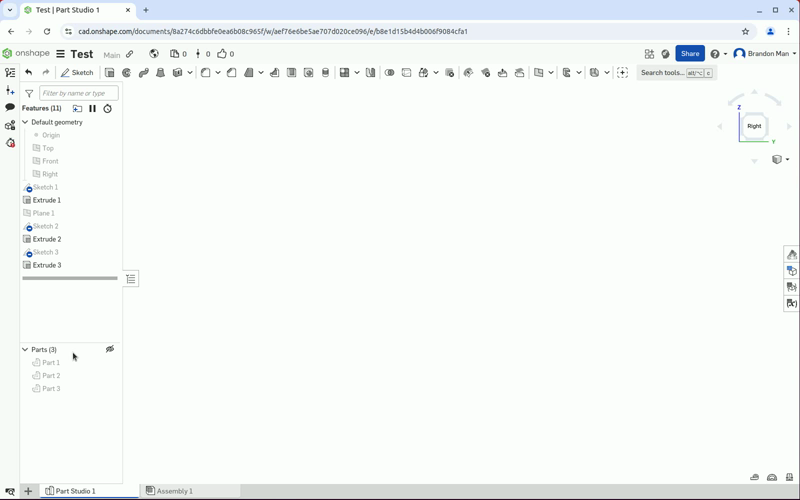
key(shift+y)
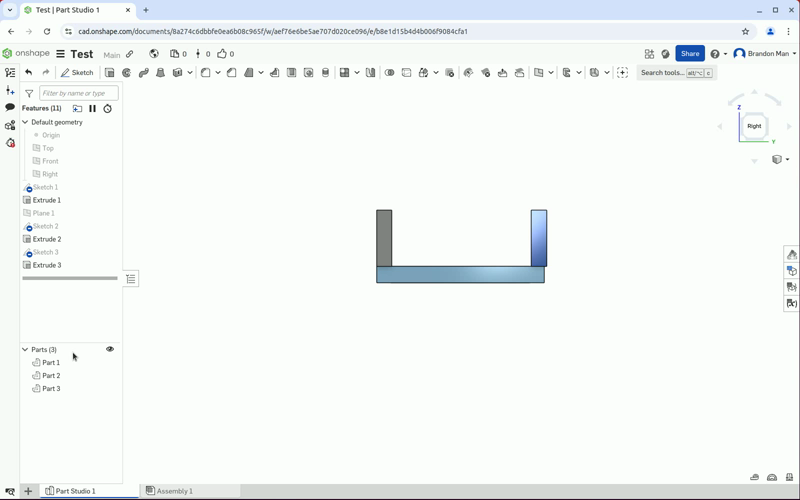
mouse_move(541, 75)
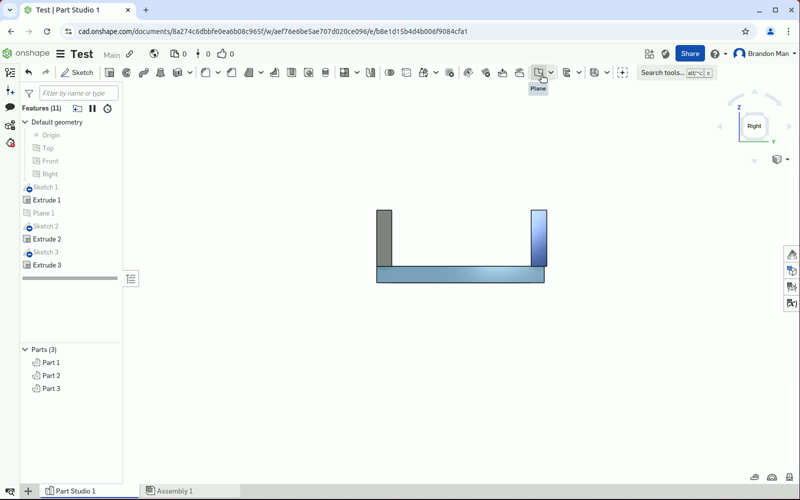
click(541, 75)
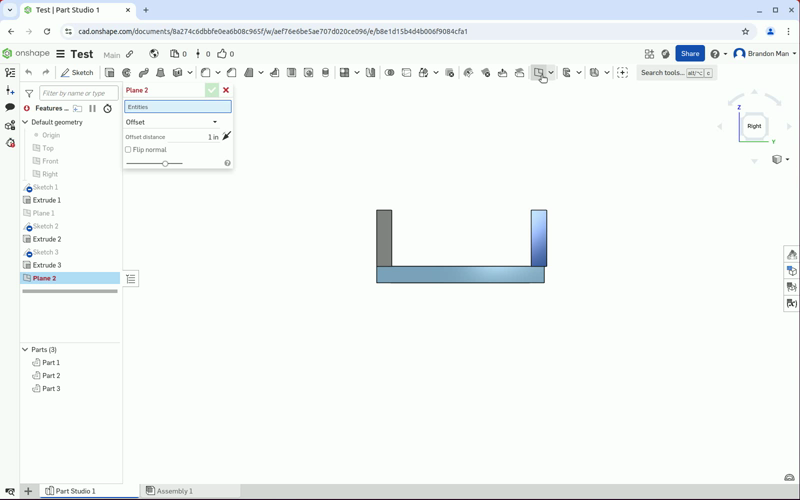
mouse_move(73, 176)
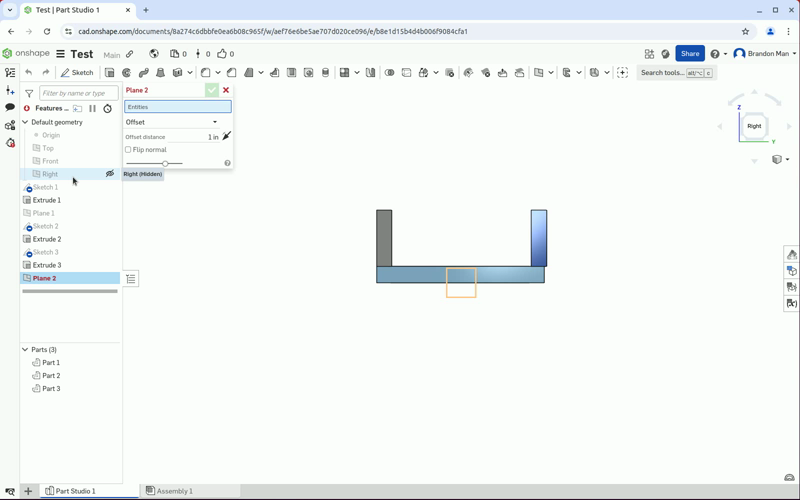
click(73, 176)
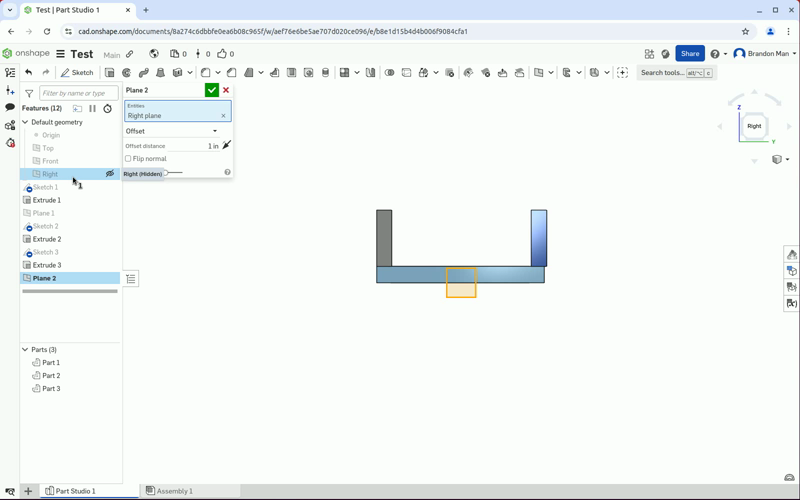
key(tab, 2)
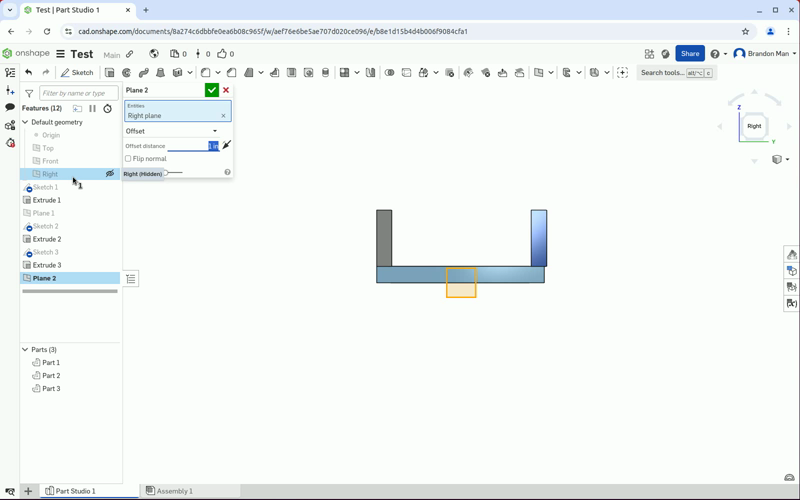
text(20.212)
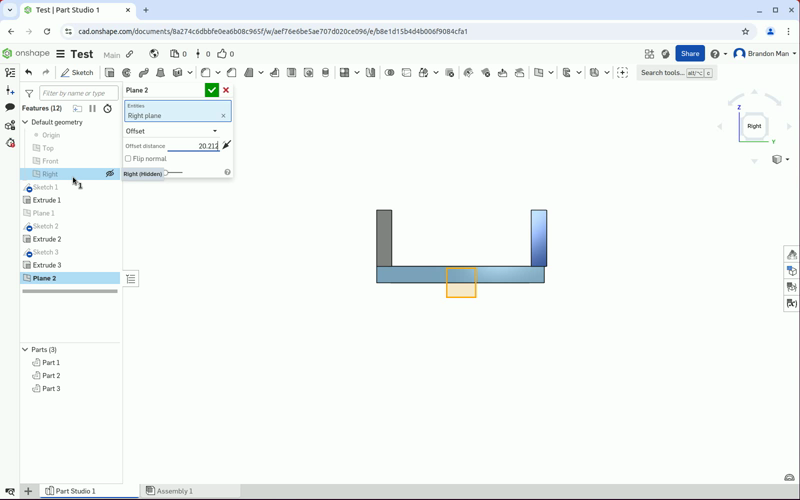
key(enter, 2)
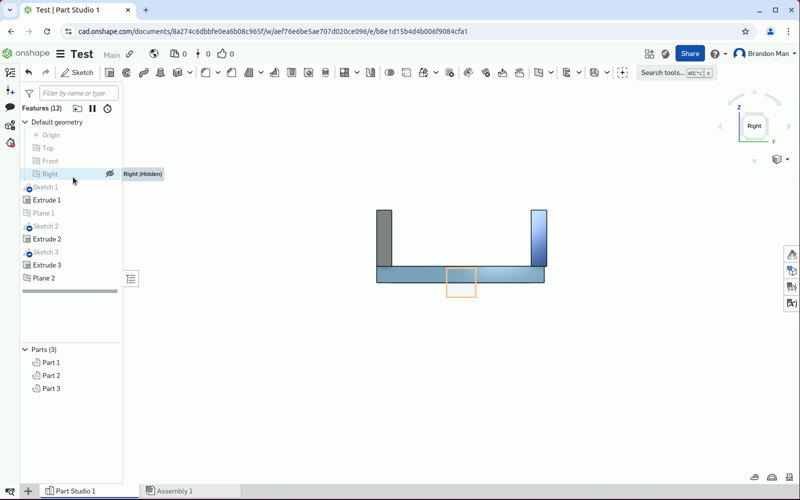
key(shift+s)
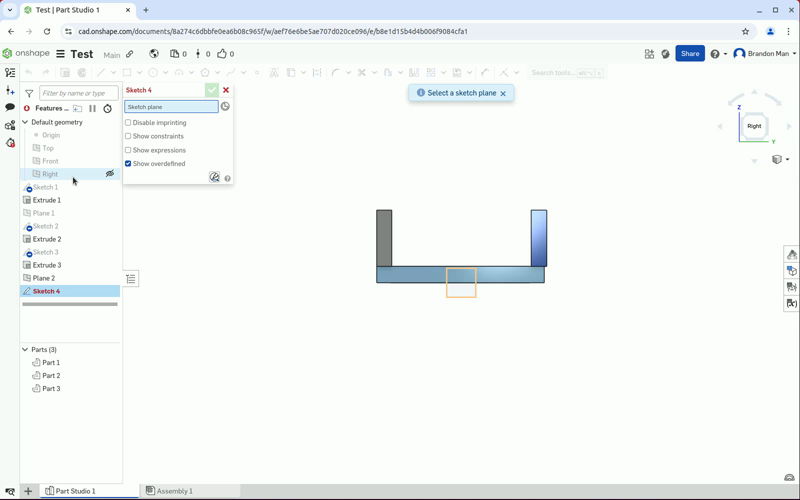
mouse_move(73, 280)
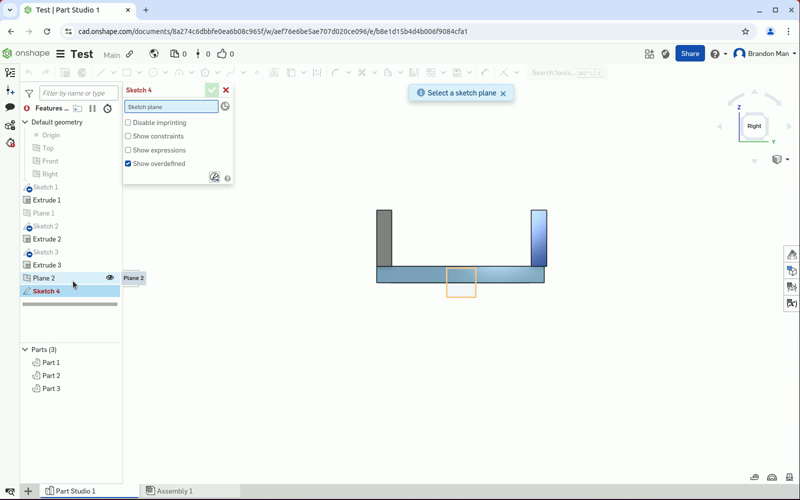
click(73, 280)
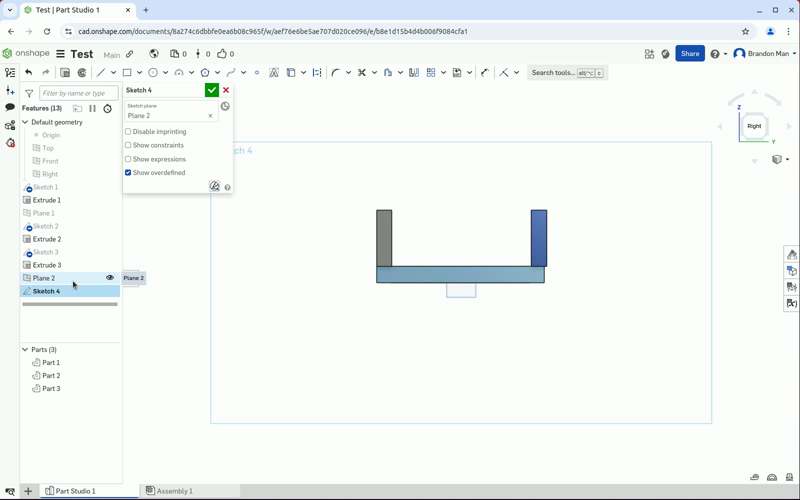
mouse_move(73, 352)
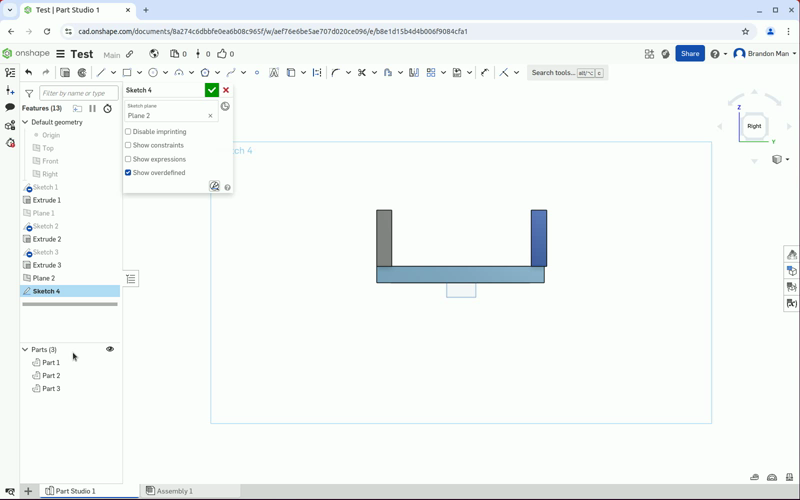
key(y)
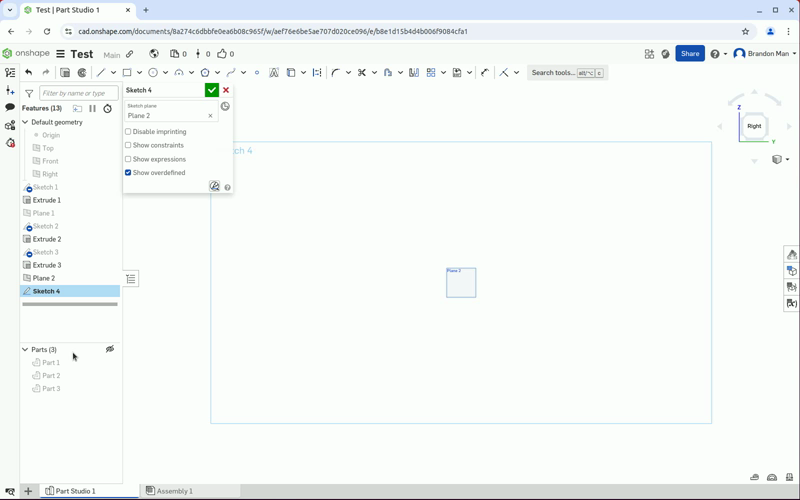
key(l)
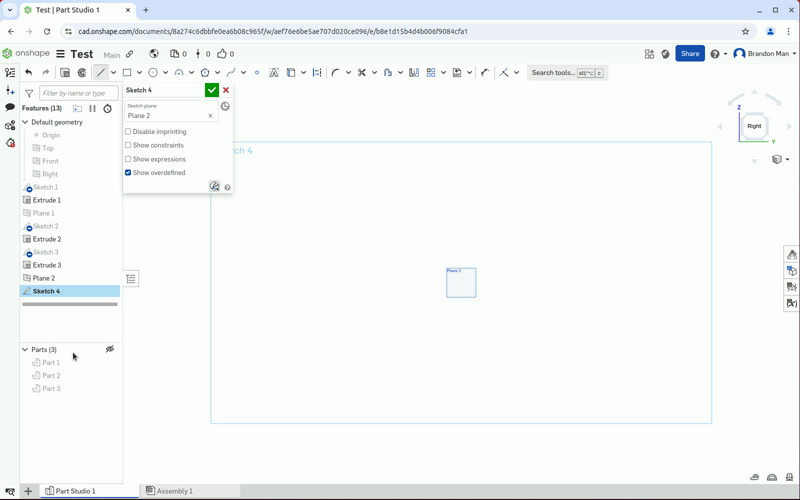
key_down(shift)
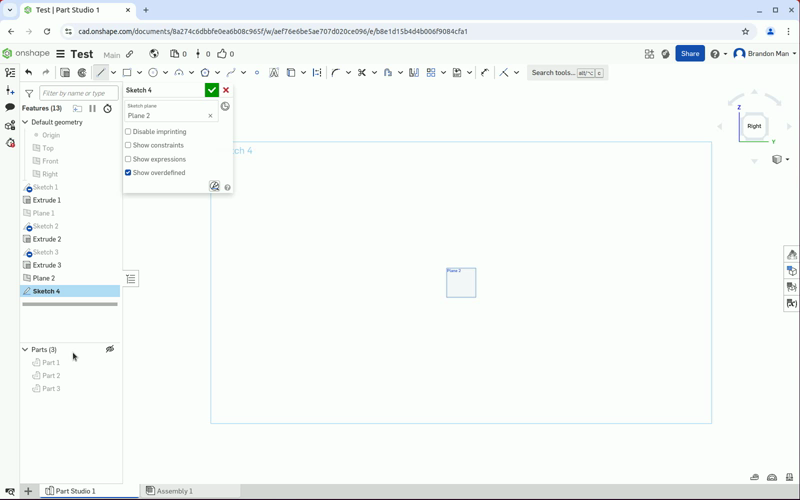
mouse_move(531, 226)
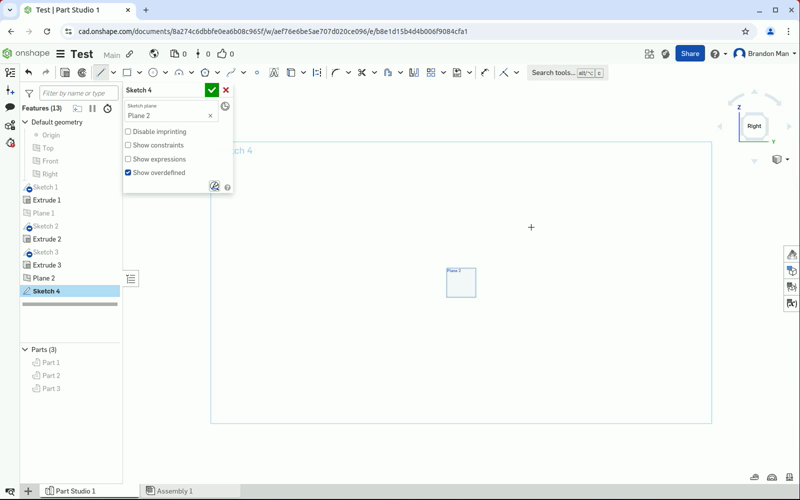
click(531, 226)
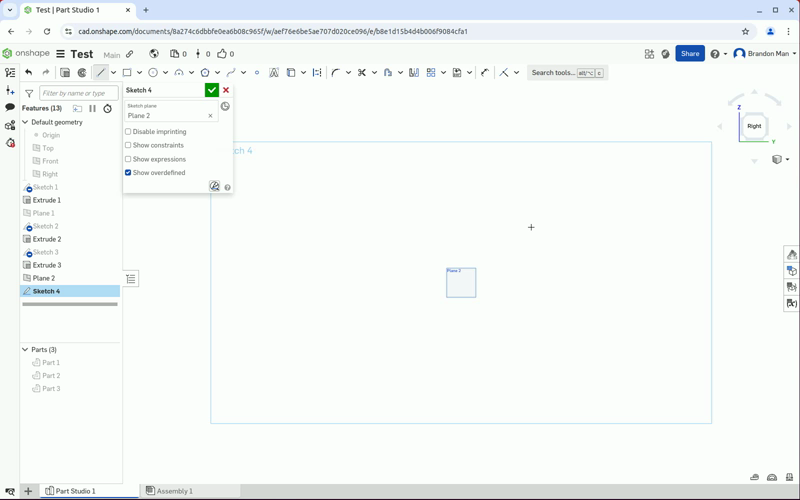
key_up(shift)
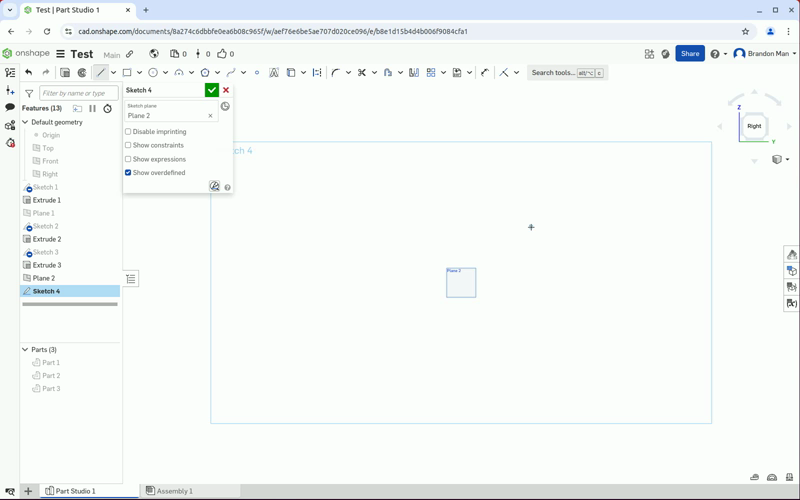
key_down(shift)
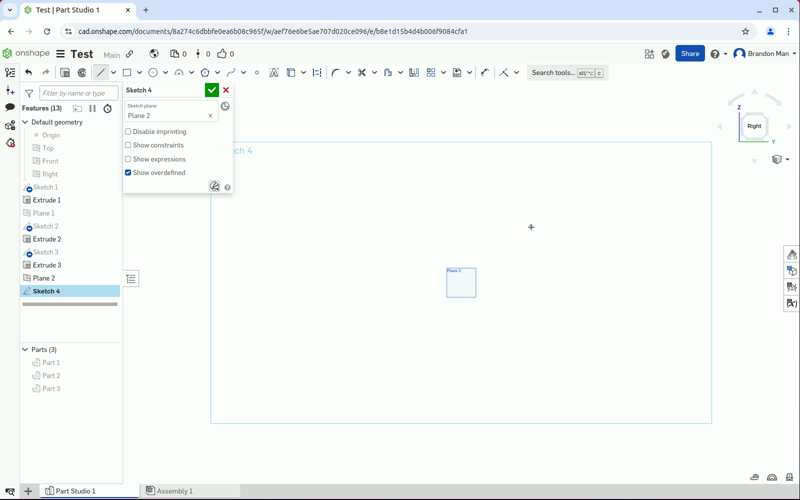
mouse_move(561, 226)
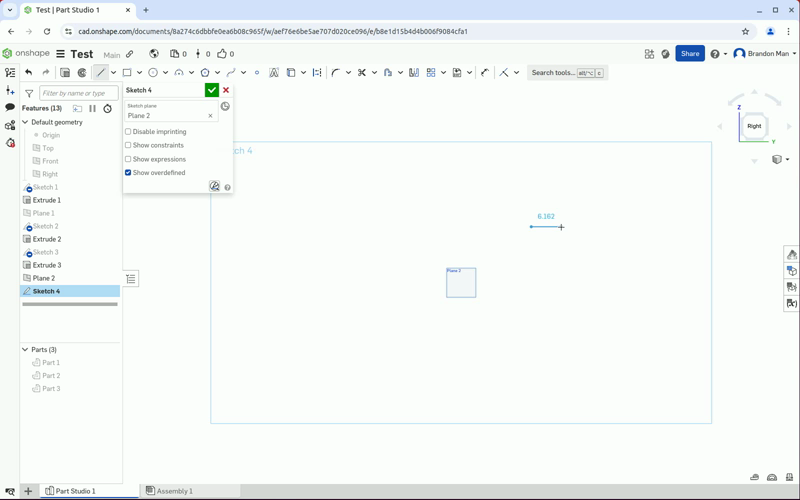
mouse_move(545, 226)
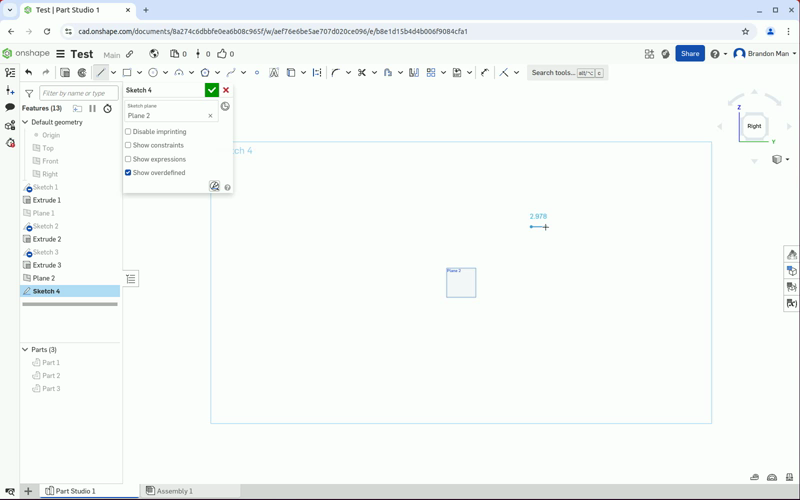
click(545, 226)
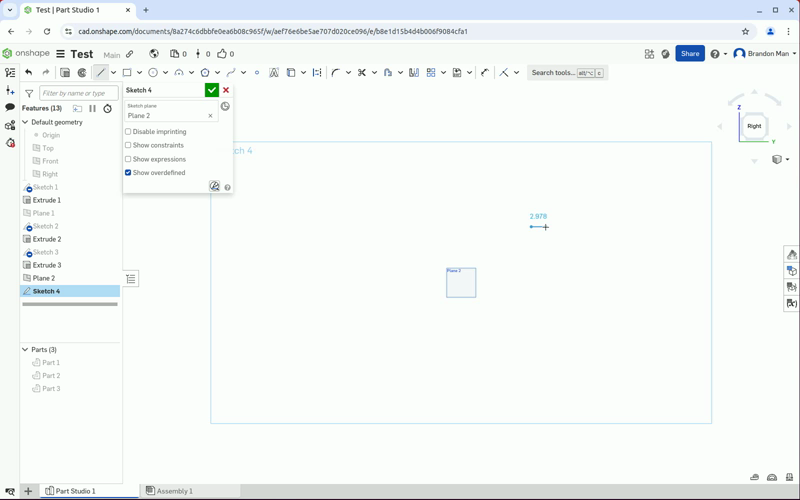
key_up(shift)
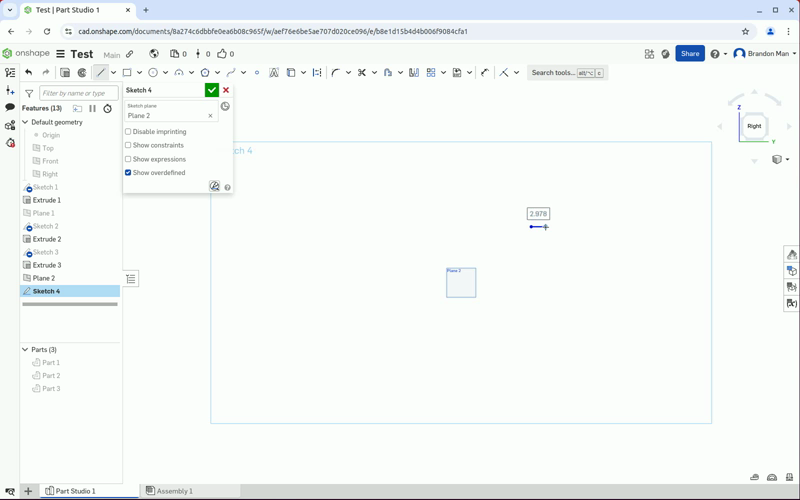
key_down(shift)
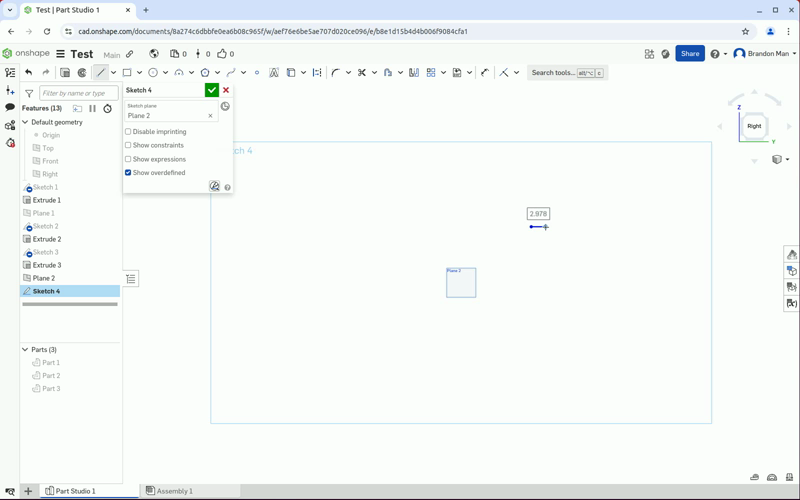
mouse_move(575, 226)
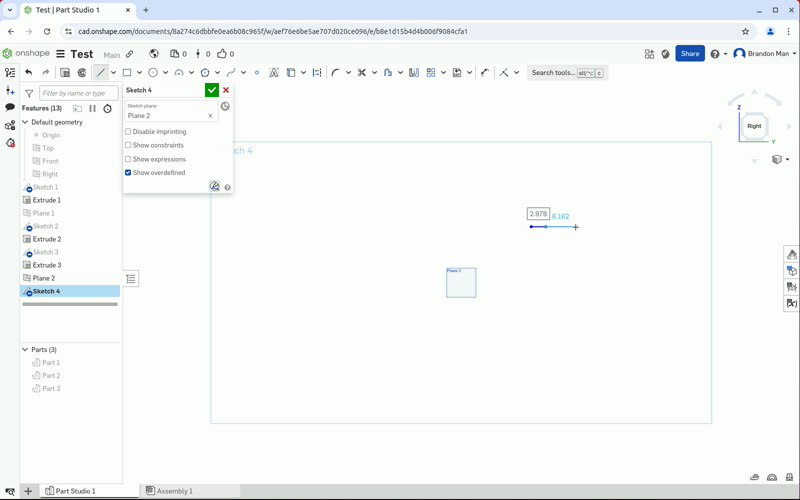
mouse_move(545, 209)
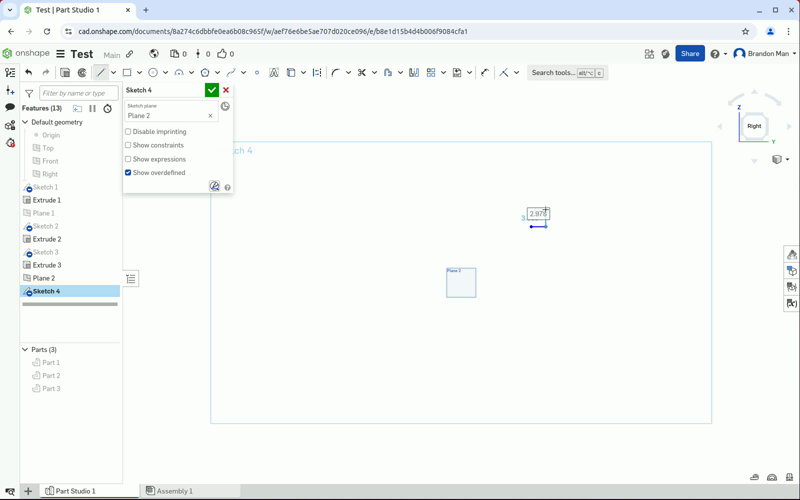
click(545, 209)
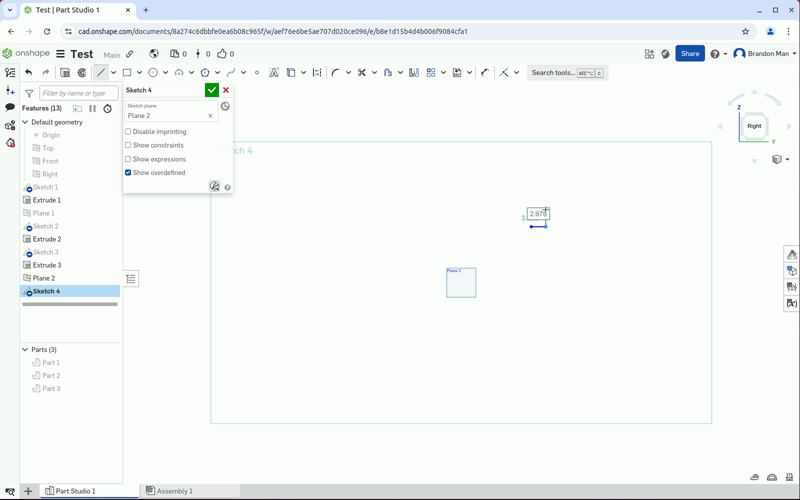
key_up(shift)
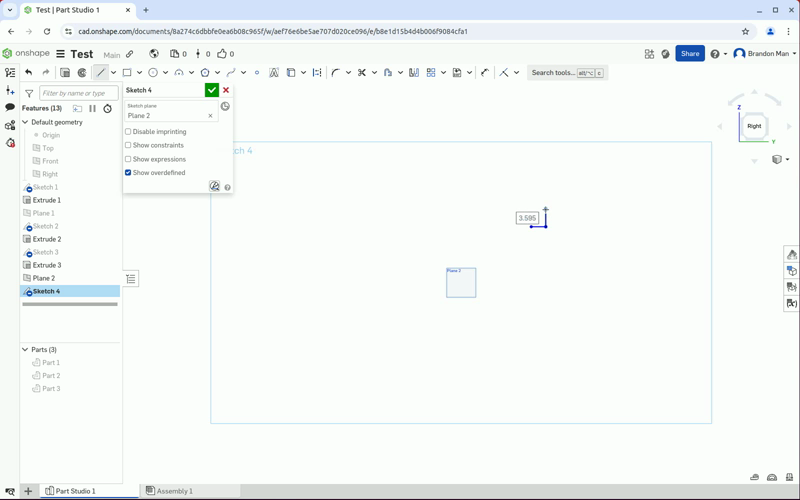
key_down(shift)
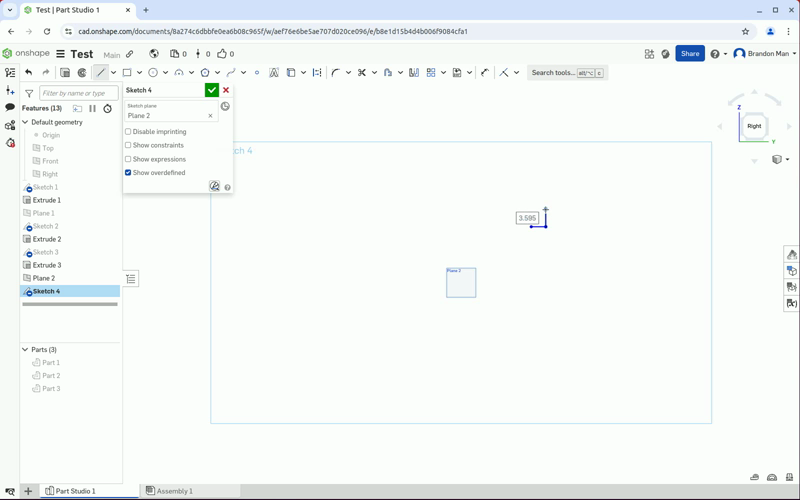
mouse_move(575, 209)
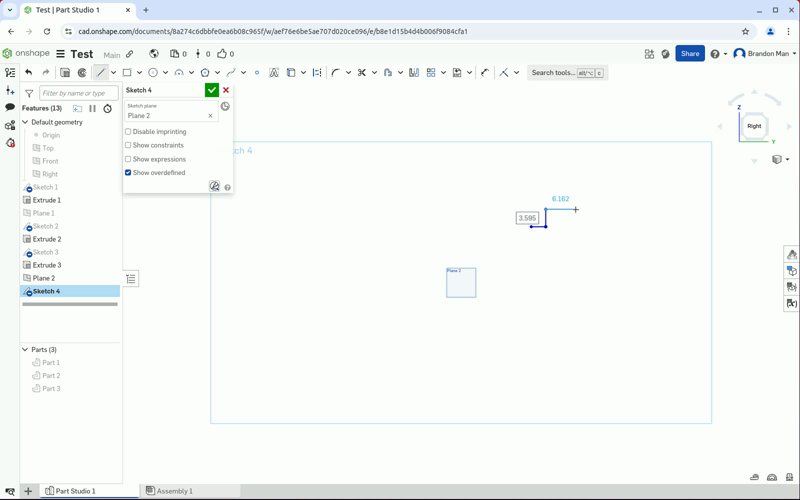
mouse_move(531, 209)
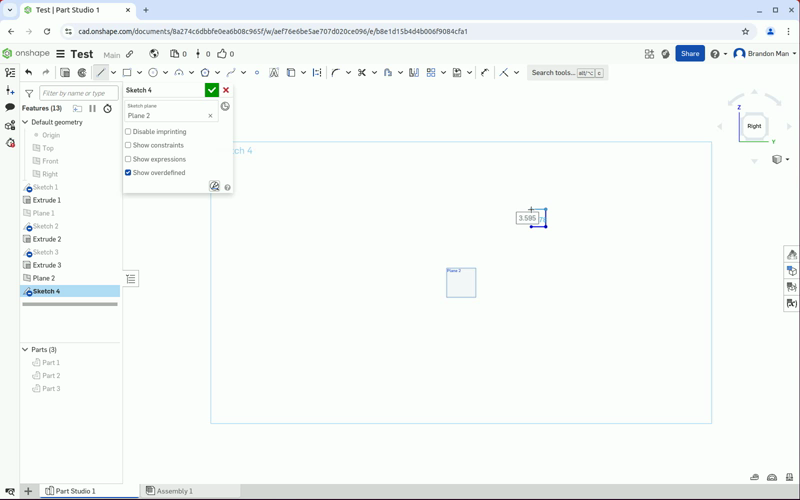
click(531, 209)
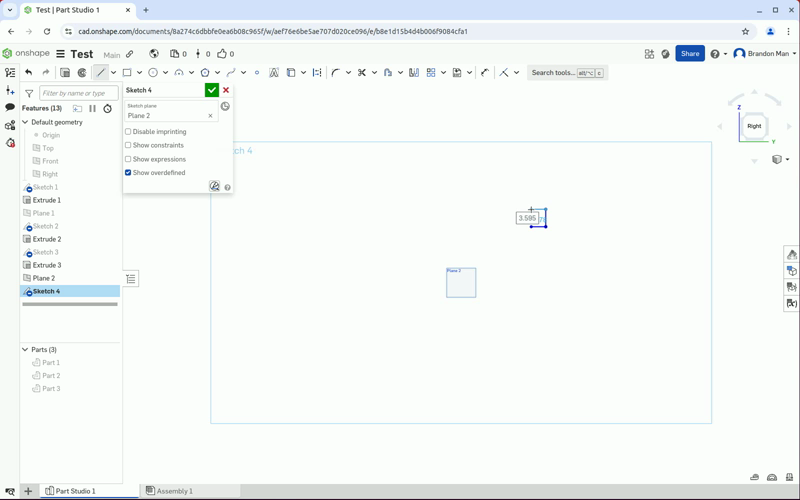
key_up(shift)
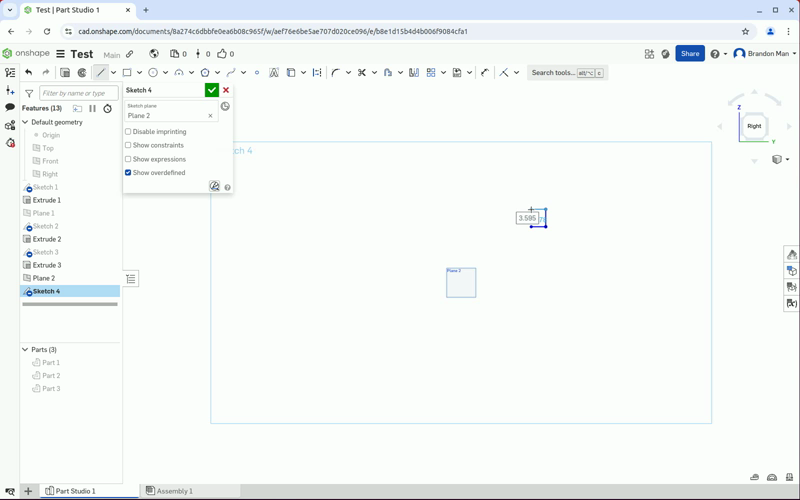
mouse_move(561, 209)
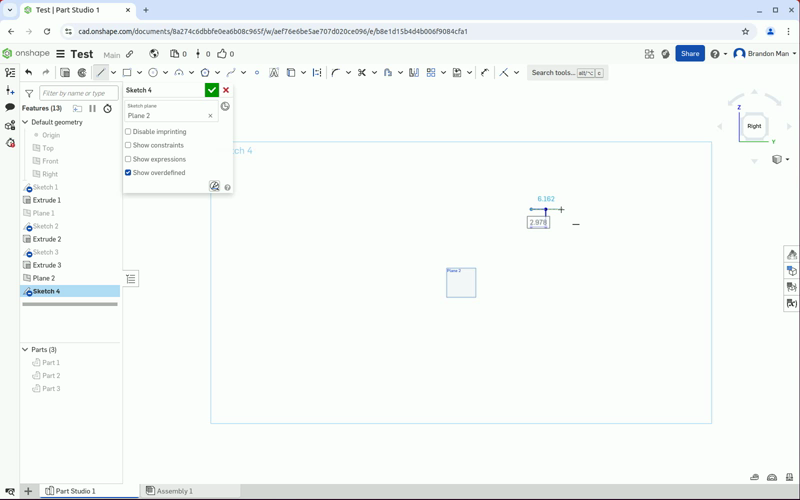
key_down(shift)
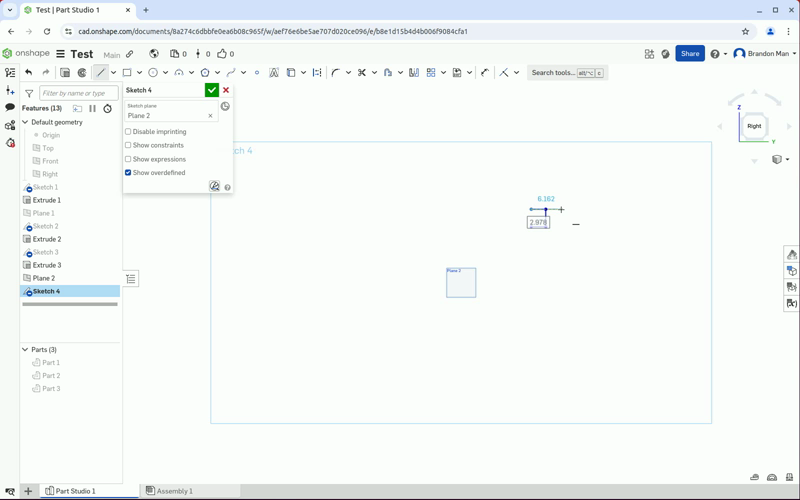
mouse_move(531, 226)
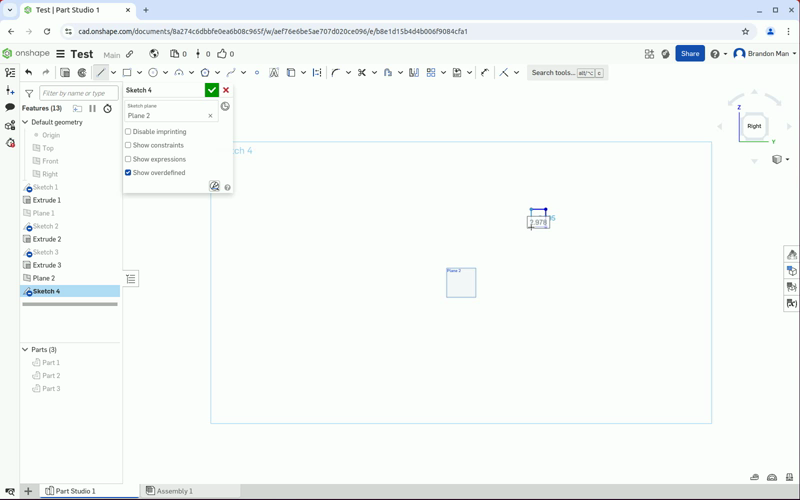
key_up(shift)
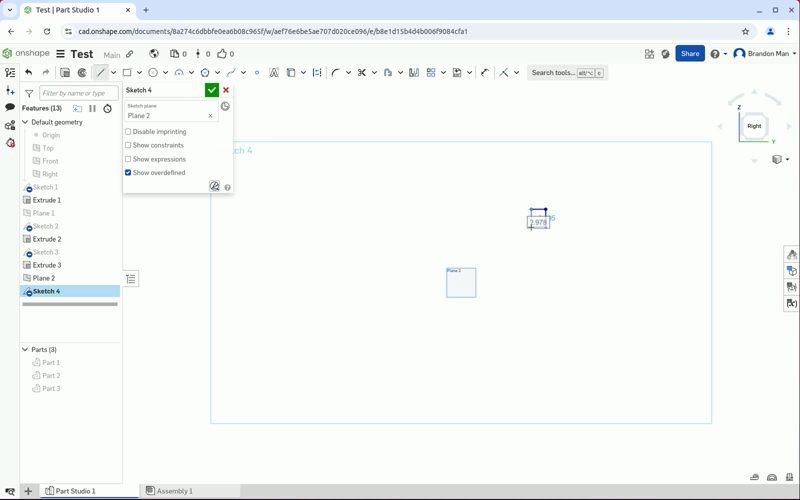
click(531, 226)
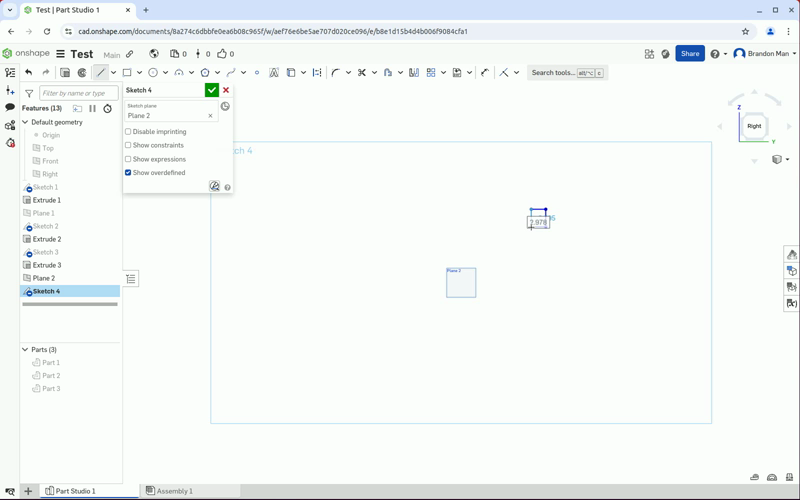
key(esc)
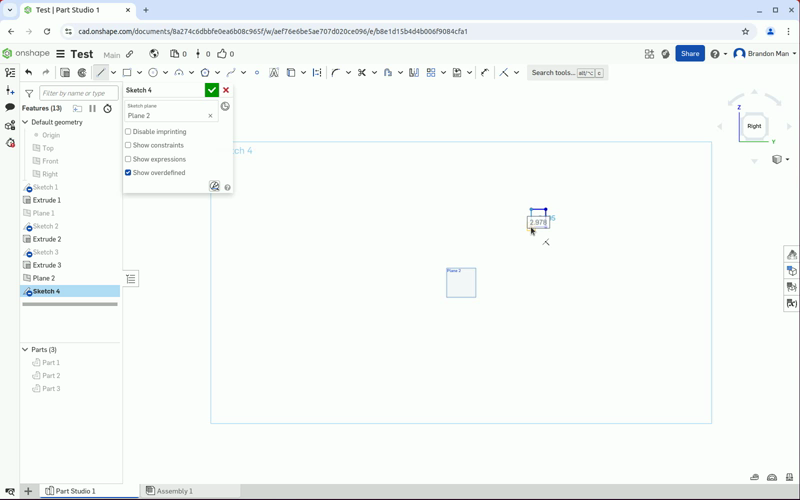
mouse_move(534, 212)
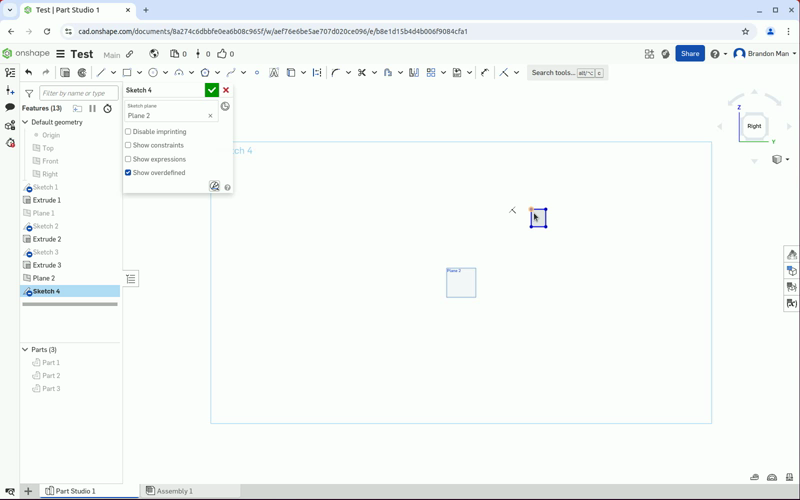
scroll(6)
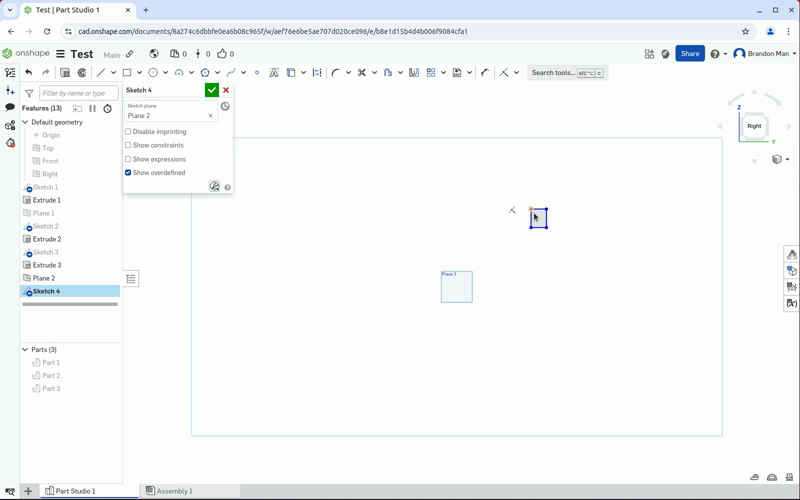
scroll(6)
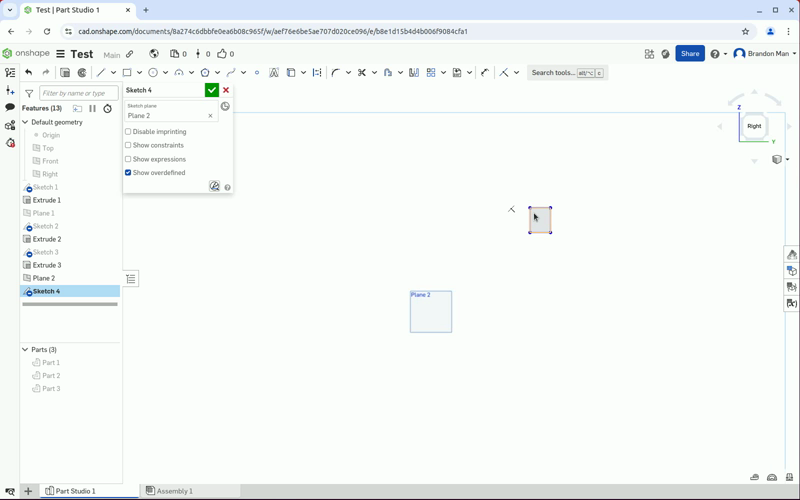
scroll(6)
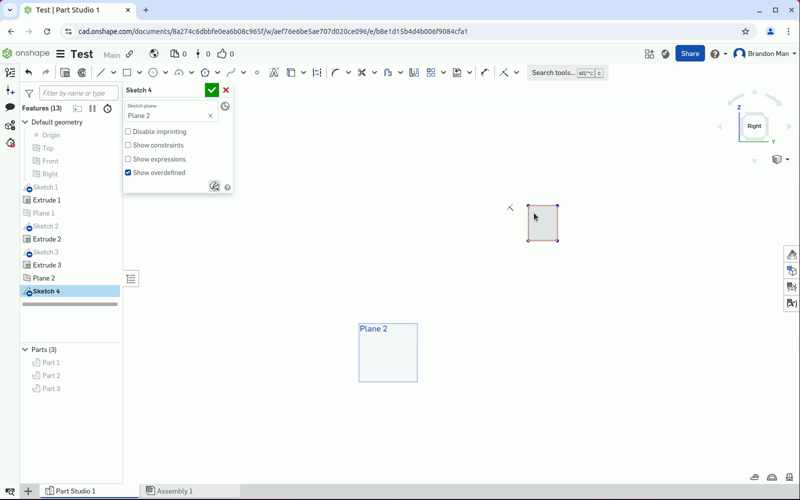
scroll(6)
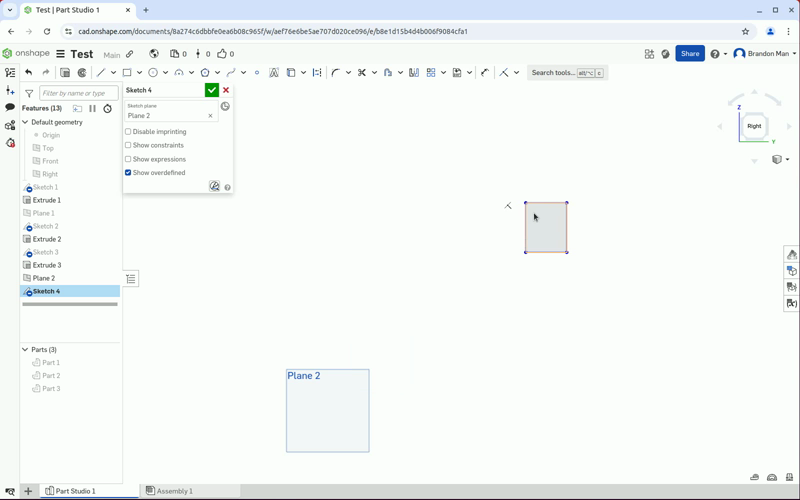
scroll(6)
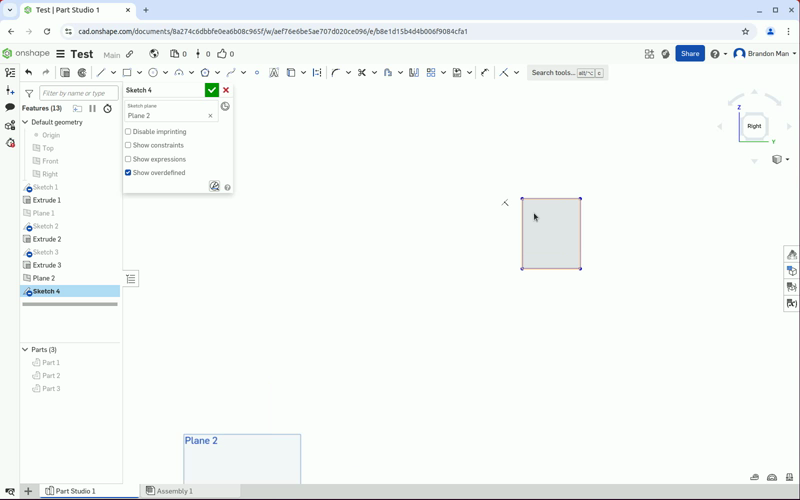
scroll(6)
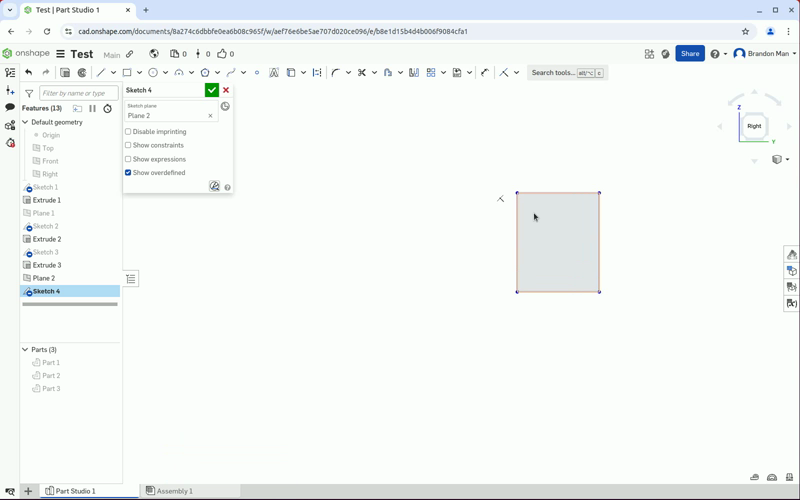
scroll(6)
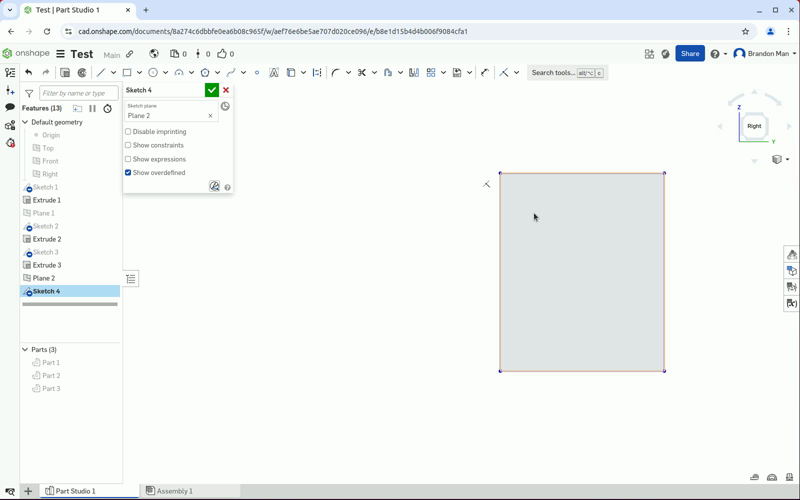
click(534, 212)
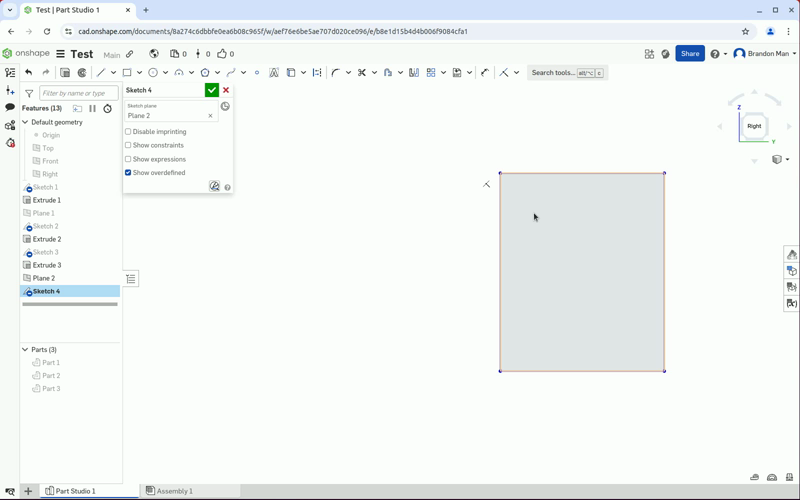
scroll(-6)
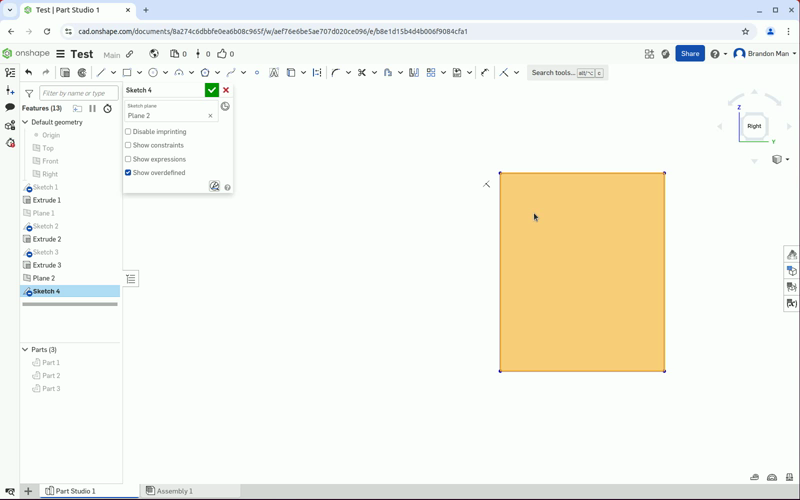
scroll(-6)
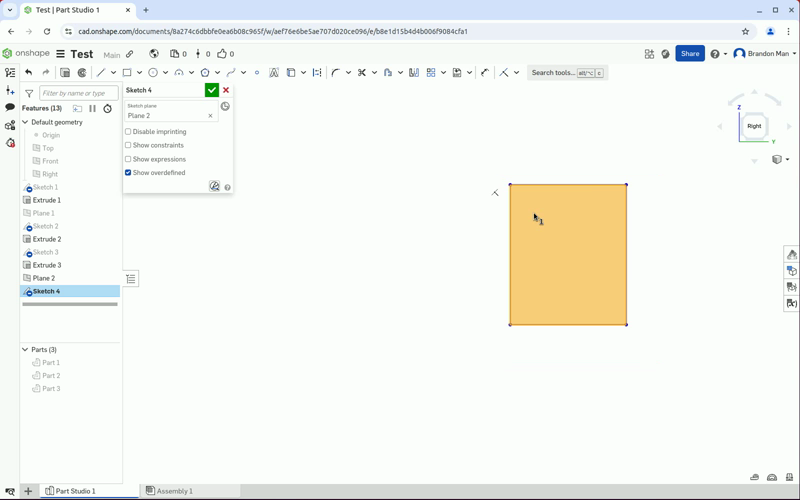
scroll(-6)
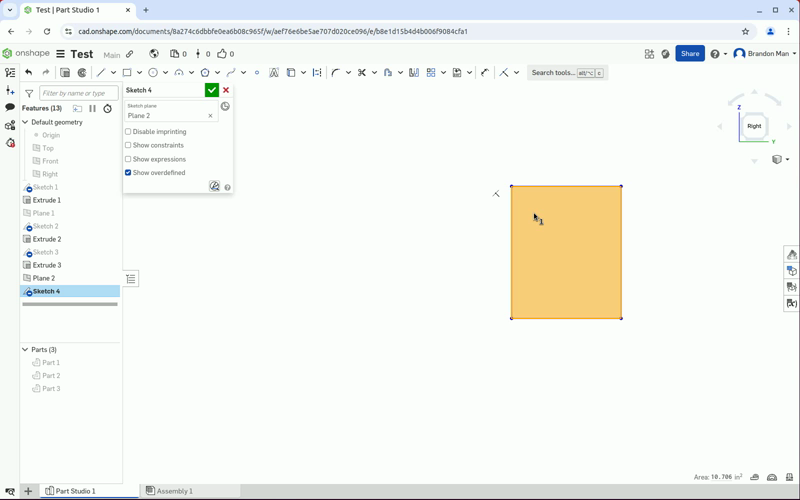
scroll(-6)
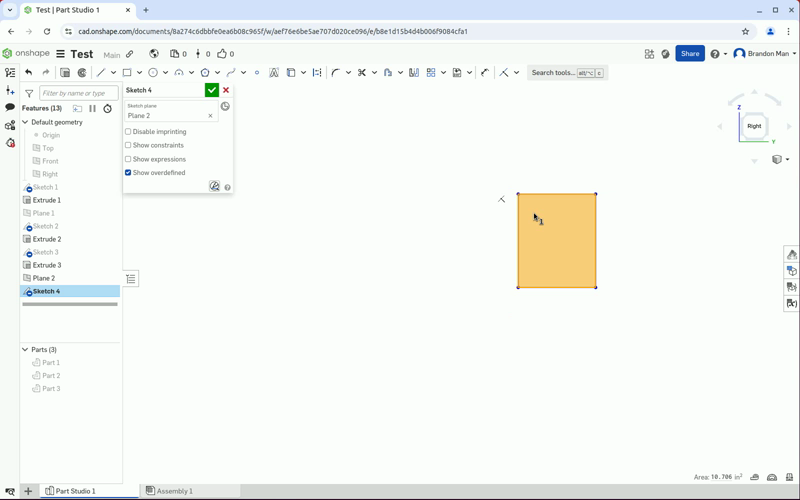
scroll(-6)
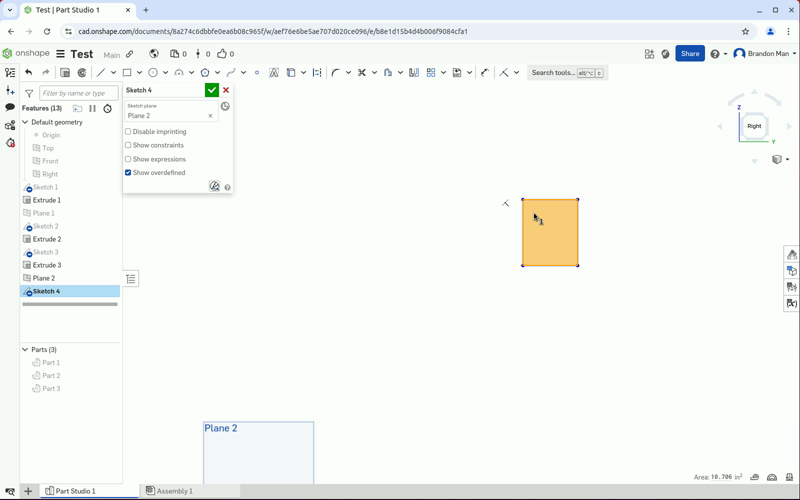
scroll(-6)
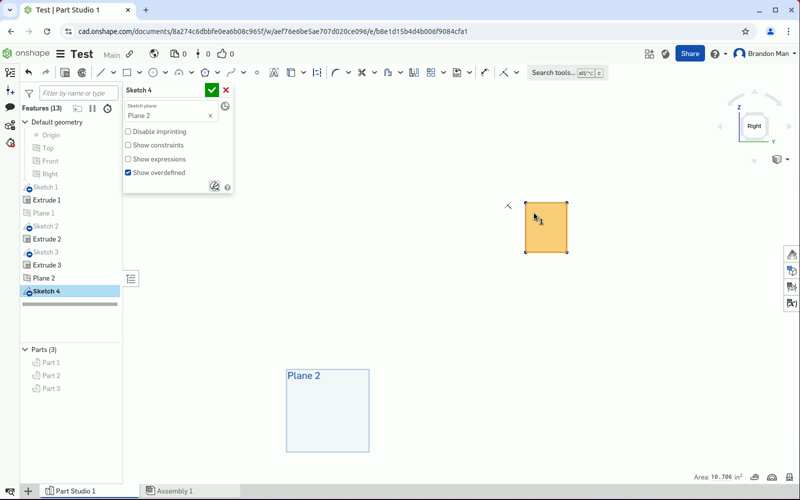
scroll(-6)
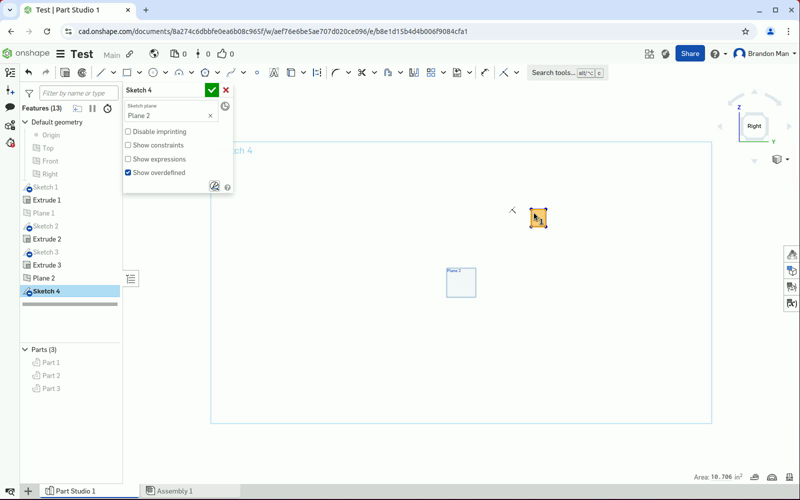
mouse_move(73, 352)
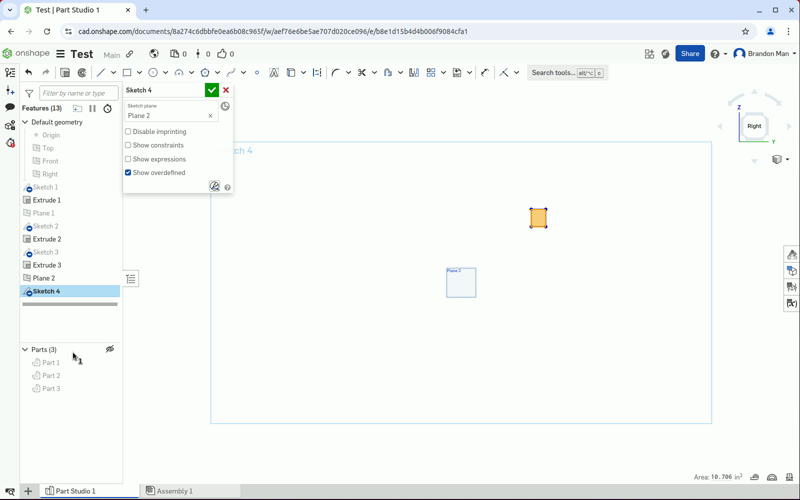
key(shift+y)
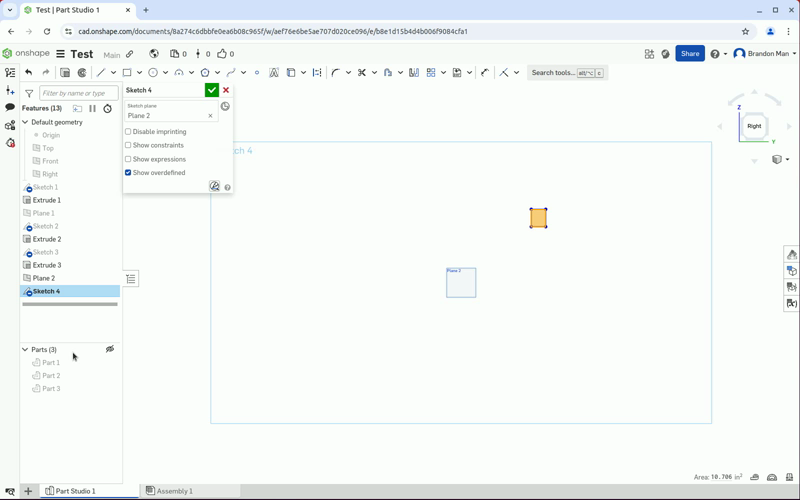
key(shift+e)
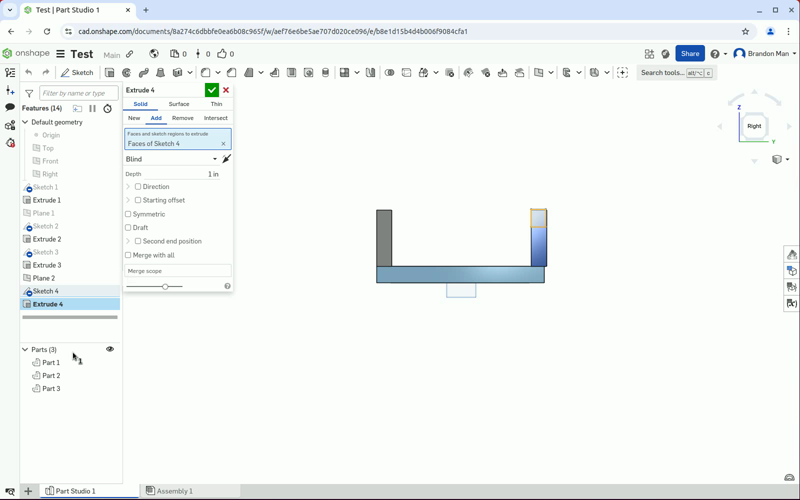
mouse_move(143, 106)
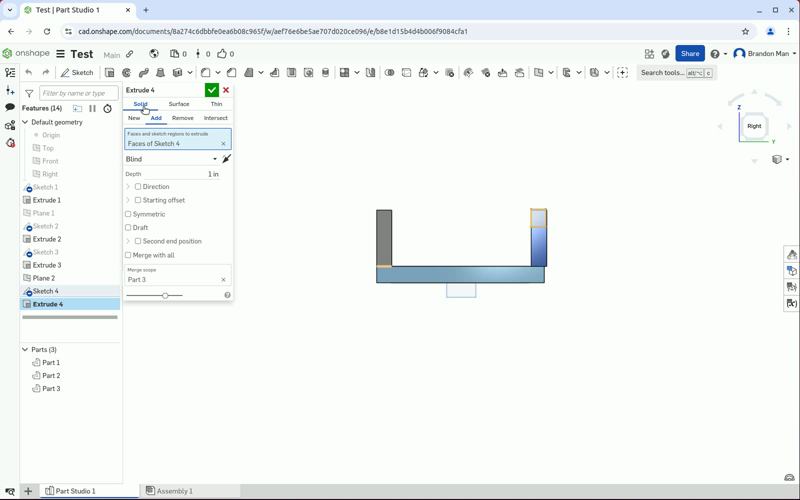
click(143, 106)
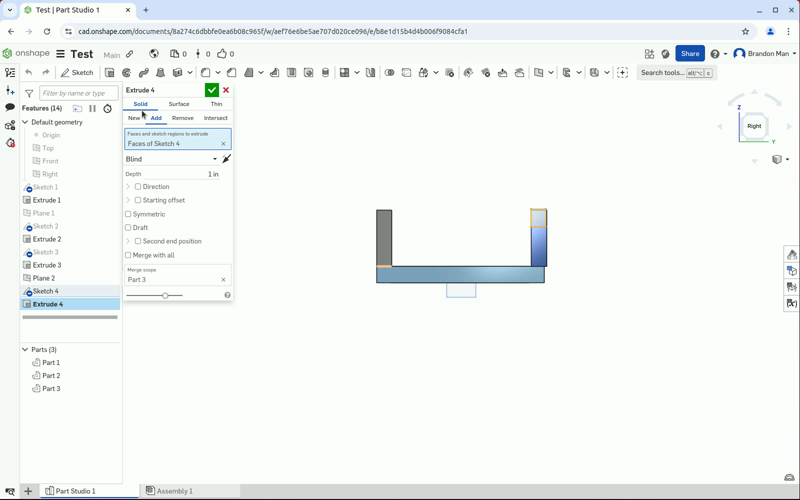
mouse_move(137, 120)
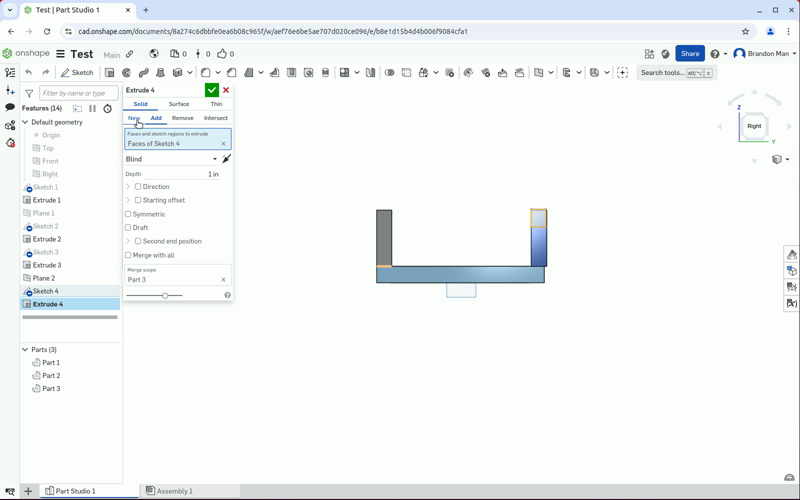
click(137, 120)
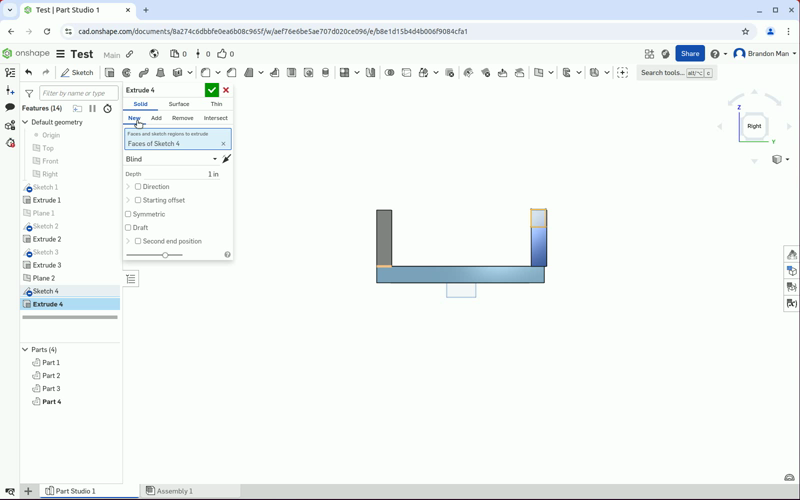
key(tab, 4)
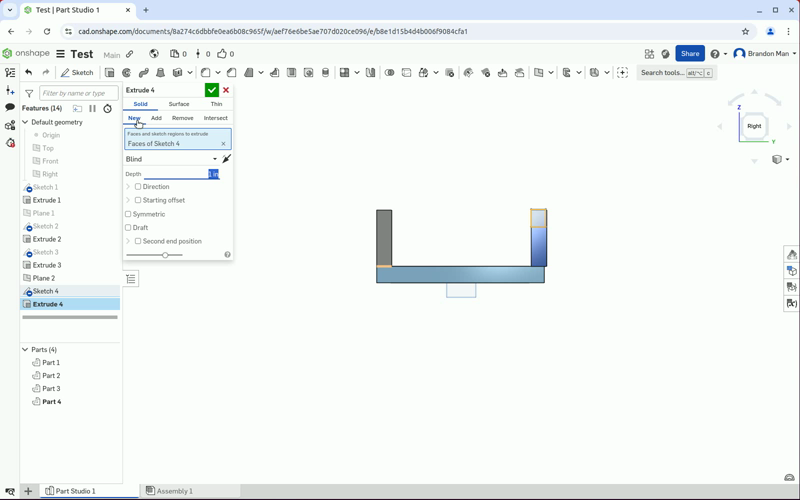
text(5.777)
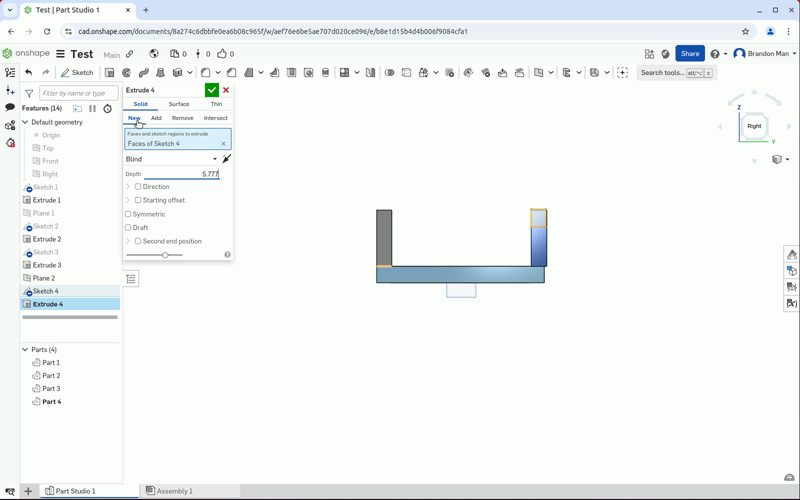
key(enter)
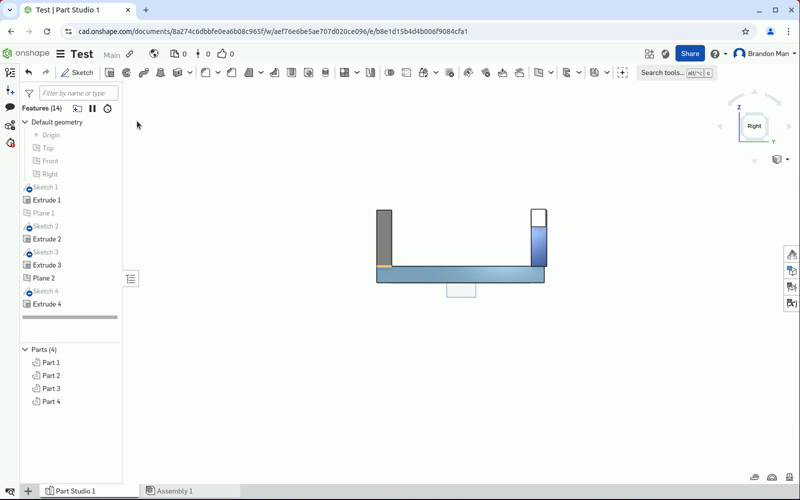
key(shift+h)
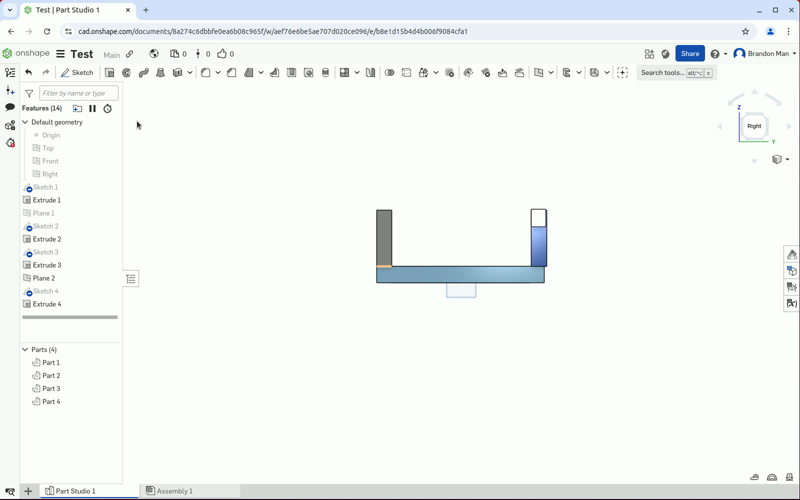
key(shift+h)
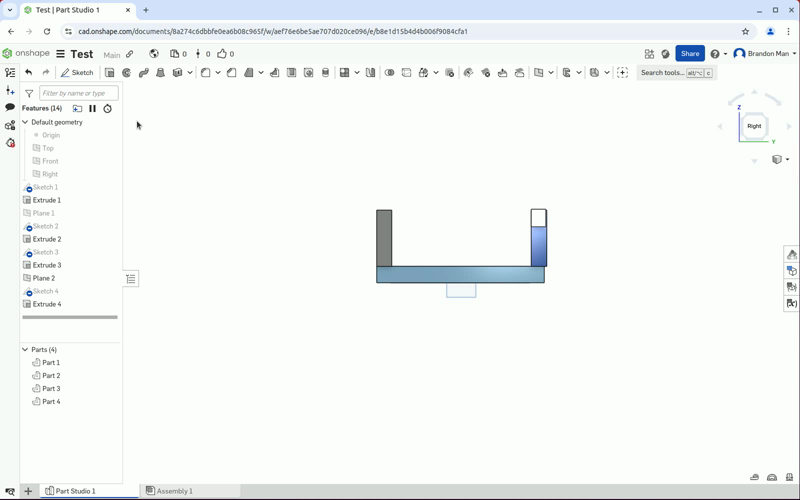
mouse_move(73, 189)
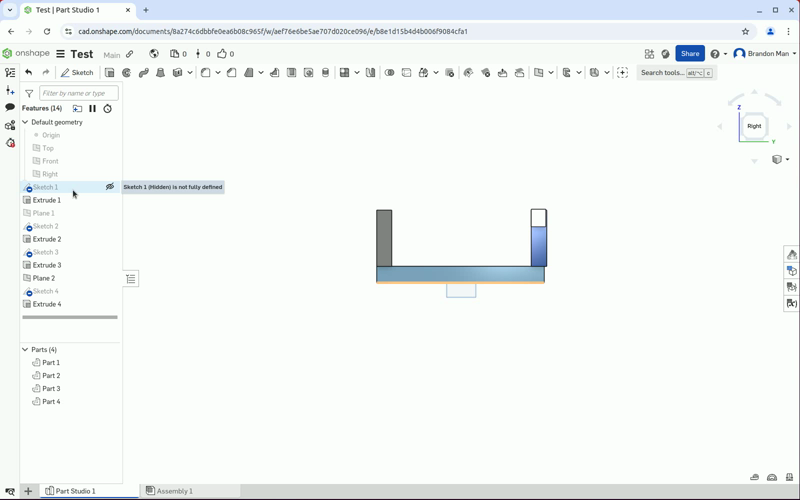
click(73, 189)
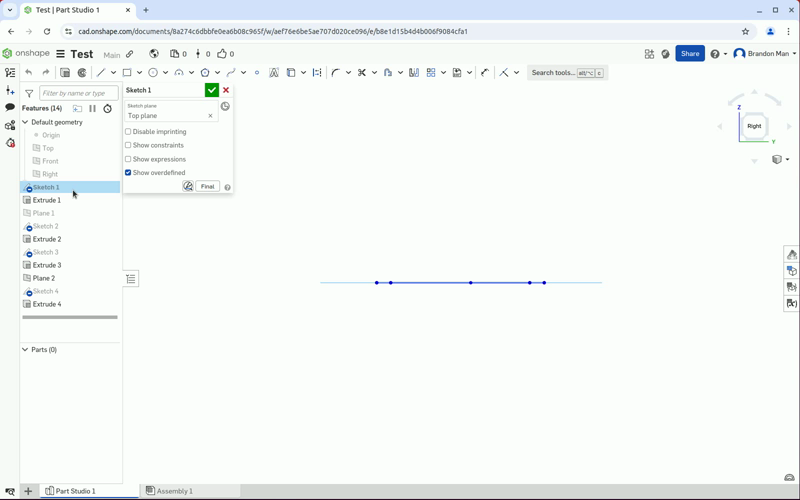
mouse_move(229, 92)
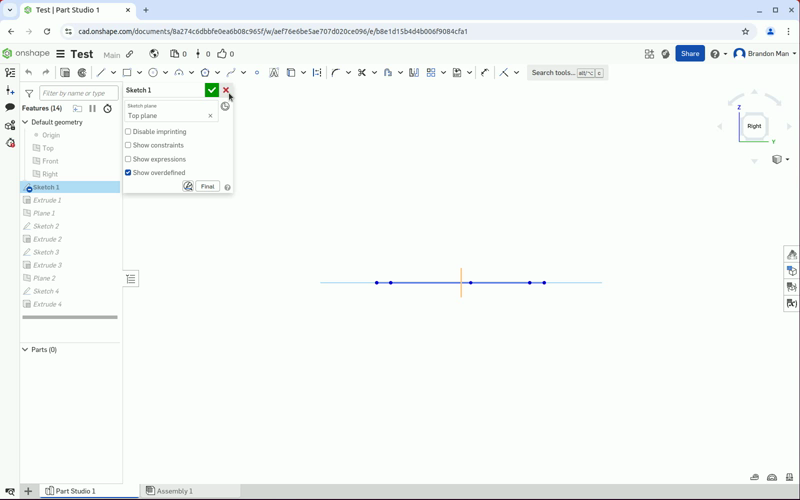
click(229, 92)
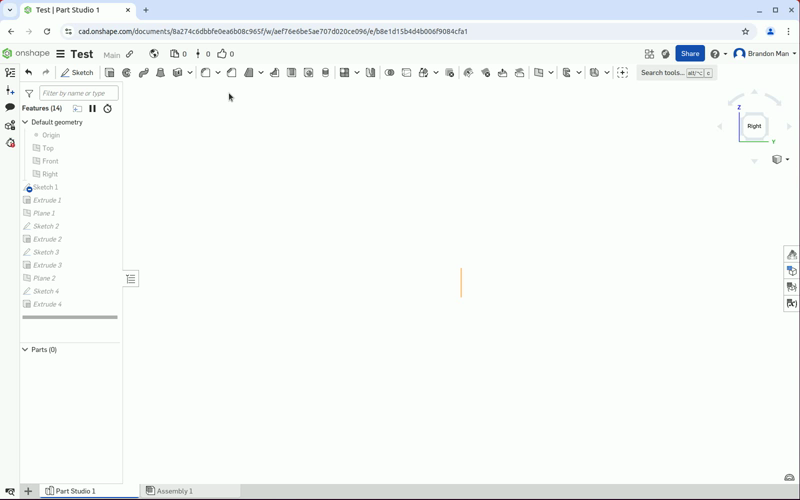
key(shift+s)
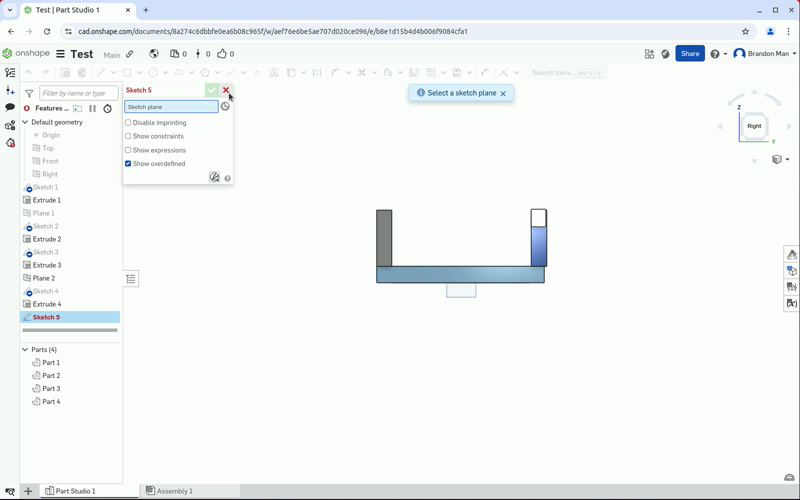
mouse_move(73, 280)
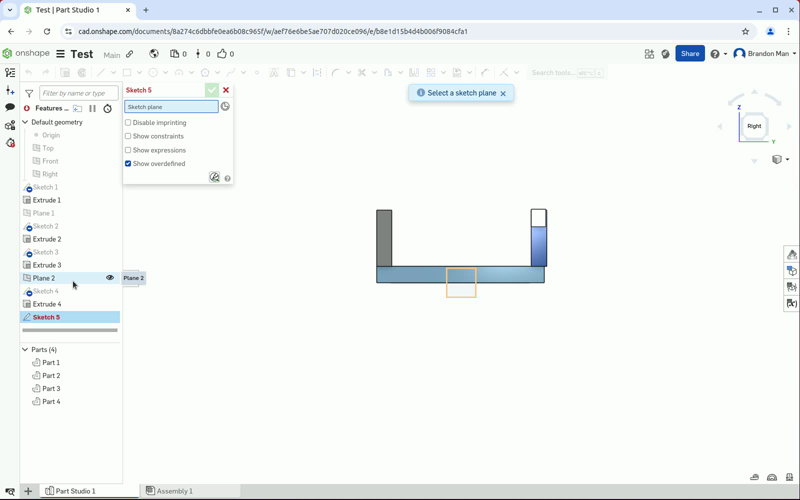
click(73, 280)
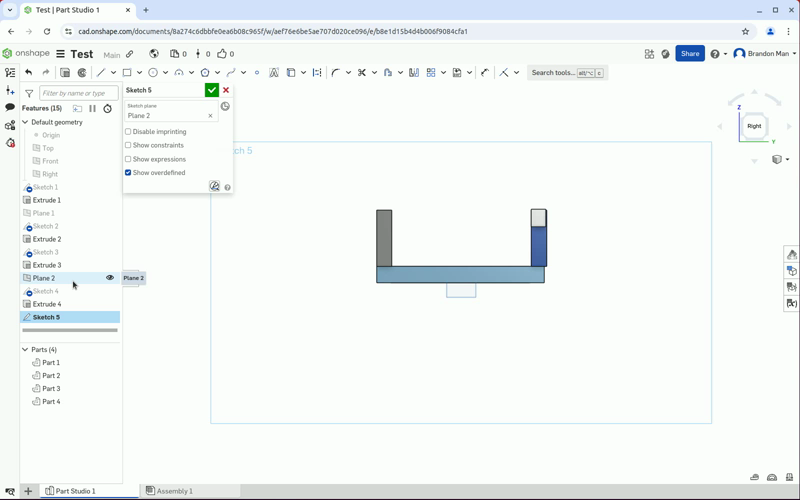
mouse_move(73, 352)
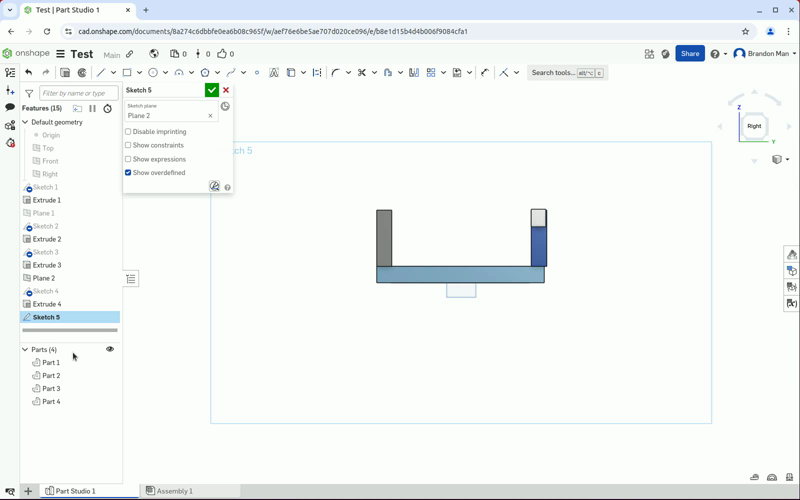
key(y)
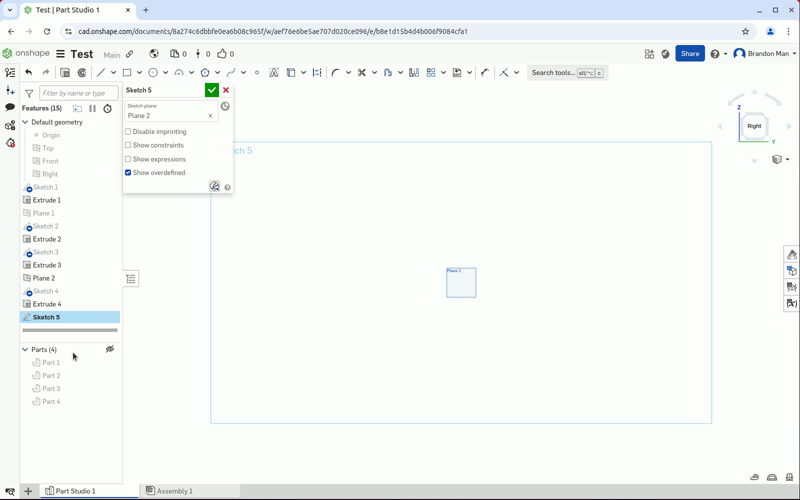
key(l)
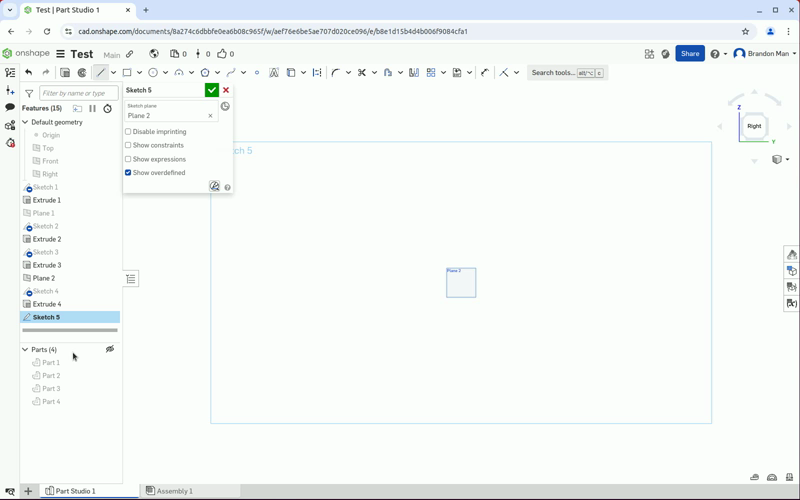
key_down(shift)
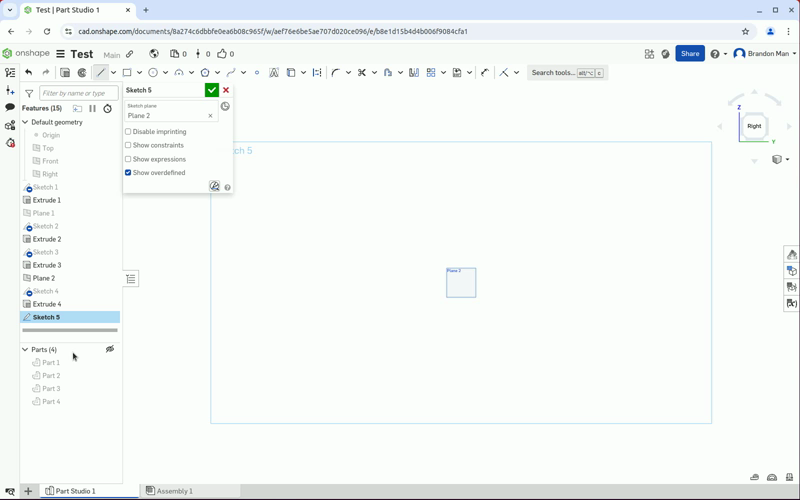
mouse_move(376, 226)
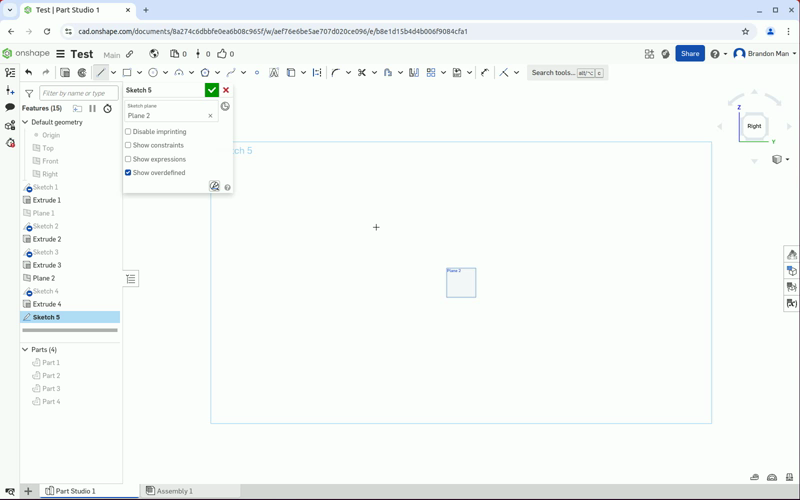
click(376, 226)
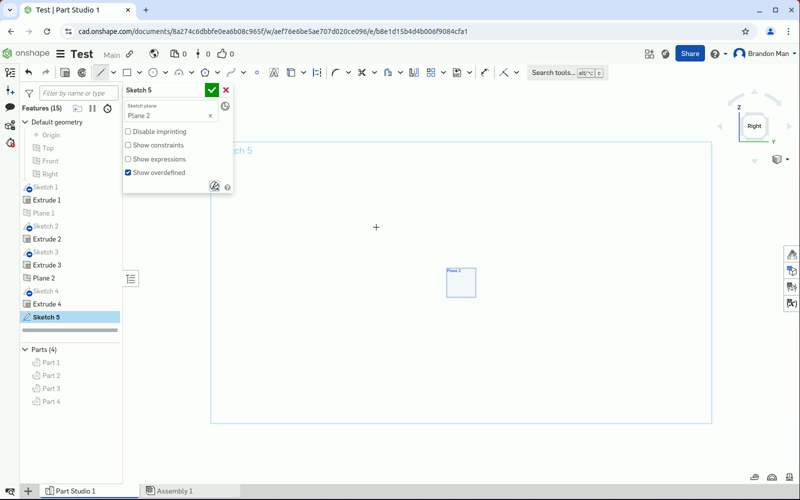
key_up(shift)
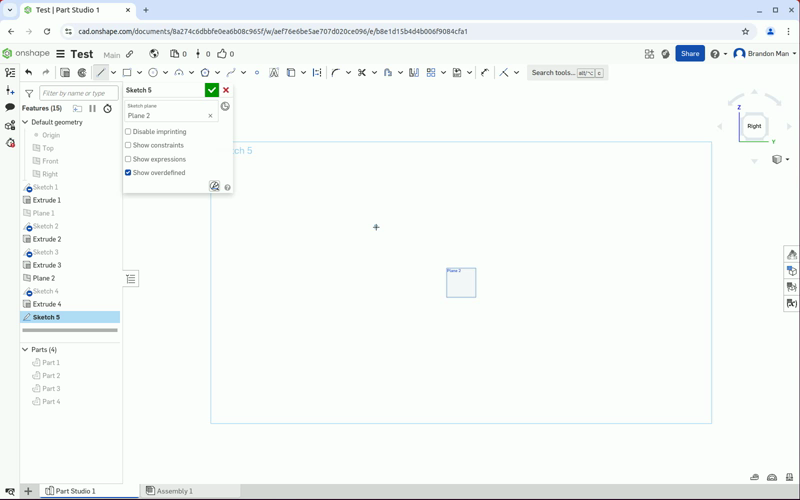
key_down(shift)
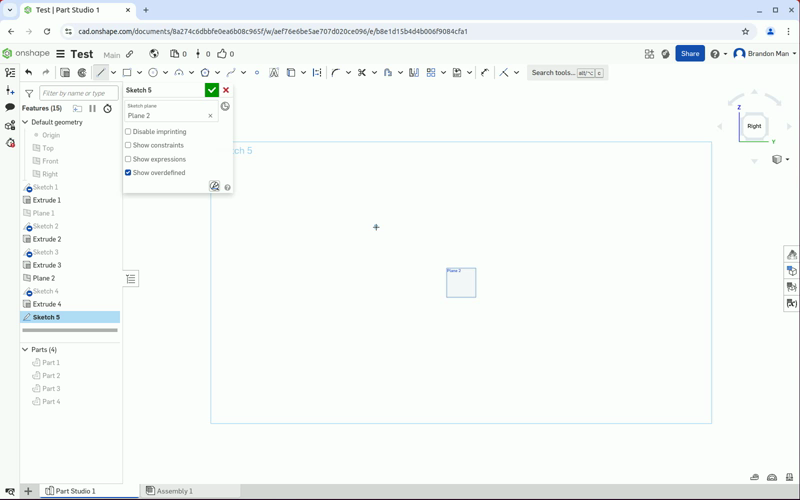
mouse_move(406, 226)
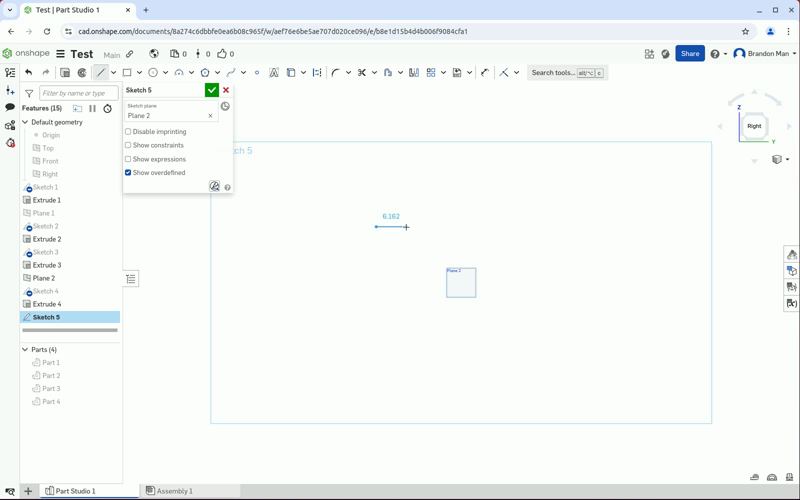
mouse_move(390, 226)
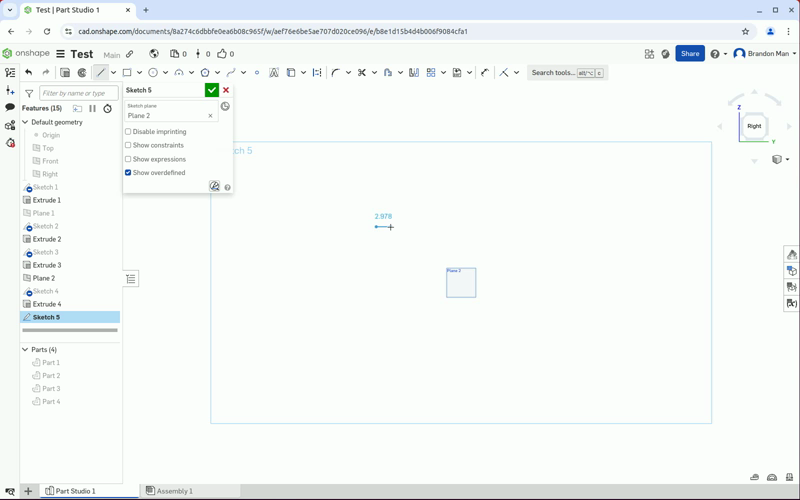
click(390, 226)
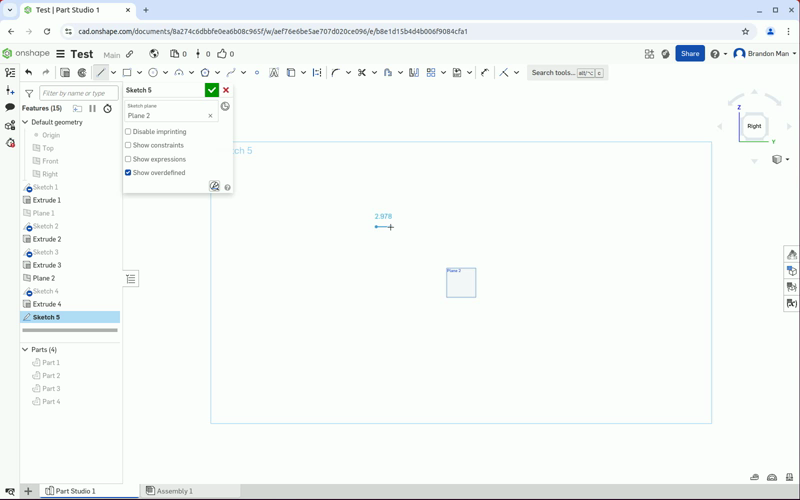
key_up(shift)
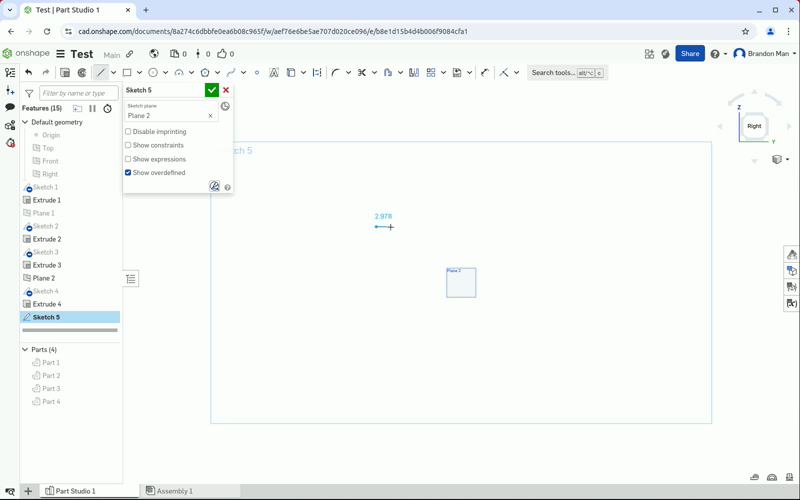
key_down(shift)
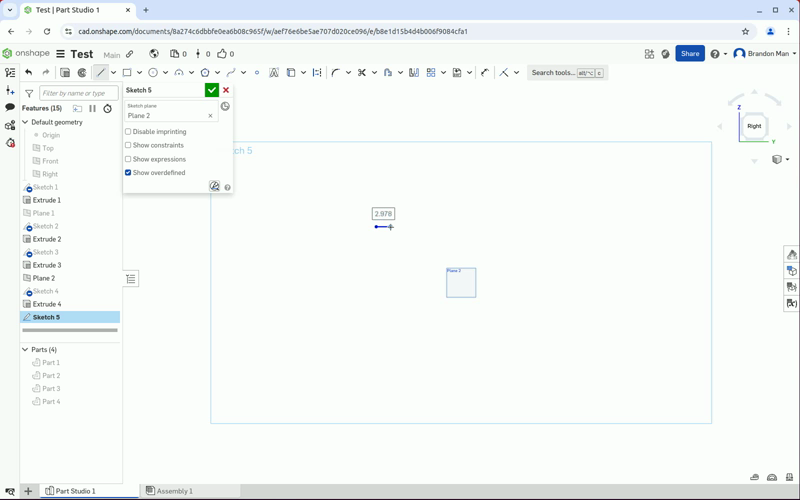
mouse_move(420, 226)
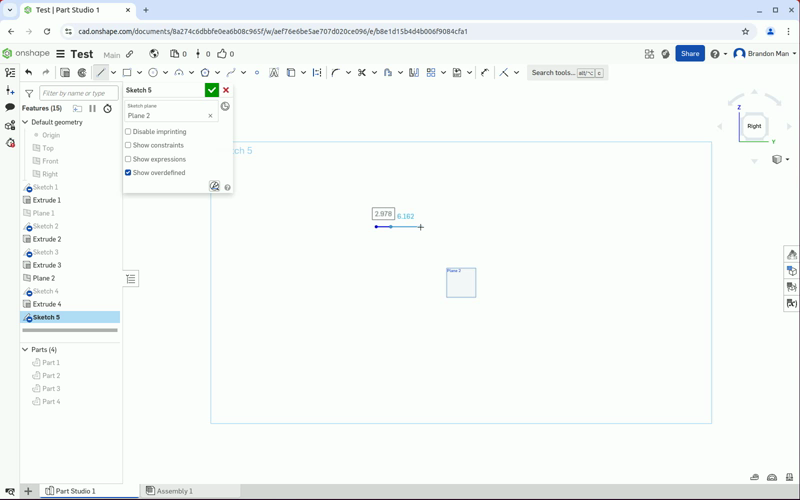
mouse_move(390, 209)
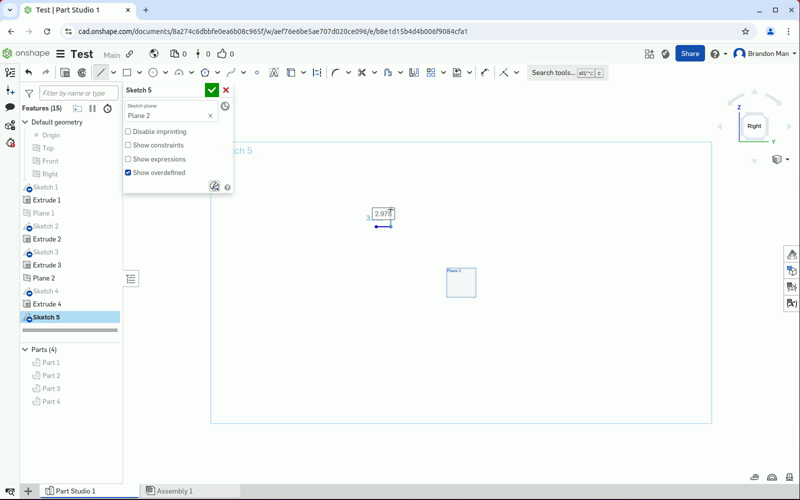
click(390, 209)
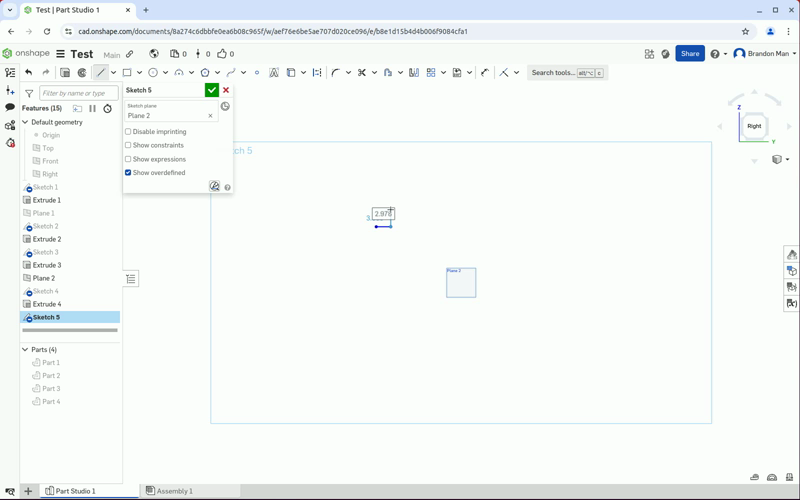
key_up(shift)
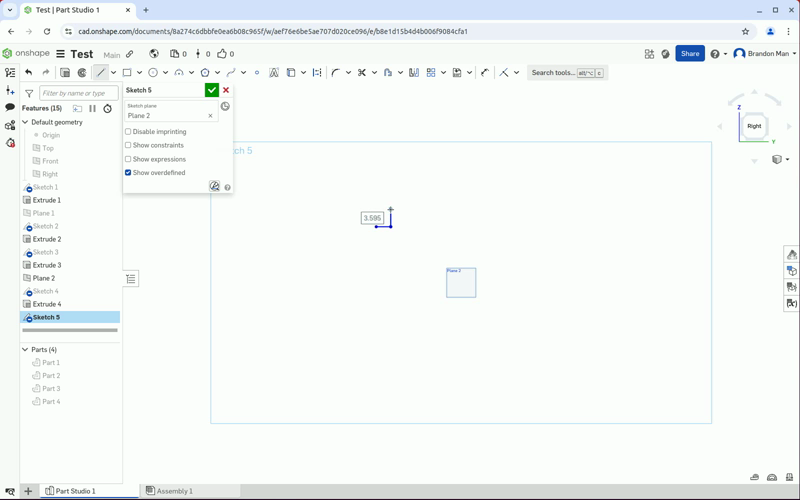
key_down(shift)
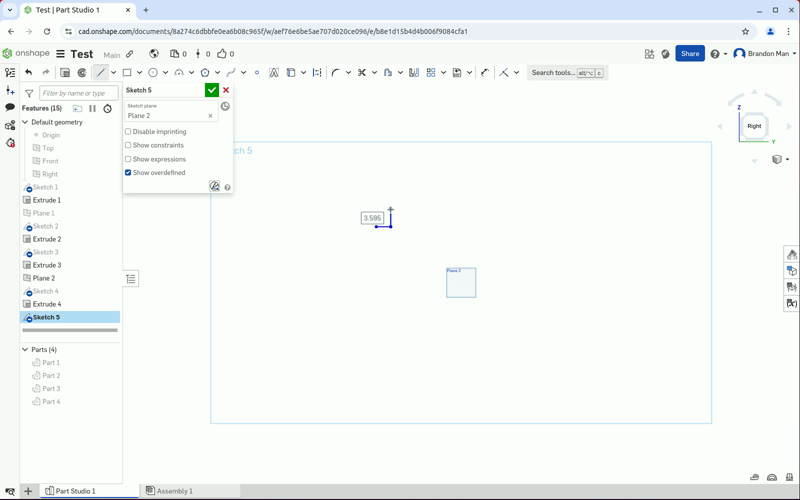
mouse_move(420, 209)
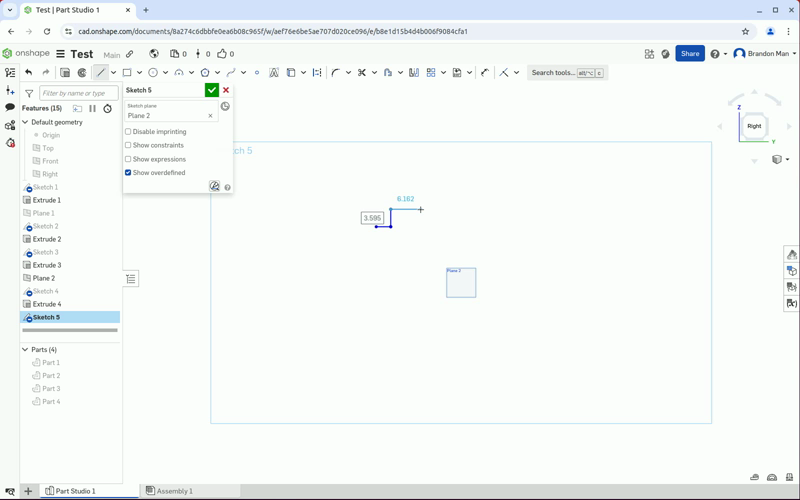
mouse_move(376, 209)
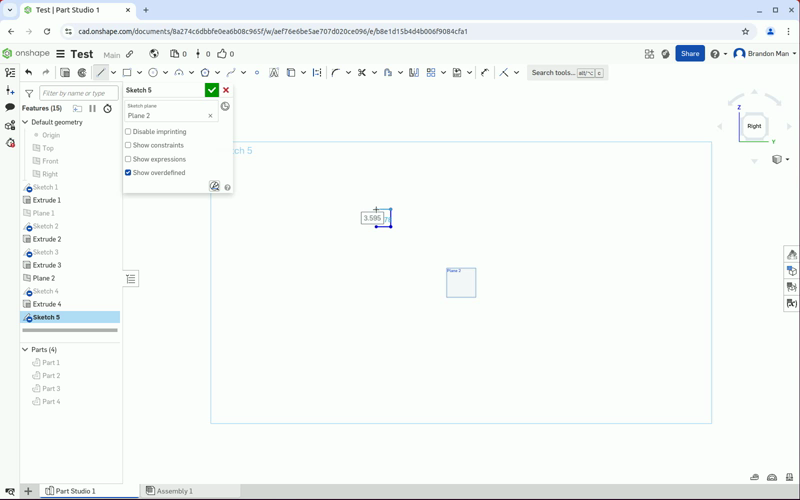
click(376, 209)
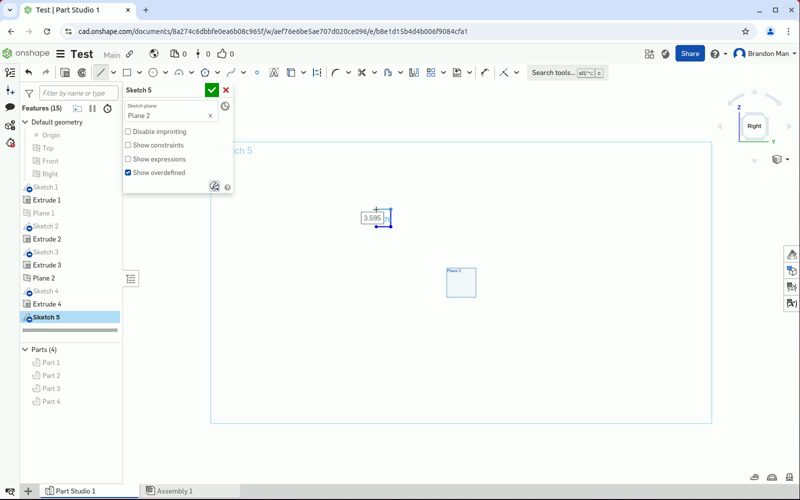
key_up(shift)
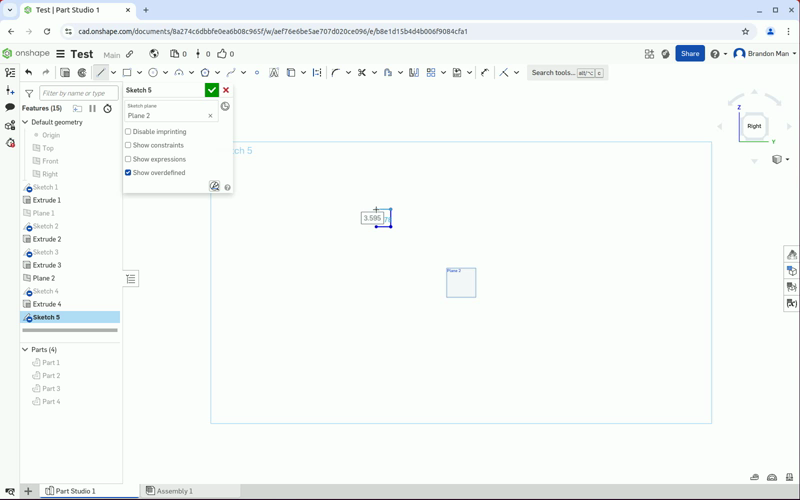
mouse_move(406, 209)
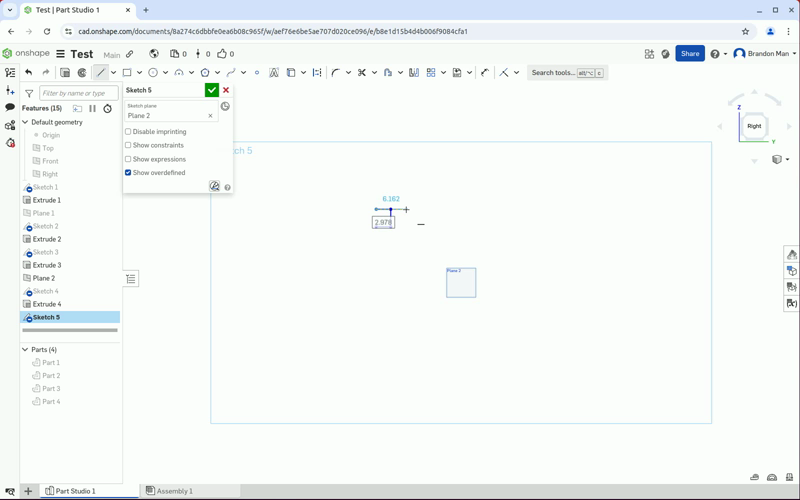
key_down(shift)
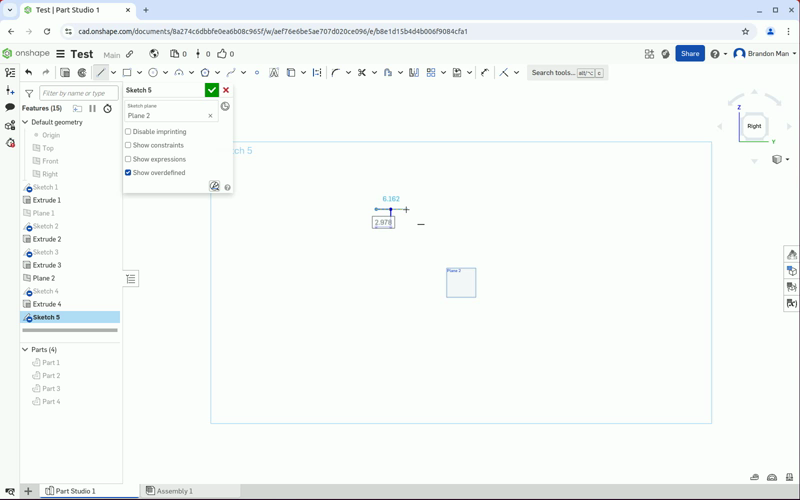
mouse_move(376, 226)
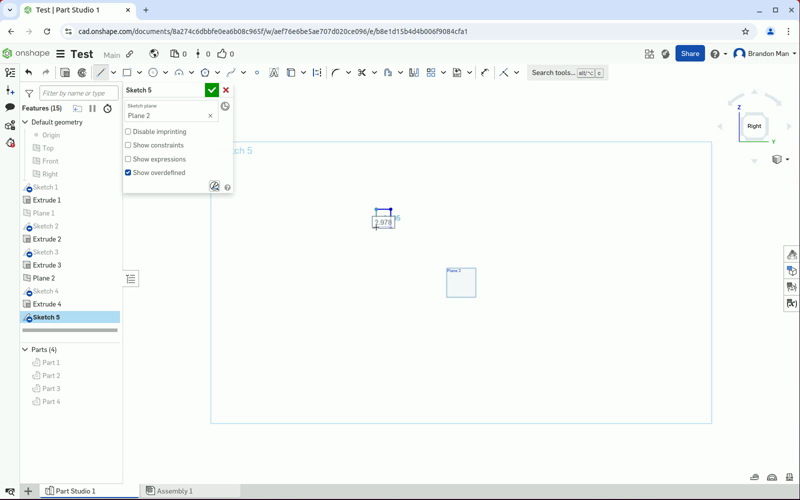
key_up(shift)
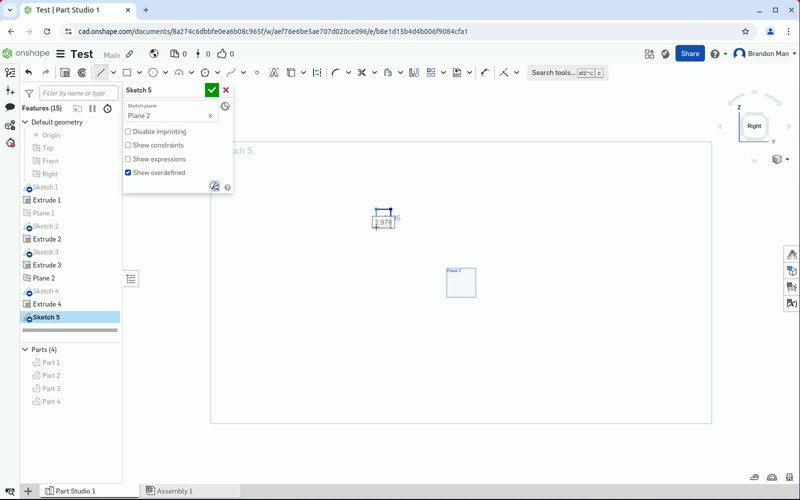
click(376, 226)
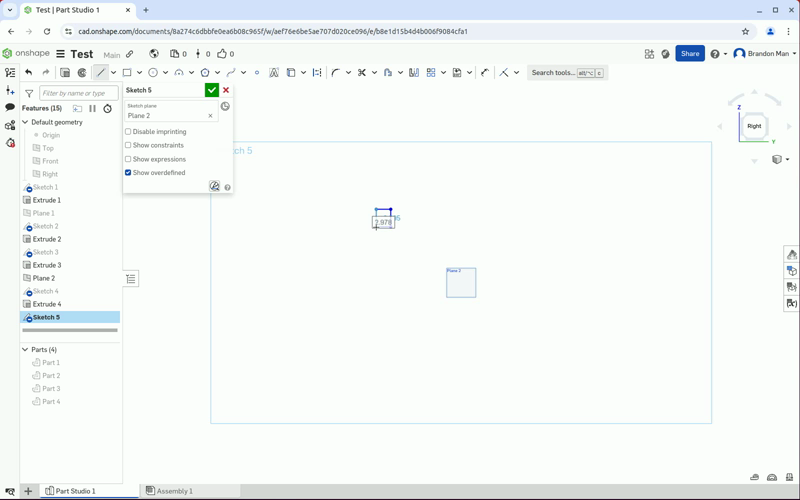
key(esc)
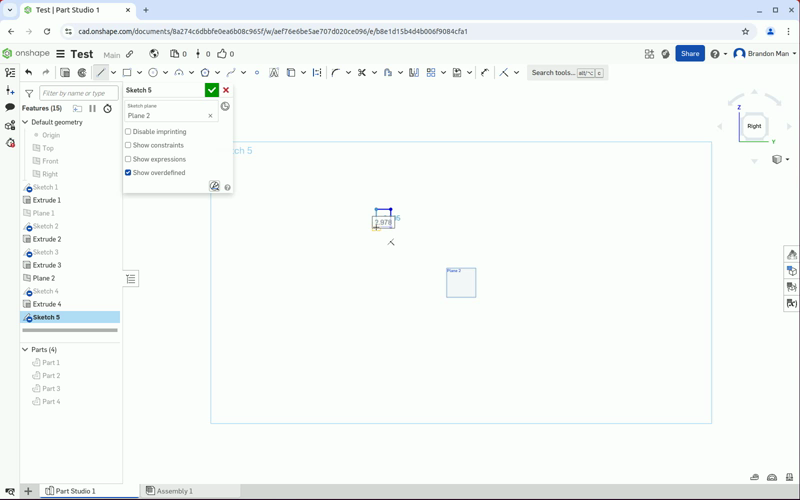
mouse_move(381, 219)
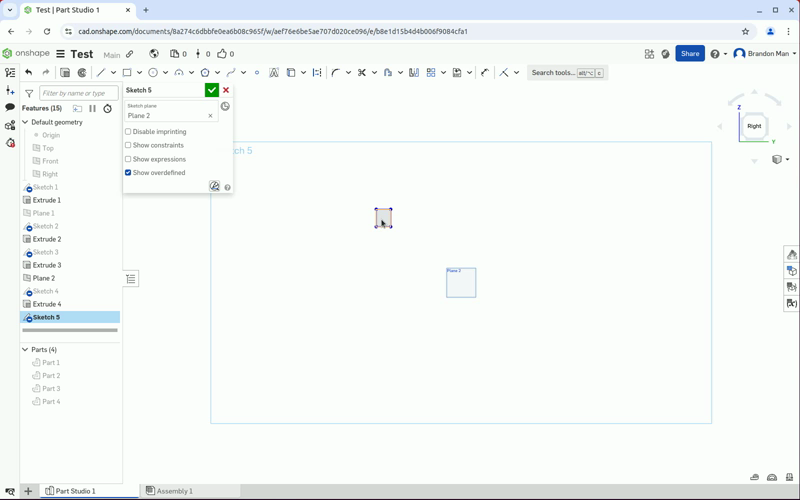
scroll(6)
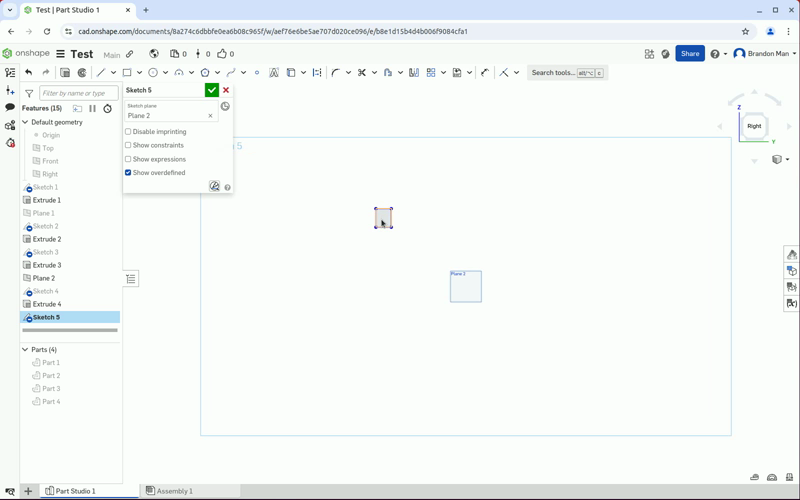
scroll(6)
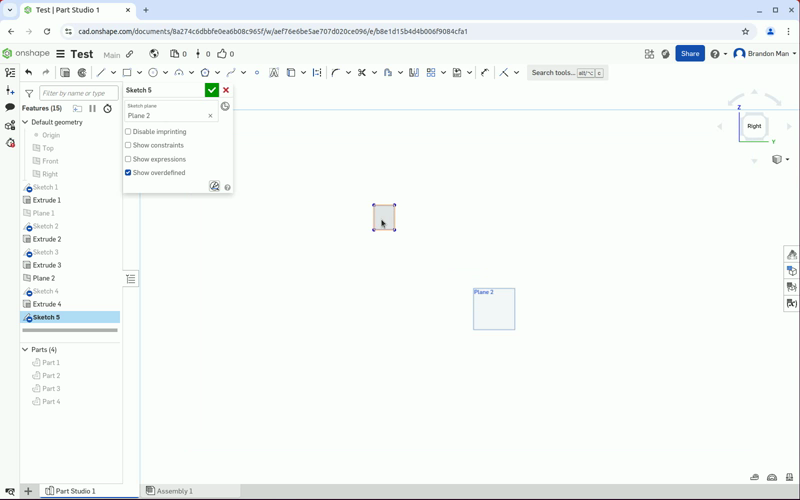
scroll(6)
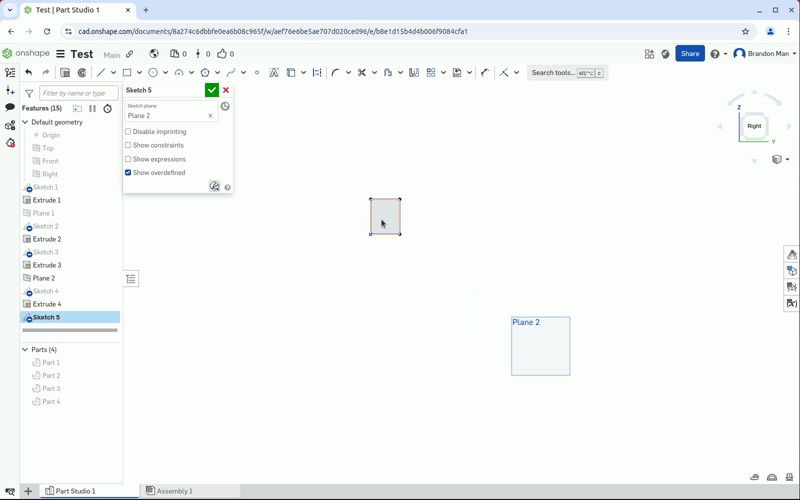
scroll(6)
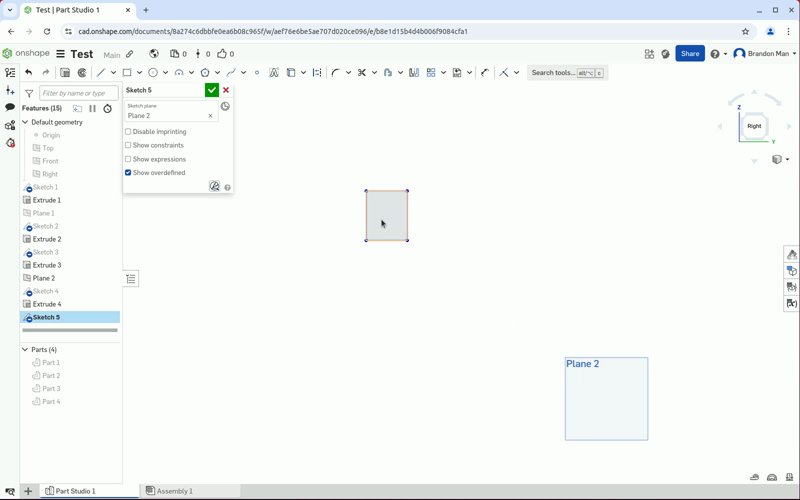
scroll(6)
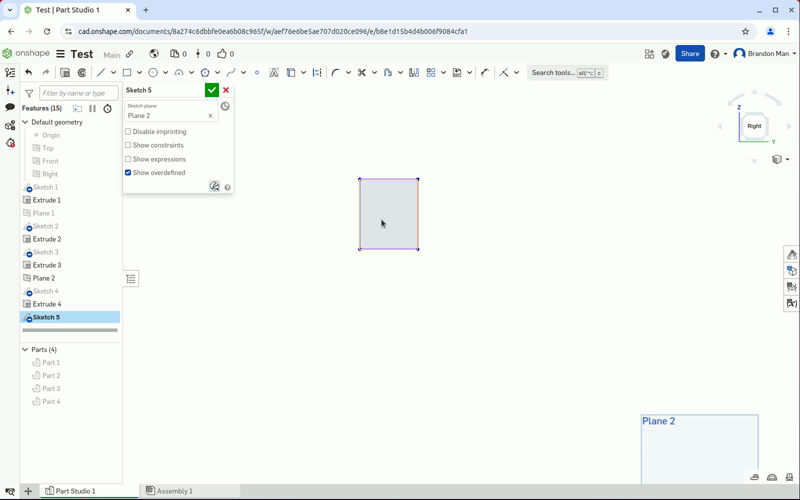
scroll(6)
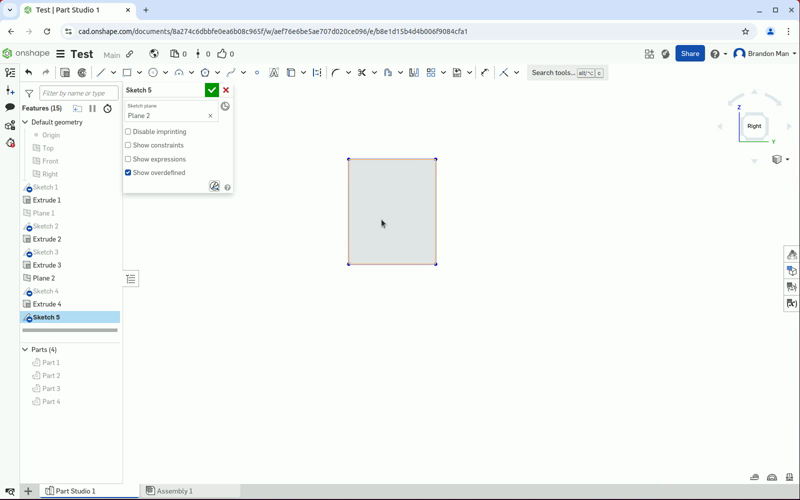
scroll(6)
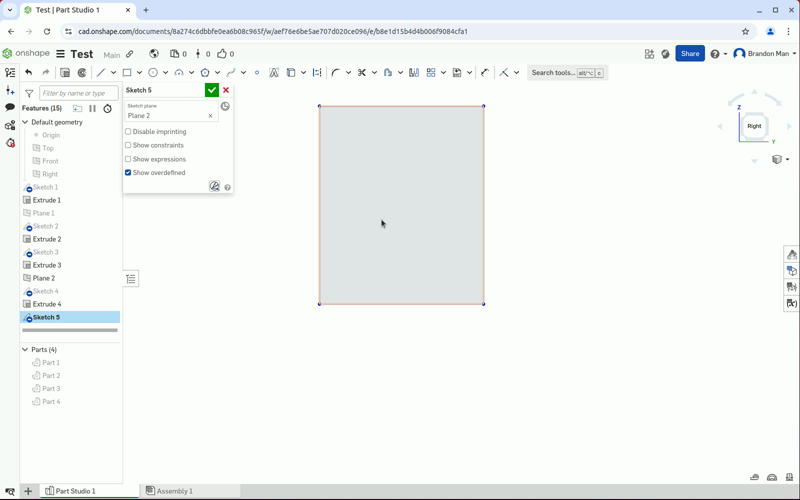
click(381, 219)
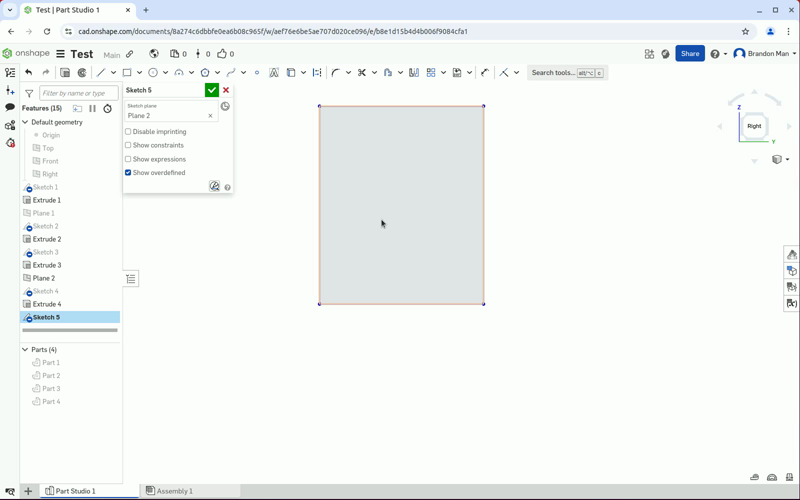
scroll(-6)
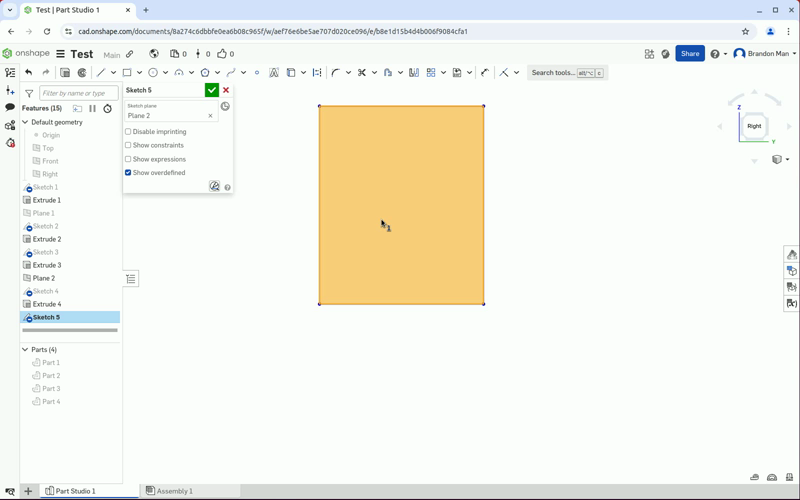
scroll(-6)
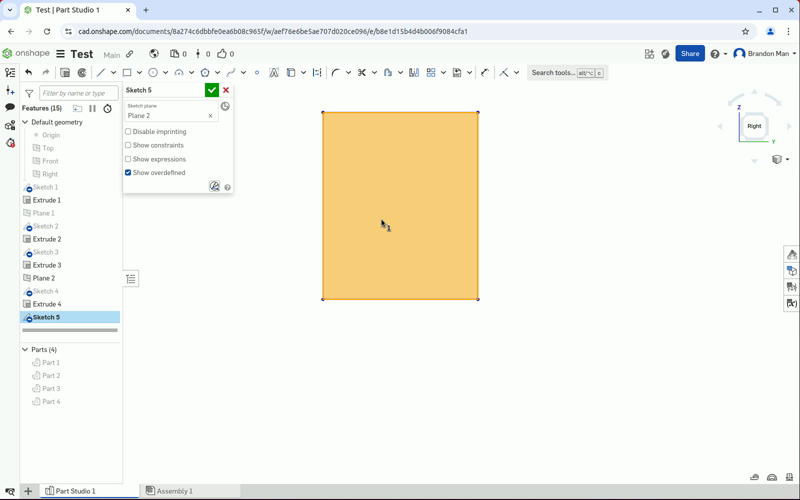
scroll(-6)
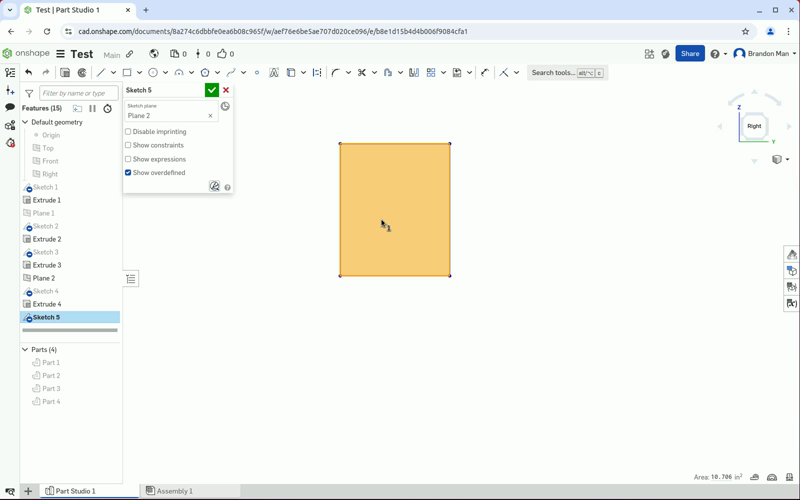
scroll(-6)
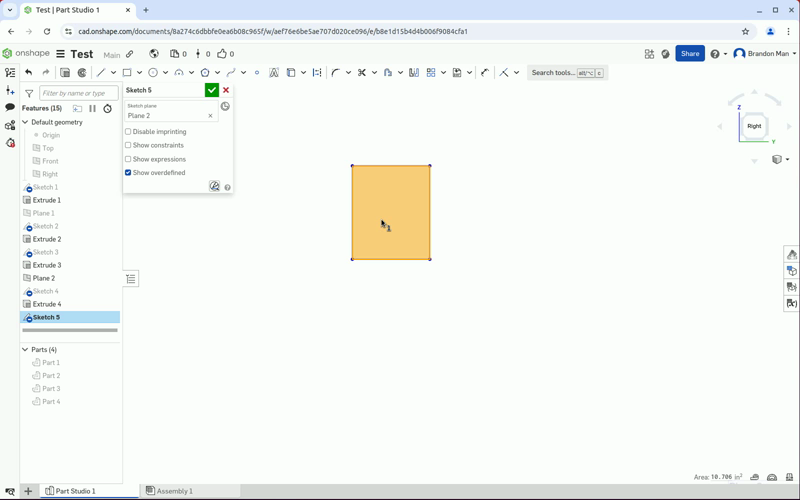
scroll(-6)
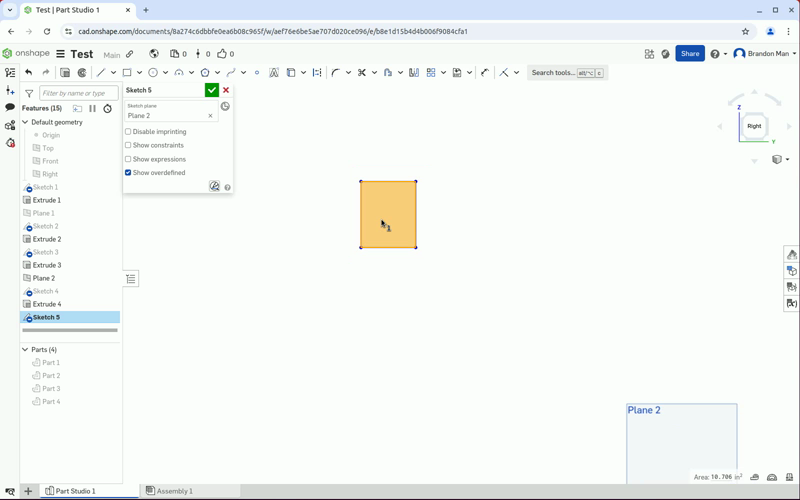
scroll(-6)
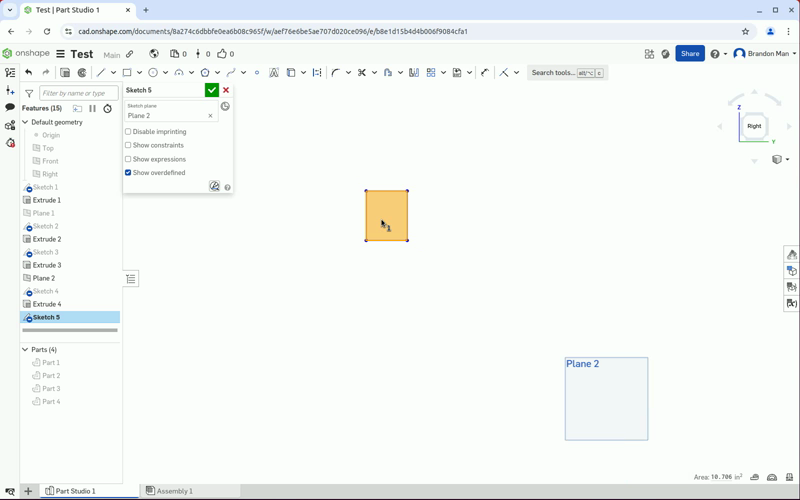
scroll(-6)
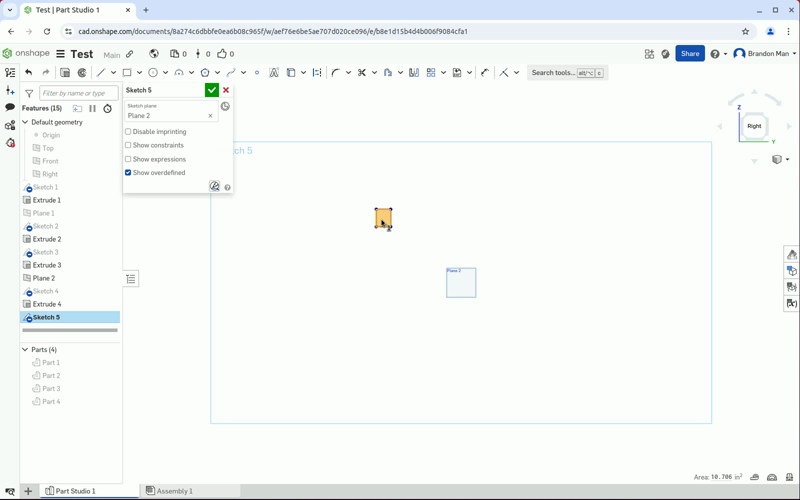
mouse_move(73, 352)
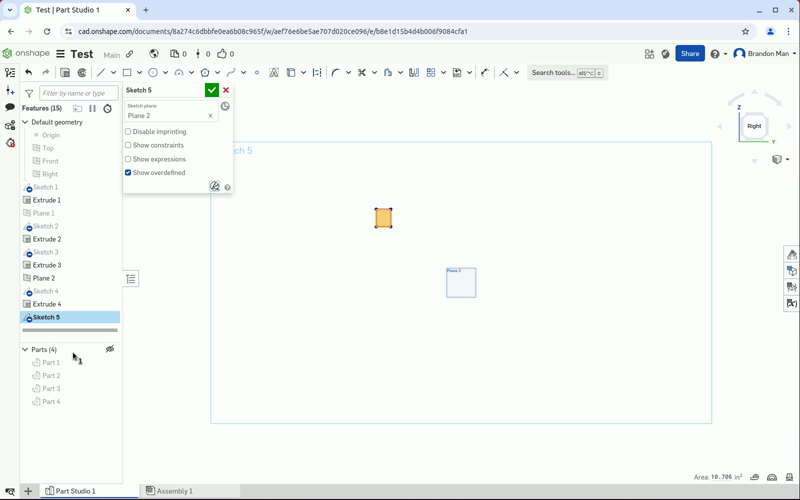
key(shift+y)
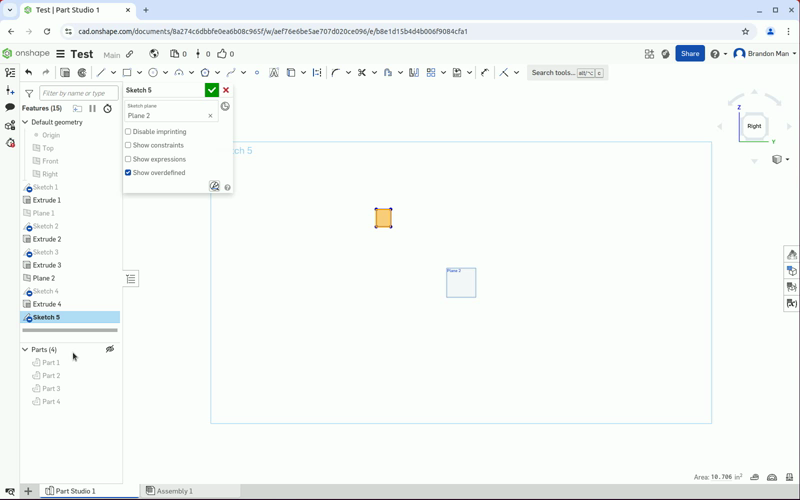
key(shift+e)
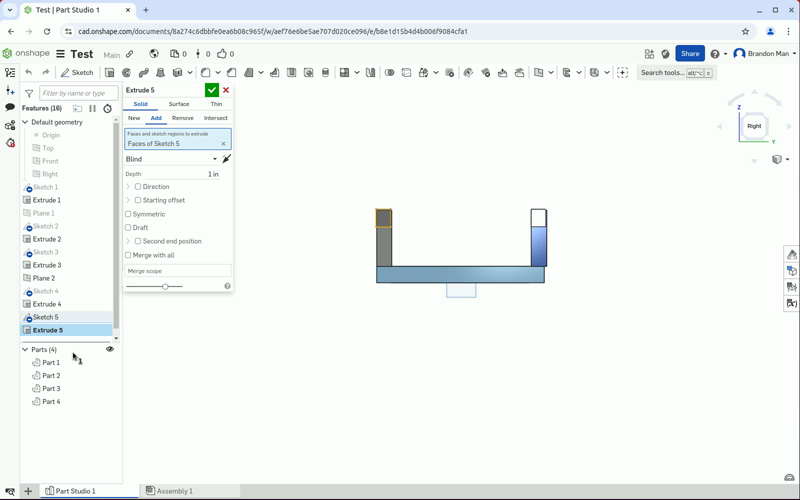
mouse_move(143, 106)
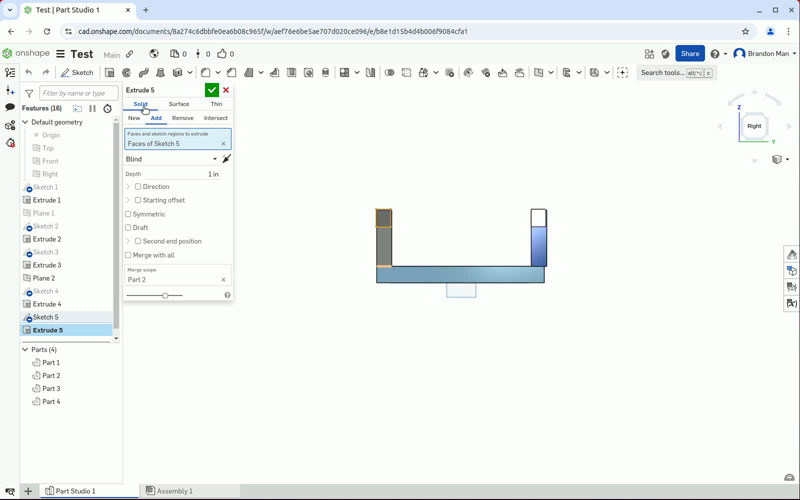
click(143, 106)
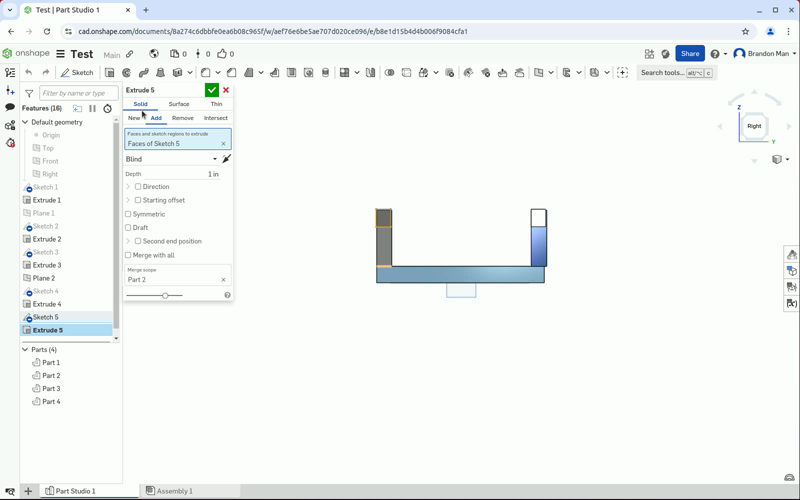
mouse_move(137, 120)
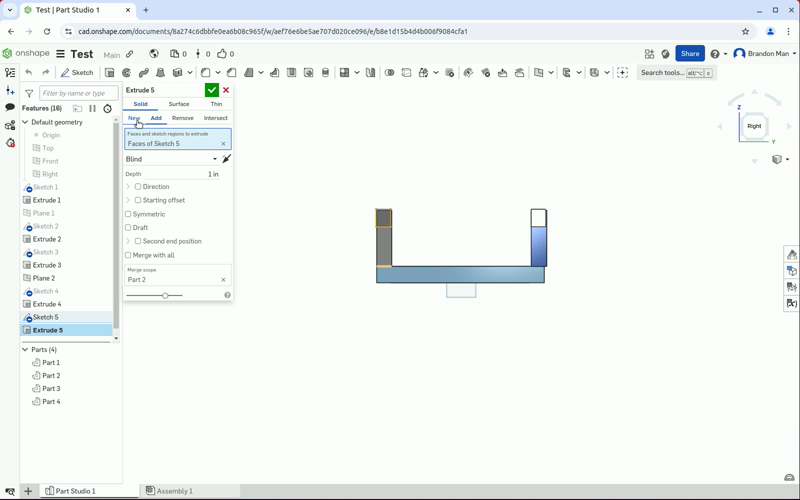
click(137, 120)
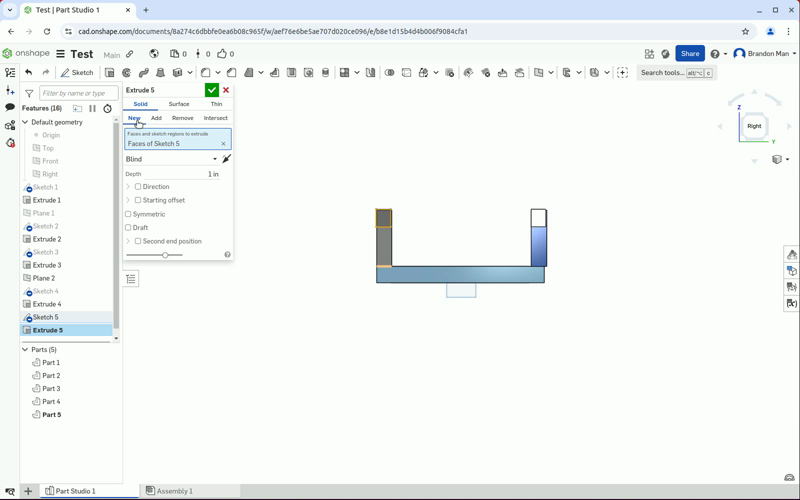
key(tab, 4)
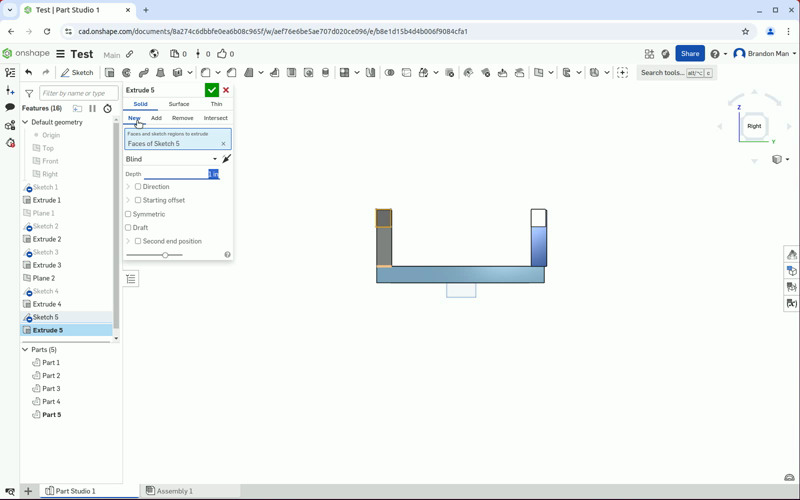
text(5.777)
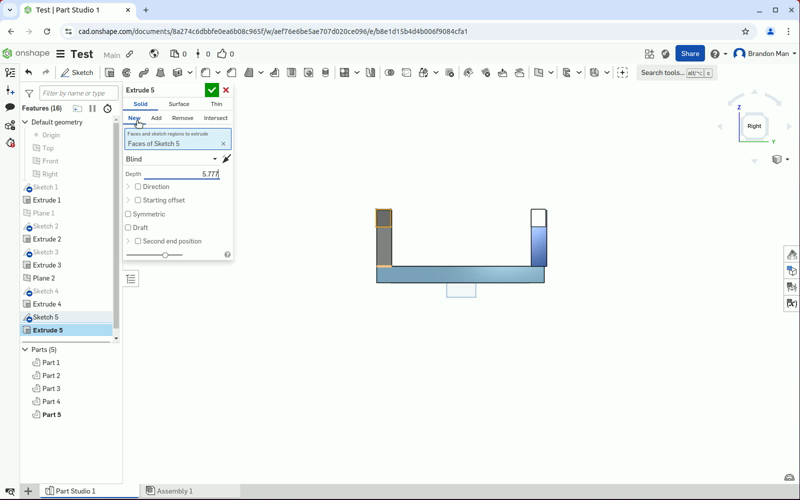
key(enter)
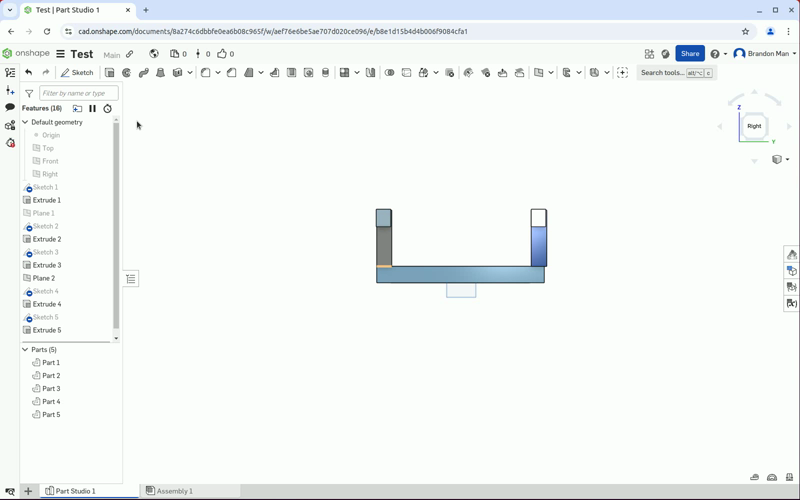
key(shift+h)
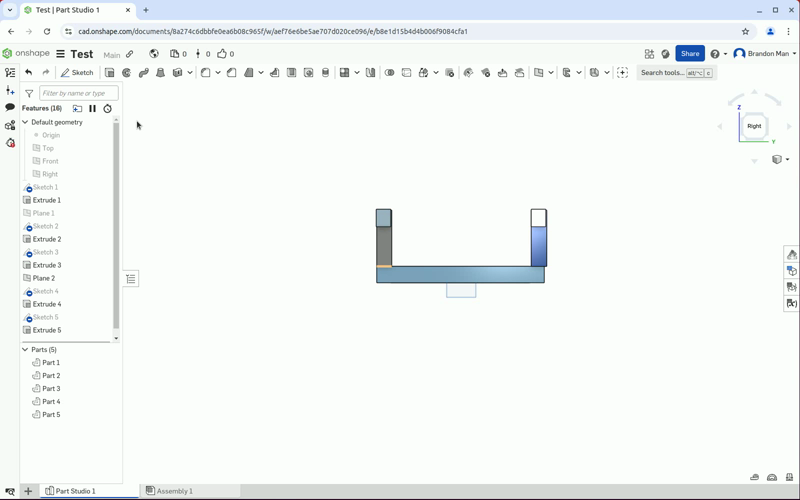
key(shift+h)
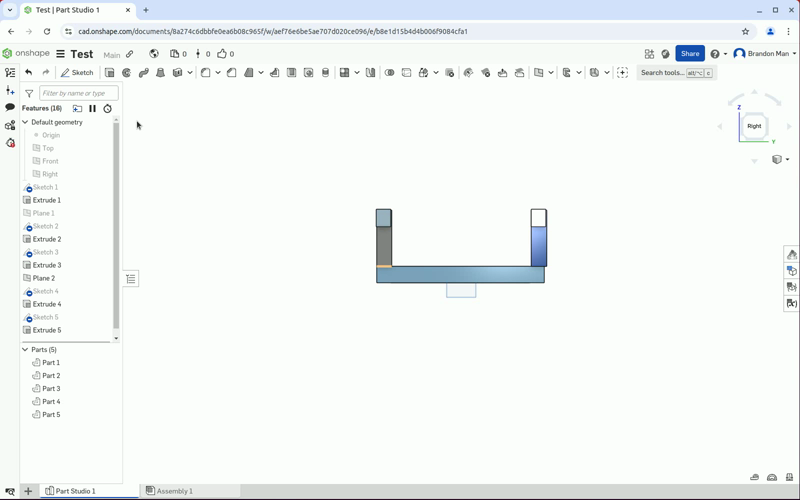
key(shift+7)
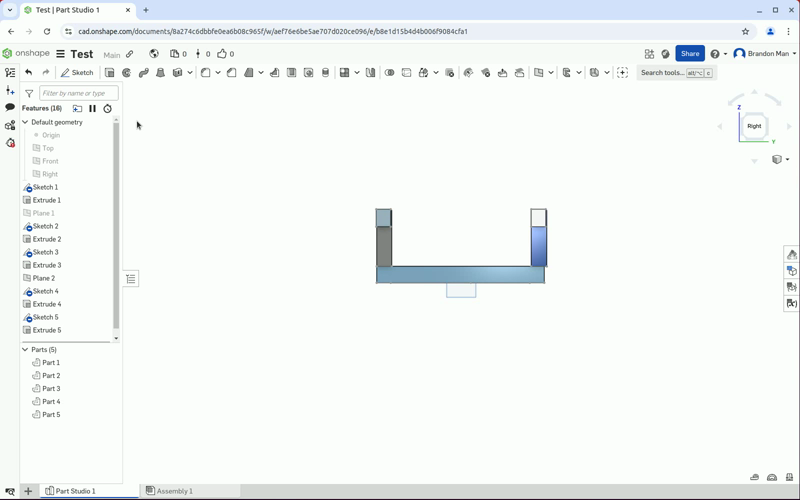
key(right, 2)
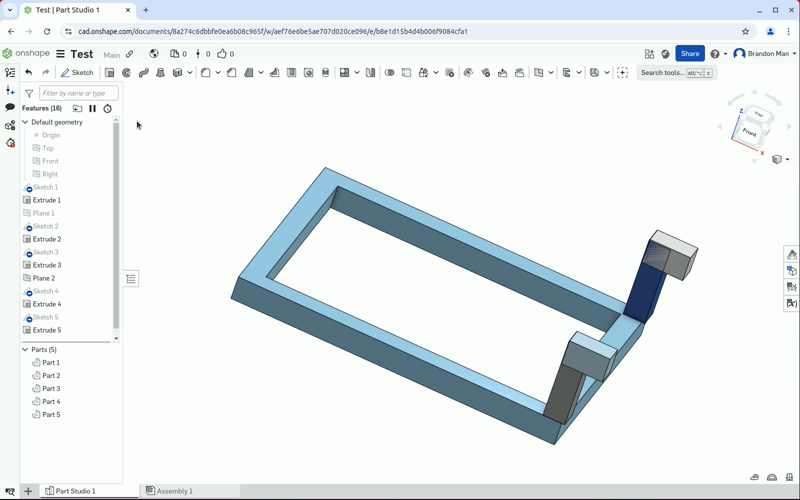
key(down, 2)
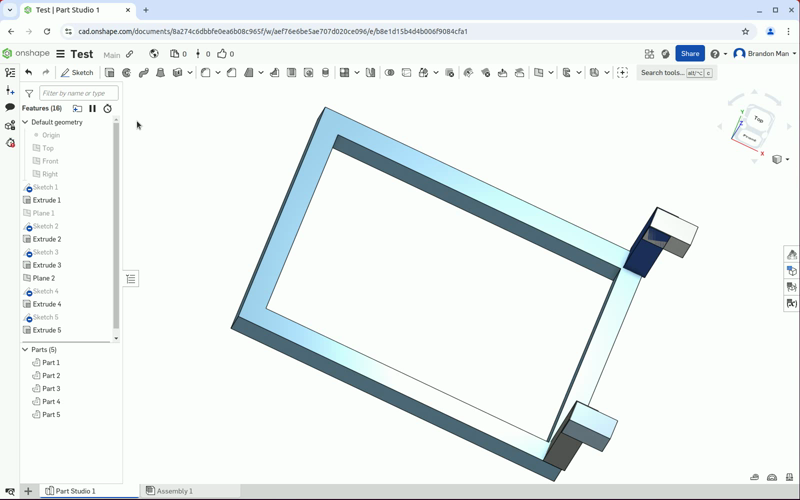
key(up, 2)
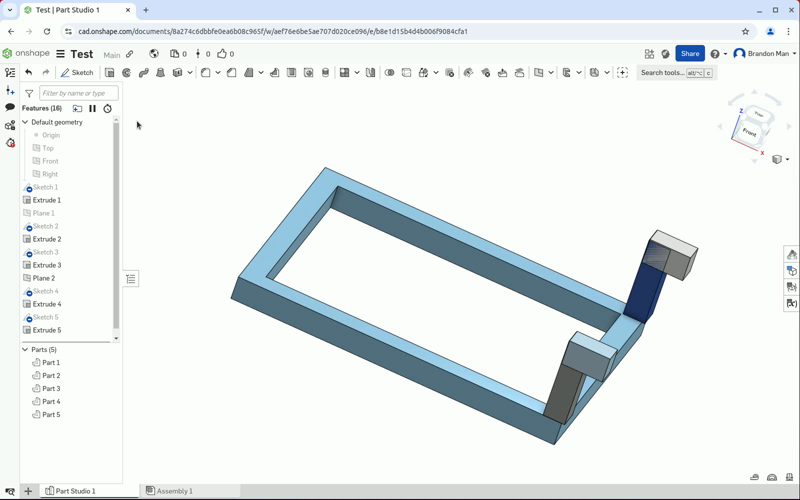
key(left, 2)
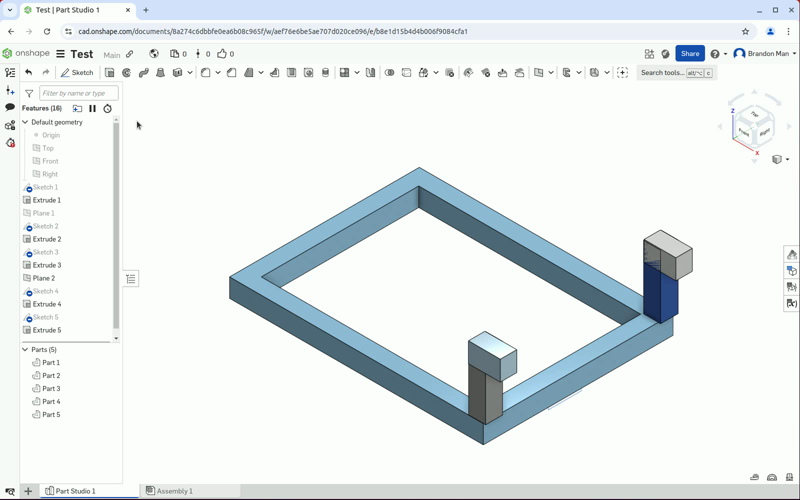
mouse_move(69, 189)
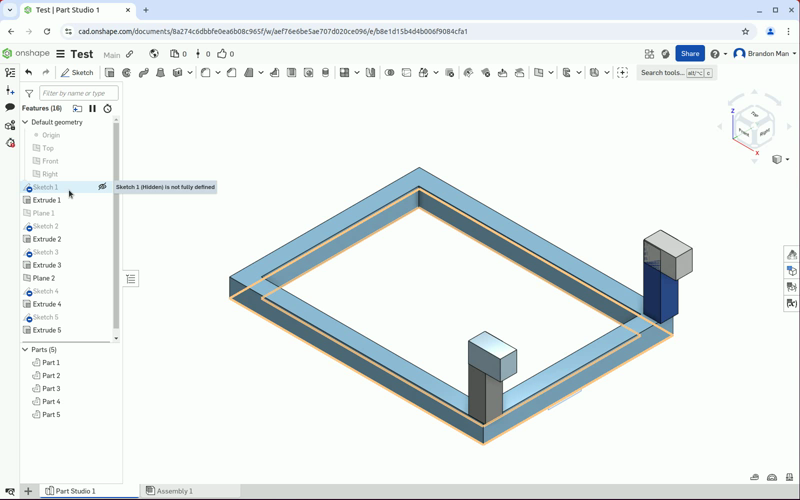
click(69, 189)